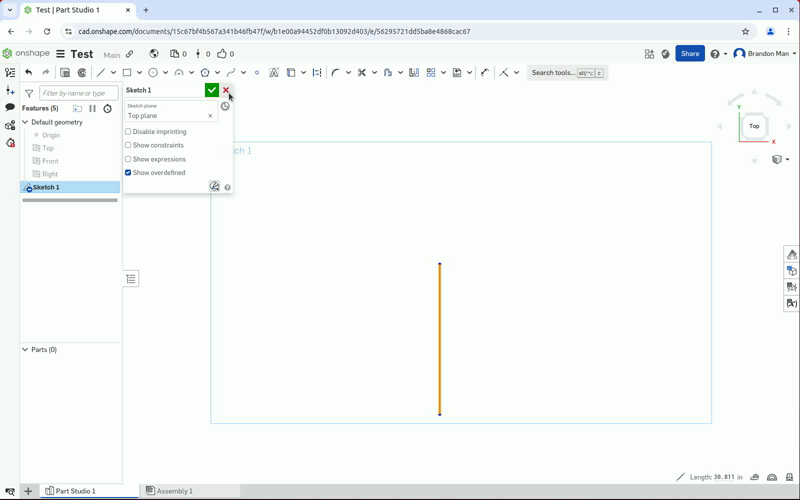
key(shift+h)
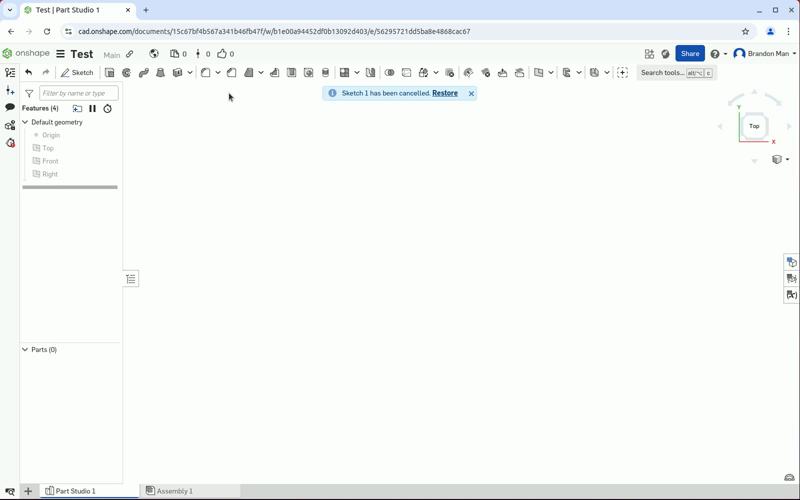
mouse_move(73, 352)
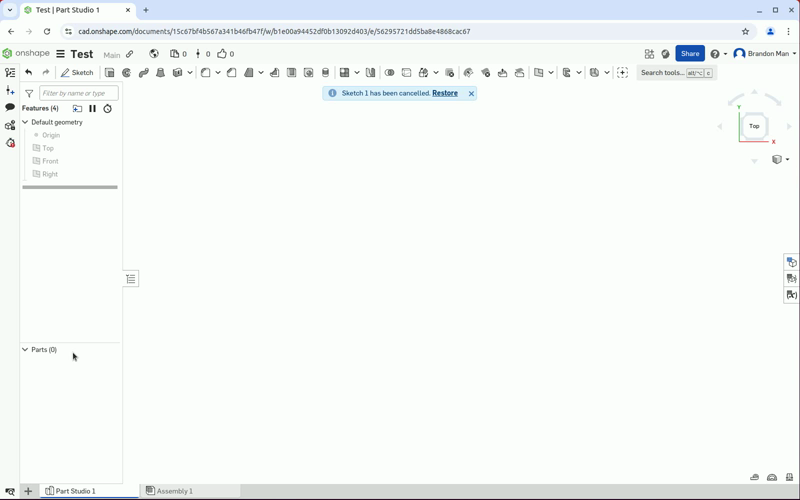
key(y)
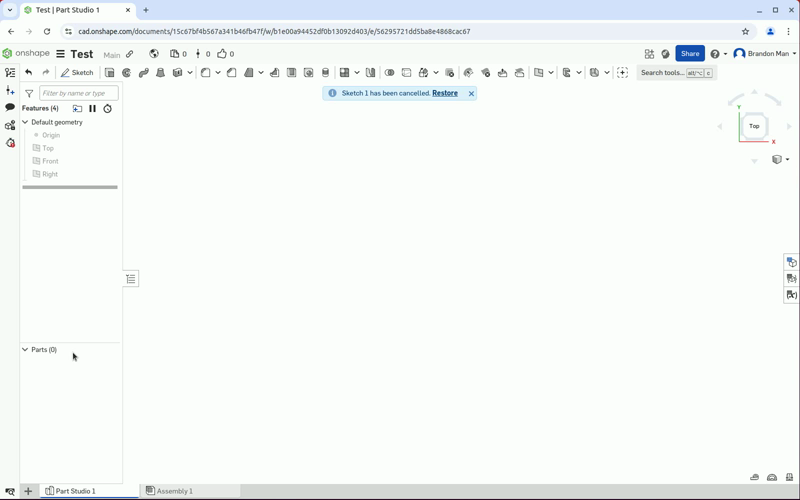
key(shift+p)
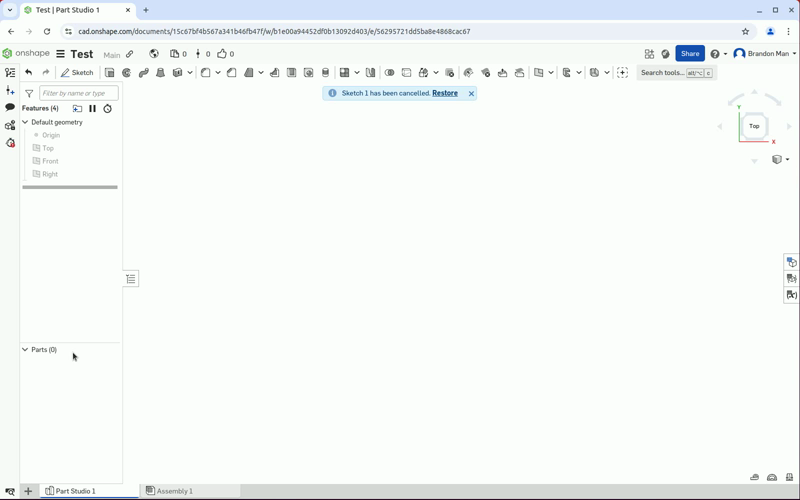
key(space)
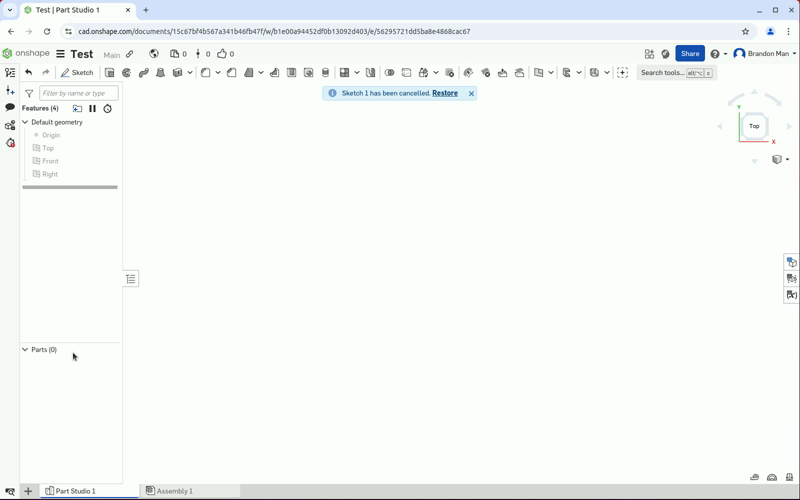
key_down(shift)
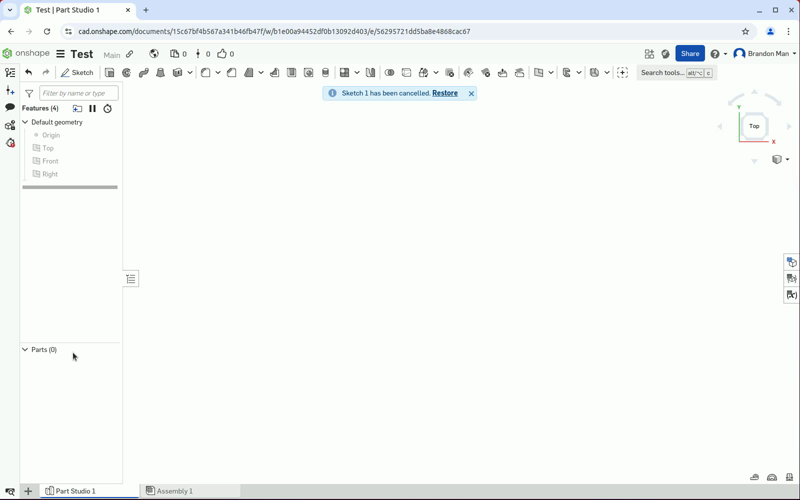
key(up)
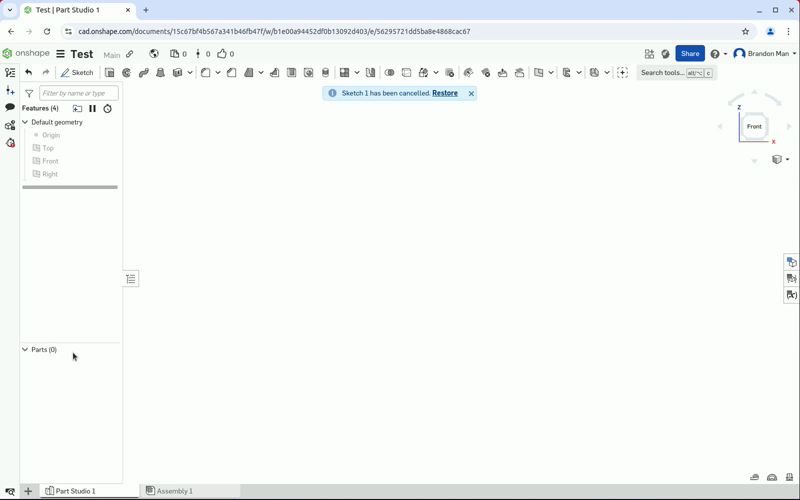
key_up(shift)
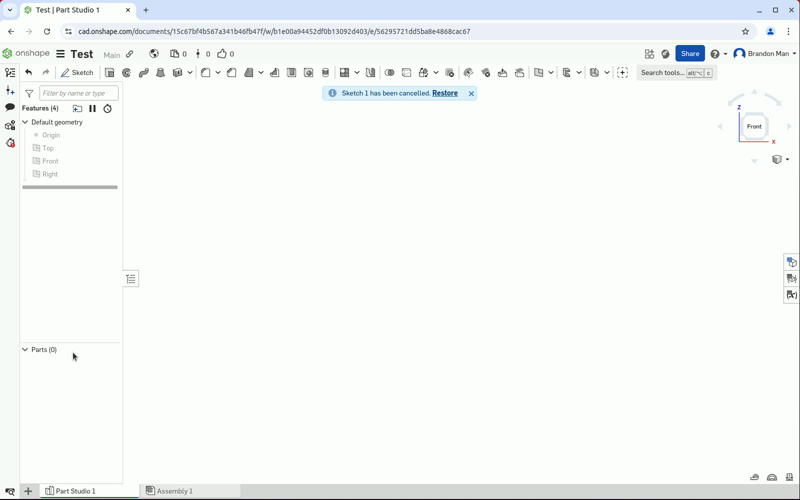
mouse_move(73, 352)
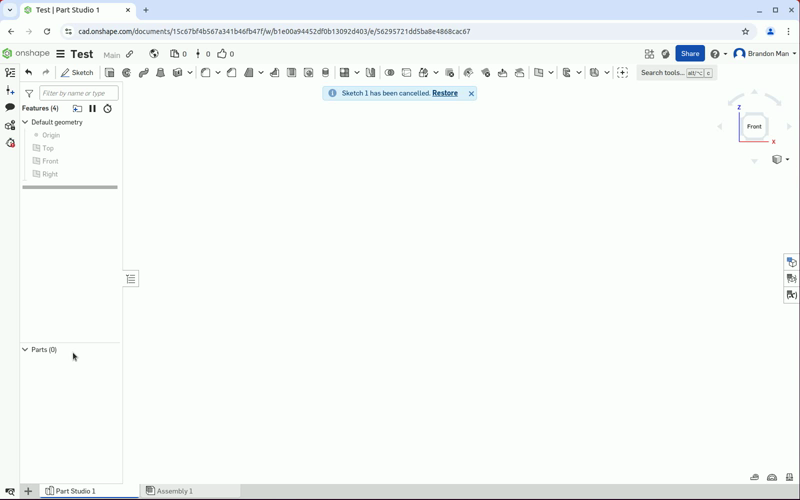
key(shift+y)
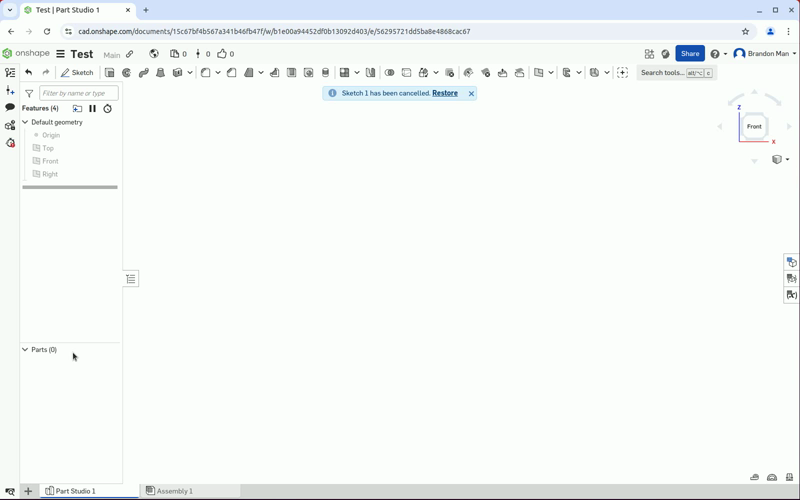
key(shift+s)
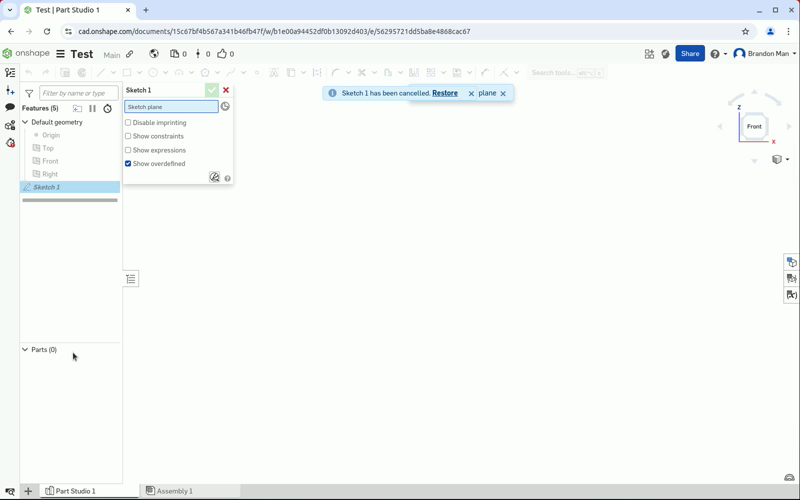
mouse_move(73, 163)
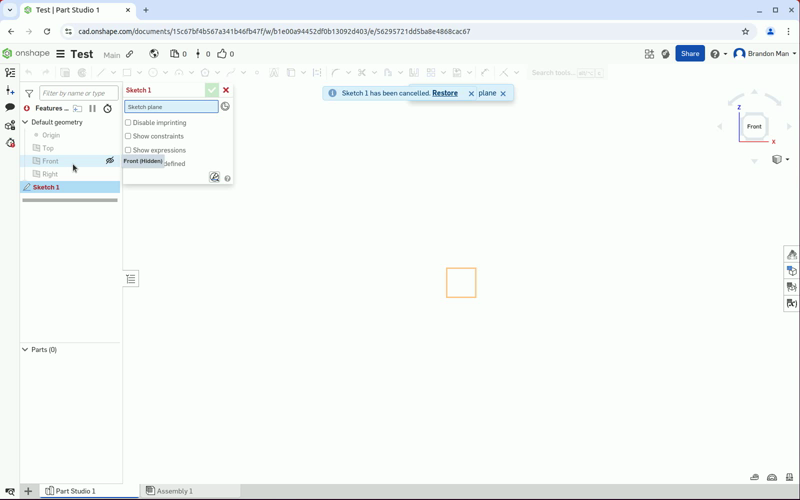
click(73, 163)
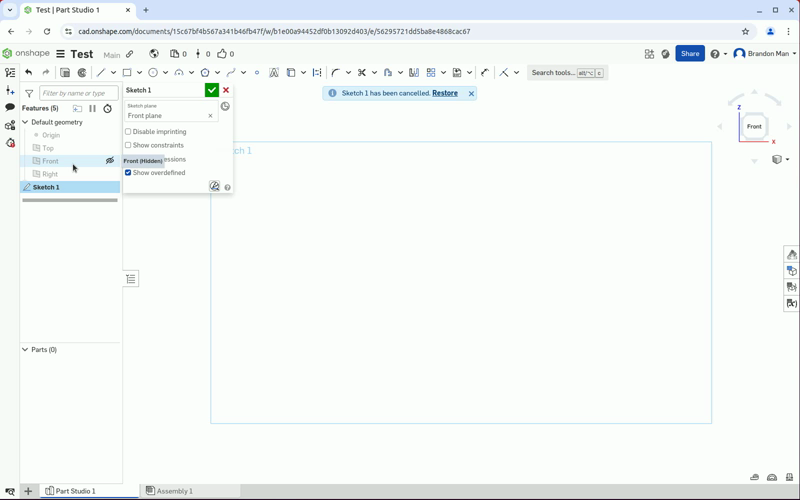
mouse_move(73, 352)
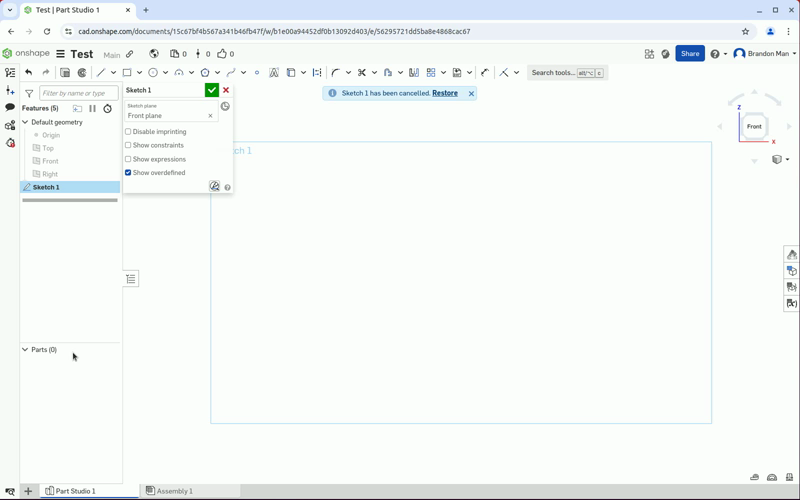
key(y)
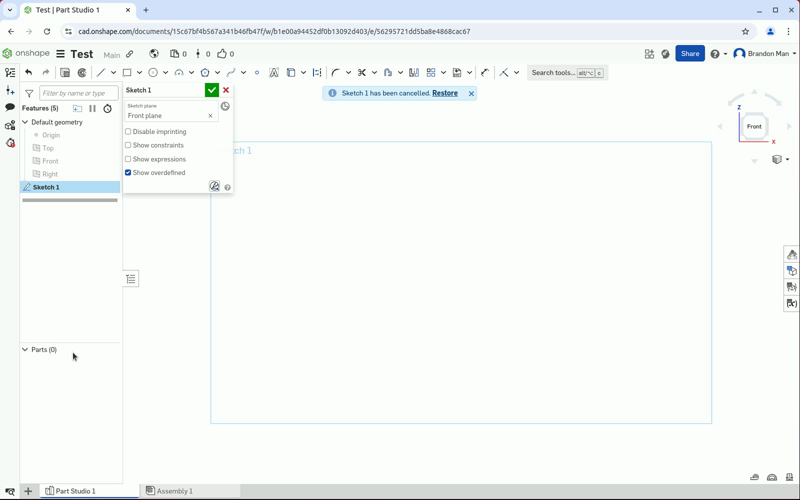
key(l)
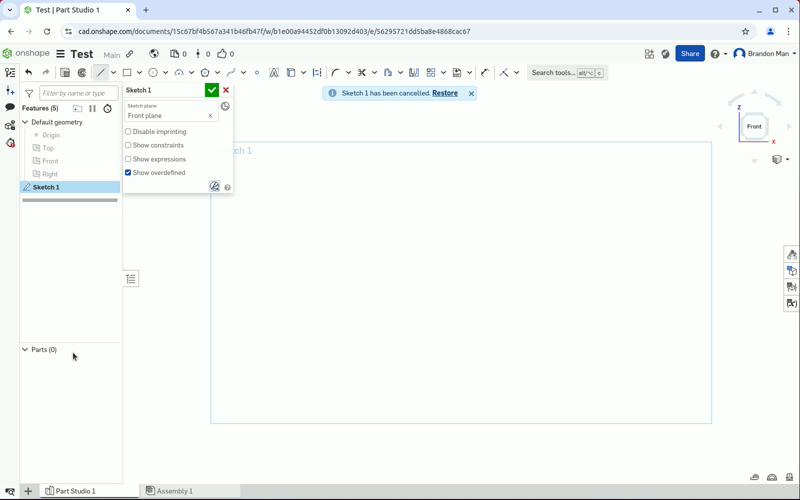
key_down(shift)
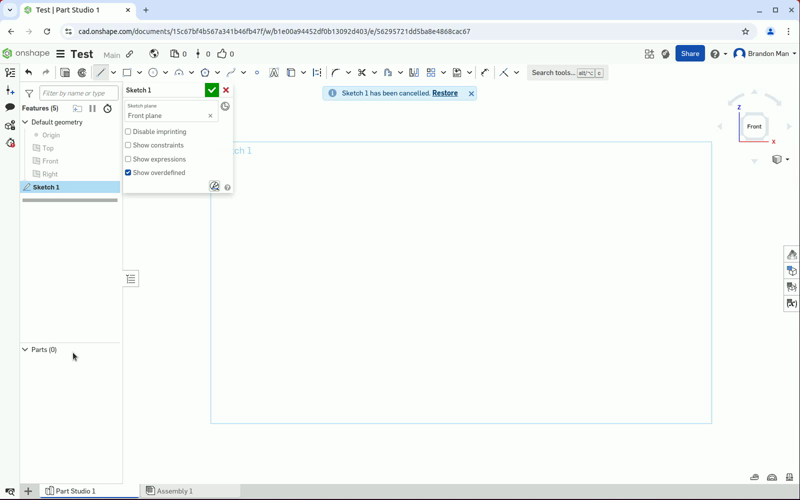
mouse_move(378, 271)
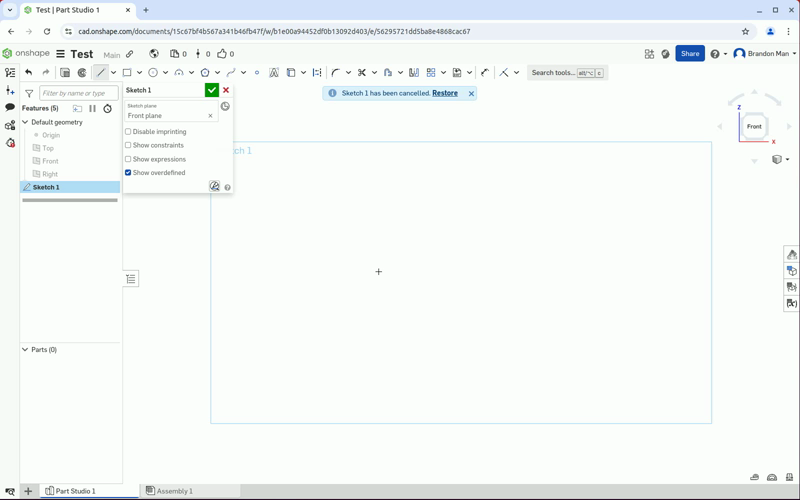
click(378, 271)
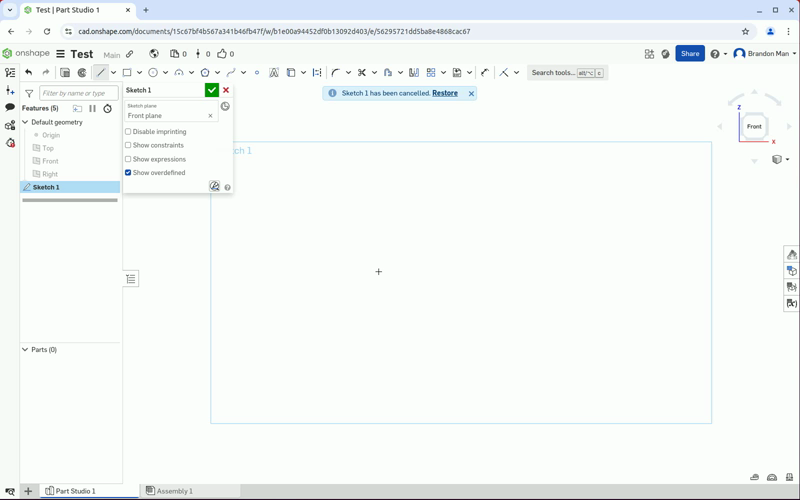
key_up(shift)
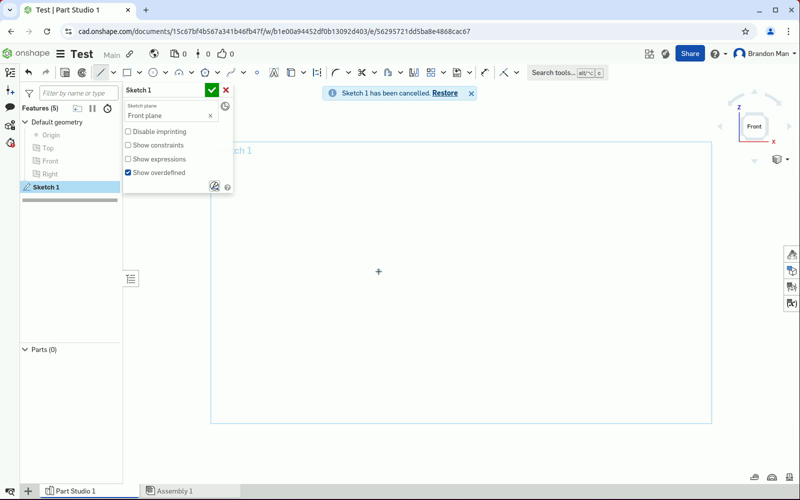
key_down(shift)
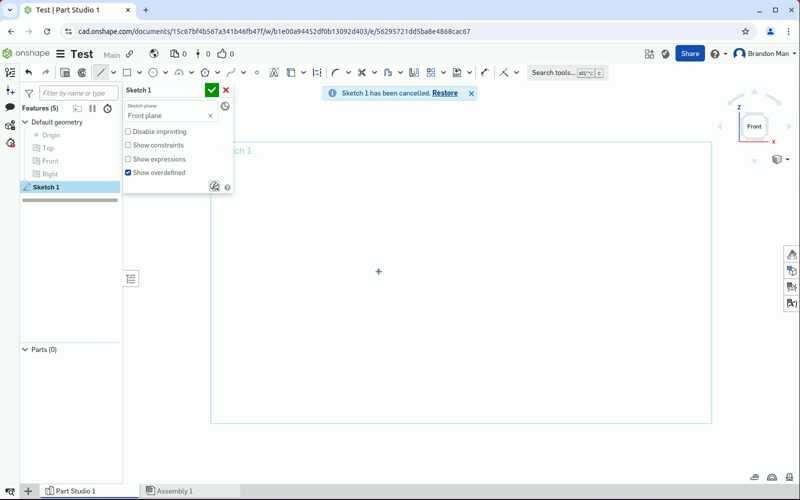
mouse_move(408, 271)
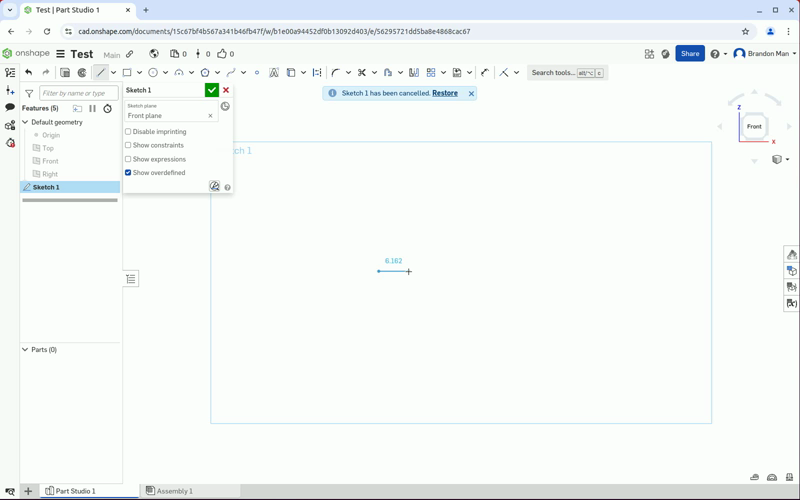
mouse_move(394, 285)
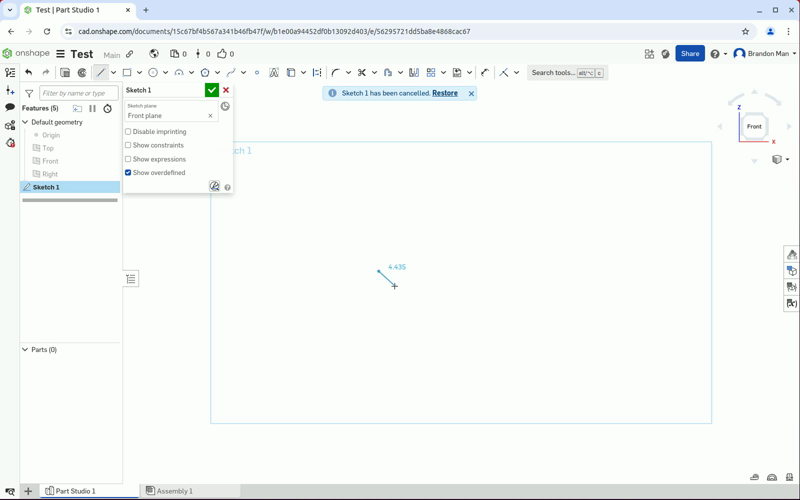
click(394, 285)
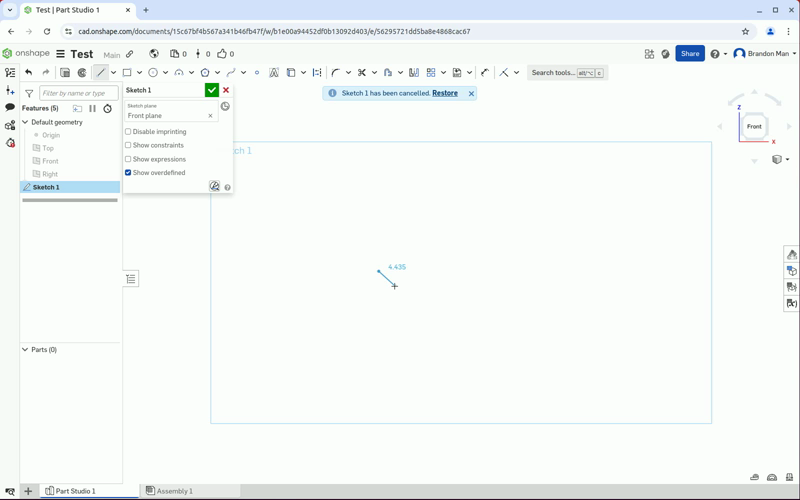
key_up(shift)
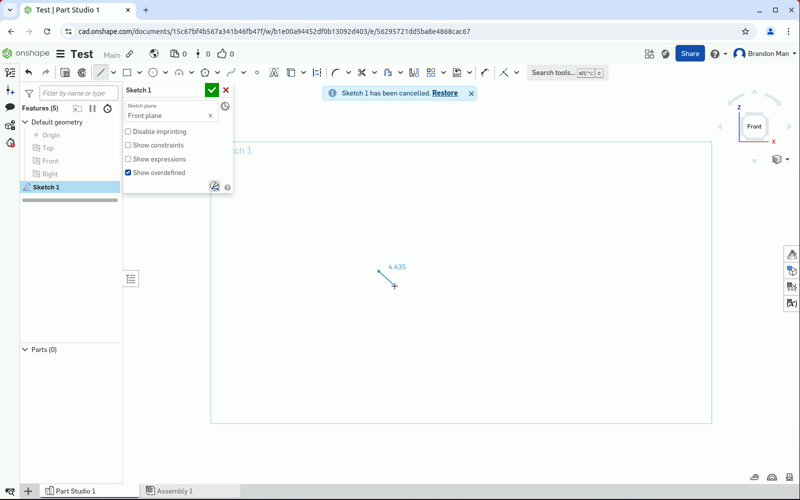
key_down(shift)
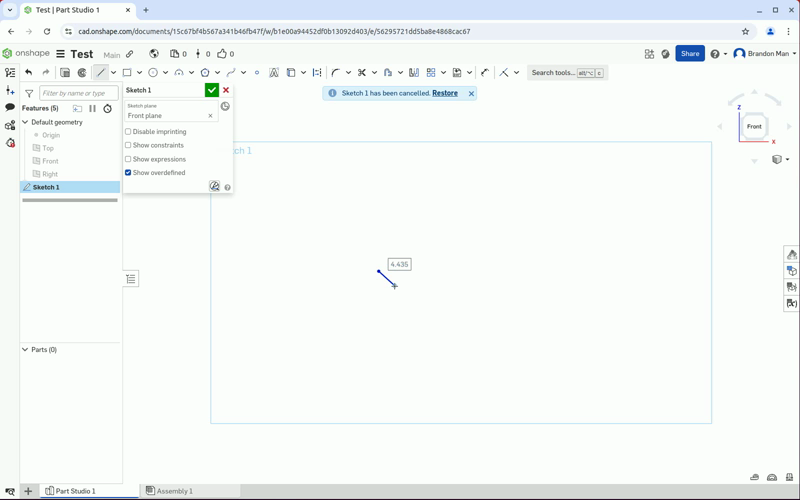
mouse_move(424, 285)
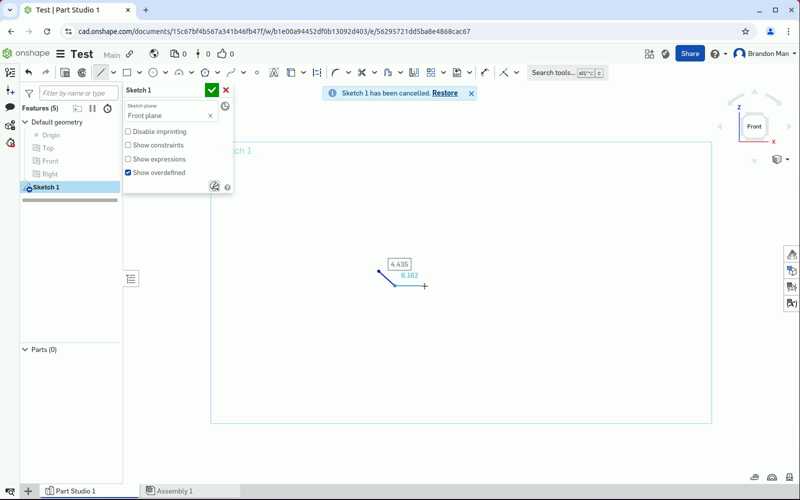
mouse_move(406, 285)
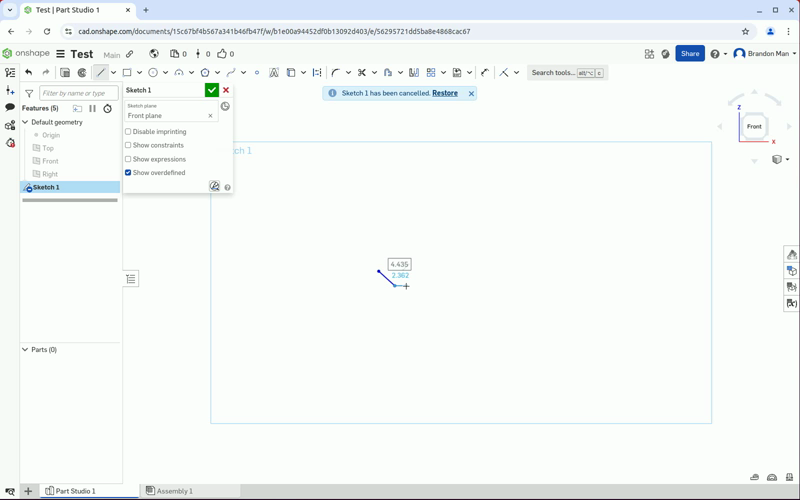
click(406, 285)
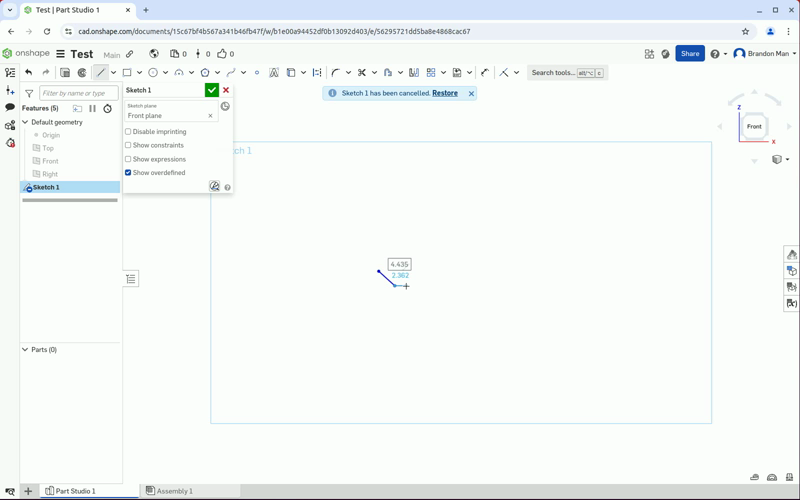
key_up(shift)
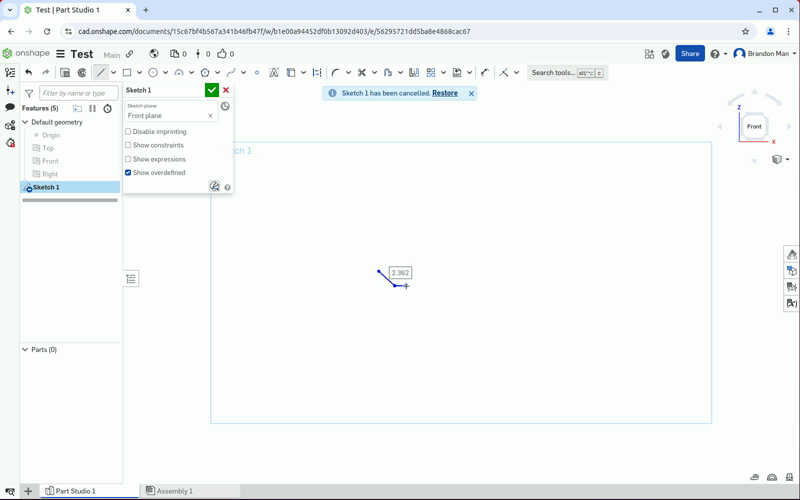
key_down(shift)
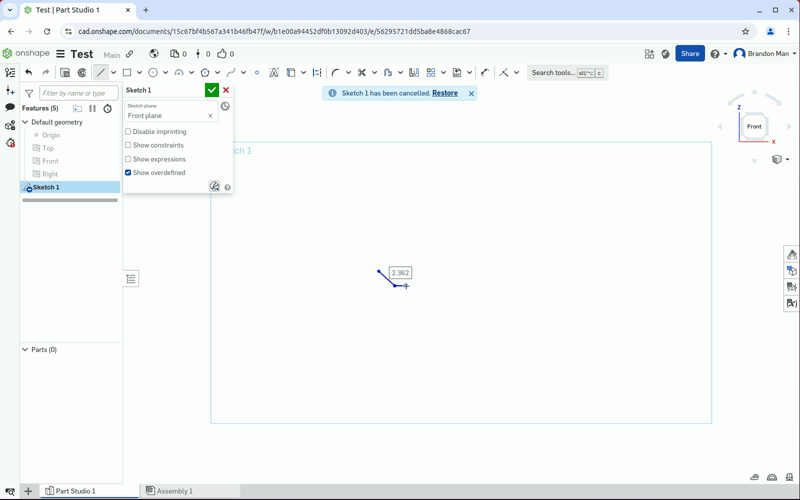
mouse_move(436, 285)
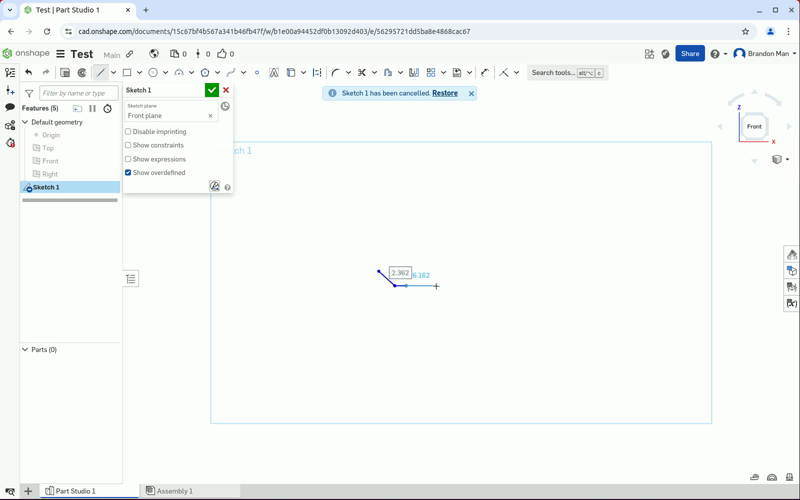
mouse_move(406, 263)
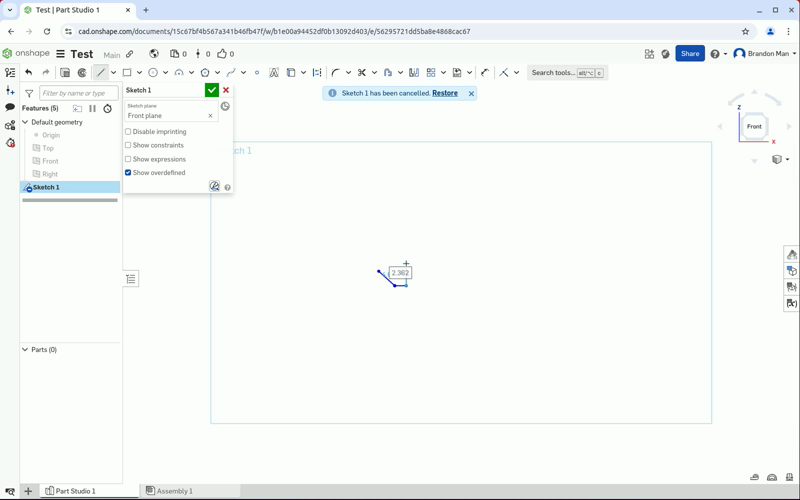
click(406, 263)
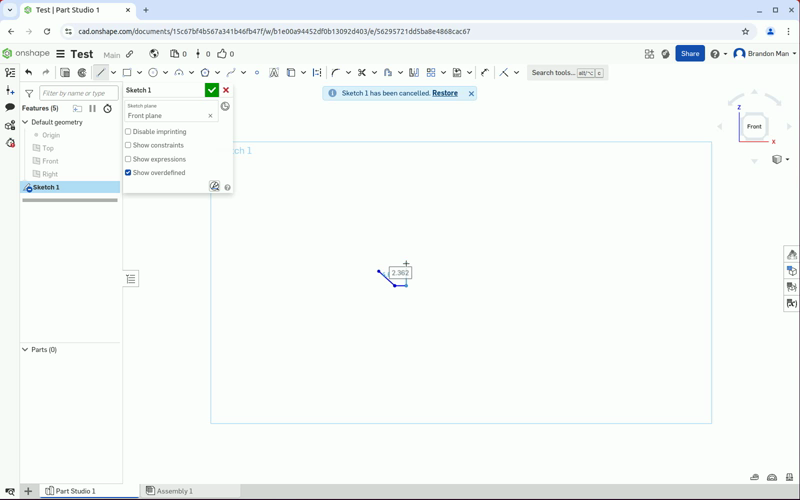
key_up(shift)
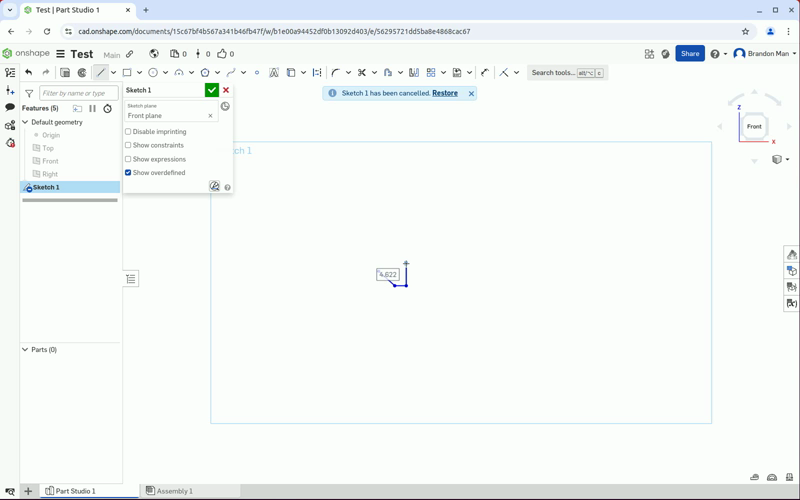
key_down(shift)
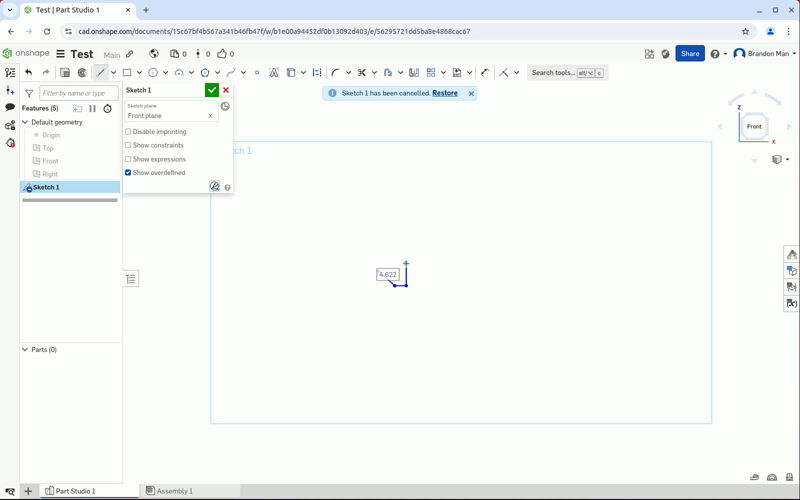
mouse_move(436, 263)
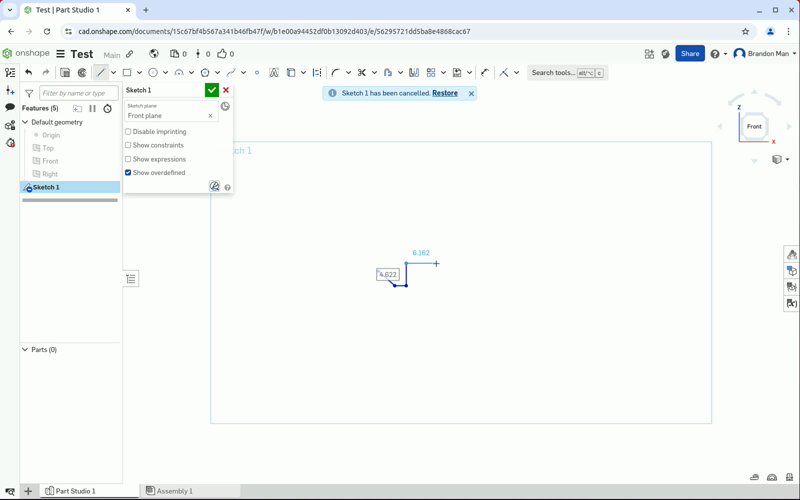
mouse_move(378, 263)
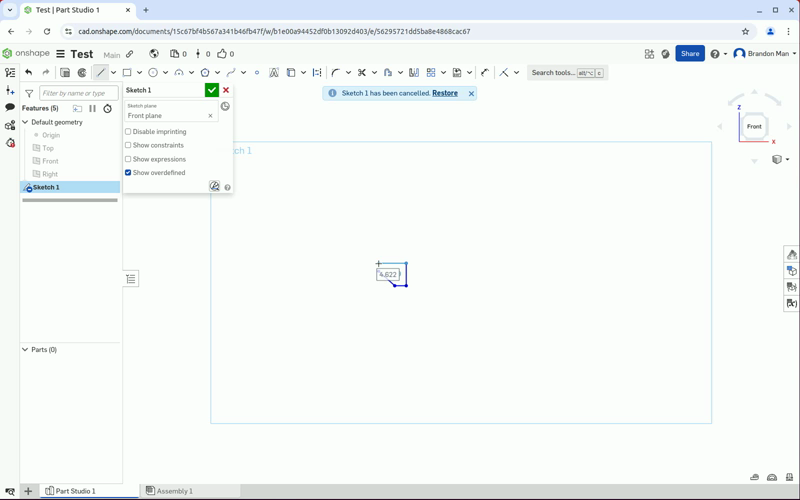
click(378, 263)
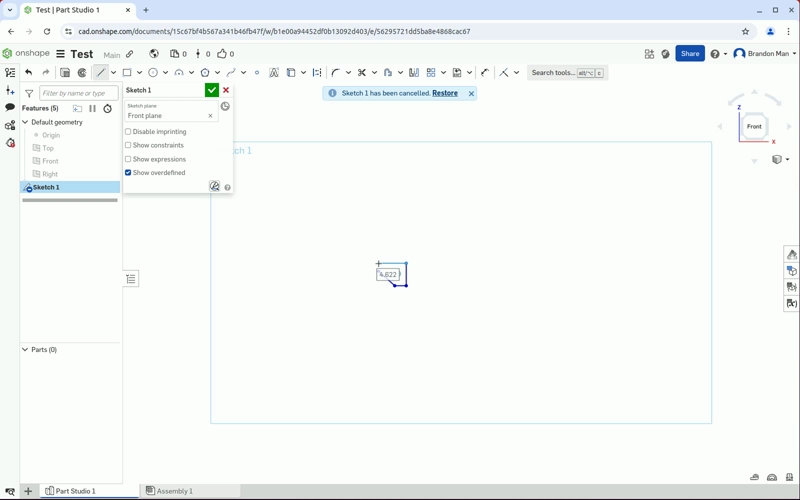
key_up(shift)
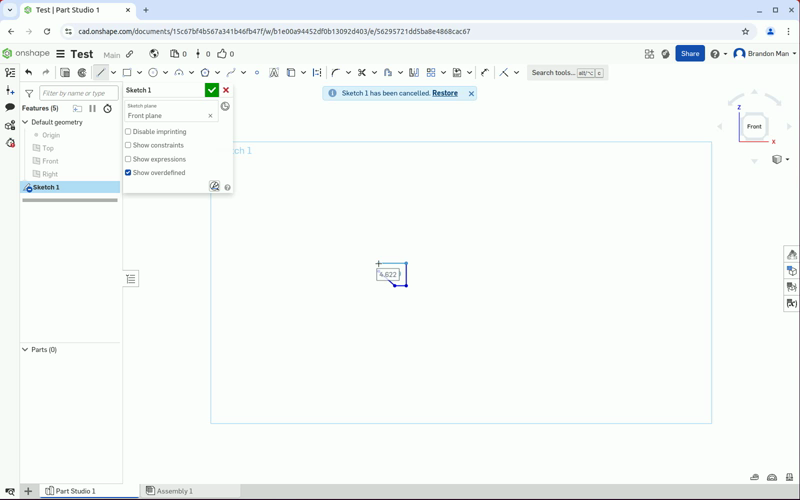
key_down(shift)
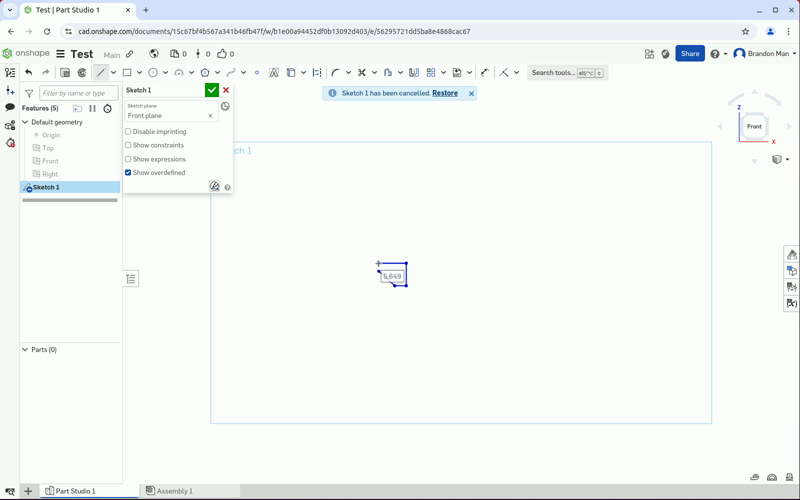
key_up(shift)
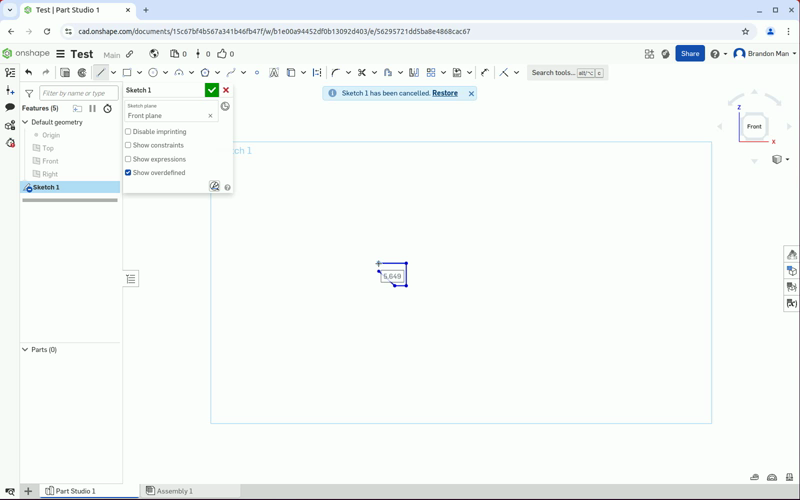
mouse_move(408, 263)
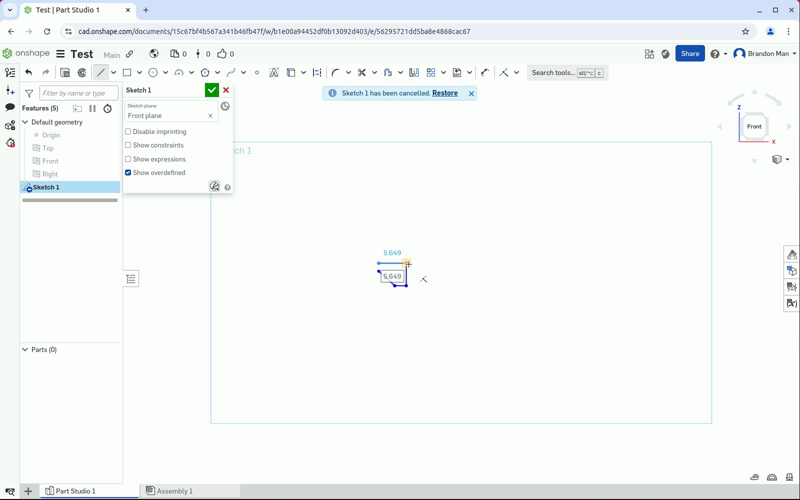
key_down(shift)
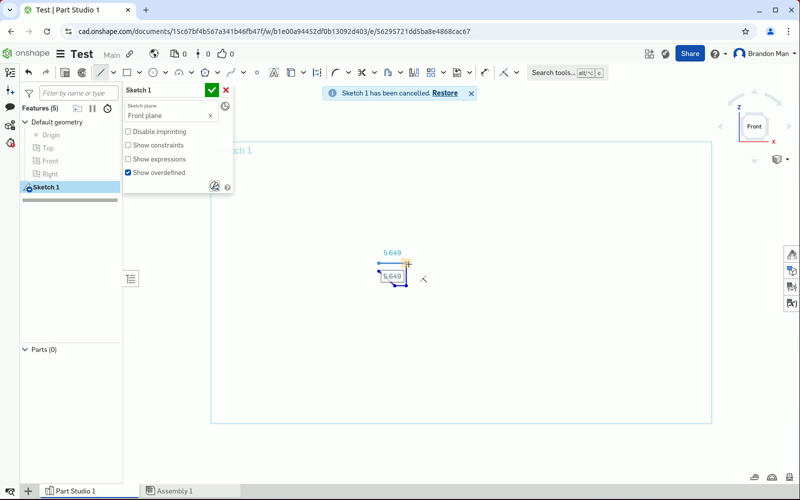
mouse_move(378, 271)
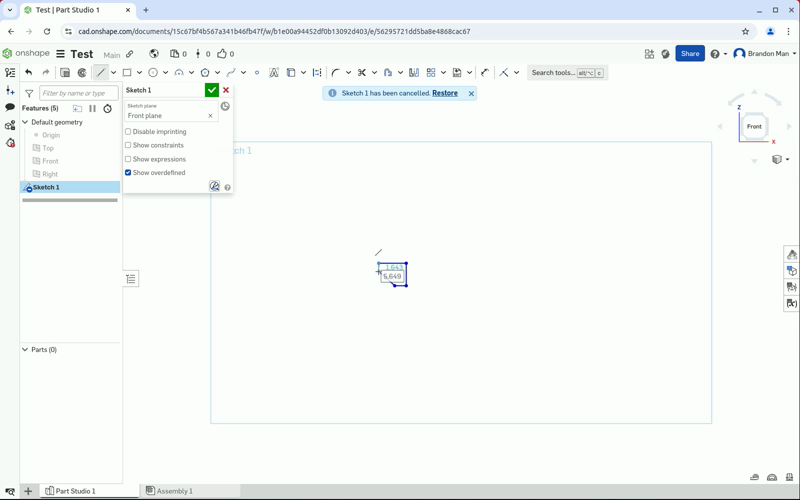
key_up(shift)
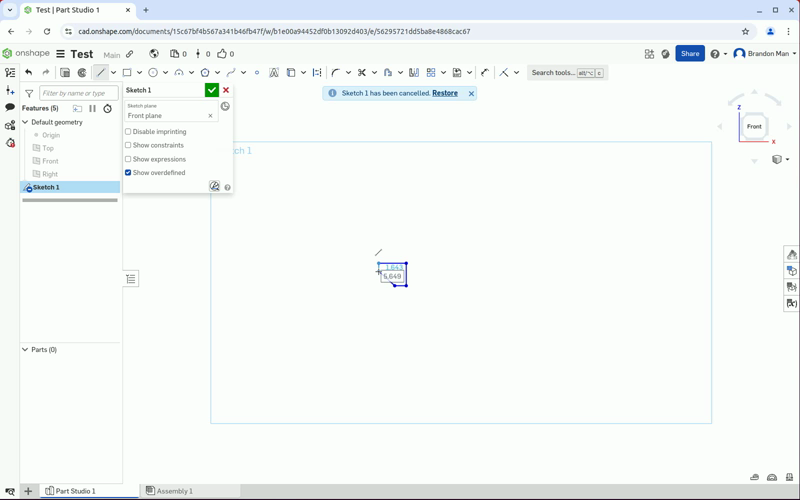
click(378, 271)
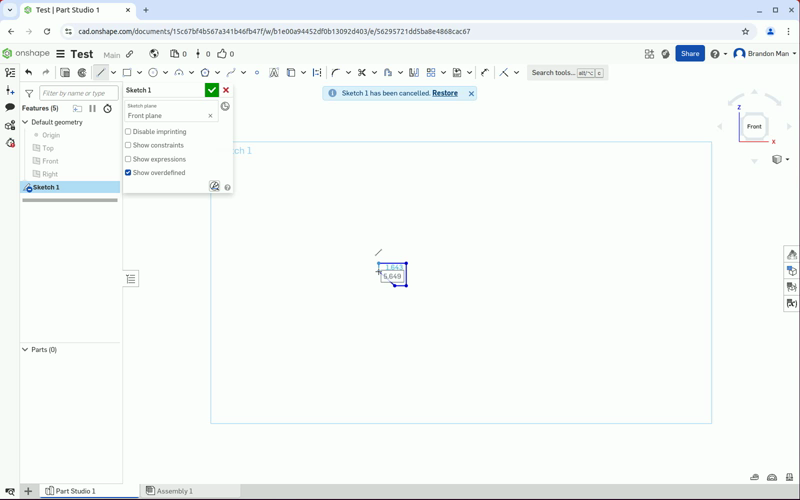
key(esc)
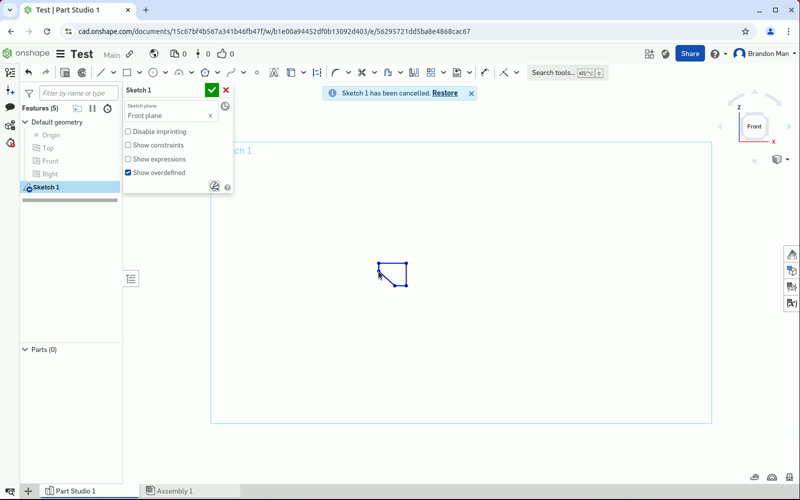
mouse_move(401, 281)
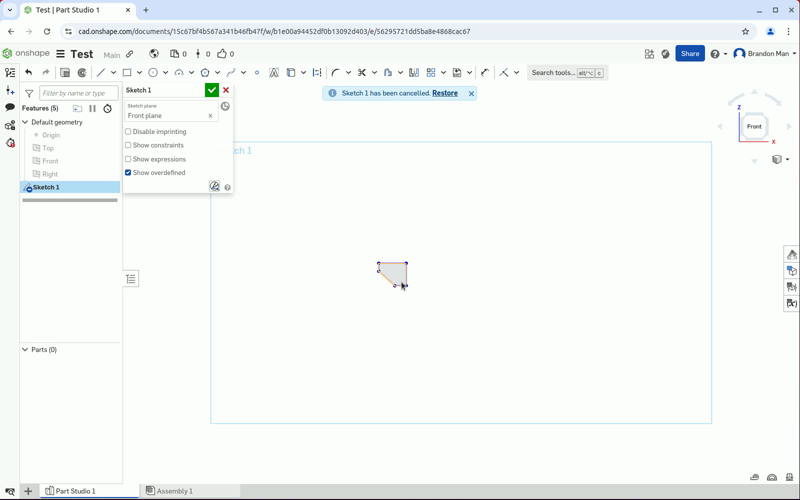
scroll(6)
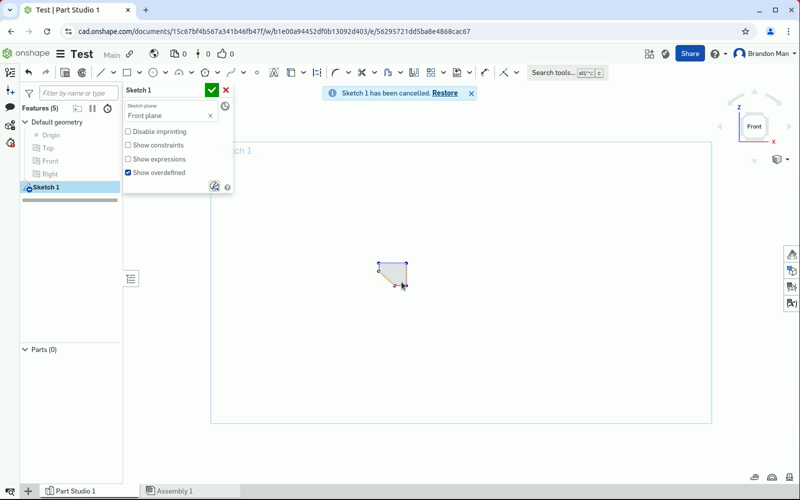
scroll(6)
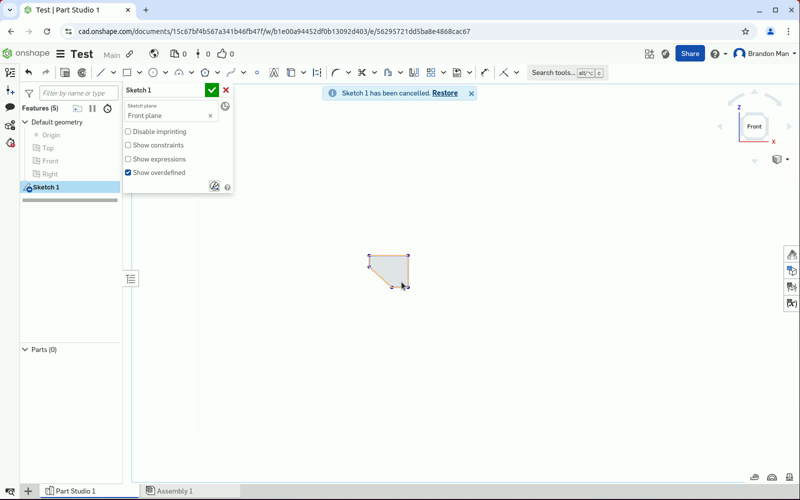
scroll(6)
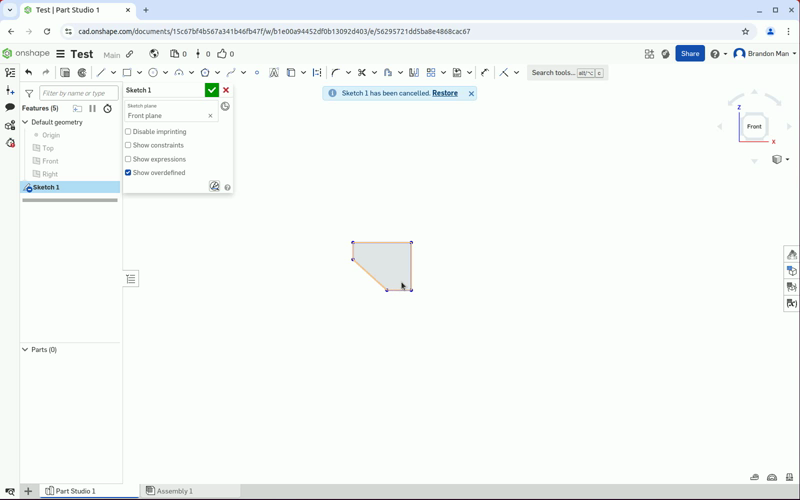
scroll(6)
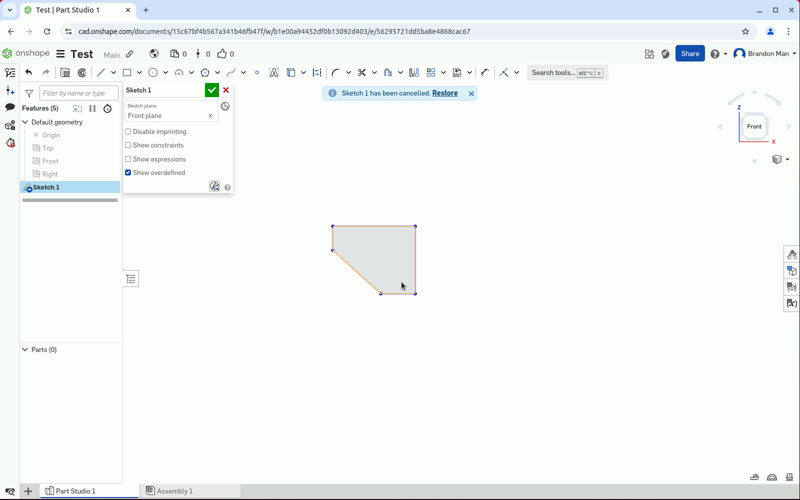
scroll(6)
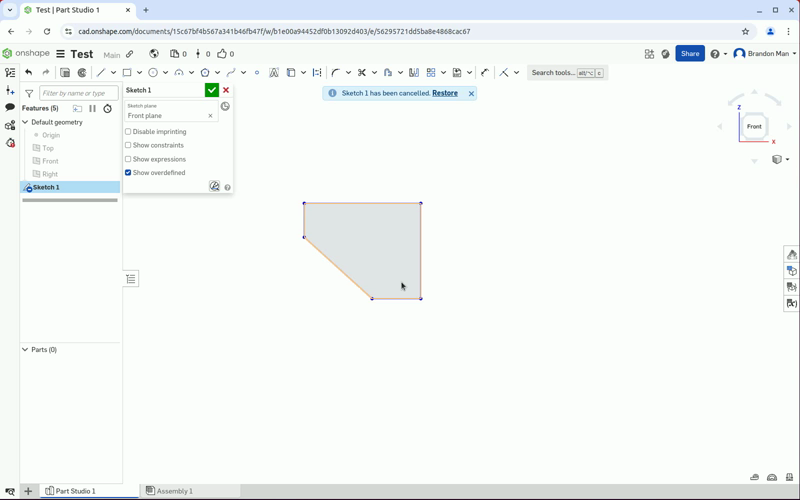
scroll(6)
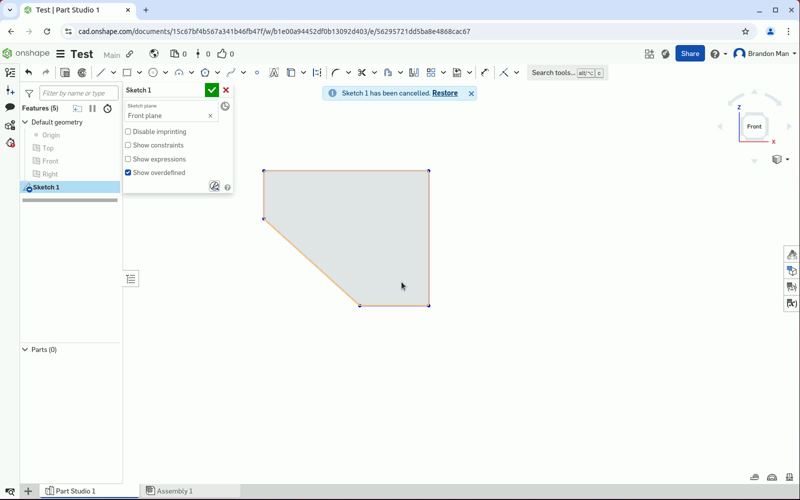
scroll(6)
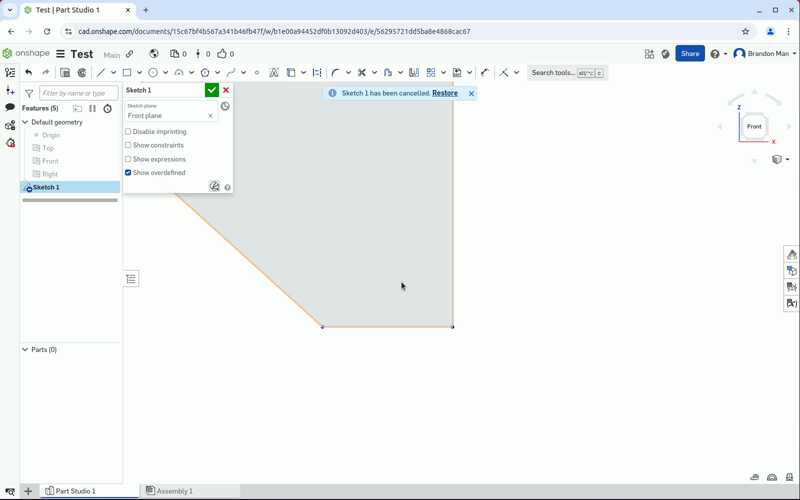
click(401, 281)
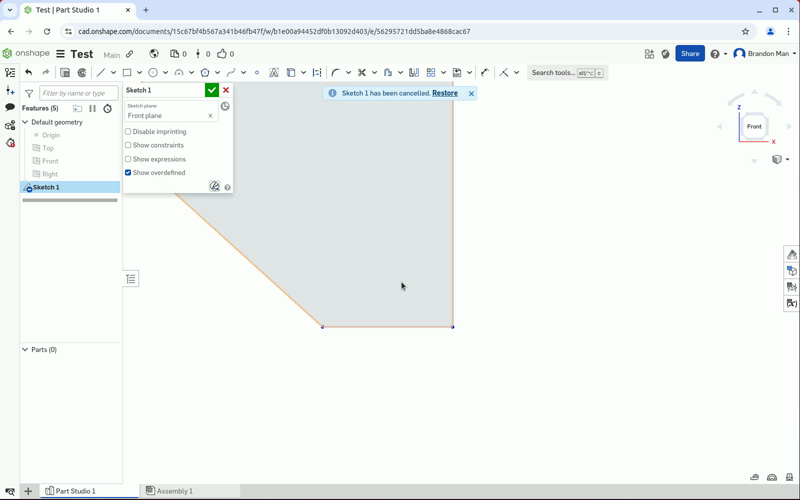
scroll(-6)
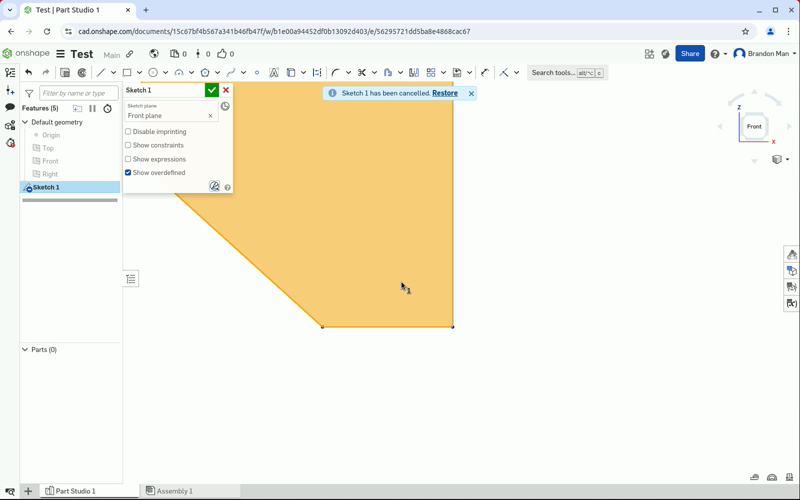
scroll(-6)
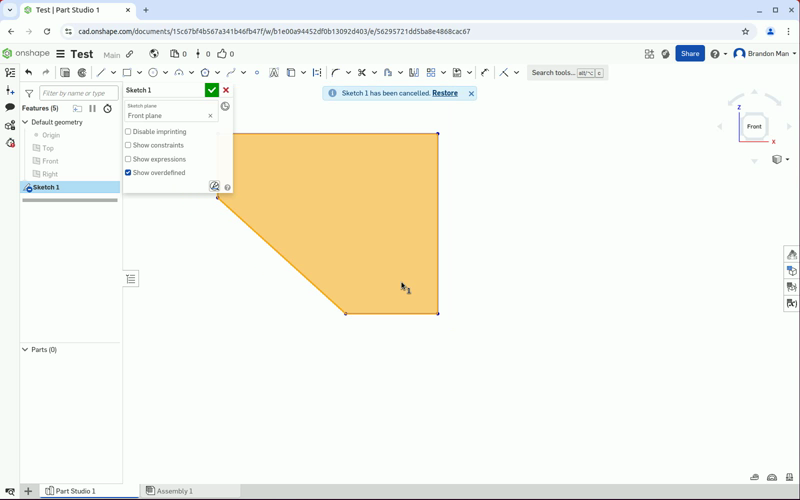
scroll(-6)
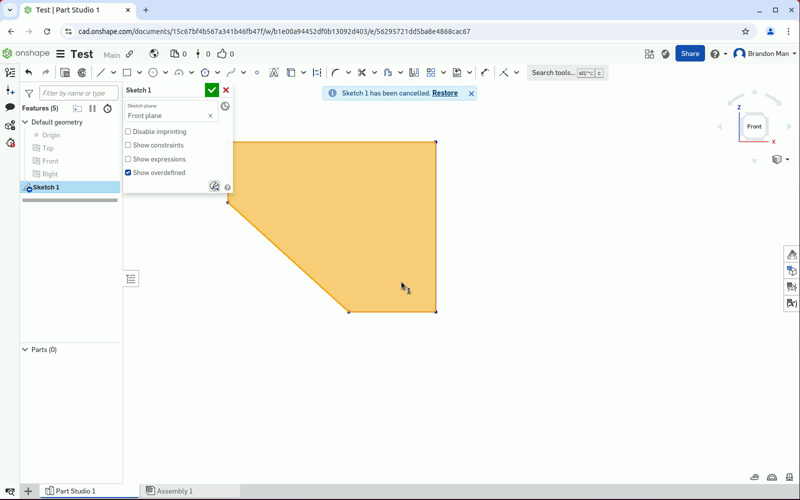
scroll(-6)
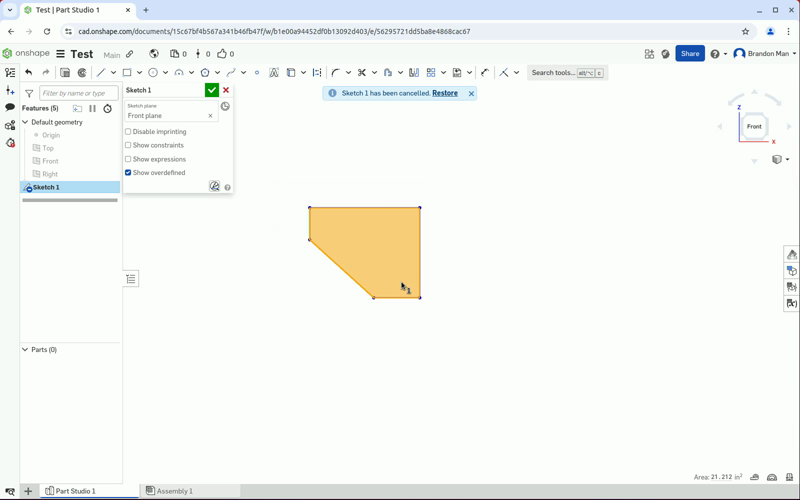
scroll(-6)
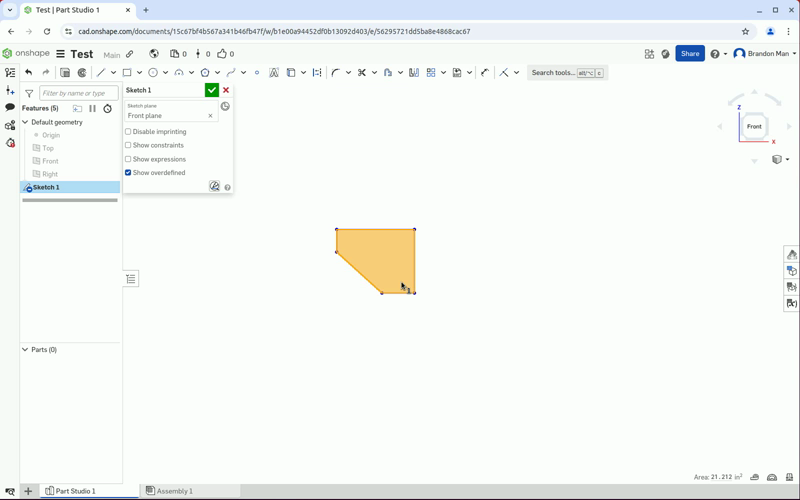
scroll(-6)
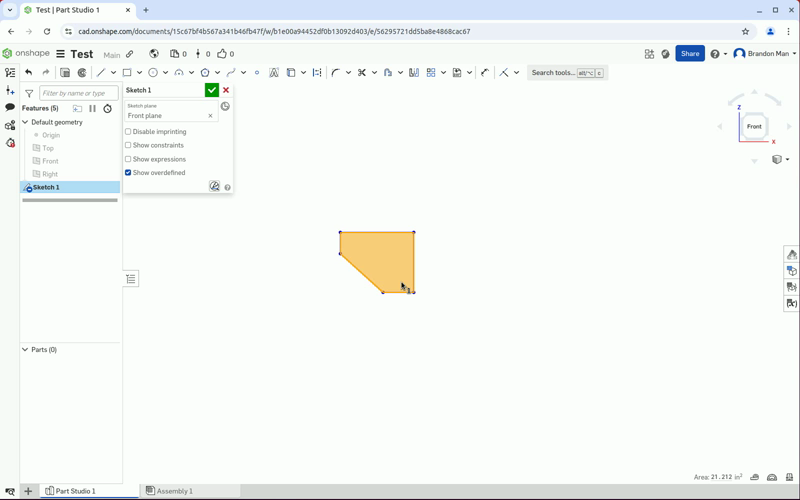
scroll(-6)
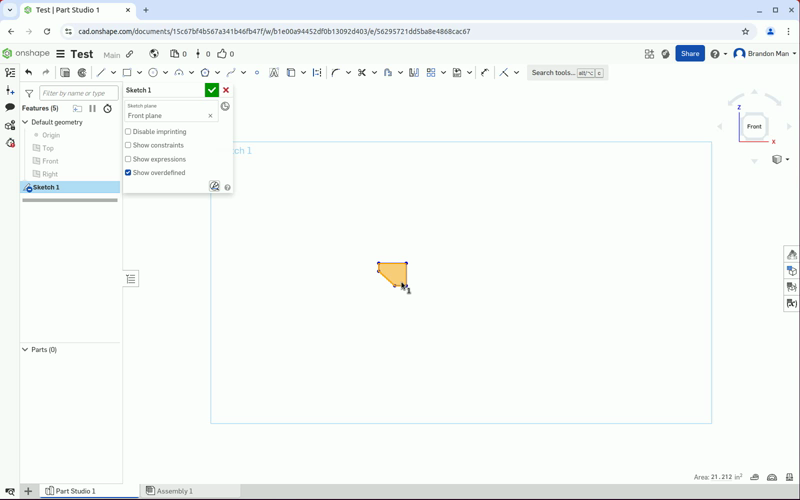
mouse_move(73, 352)
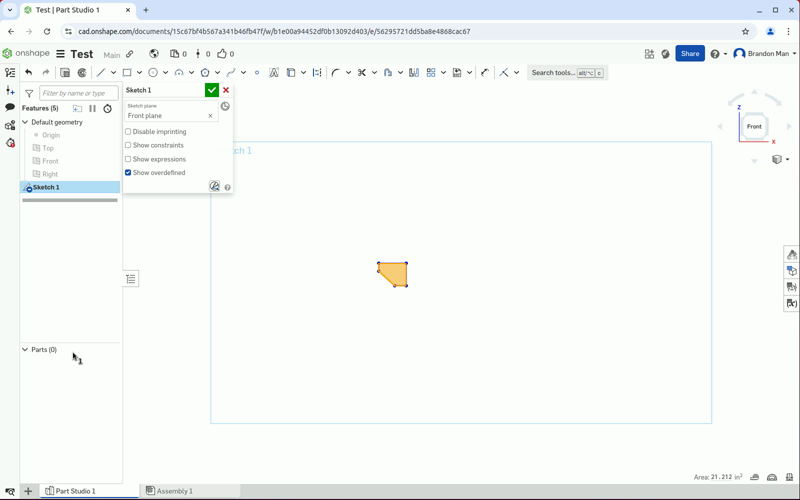
key(shift+y)
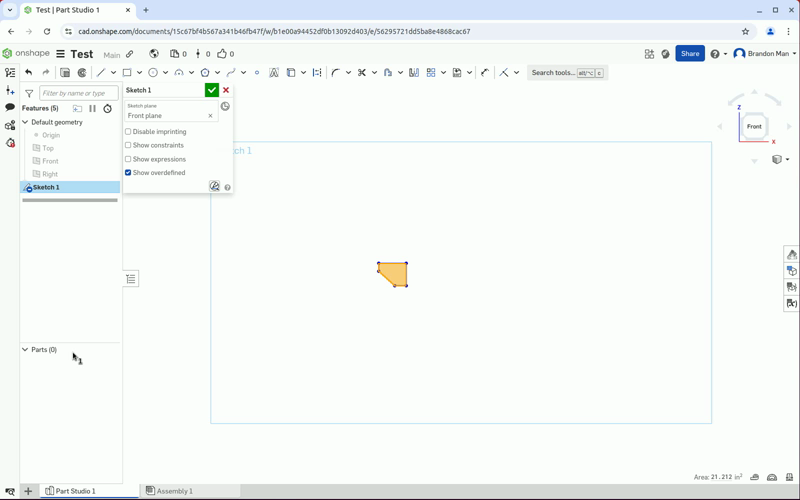
key(shift+e)
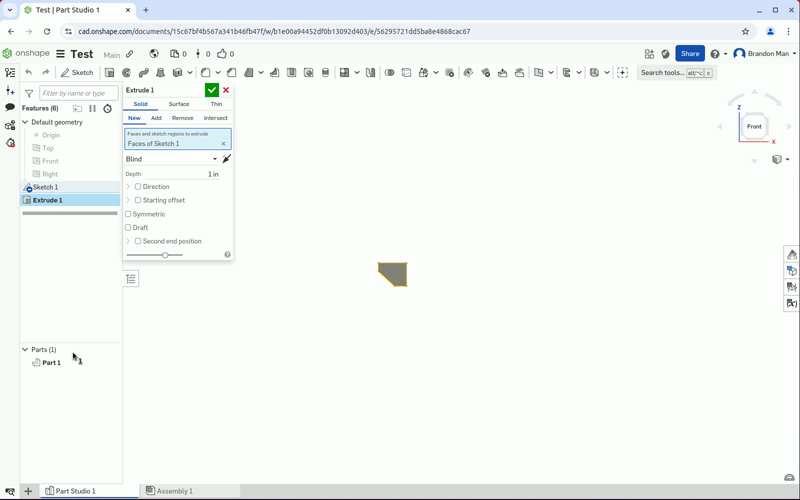
mouse_move(143, 106)
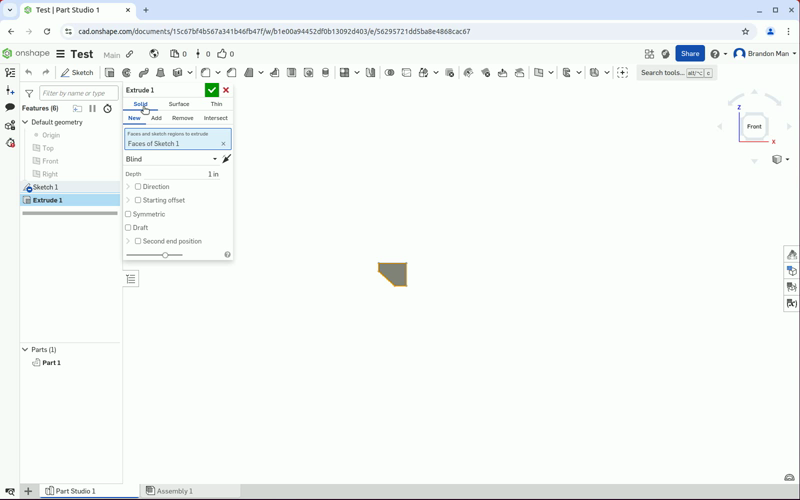
click(143, 106)
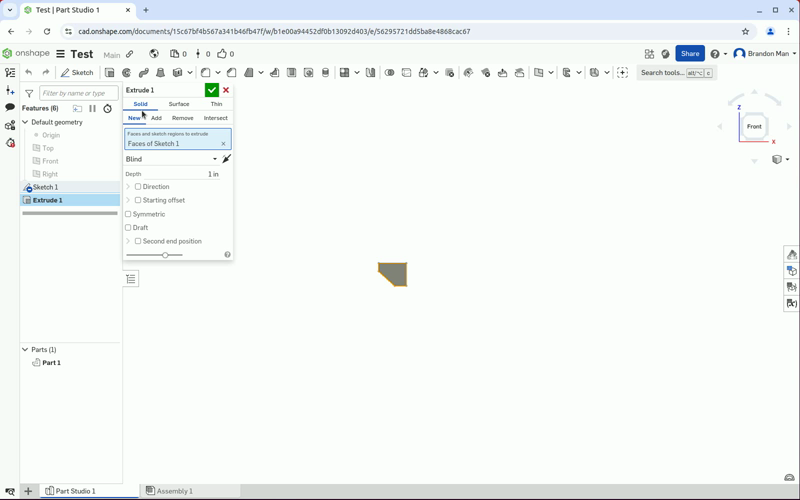
mouse_move(137, 120)
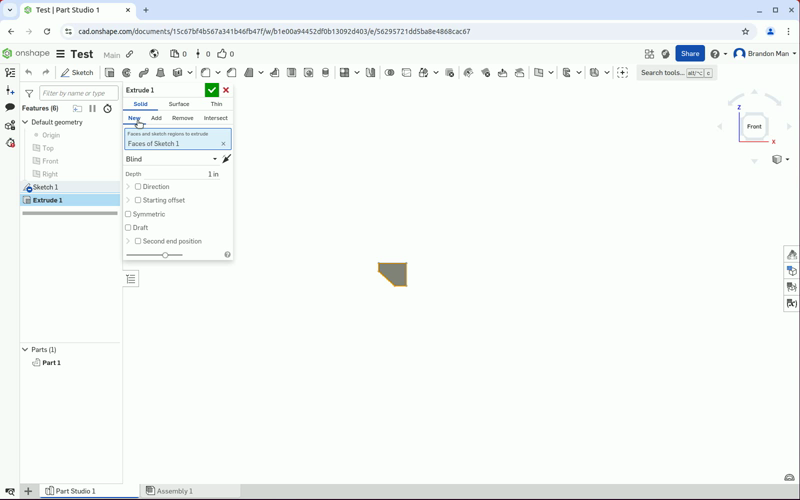
click(137, 120)
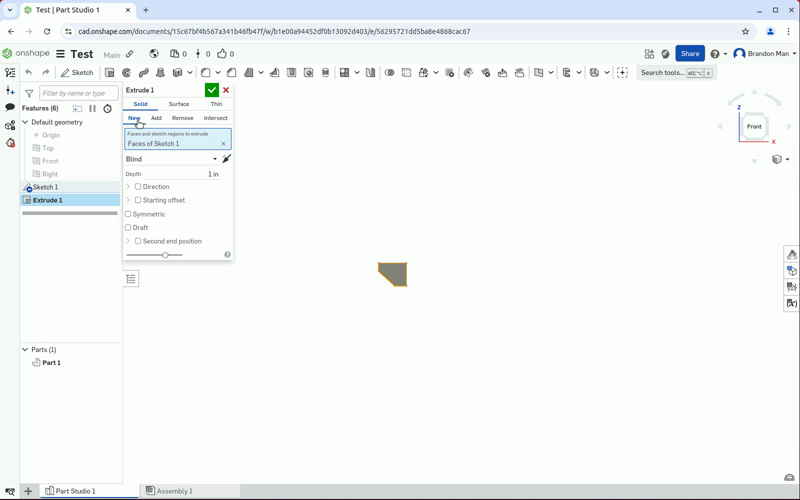
key(tab, 4)
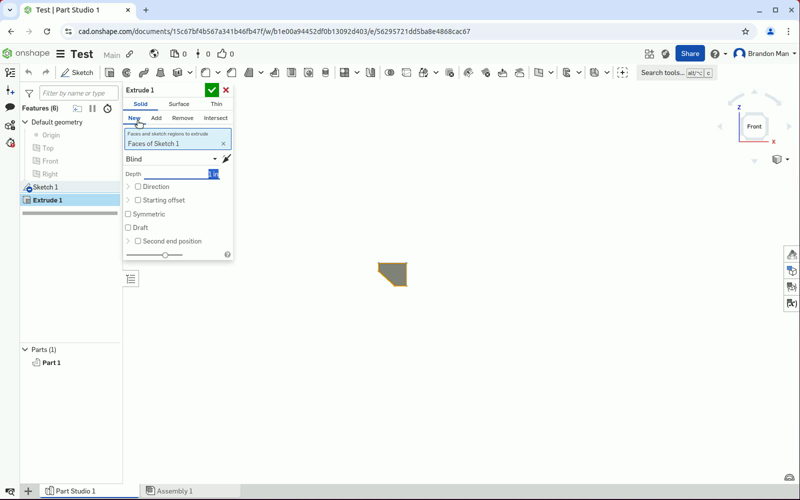
text(13.721)
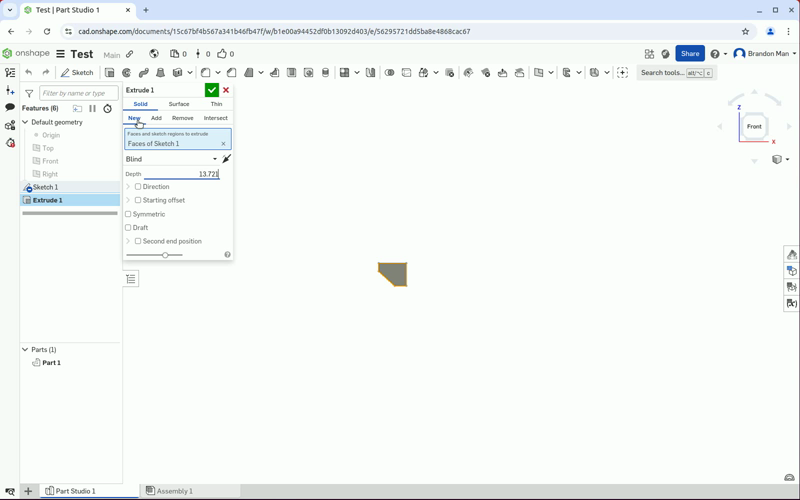
key(enter)
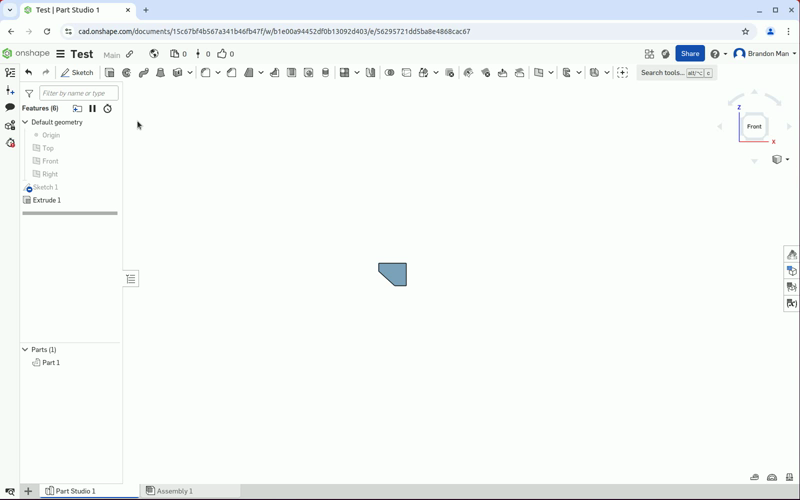
key(shift+h)
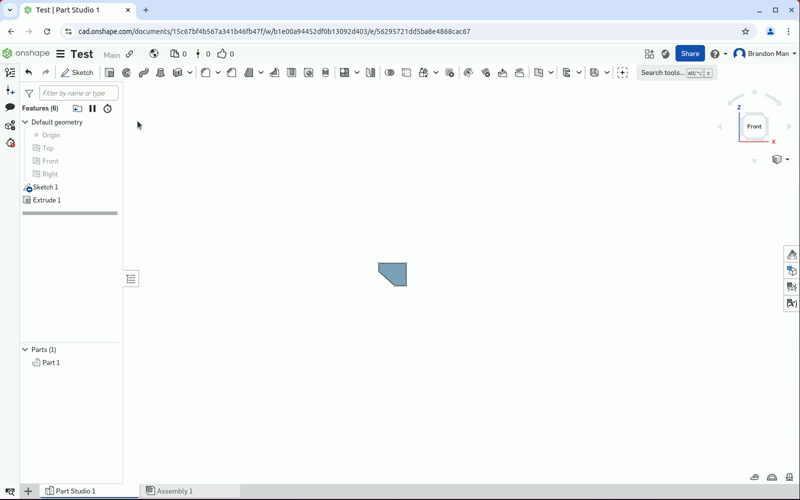
key(shift+h)
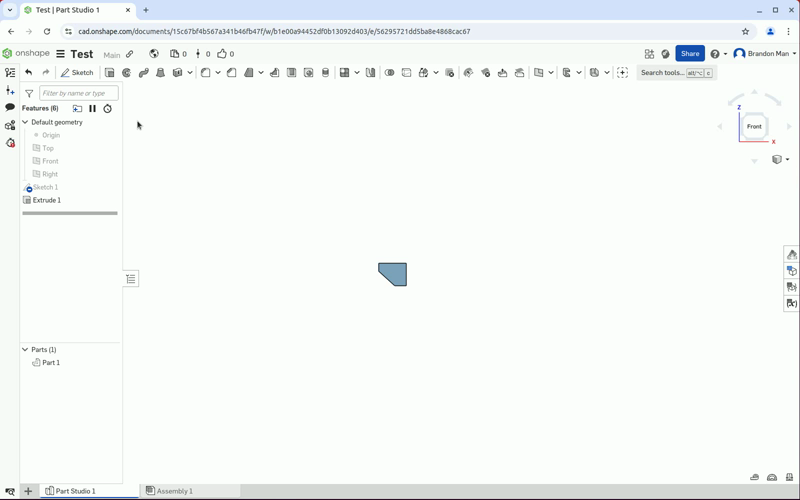
mouse_move(73, 189)
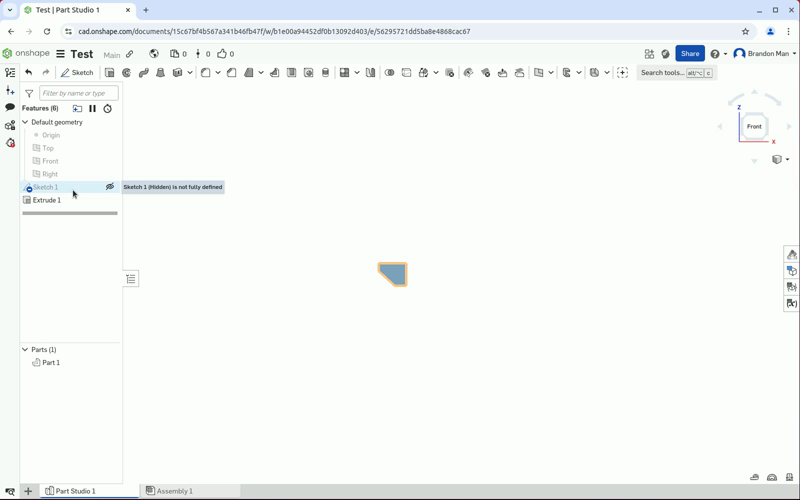
click(73, 189)
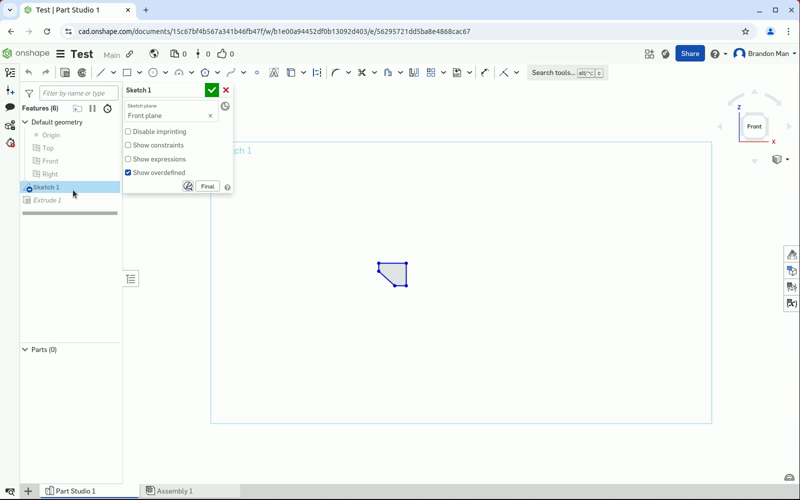
mouse_move(229, 92)
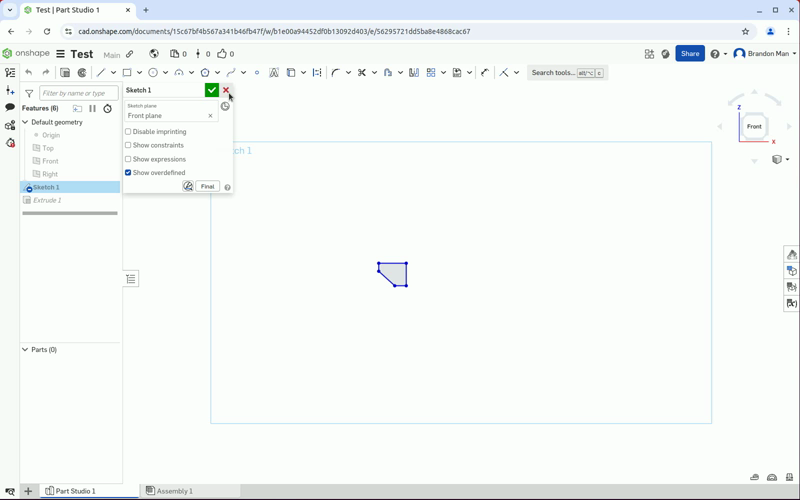
click(229, 92)
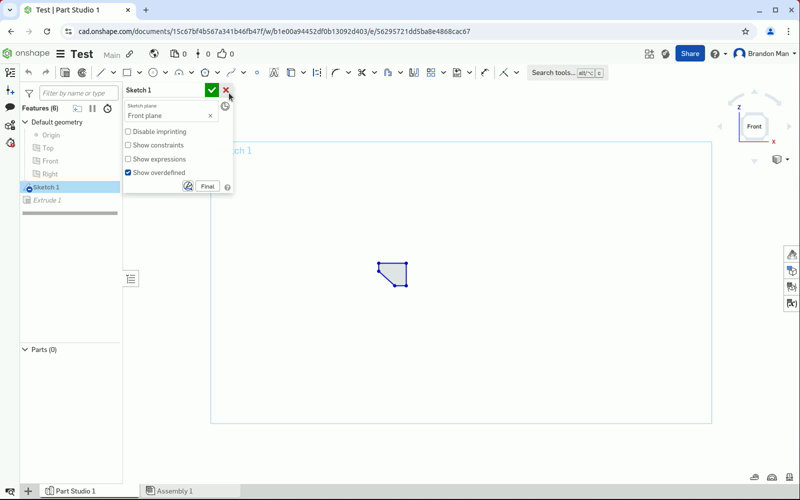
key(shift+s)
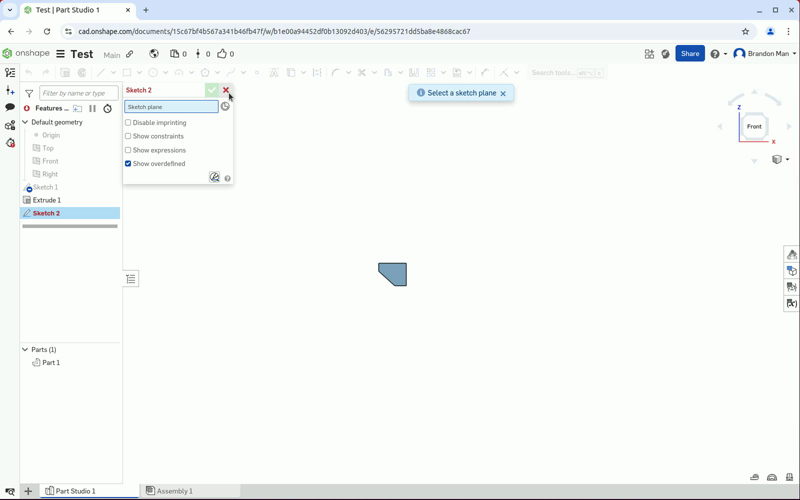
mouse_move(73, 163)
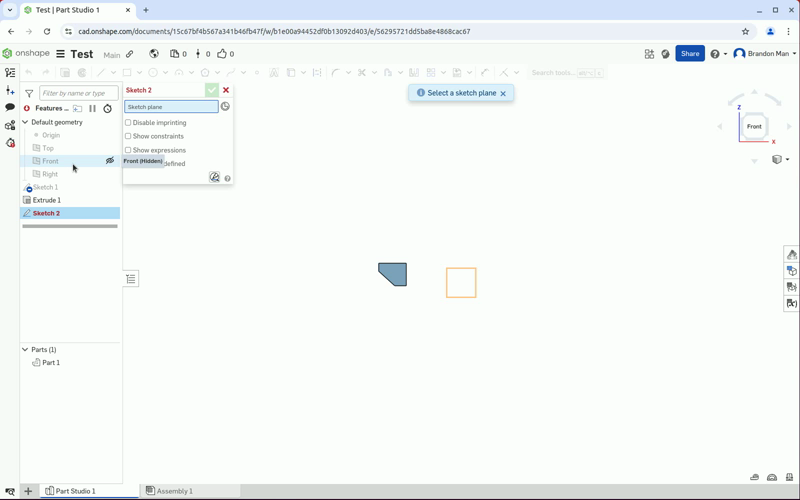
click(73, 163)
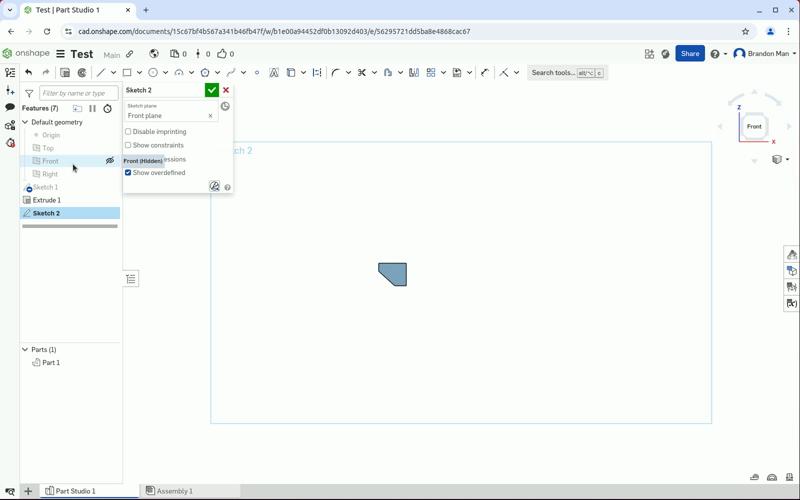
mouse_move(73, 352)
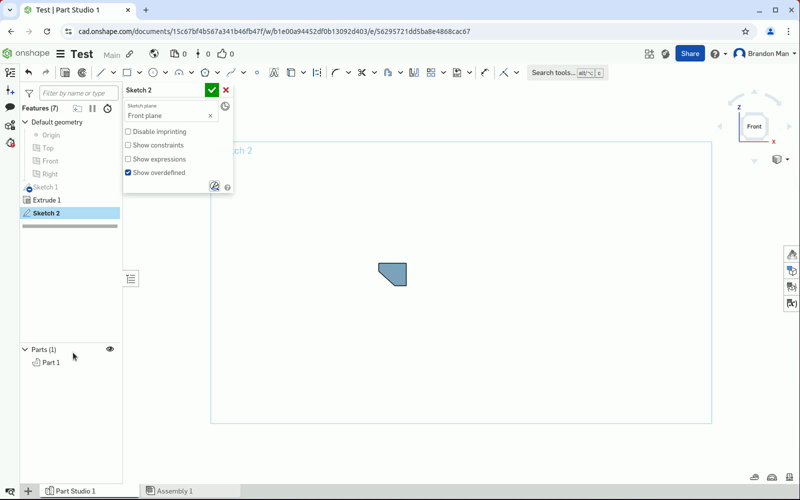
key(y)
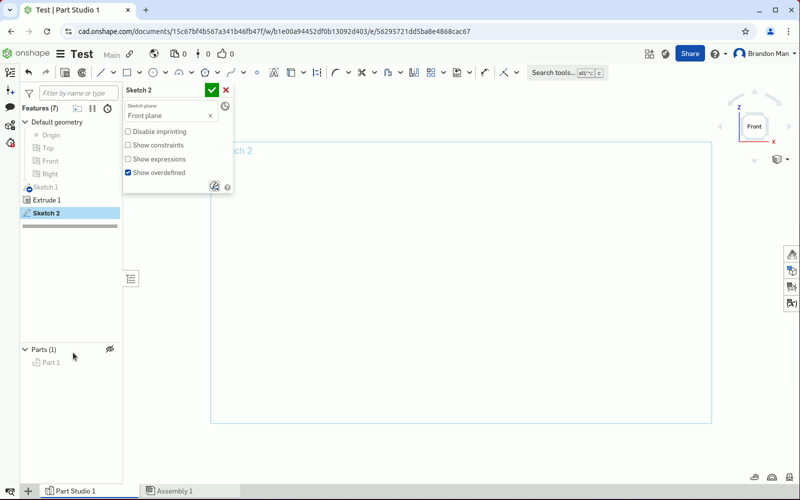
key(l)
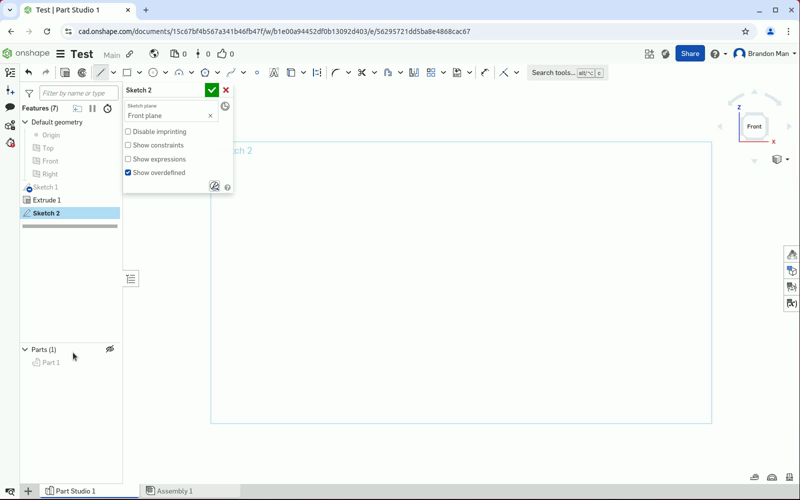
key_down(shift)
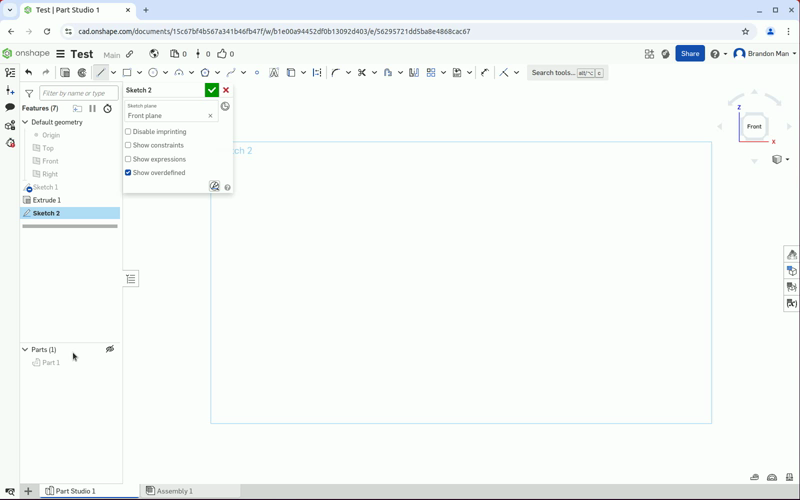
mouse_move(405, 264)
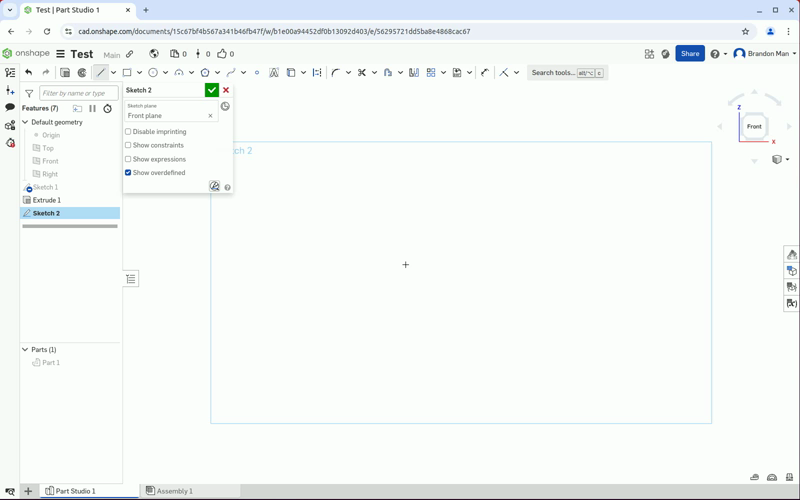
click(405, 264)
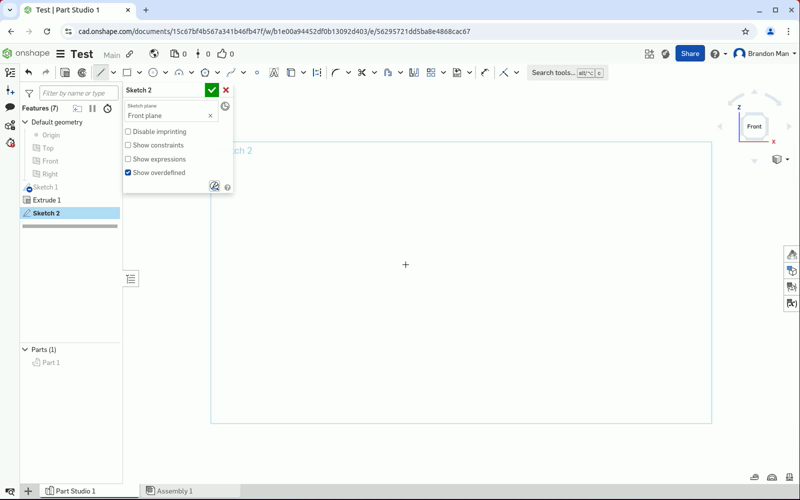
key_up(shift)
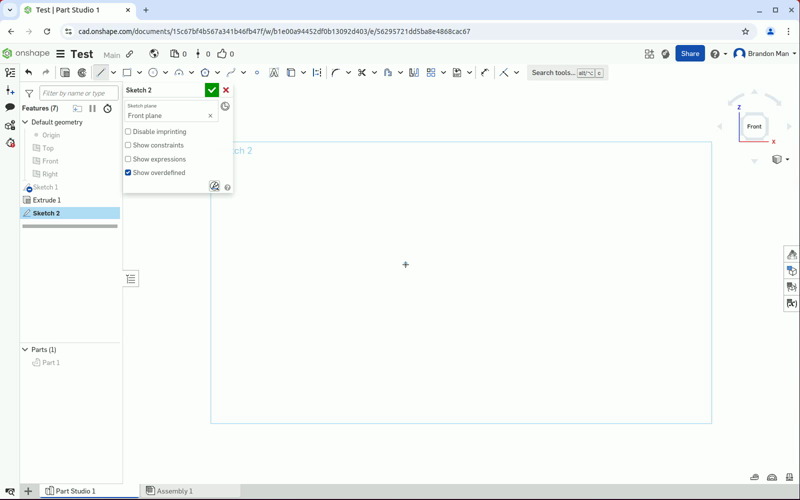
key_down(shift)
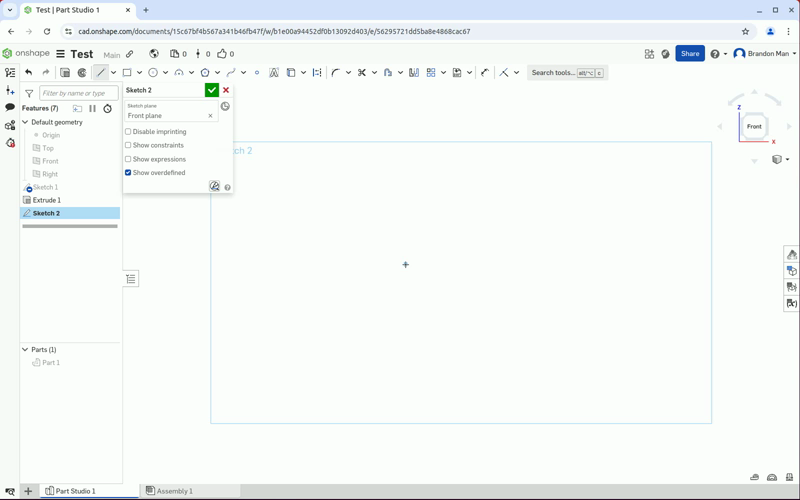
mouse_move(435, 264)
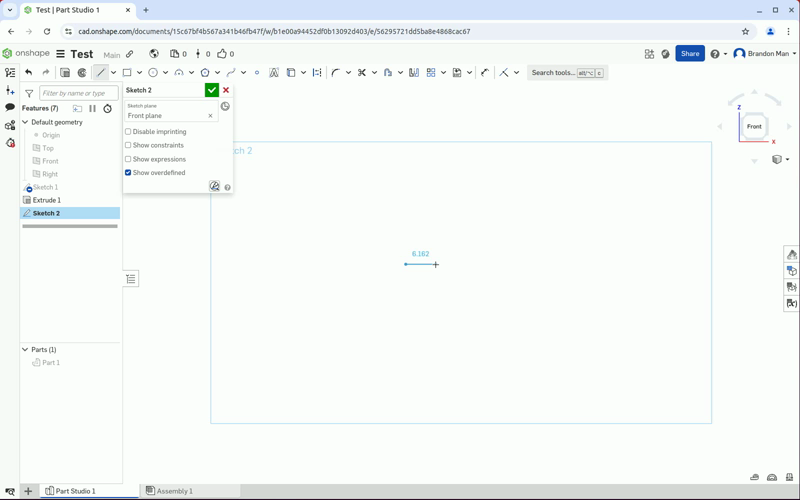
mouse_move(433, 264)
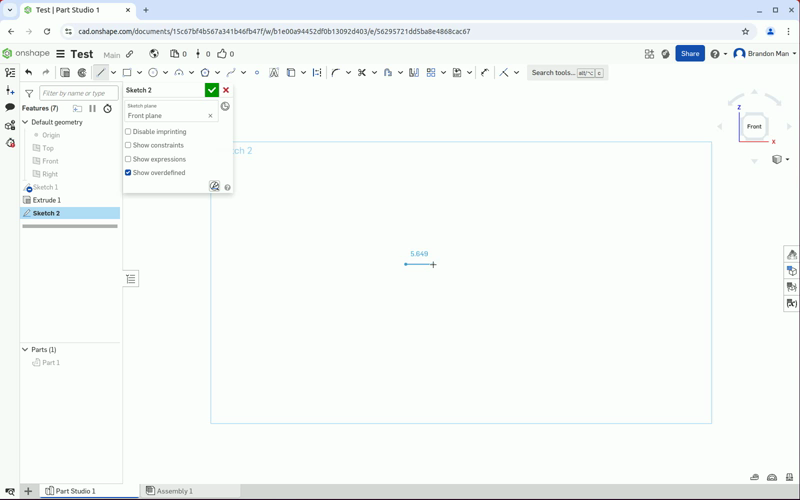
click(433, 264)
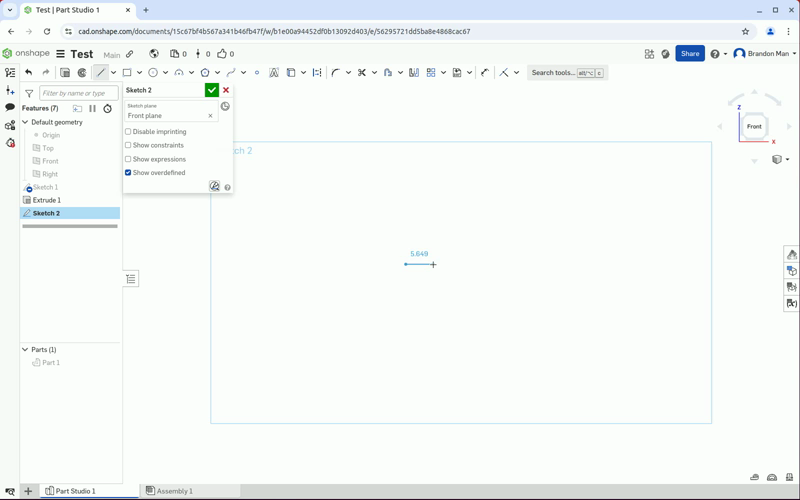
key_up(shift)
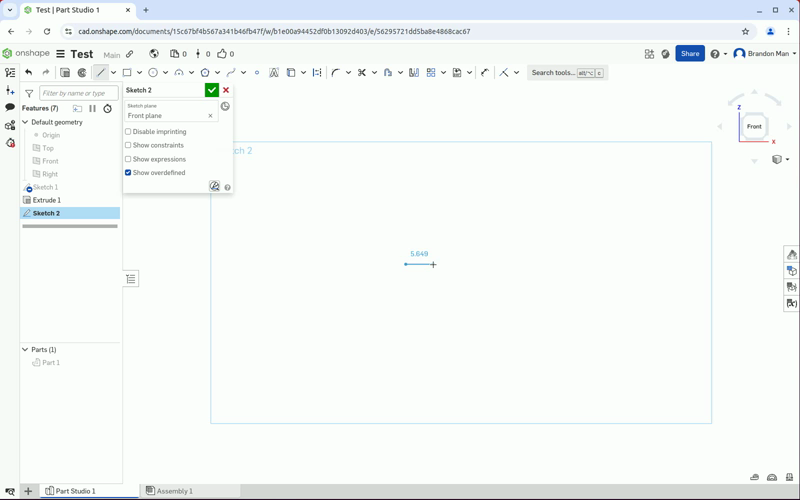
key_down(shift)
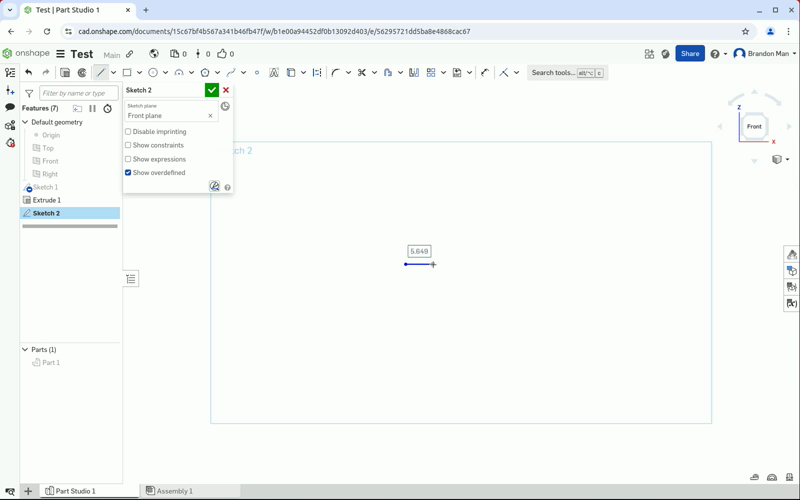
mouse_move(463, 264)
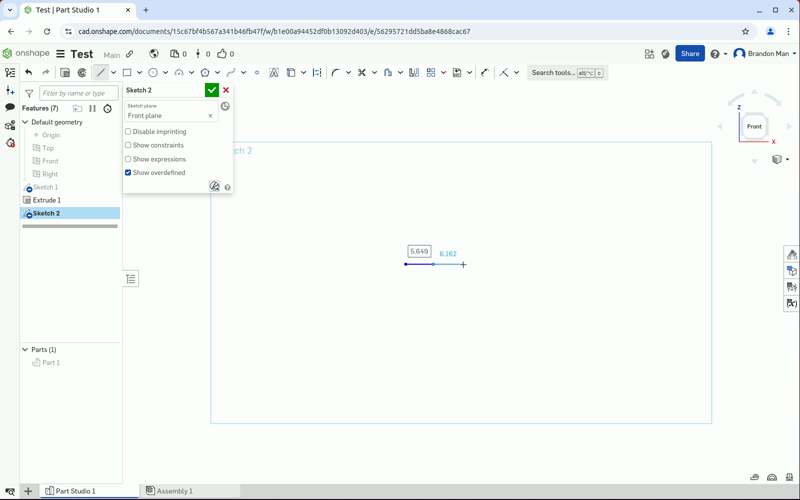
mouse_move(433, 245)
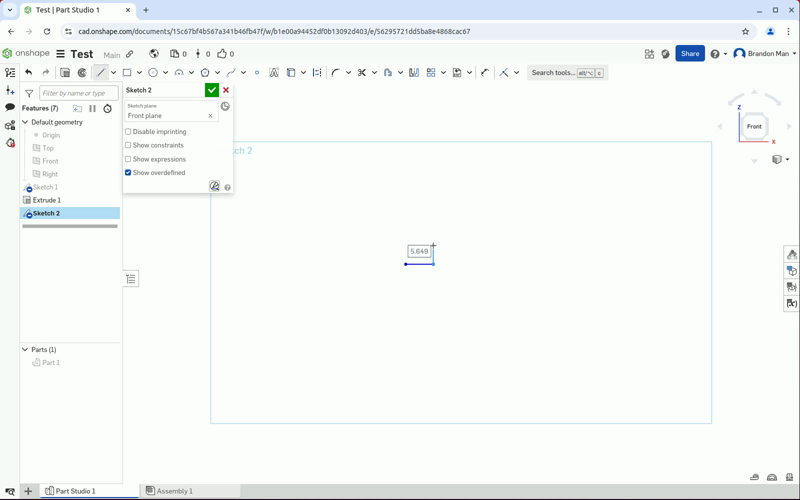
click(433, 245)
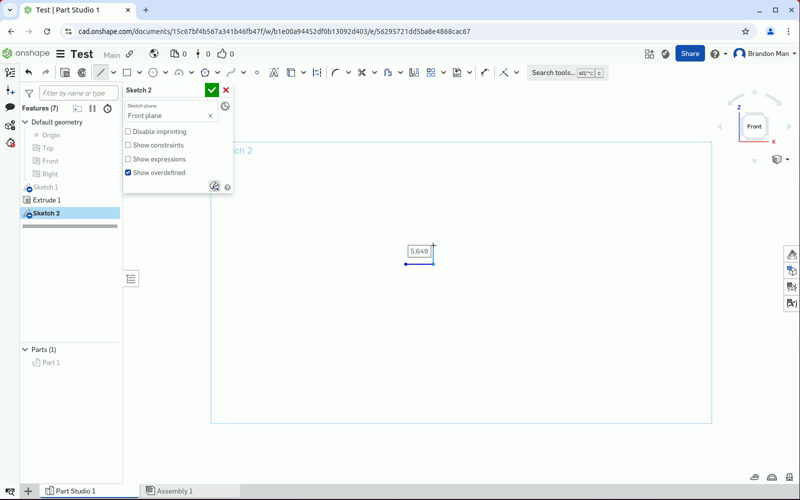
key_up(shift)
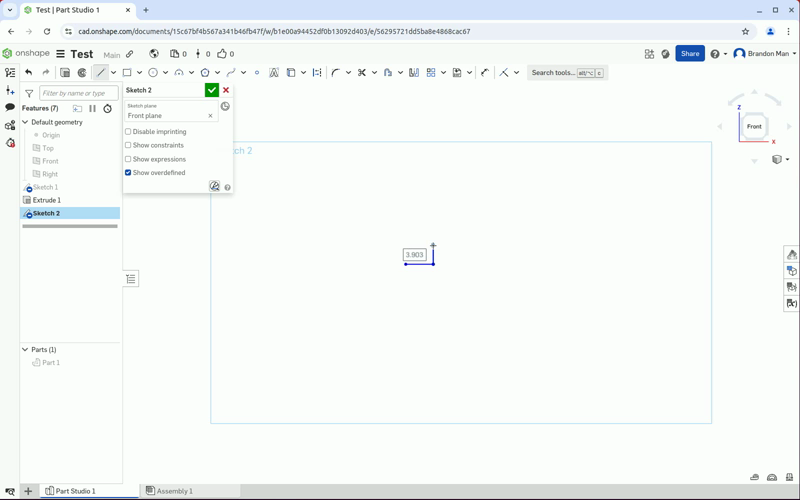
key_down(shift)
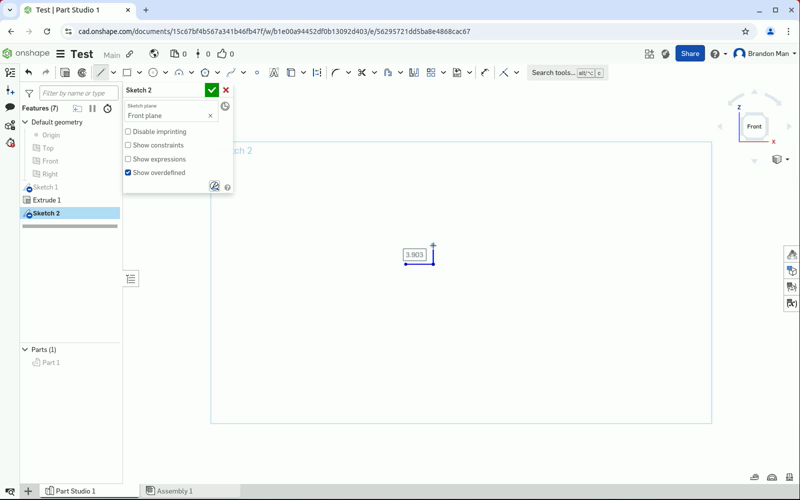
mouse_move(463, 245)
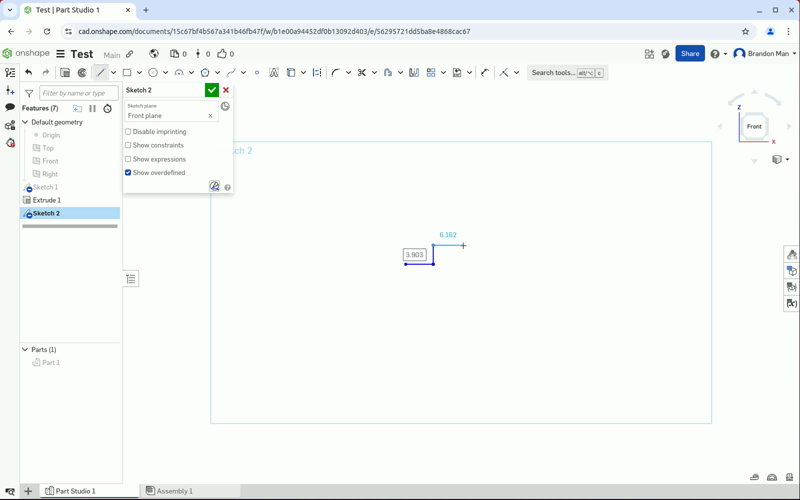
mouse_move(405, 245)
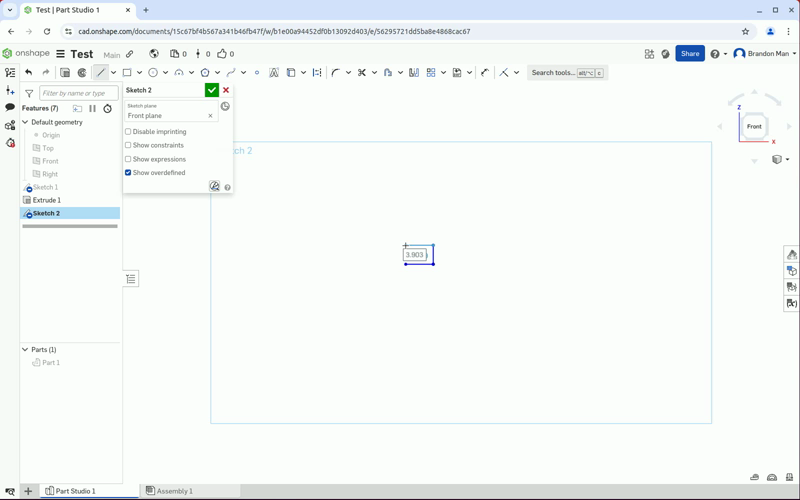
click(405, 245)
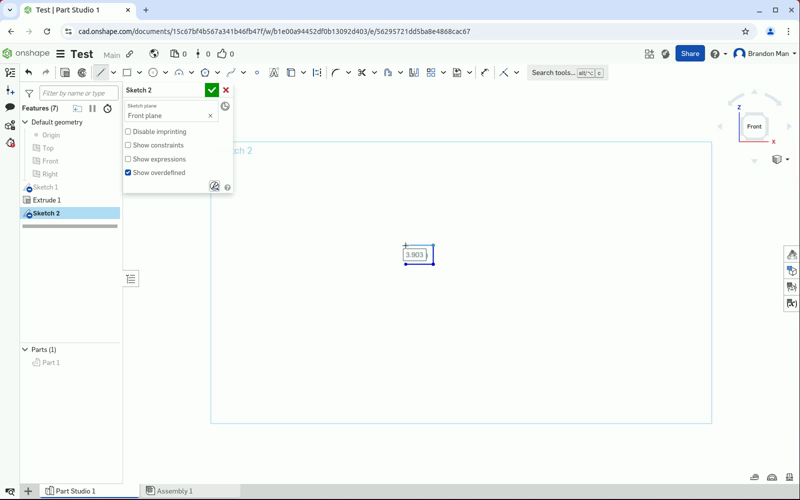
key_up(shift)
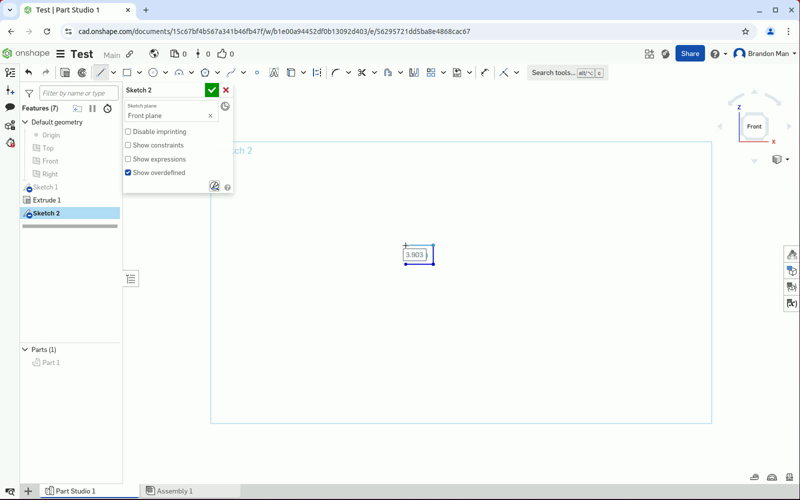
mouse_move(435, 245)
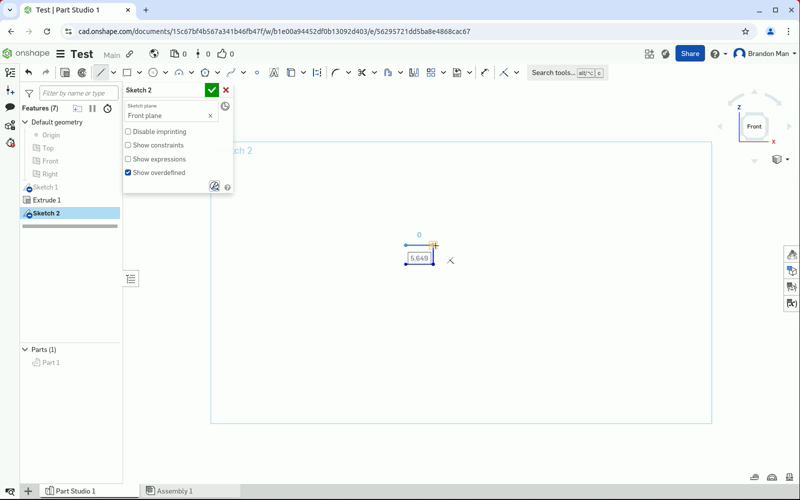
key_down(shift)
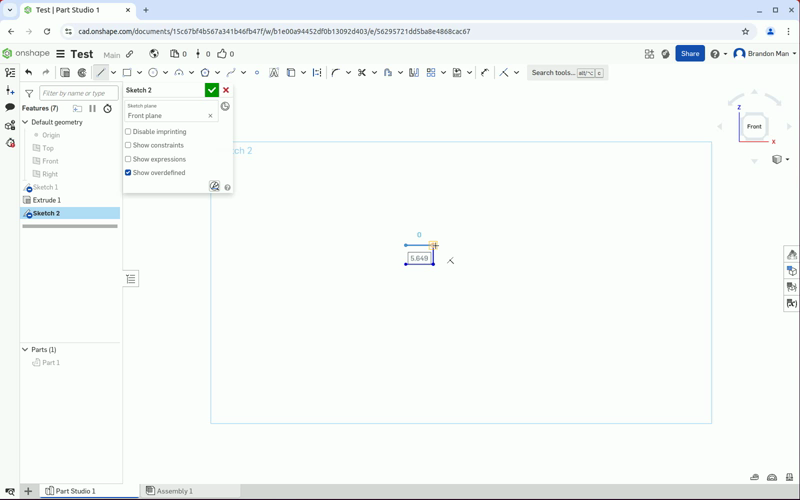
mouse_move(405, 264)
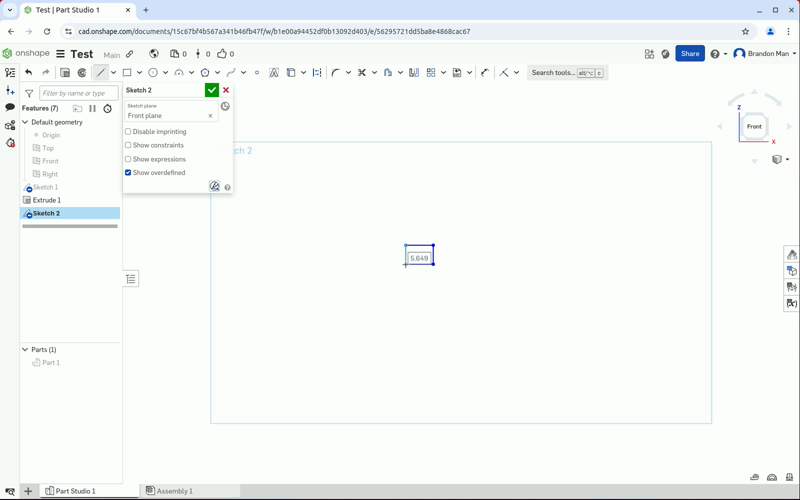
key_up(shift)
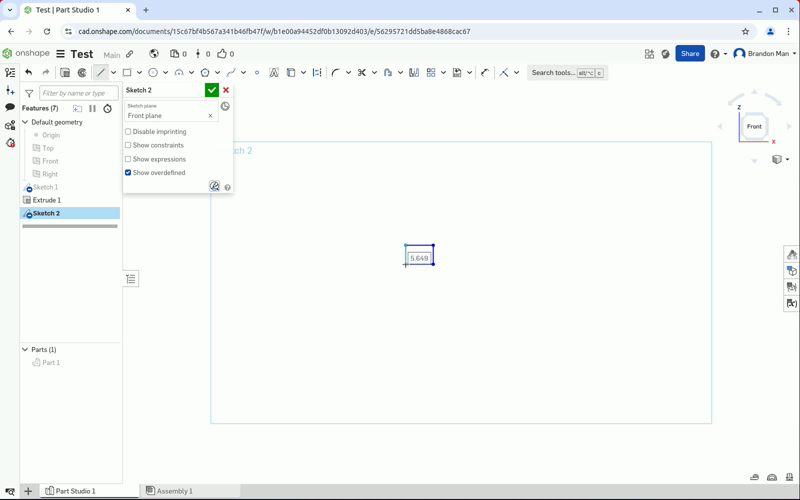
click(405, 264)
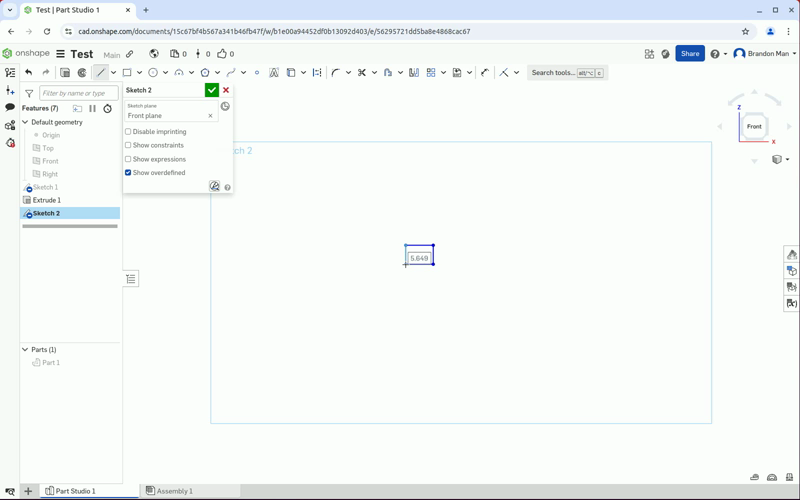
key(esc)
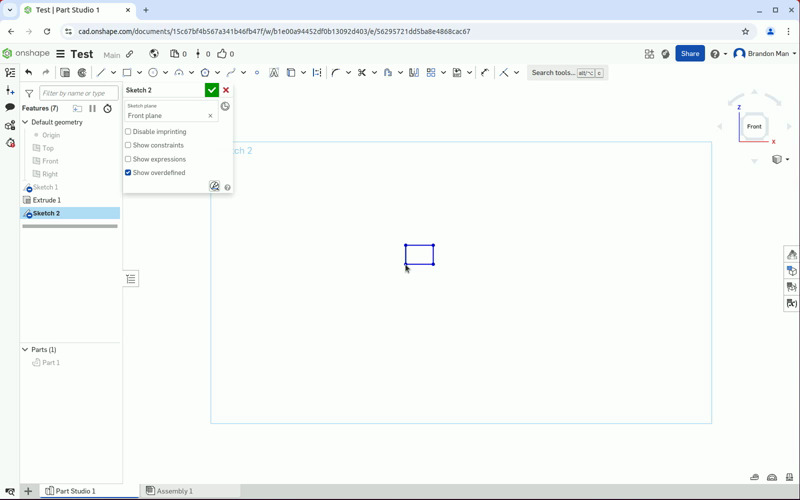
mouse_move(427, 246)
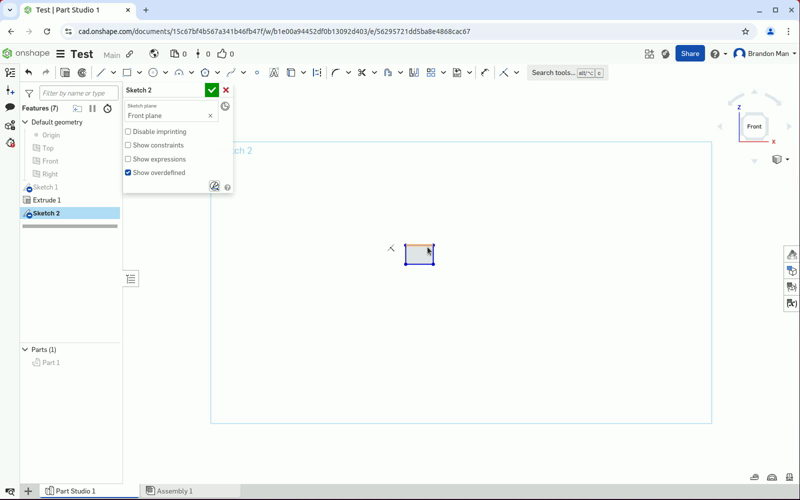
scroll(6)
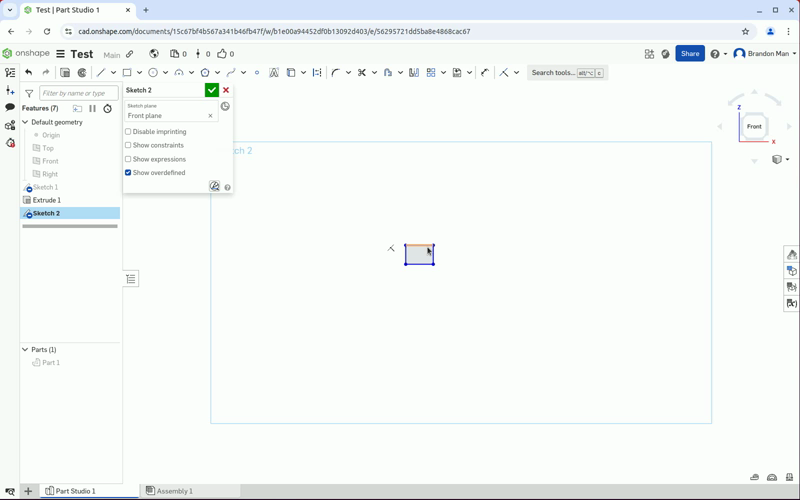
scroll(6)
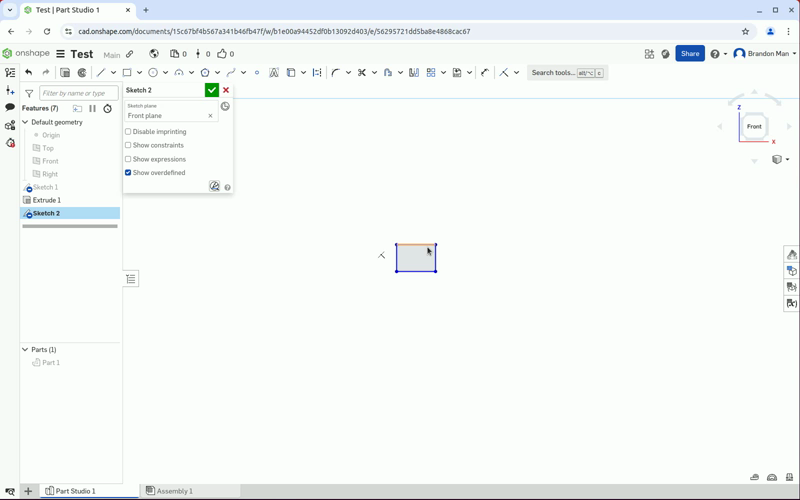
scroll(6)
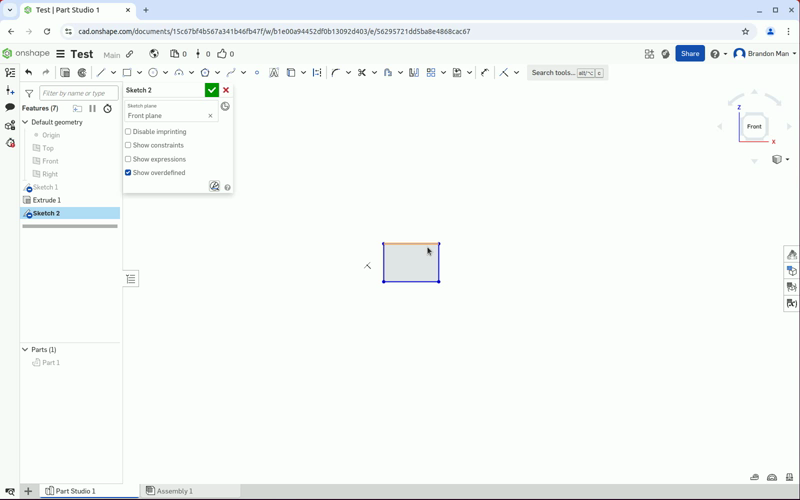
scroll(6)
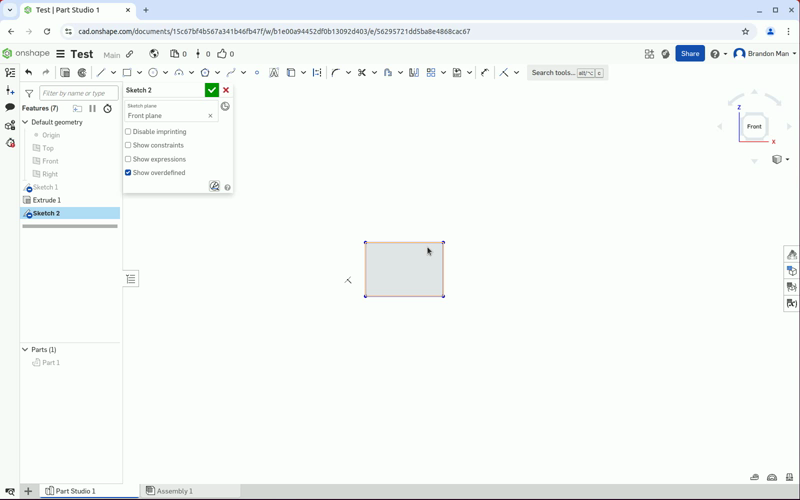
scroll(6)
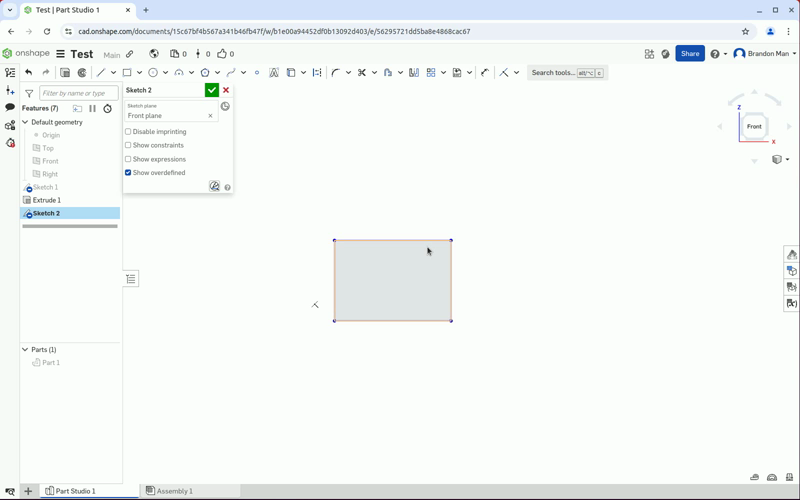
scroll(6)
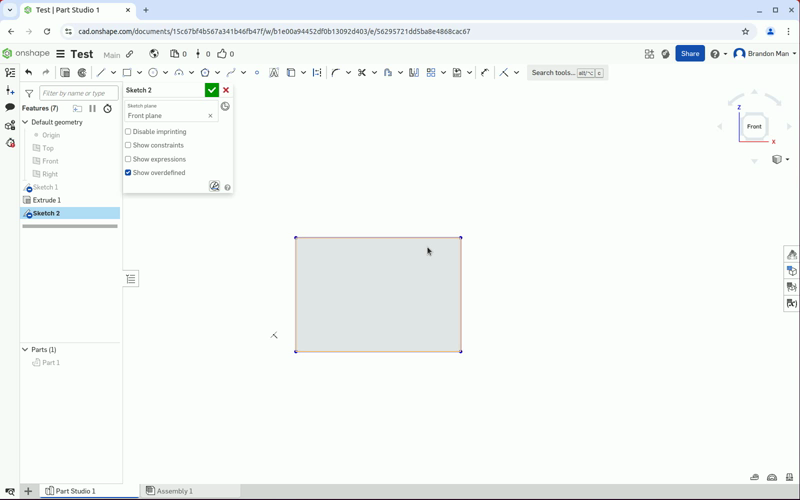
scroll(6)
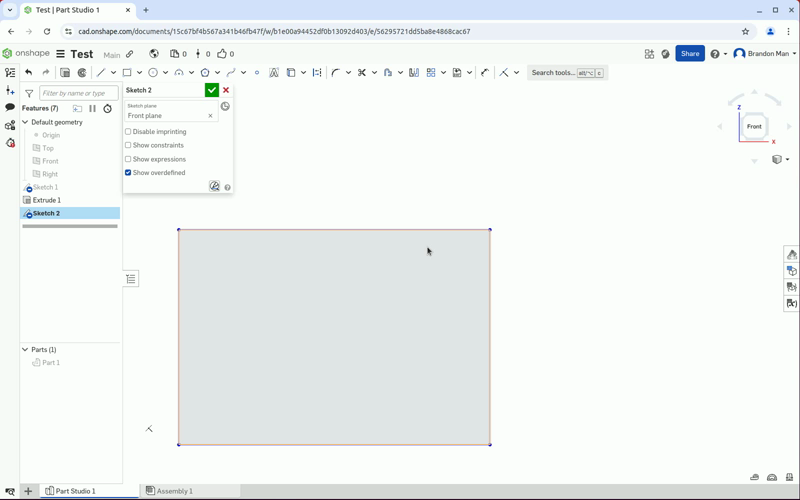
click(427, 246)
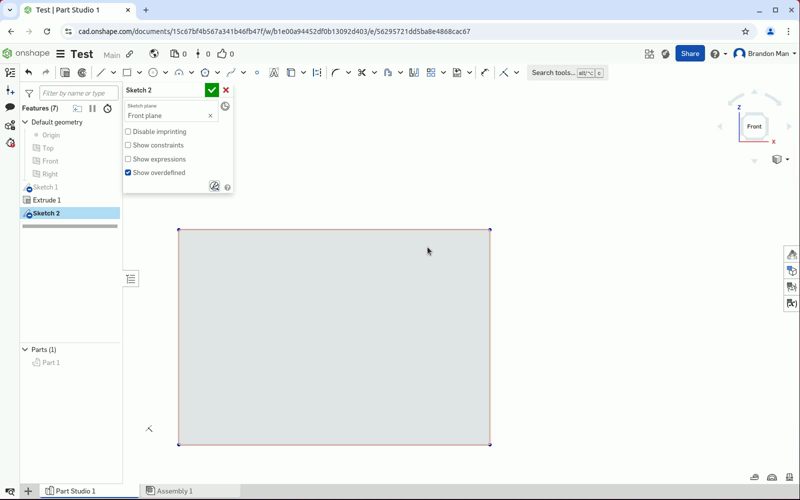
scroll(-6)
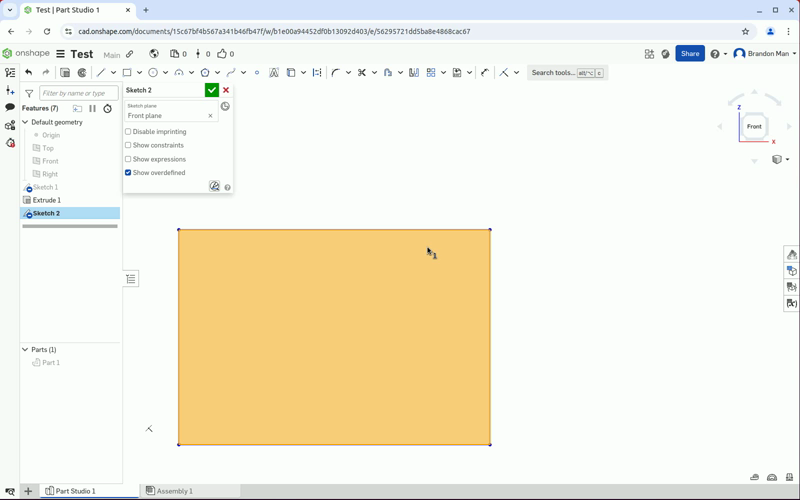
scroll(-6)
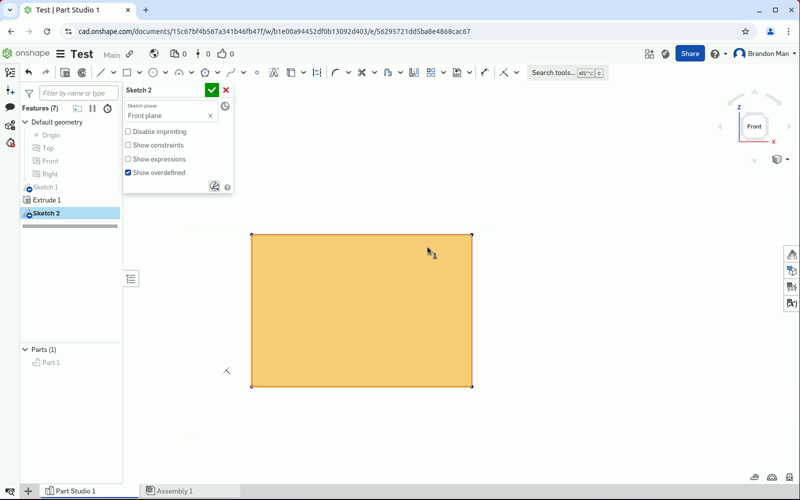
scroll(-6)
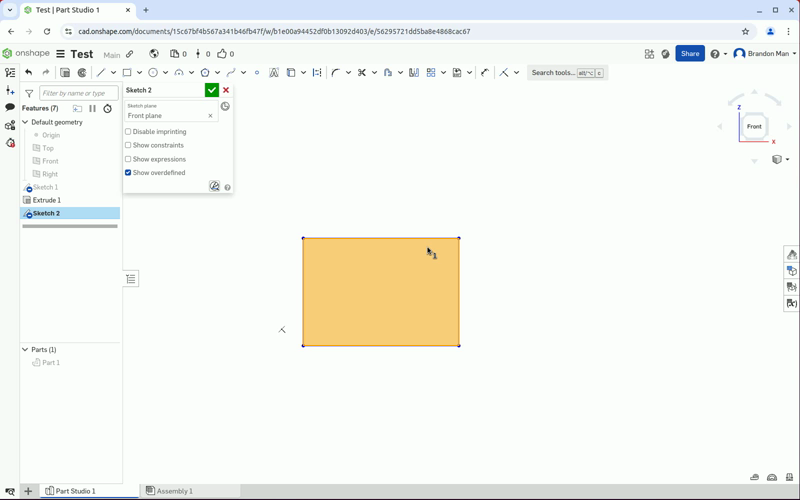
scroll(-6)
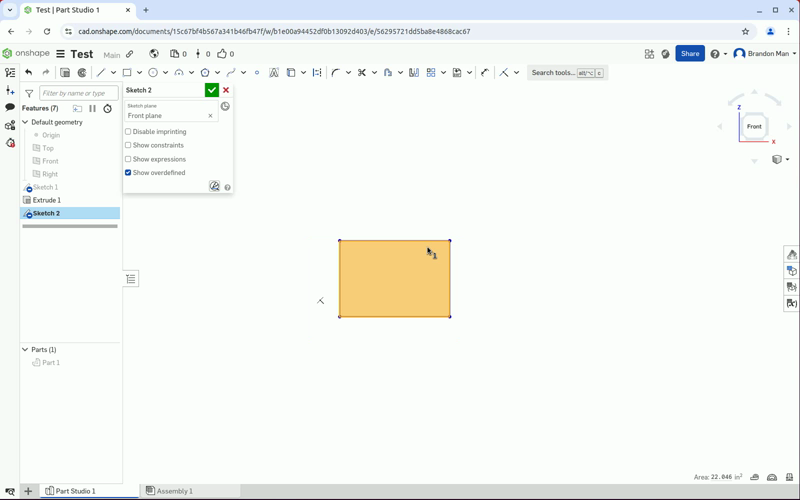
scroll(-6)
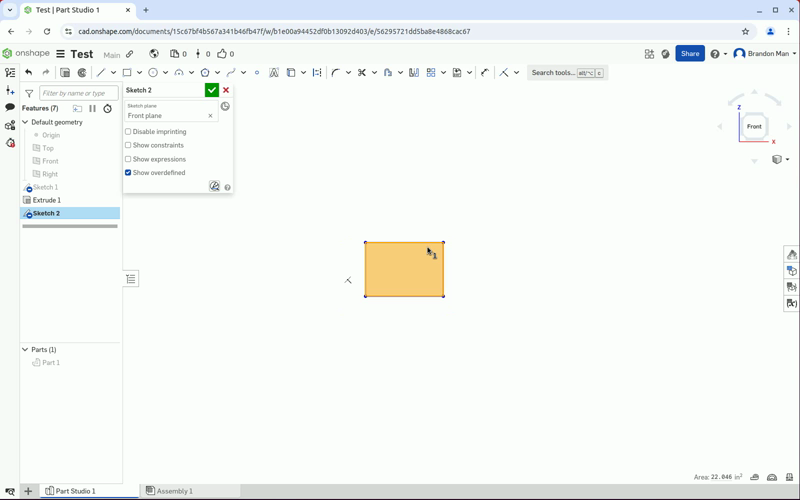
scroll(-6)
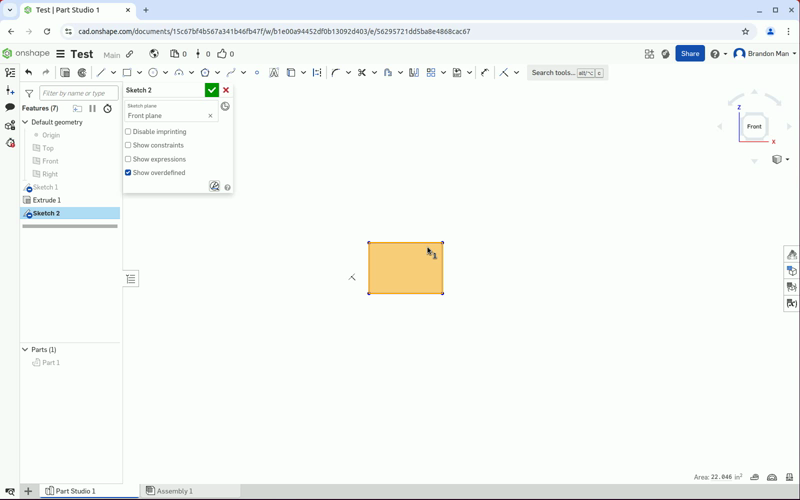
scroll(-6)
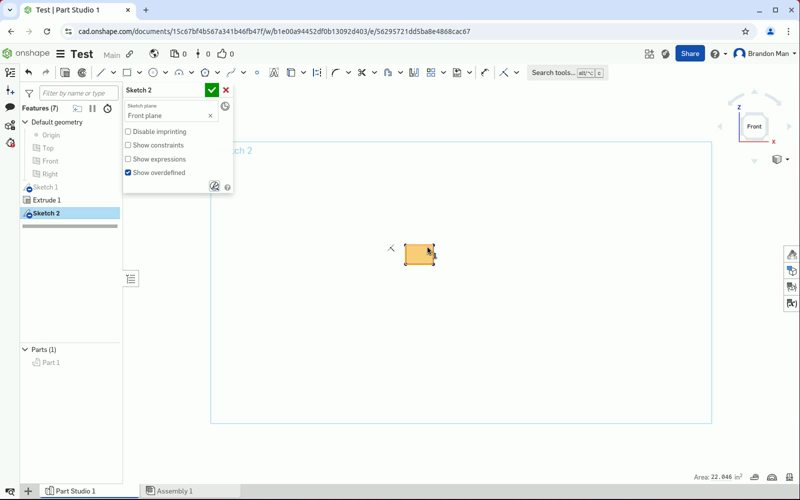
mouse_move(73, 352)
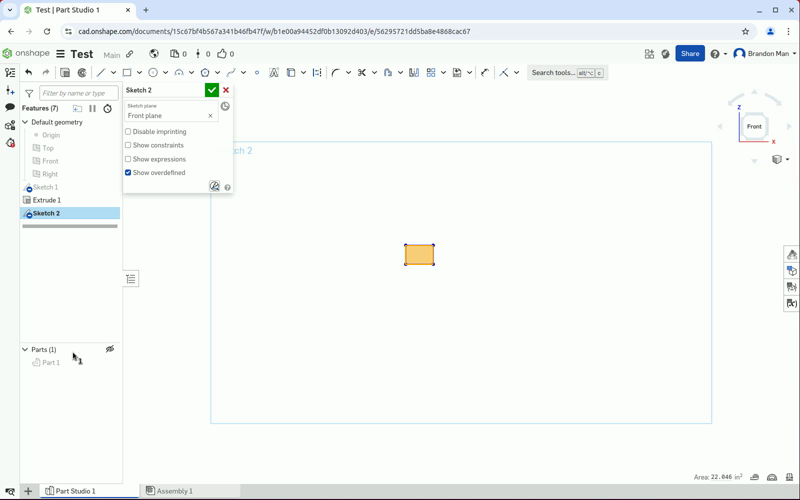
key(shift+y)
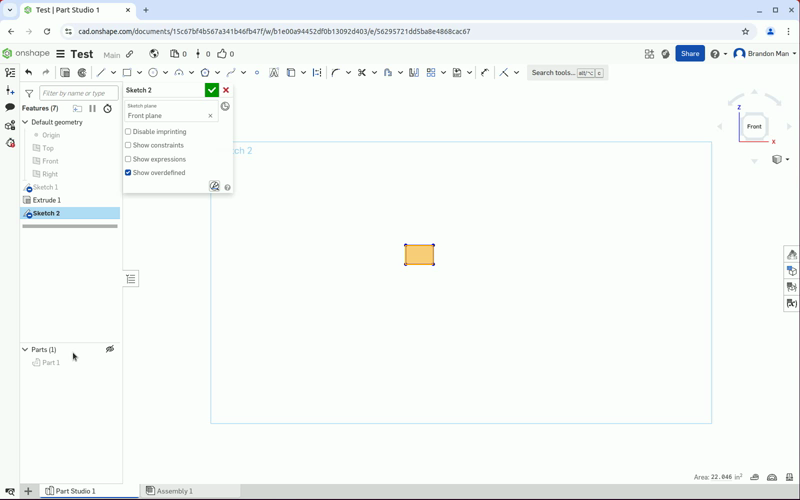
key(shift+e)
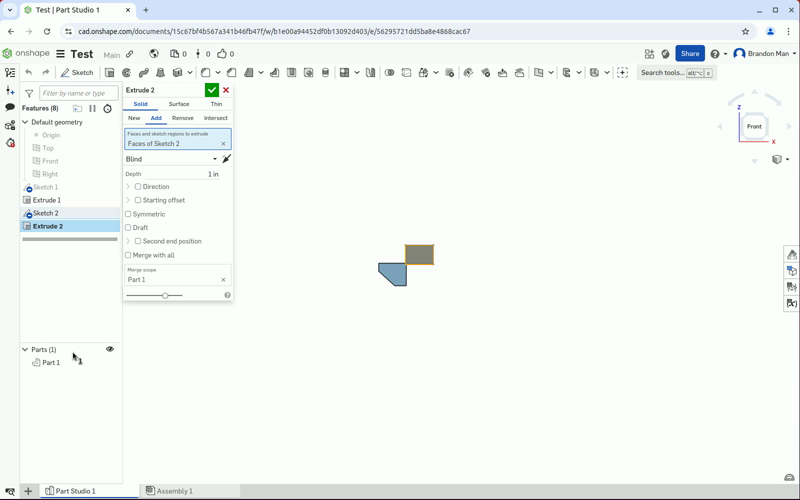
mouse_move(143, 106)
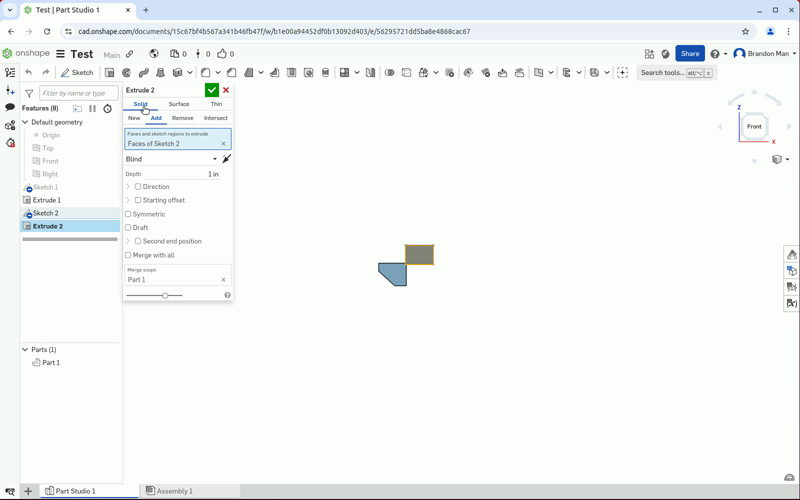
click(143, 106)
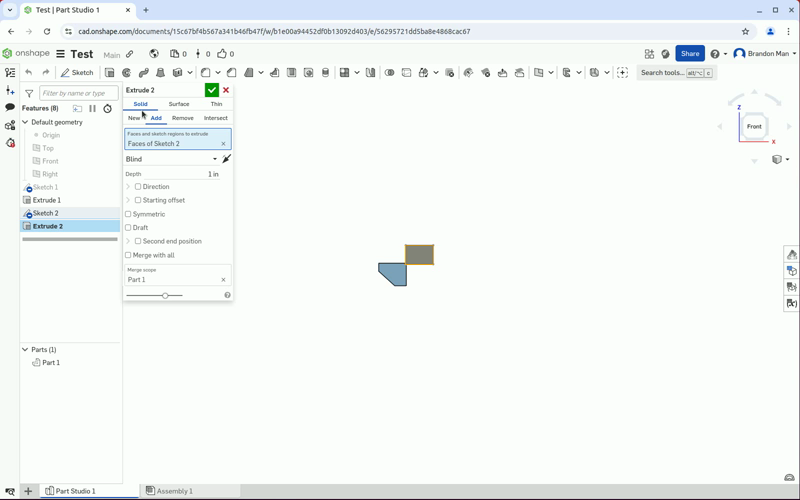
mouse_move(137, 120)
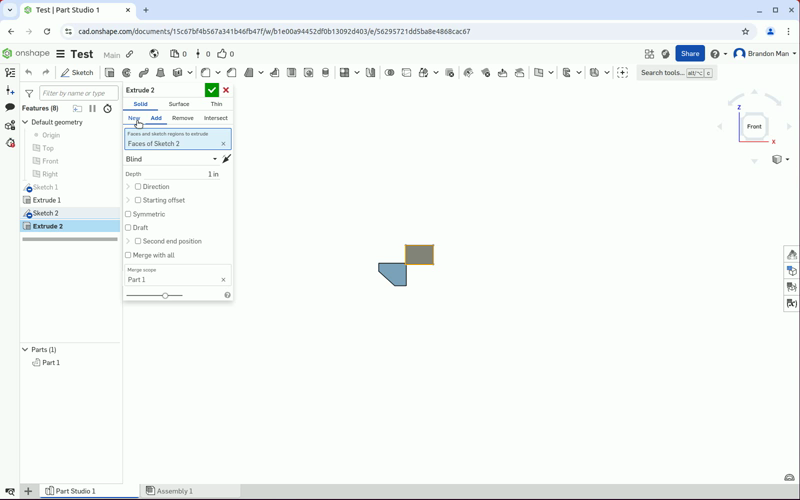
click(137, 120)
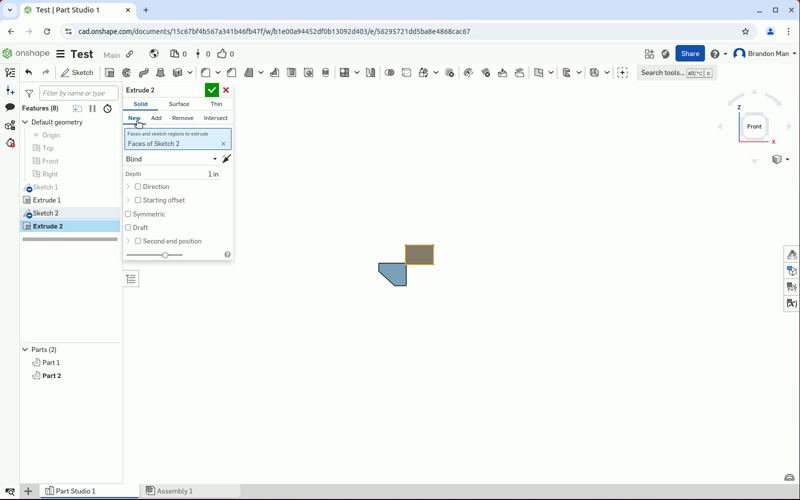
key(tab, 4)
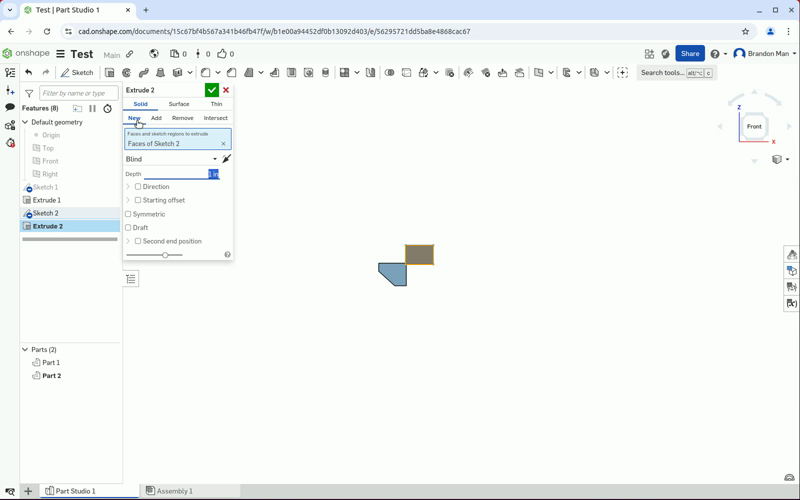
text(13.721)
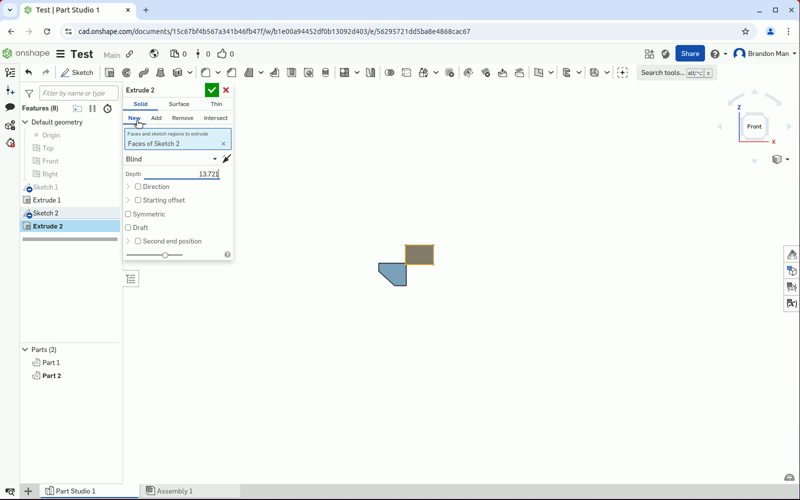
key(enter)
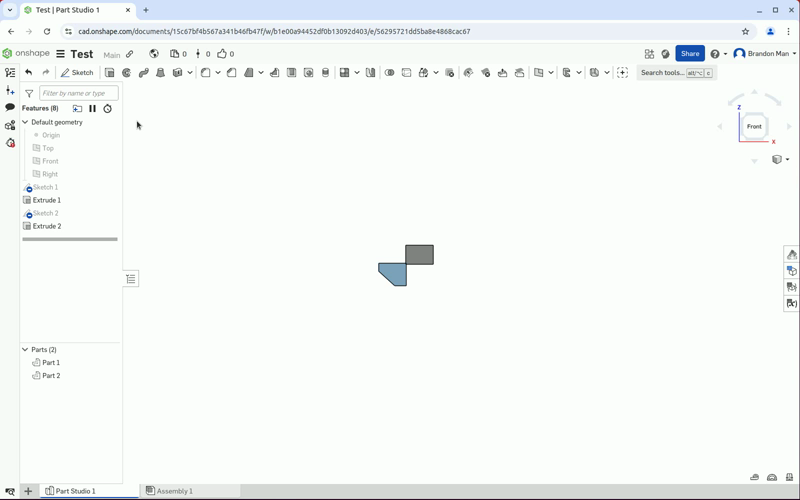
key(shift+h)
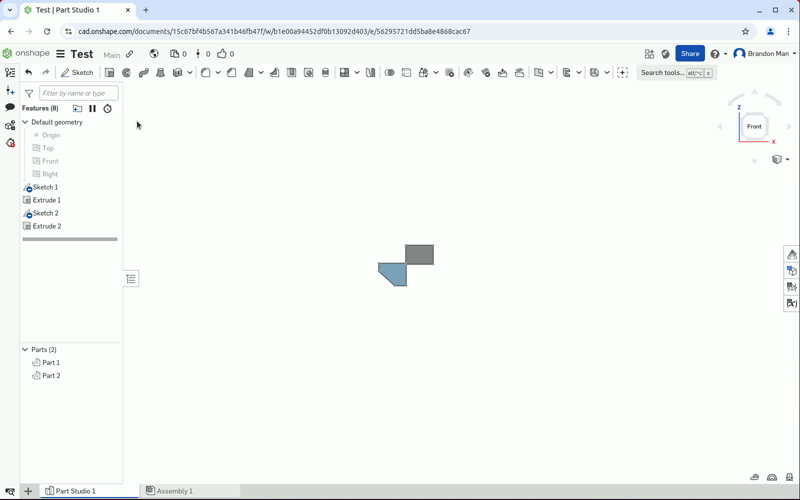
key(shift+h)
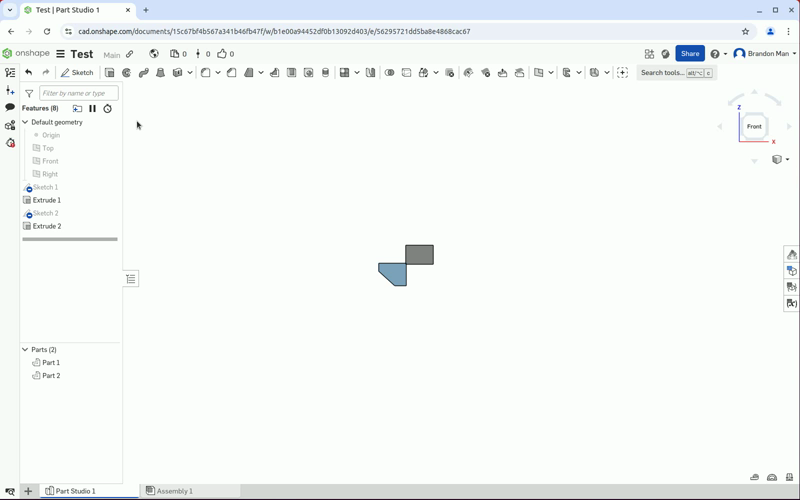
mouse_move(73, 189)
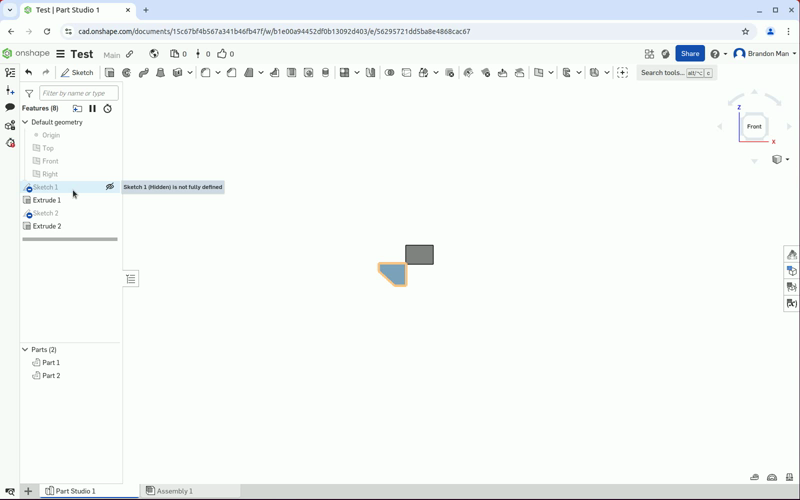
click(73, 189)
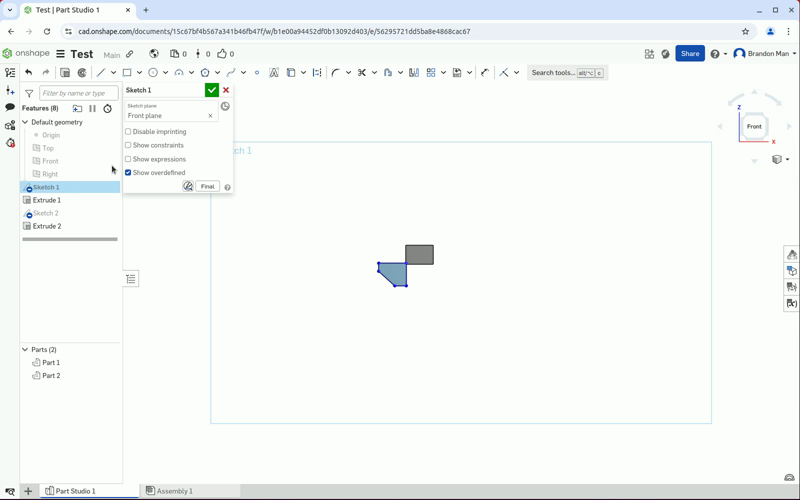
mouse_move(229, 92)
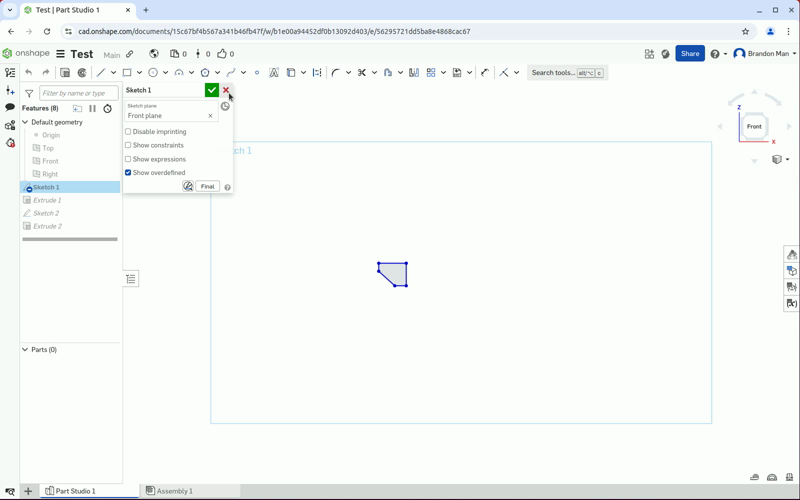
click(229, 92)
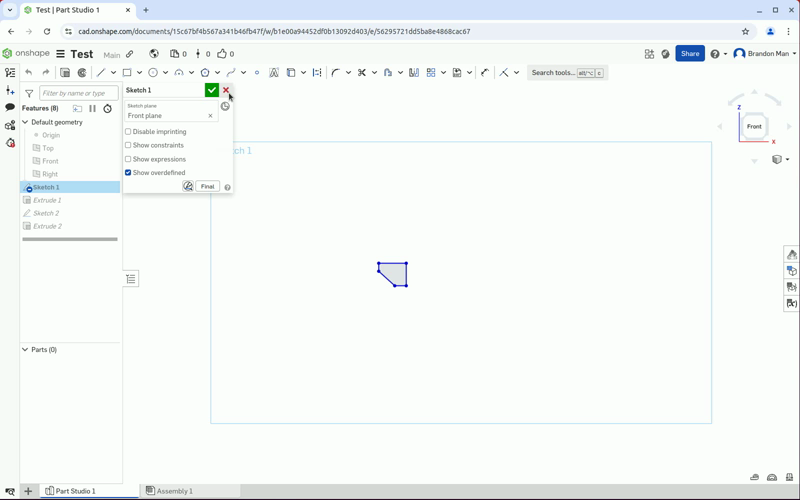
key(shift+s)
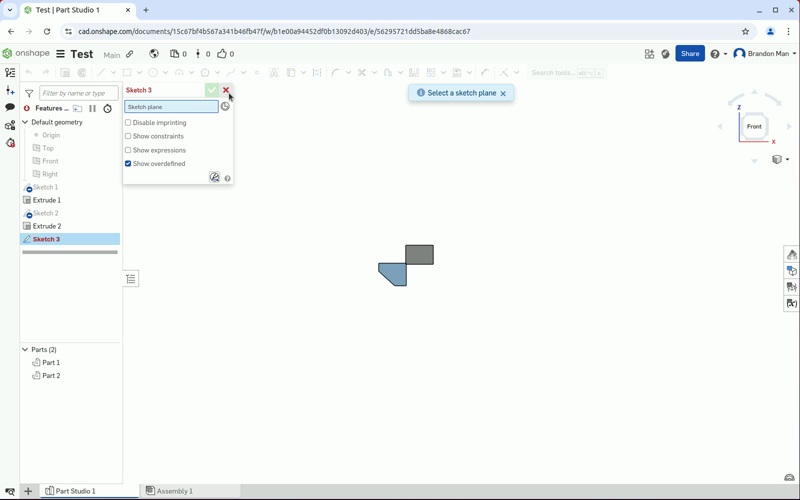
mouse_move(73, 163)
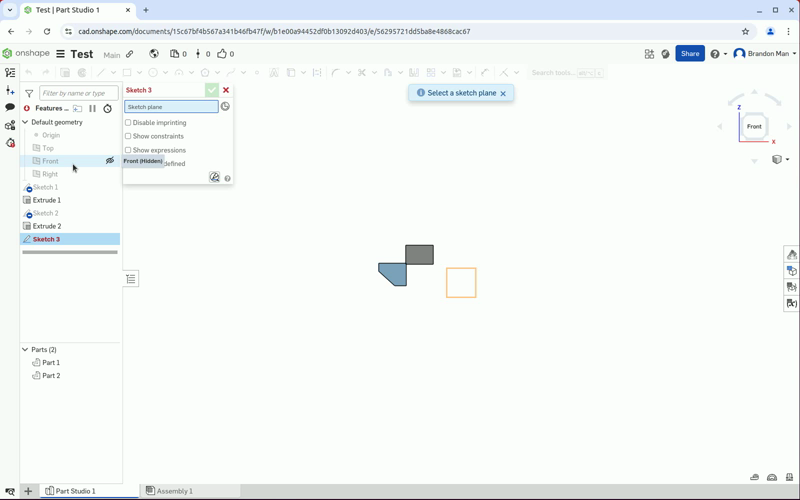
click(73, 163)
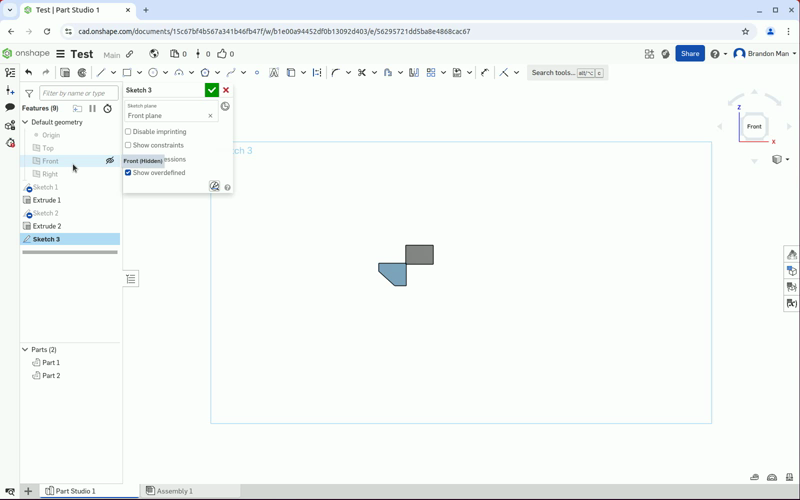
mouse_move(73, 352)
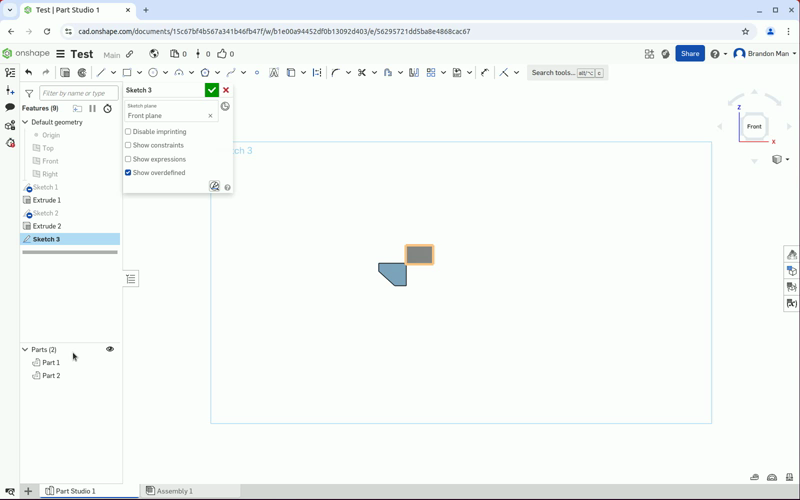
key(y)
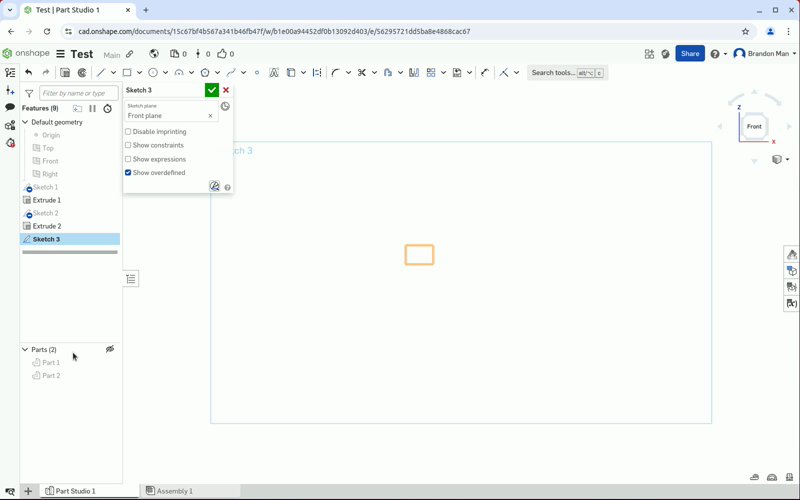
key(l)
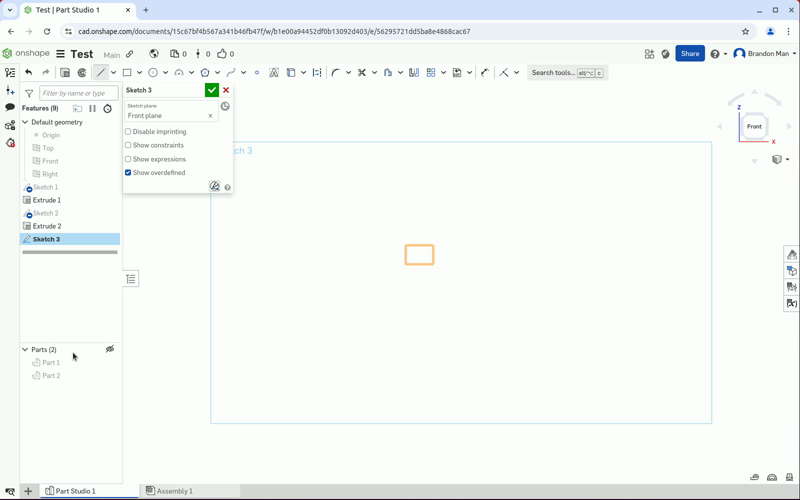
key_down(shift)
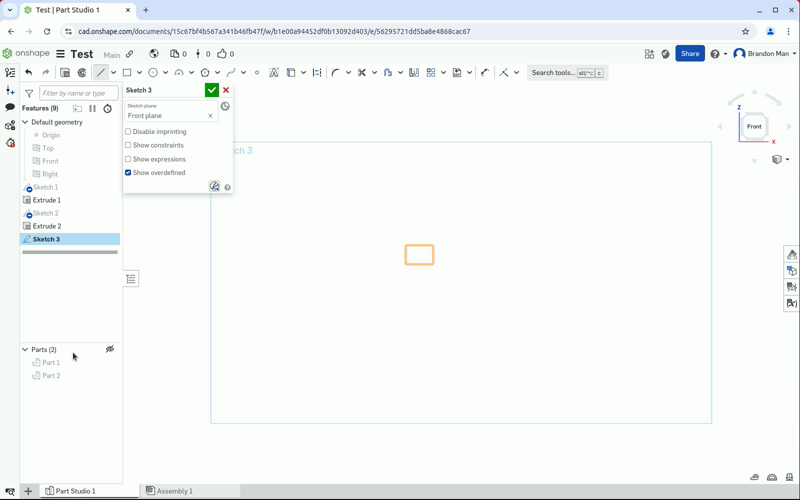
mouse_move(378, 264)
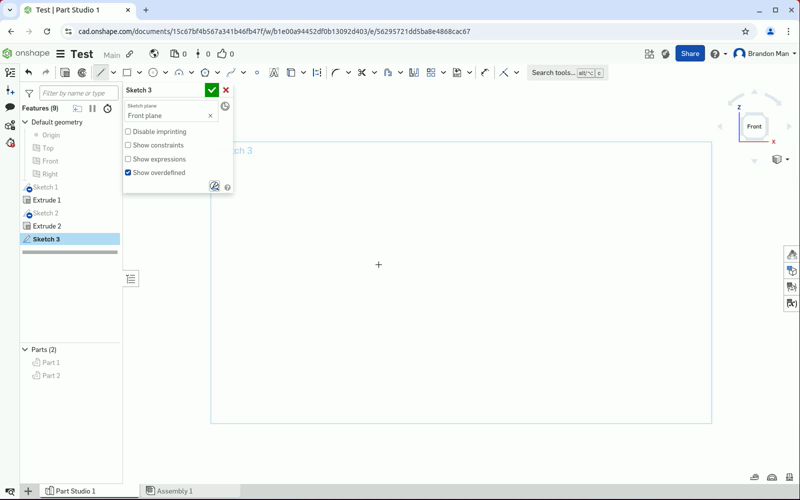
click(378, 264)
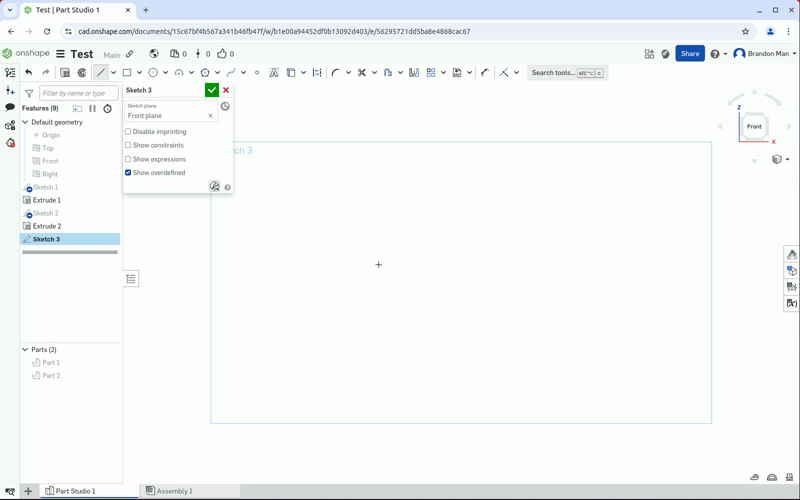
key_up(shift)
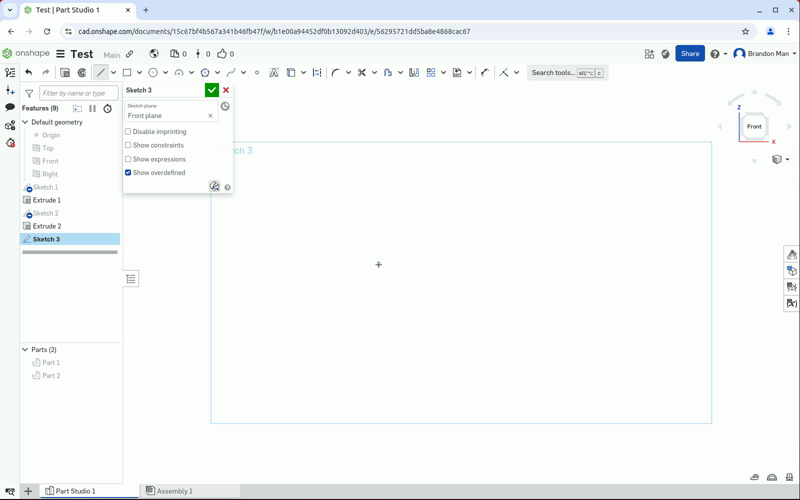
key_down(shift)
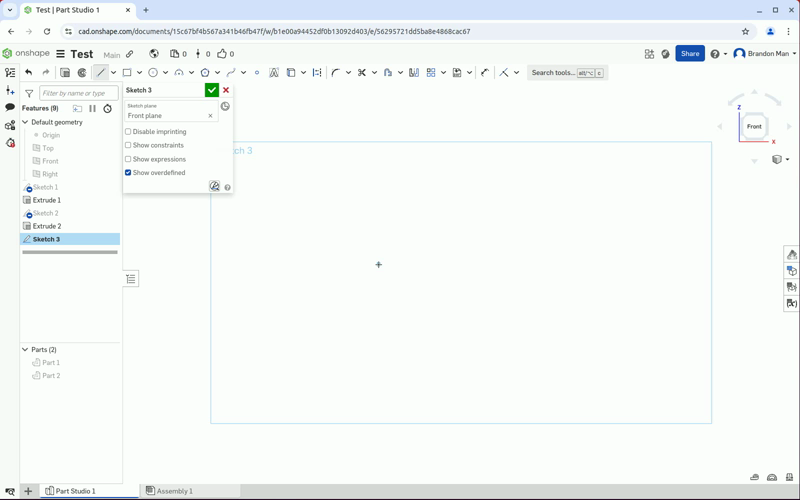
mouse_move(408, 264)
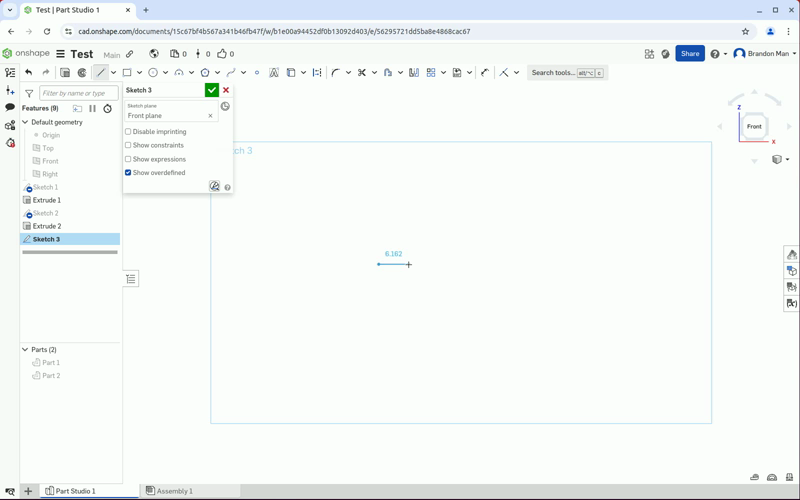
mouse_move(406, 264)
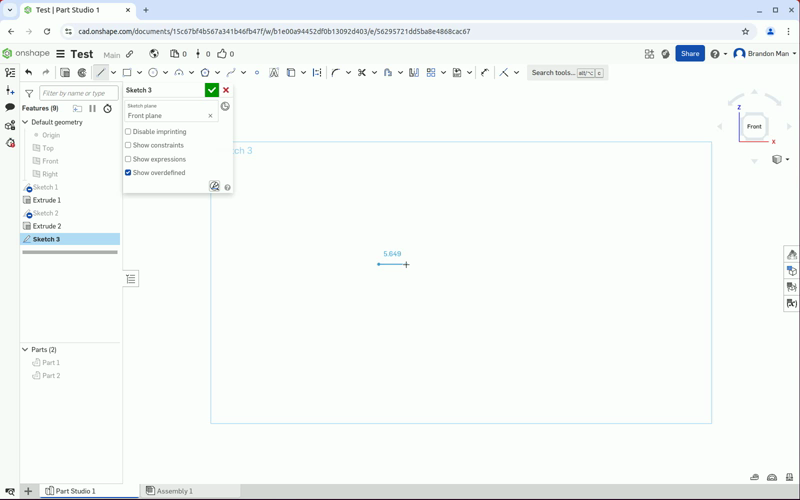
click(406, 264)
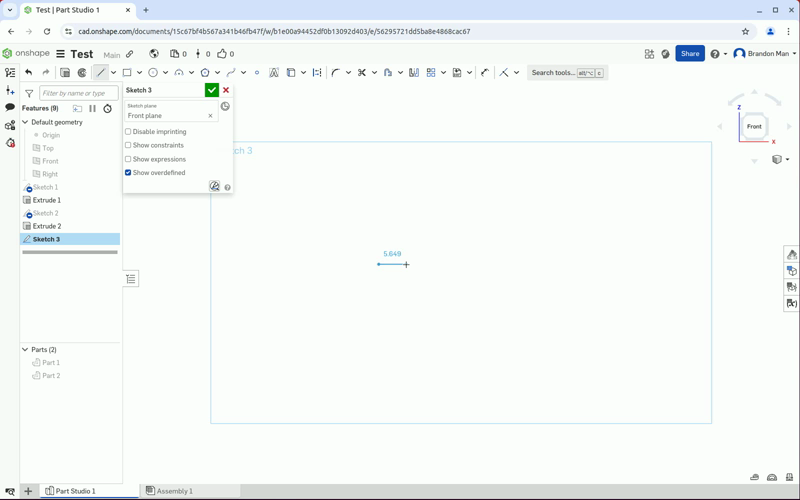
key_up(shift)
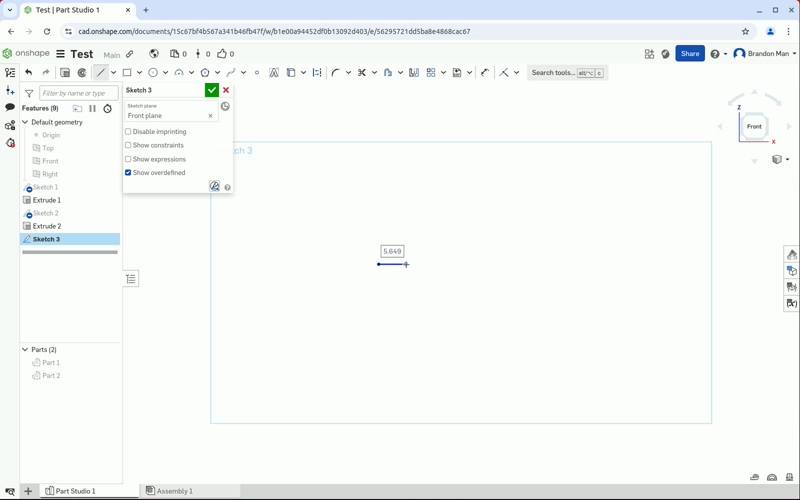
key_down(shift)
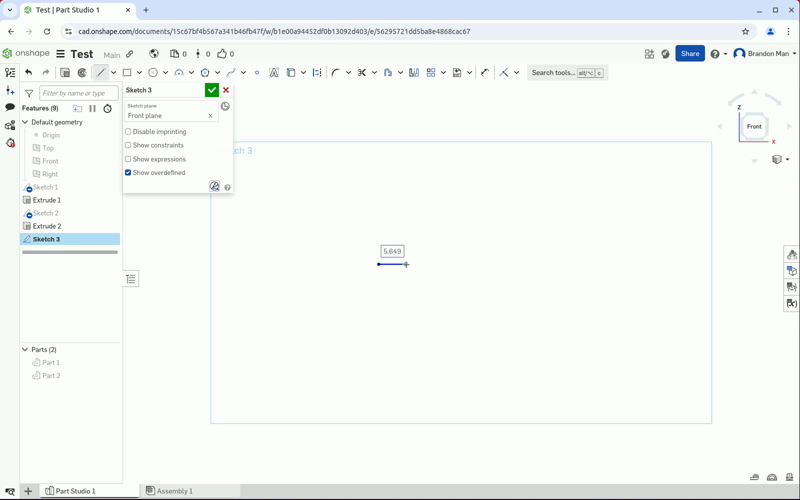
mouse_move(436, 264)
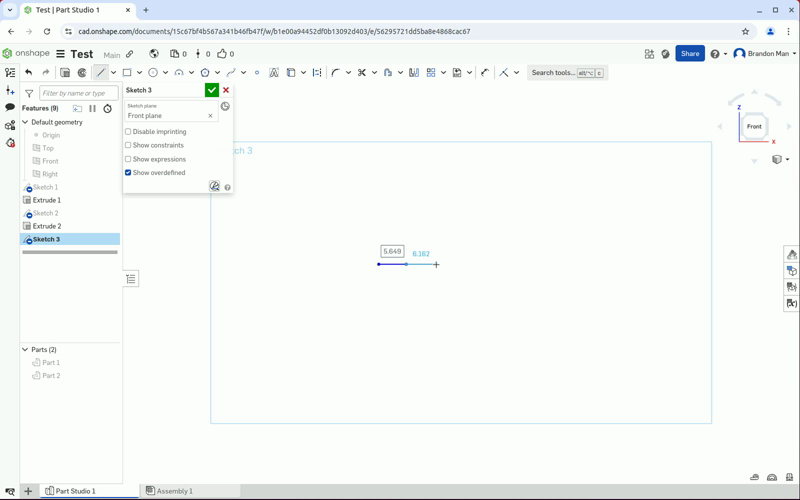
mouse_move(406, 245)
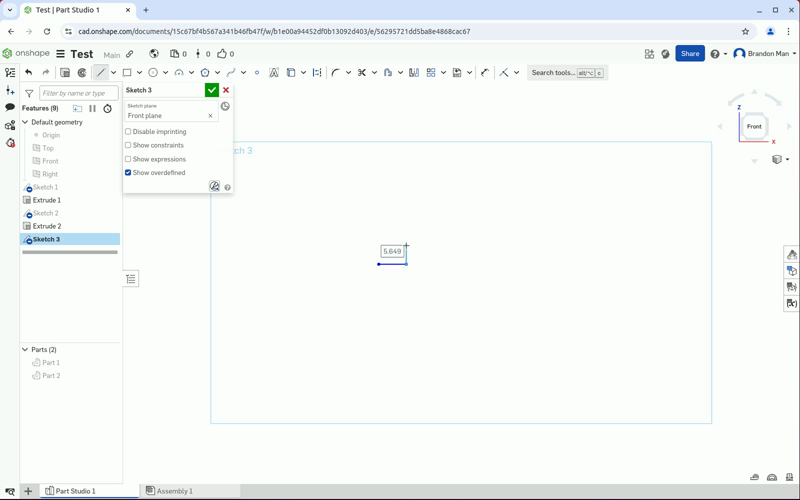
click(406, 245)
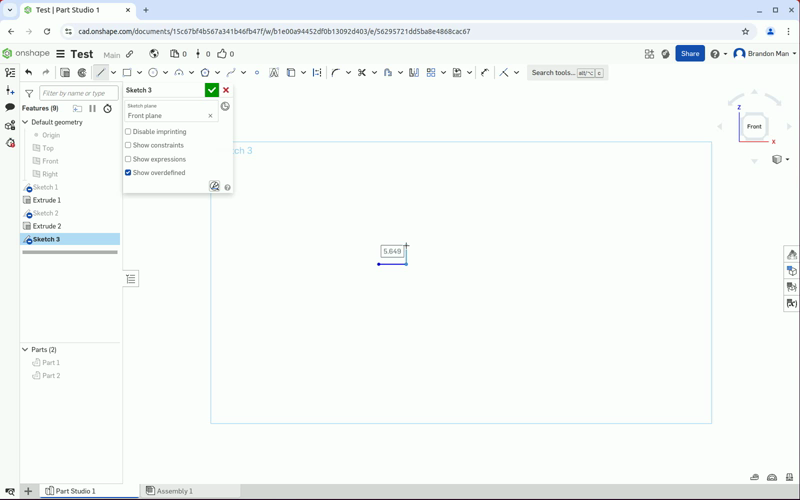
key_up(shift)
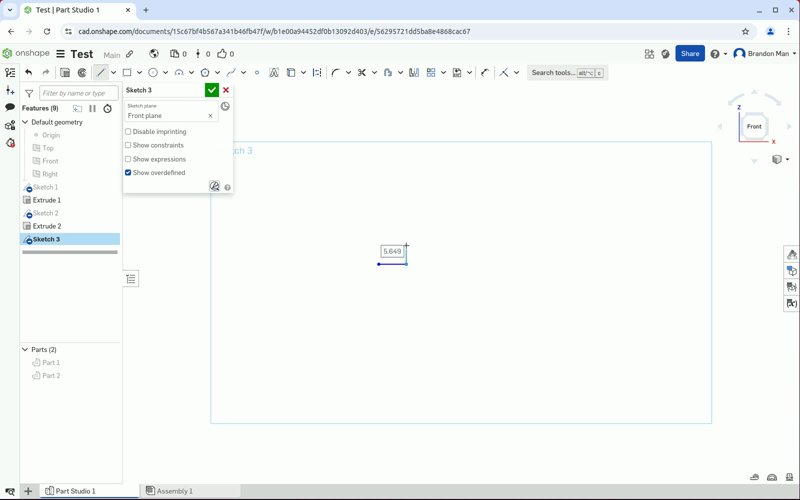
key_down(shift)
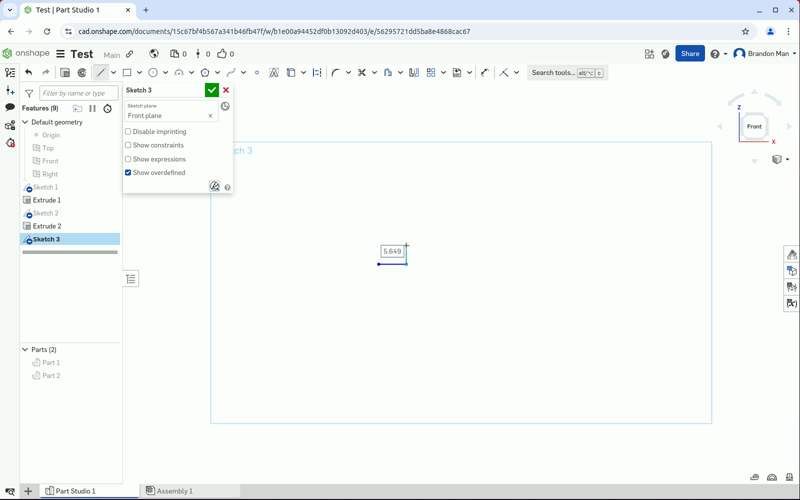
mouse_move(436, 245)
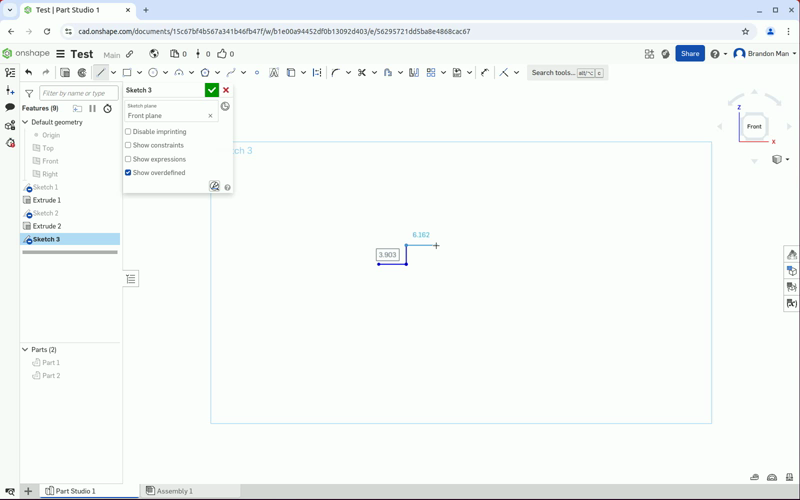
mouse_move(378, 245)
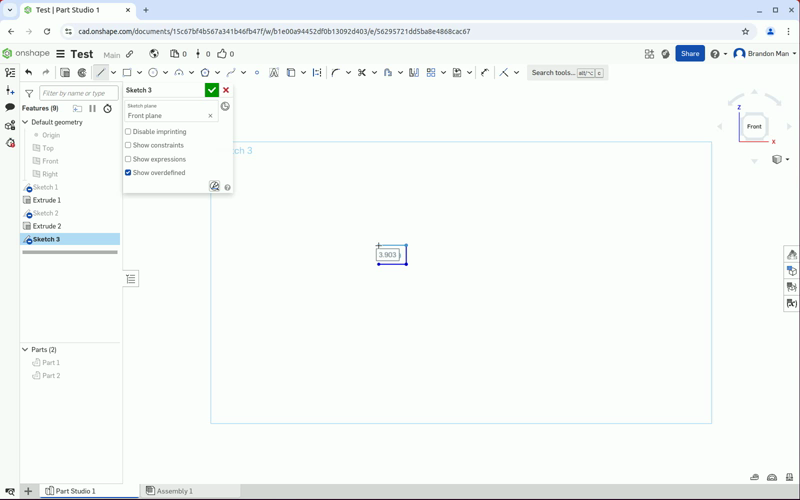
click(378, 245)
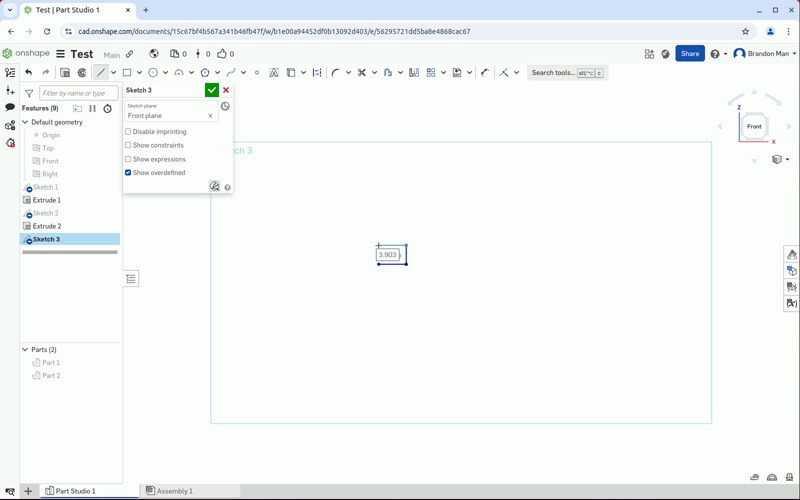
key_up(shift)
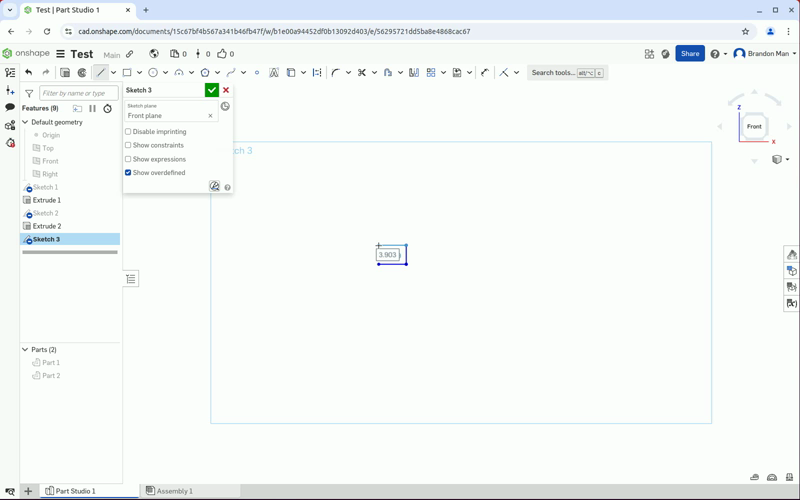
mouse_move(408, 245)
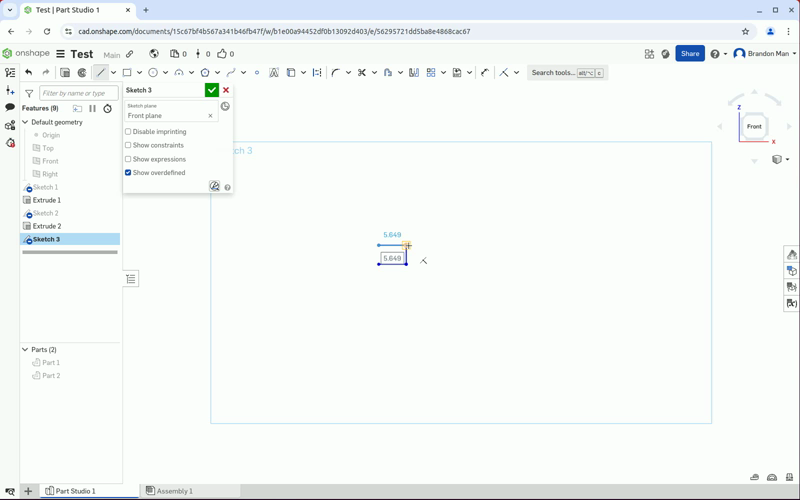
key_down(shift)
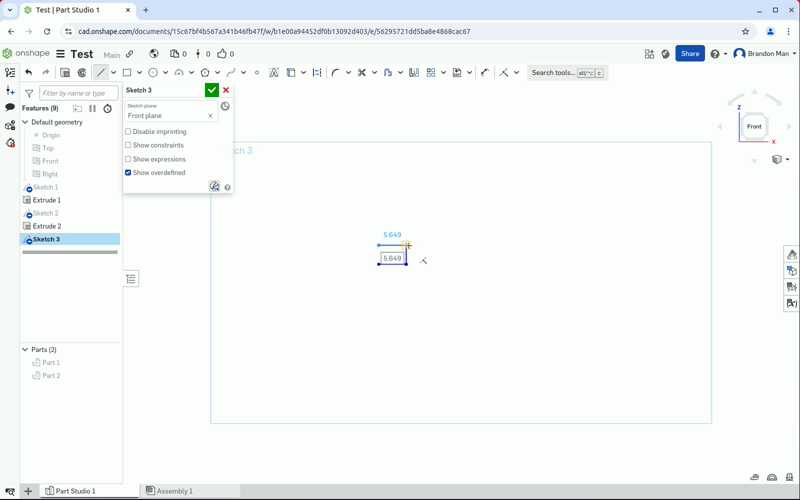
mouse_move(378, 264)
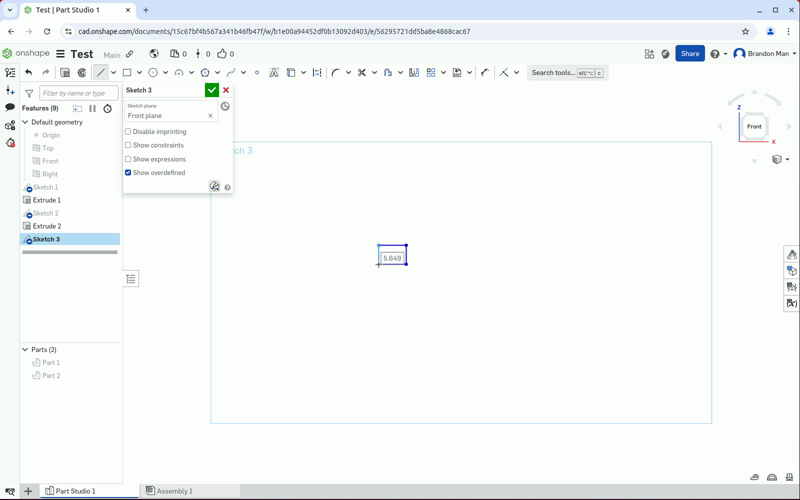
key_up(shift)
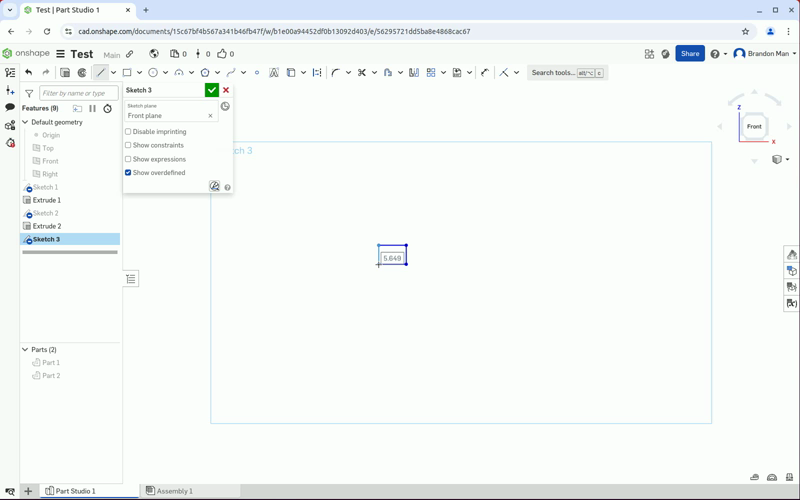
click(378, 264)
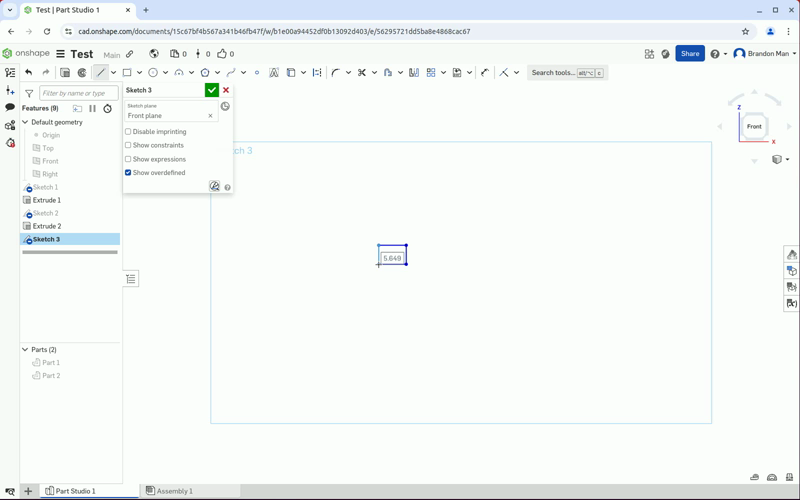
key(esc)
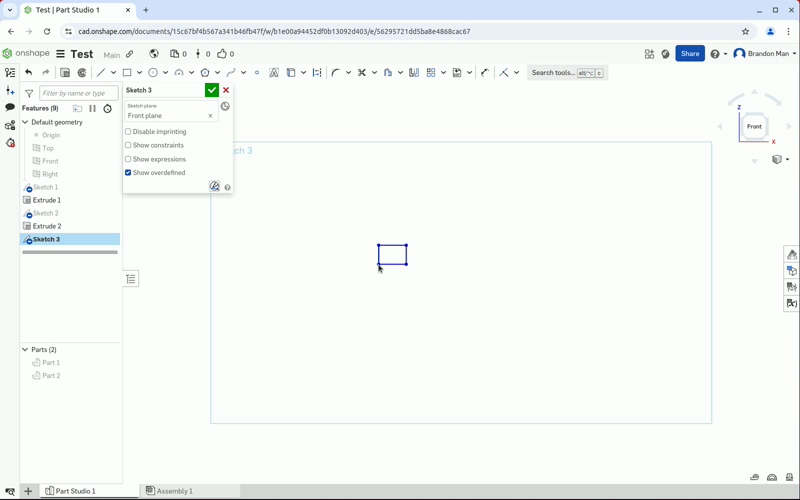
mouse_move(389, 250)
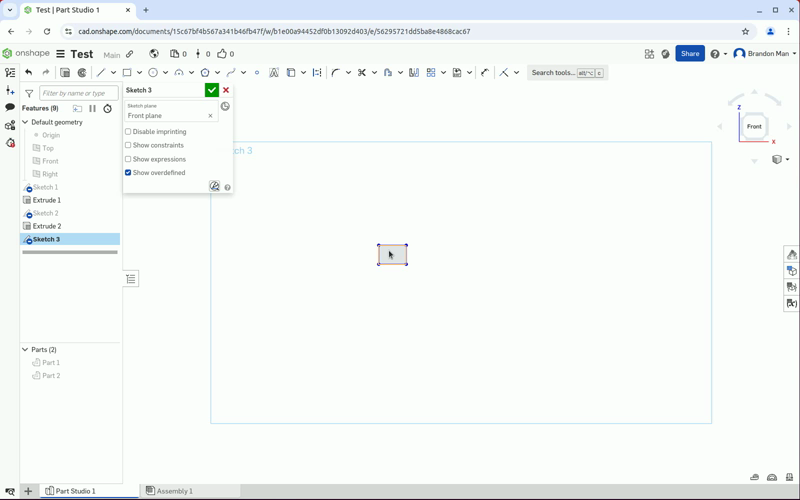
scroll(6)
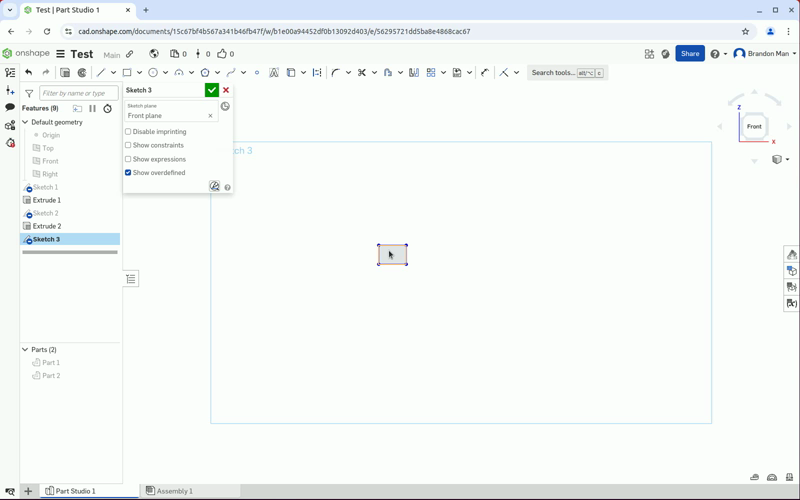
scroll(6)
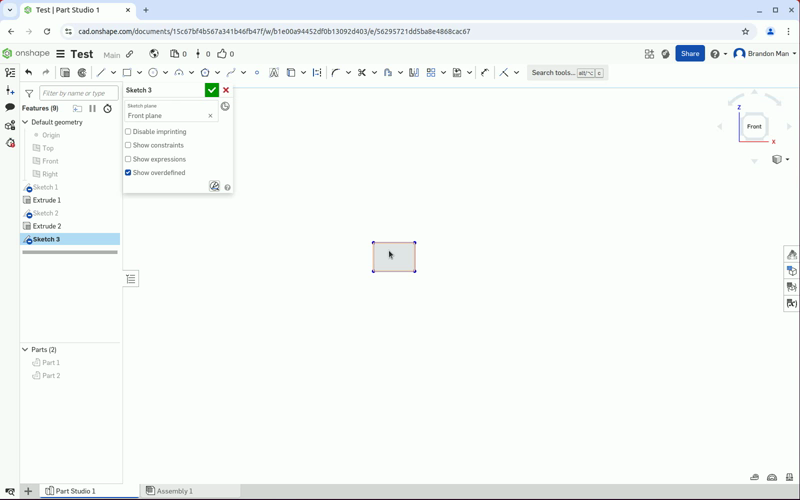
scroll(6)
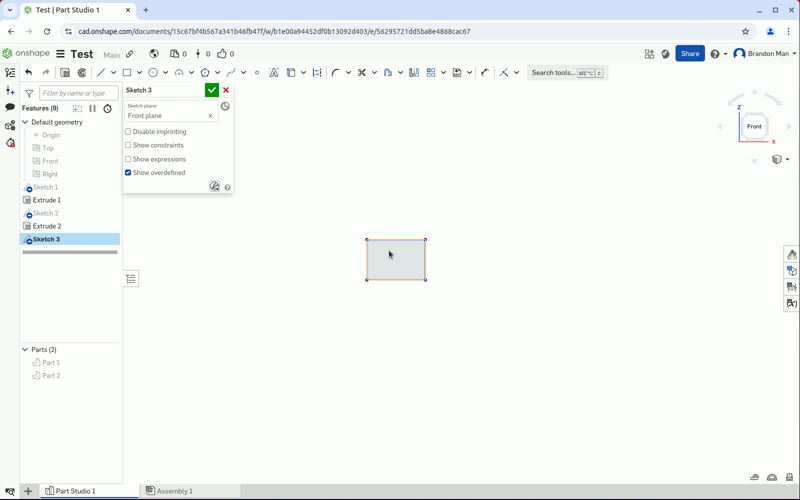
scroll(6)
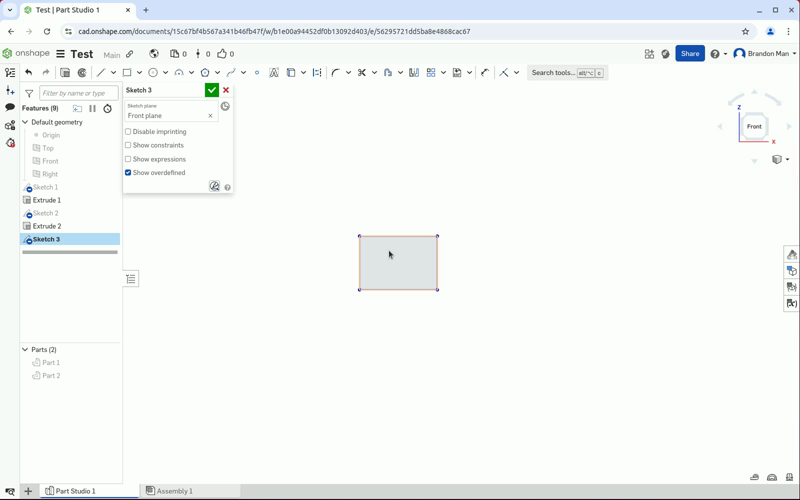
scroll(6)
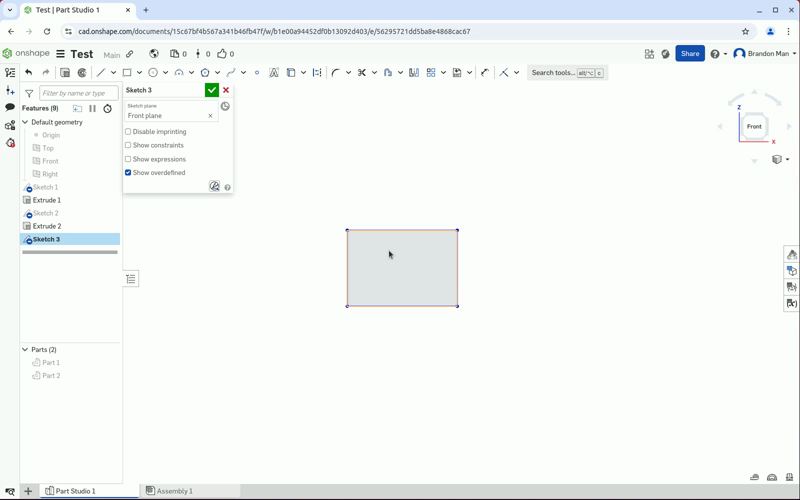
scroll(6)
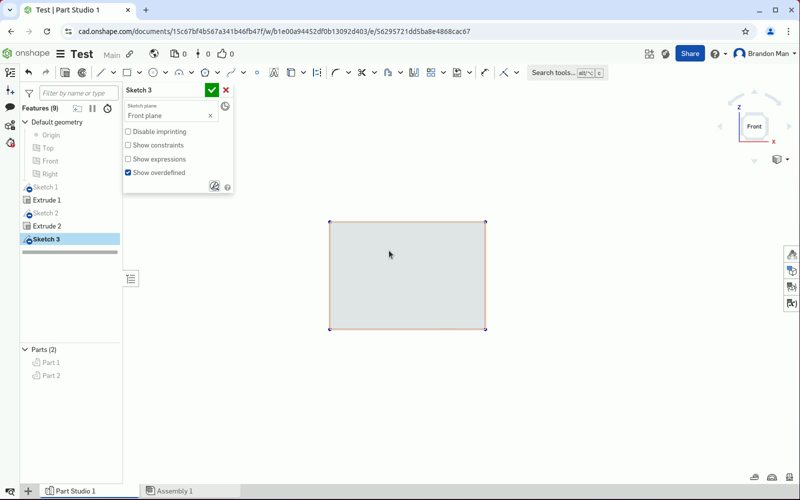
scroll(6)
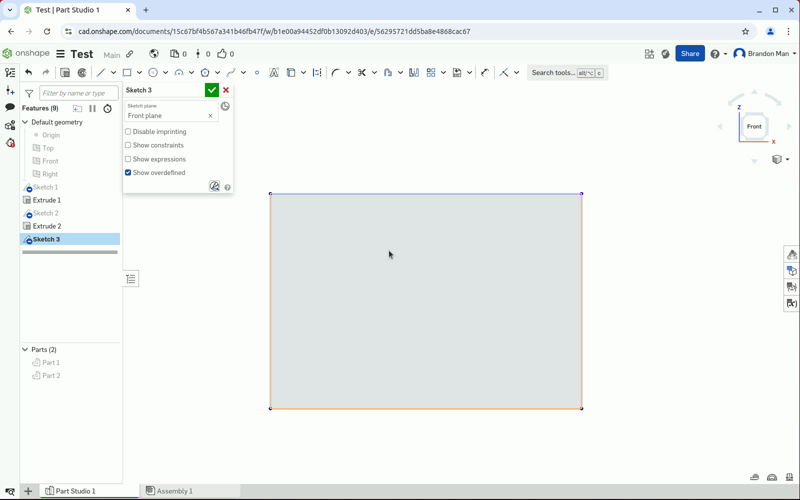
click(389, 250)
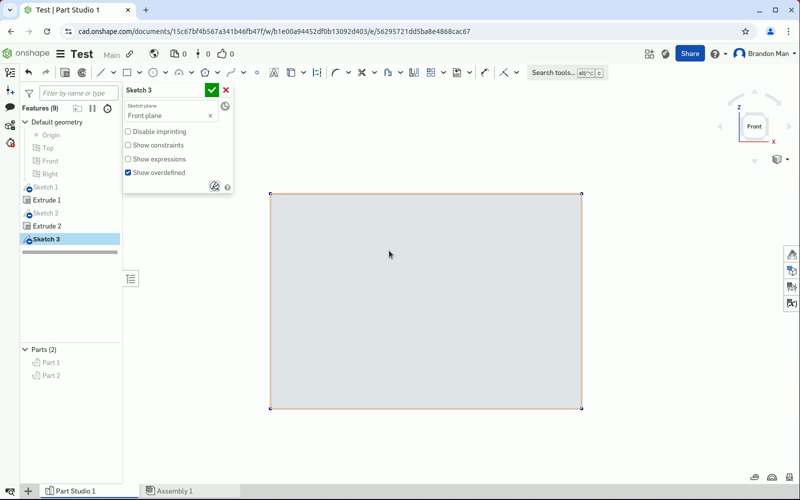
scroll(-6)
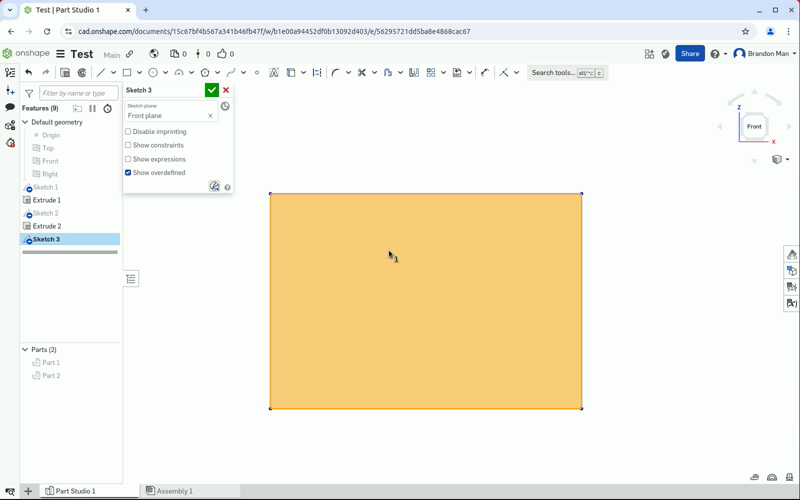
scroll(-6)
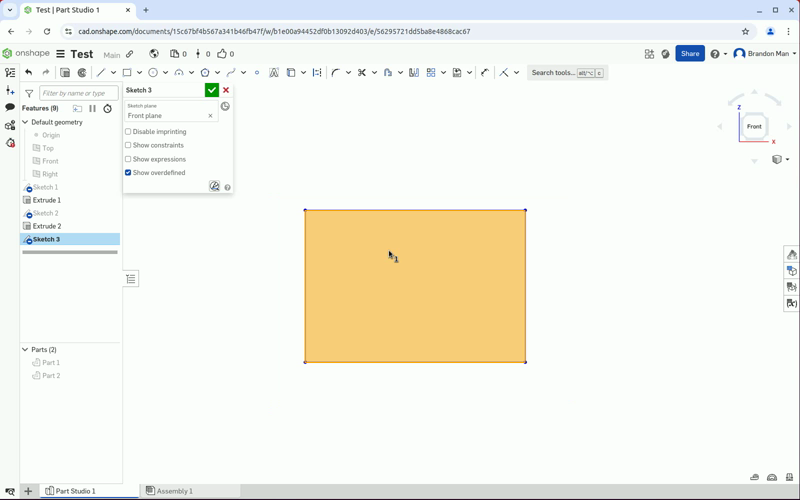
scroll(-6)
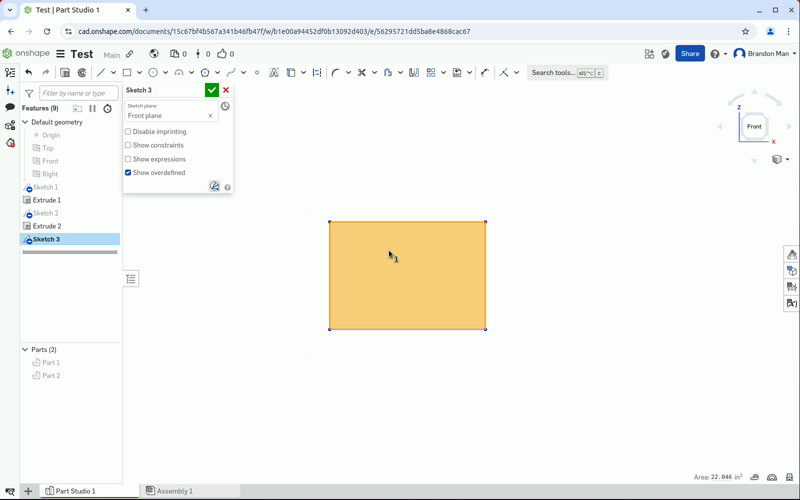
scroll(-6)
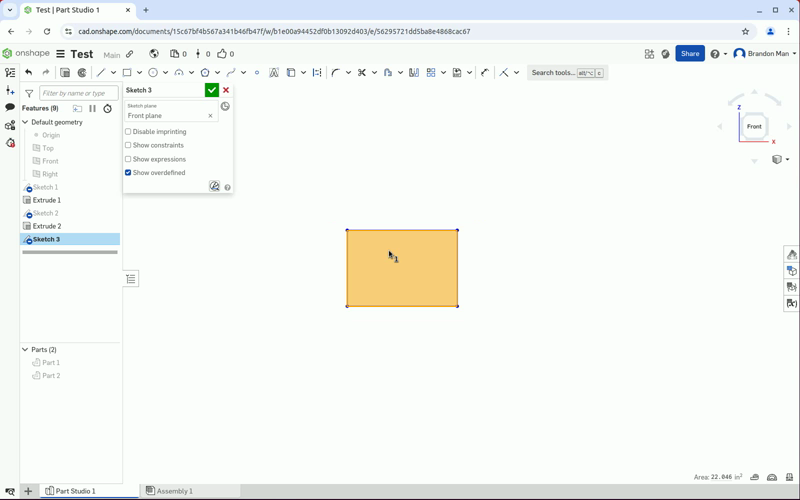
scroll(-6)
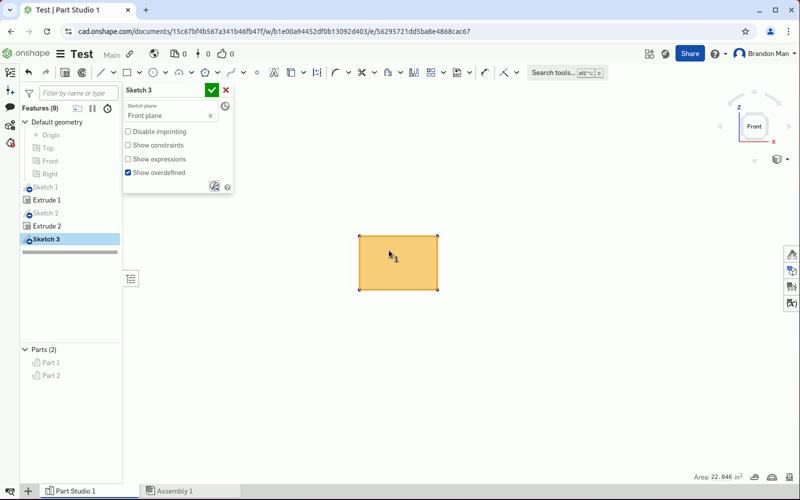
scroll(-6)
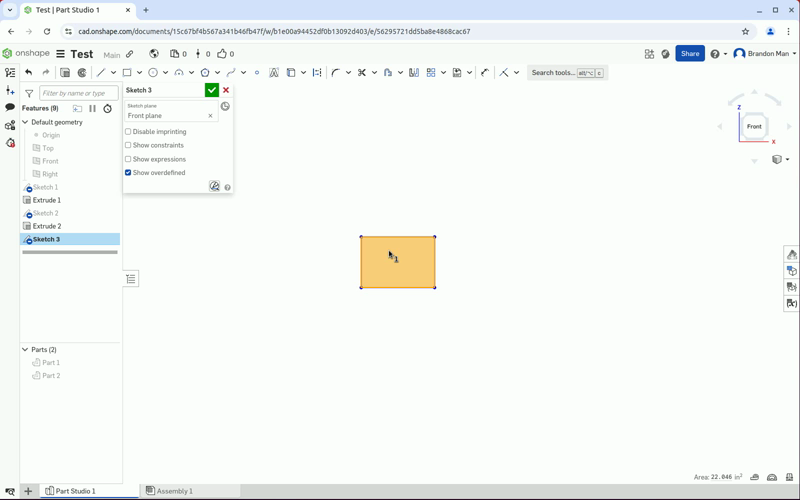
scroll(-6)
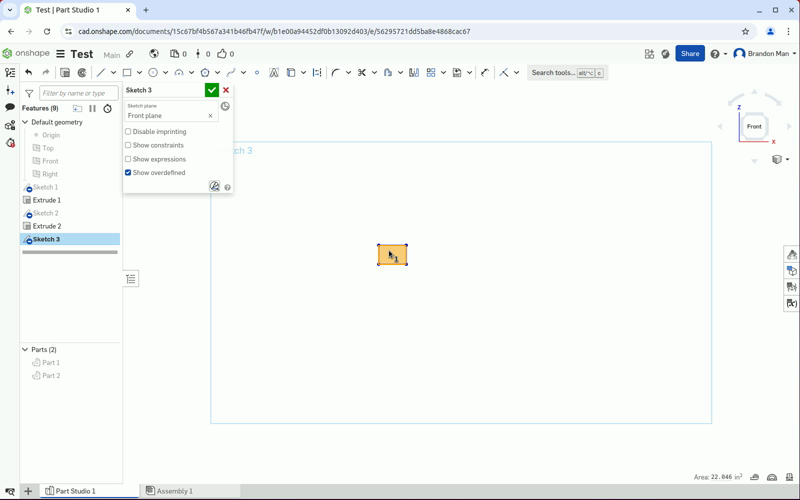
mouse_move(73, 352)
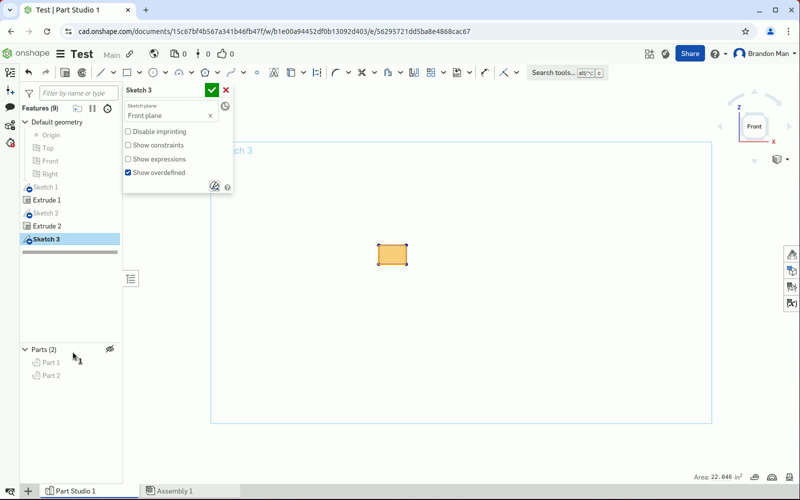
key(shift+y)
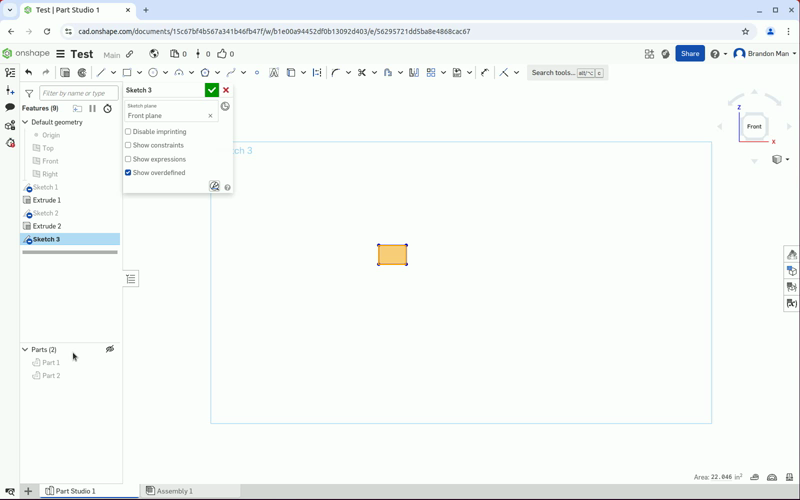
key(shift+e)
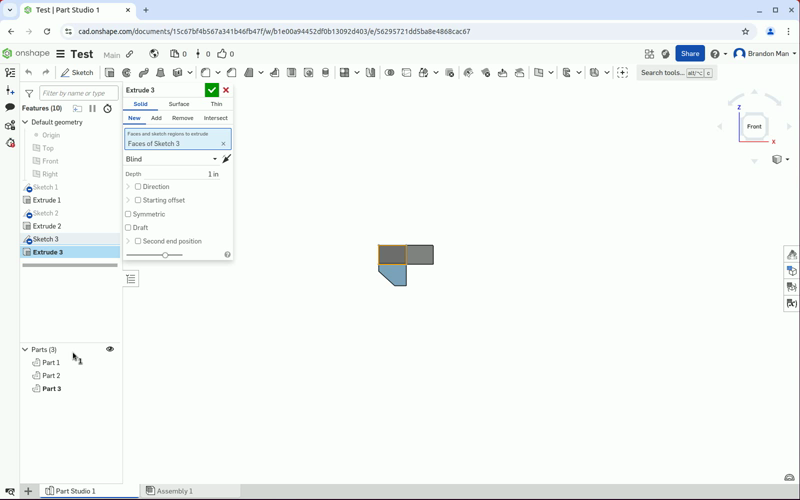
mouse_move(143, 106)
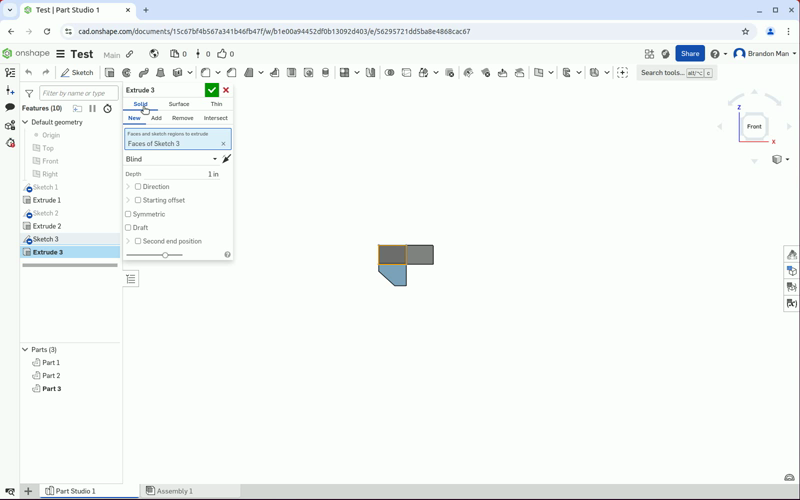
click(143, 106)
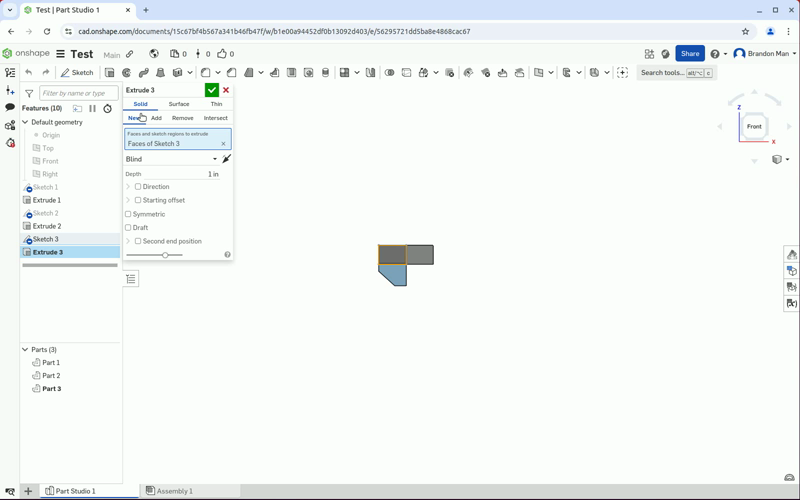
mouse_move(137, 120)
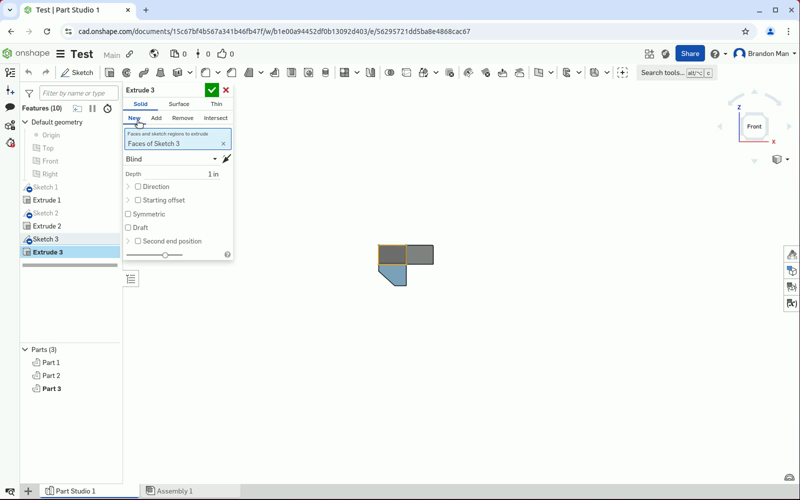
click(137, 120)
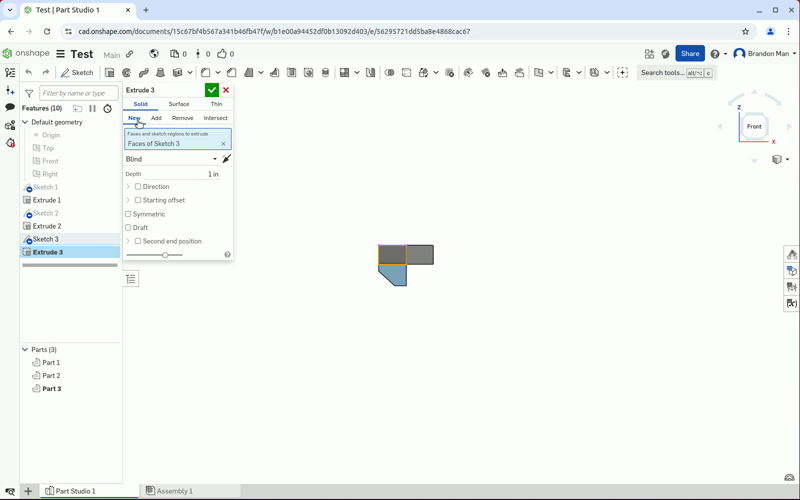
key(tab, 4)
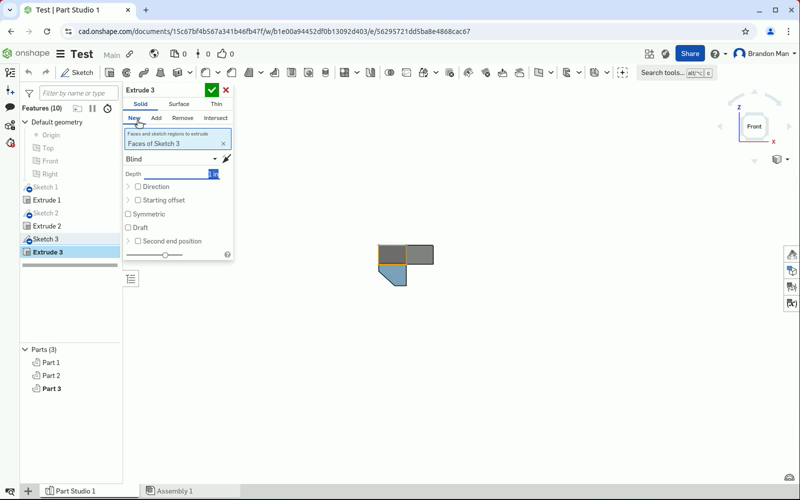
text(13.721)
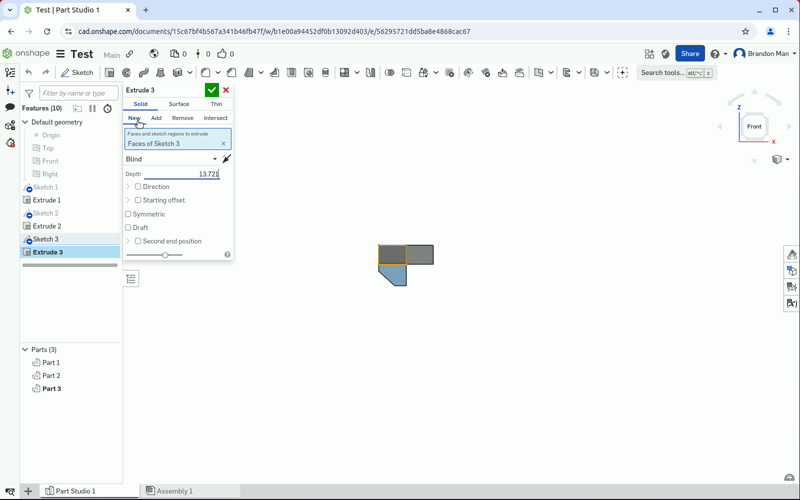
key(enter)
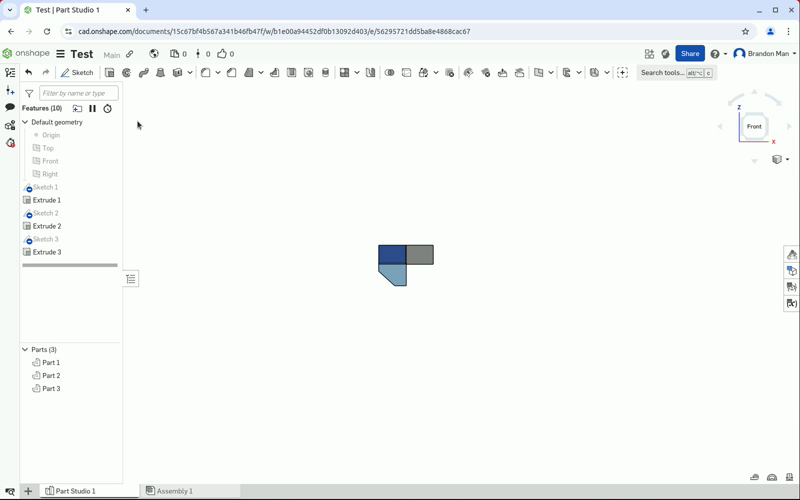
key(shift+h)
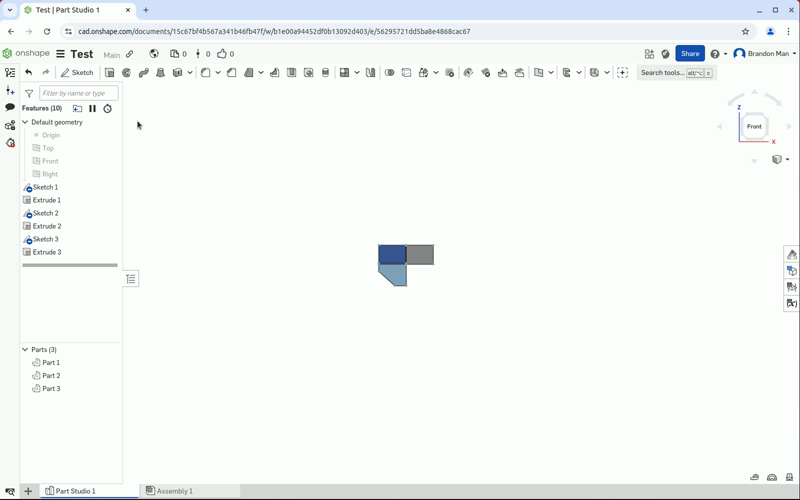
key(shift+h)
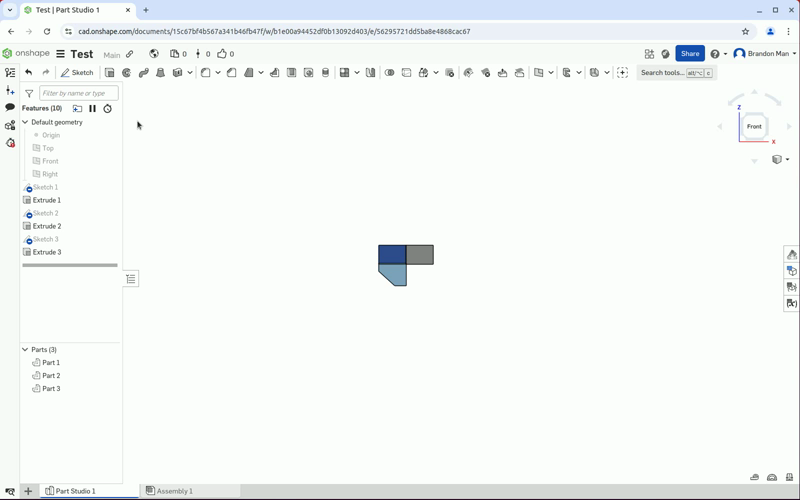
mouse_move(73, 189)
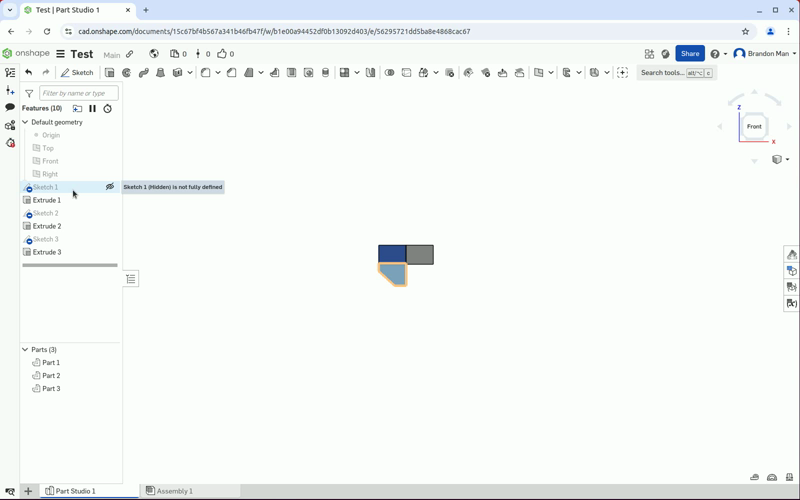
click(73, 189)
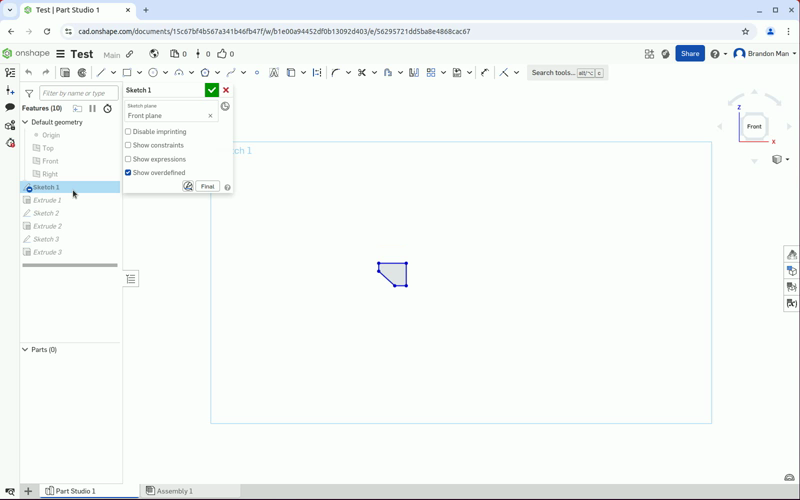
mouse_move(229, 92)
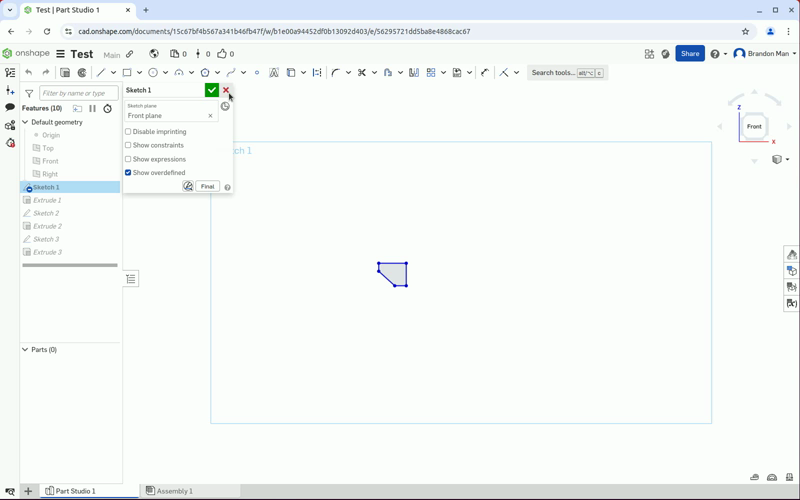
click(229, 92)
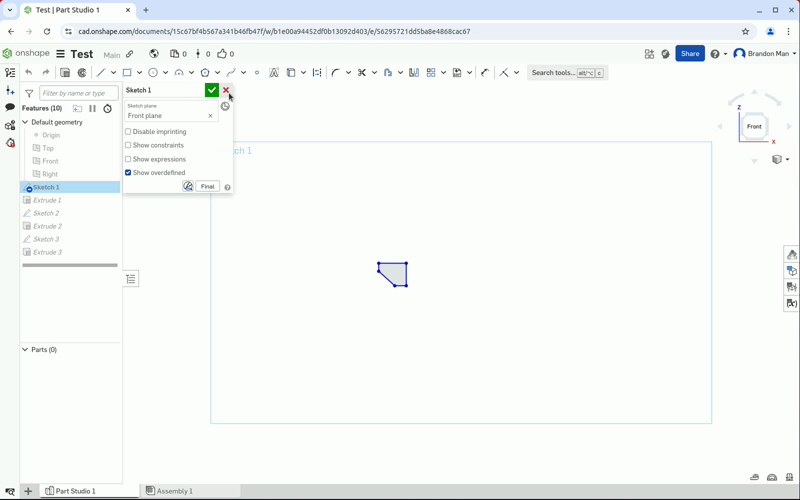
key(shift+s)
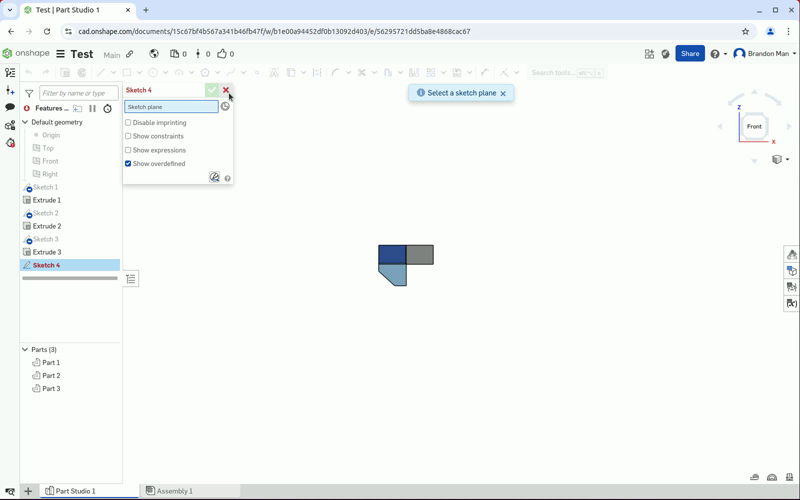
mouse_move(73, 163)
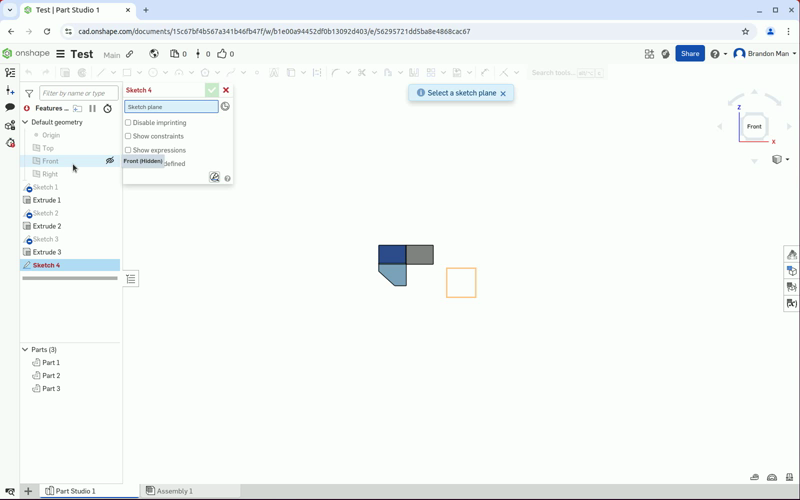
click(73, 163)
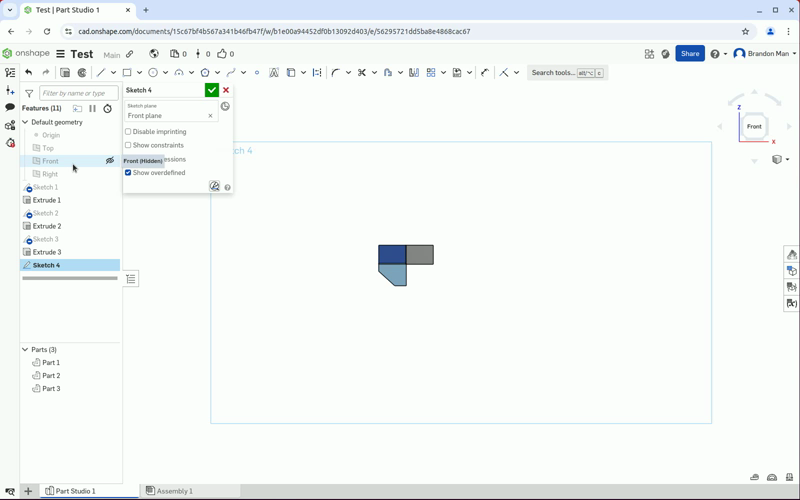
mouse_move(73, 352)
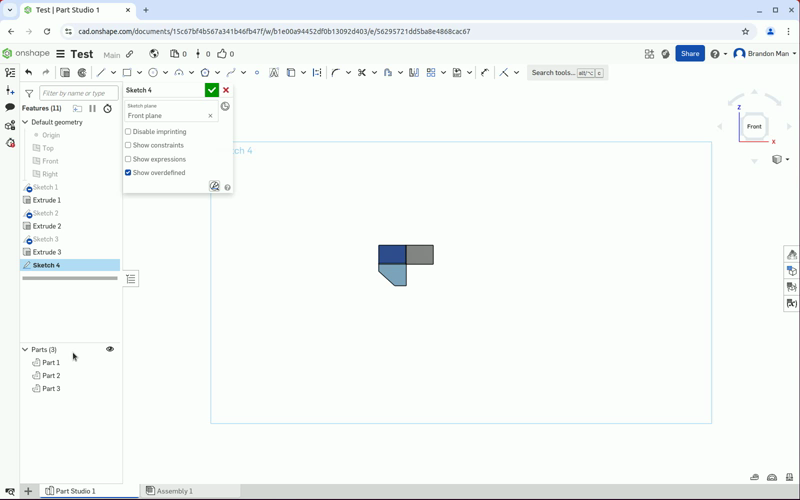
key(y)
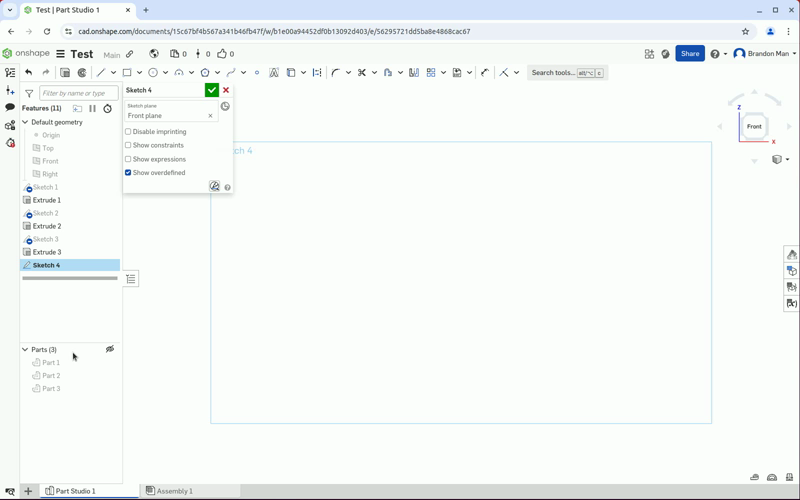
key(l)
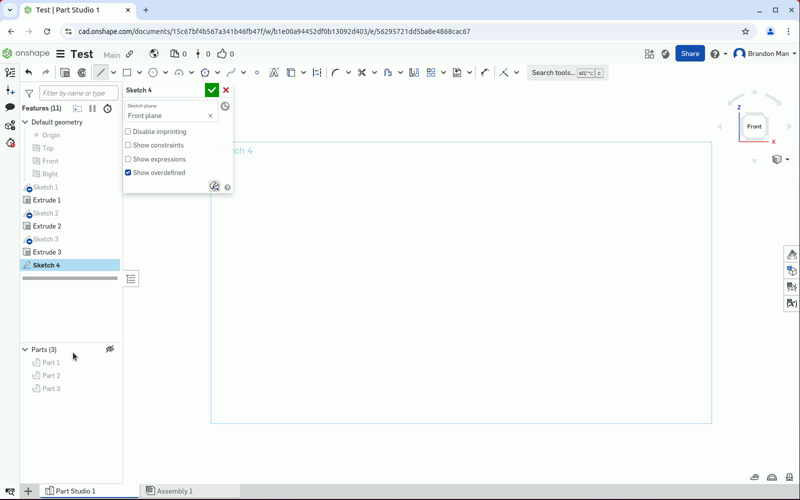
key_down(shift)
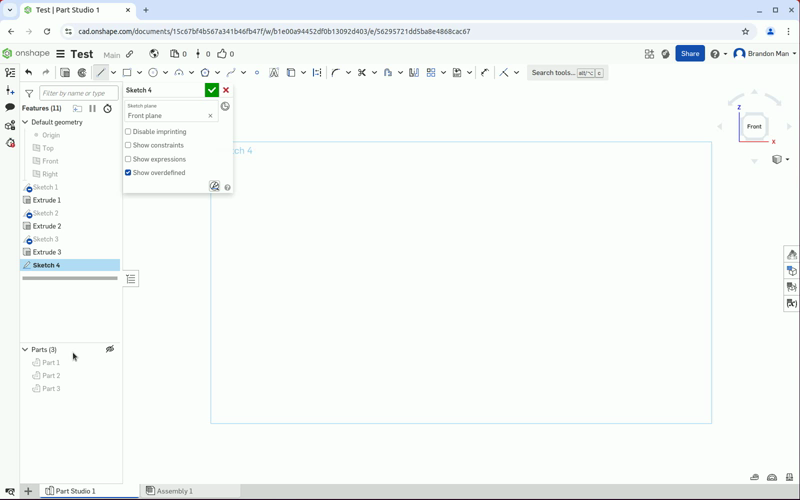
mouse_move(419, 285)
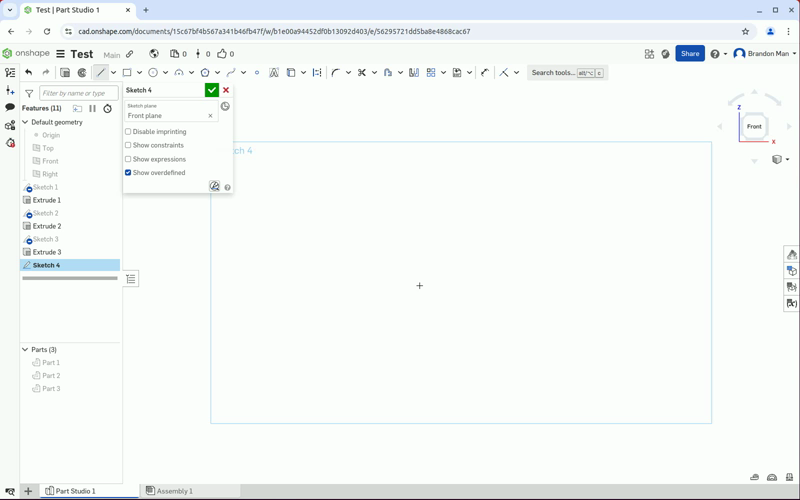
click(419, 285)
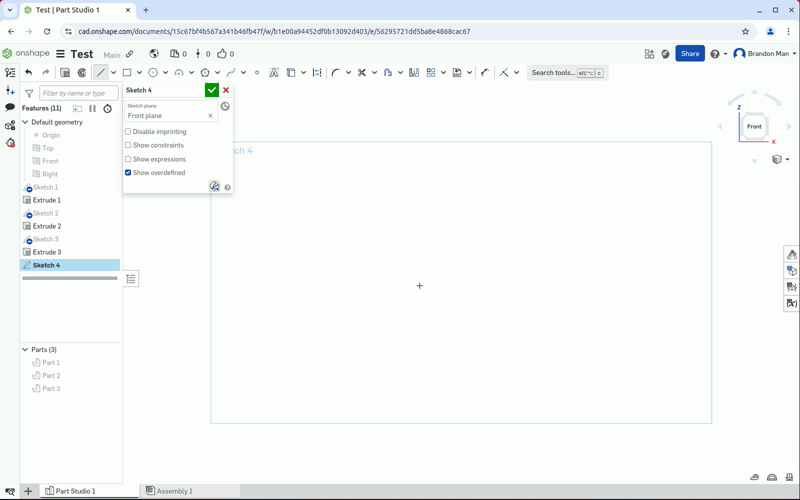
key_up(shift)
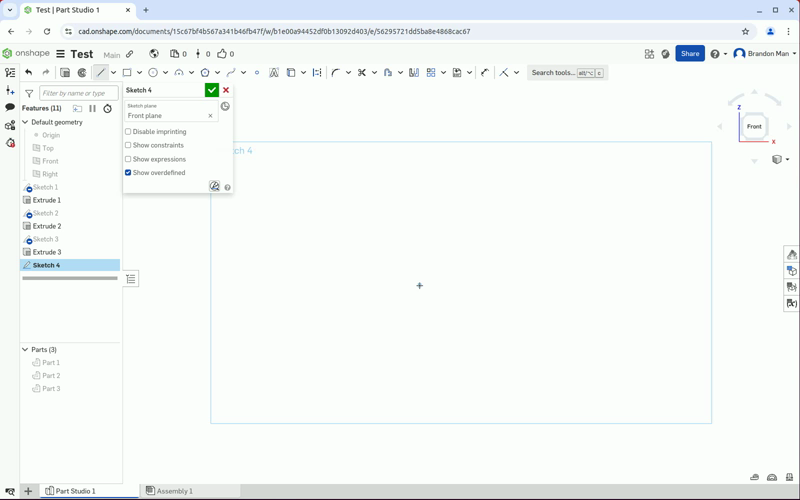
key_down(shift)
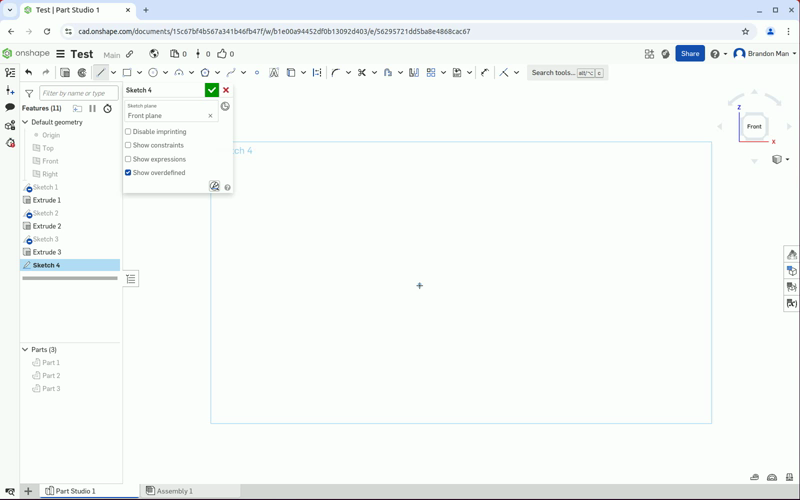
mouse_move(449, 285)
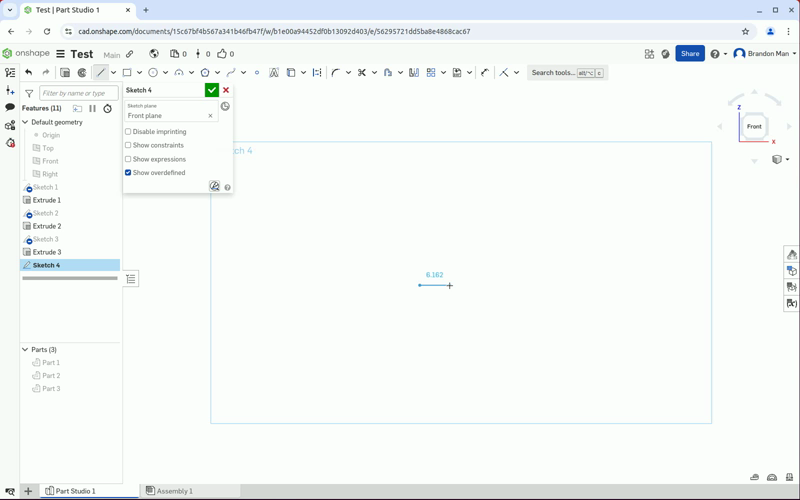
mouse_move(446, 285)
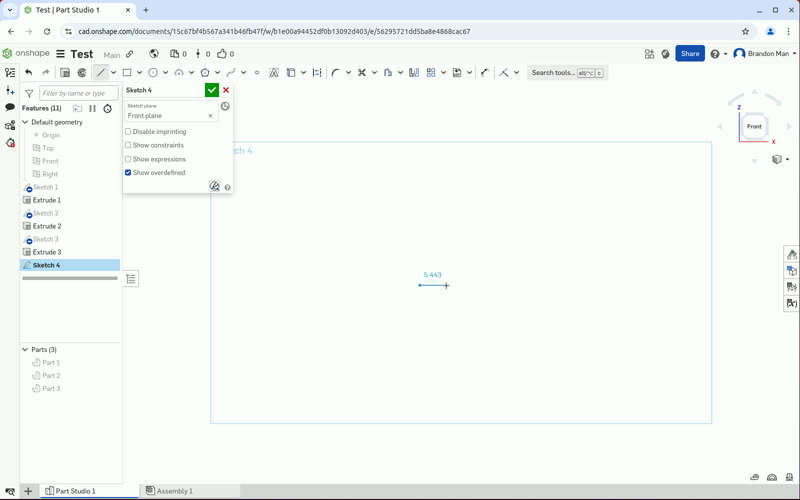
click(446, 285)
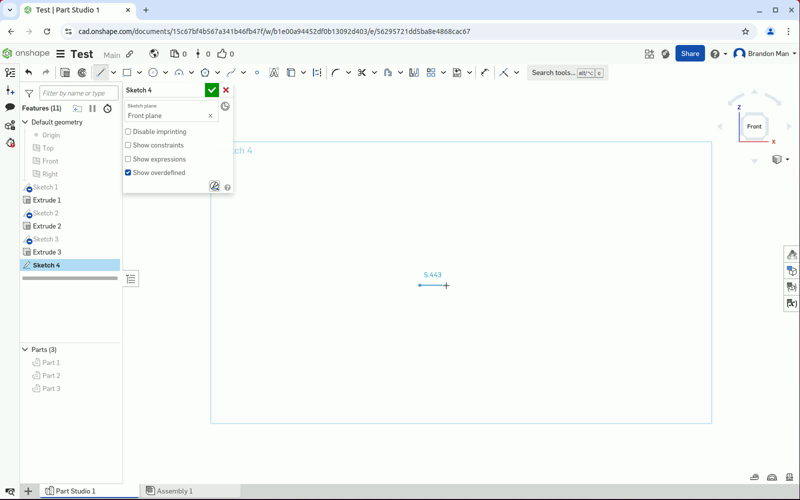
key_up(shift)
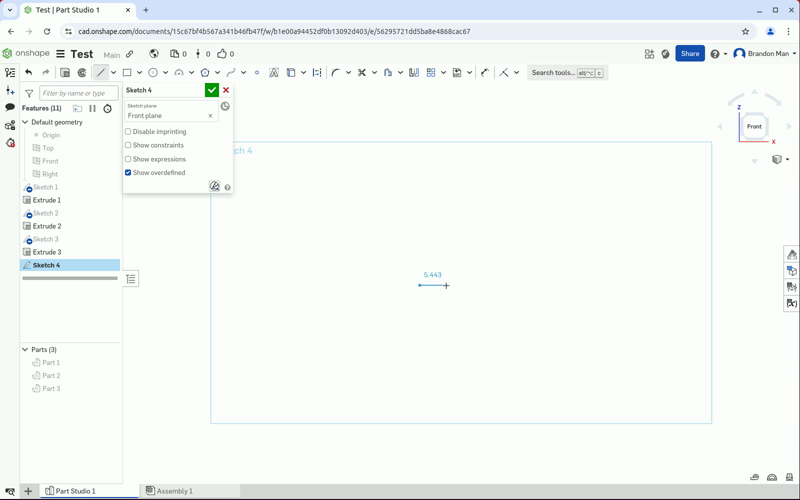
key(esc)
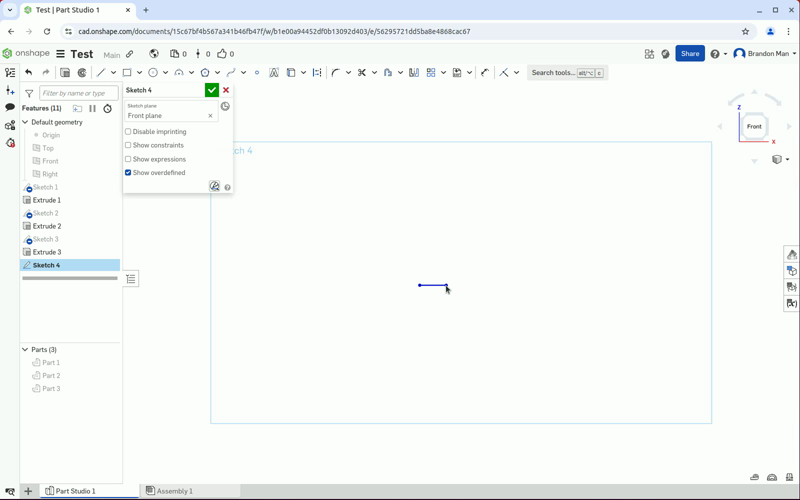
key(a)
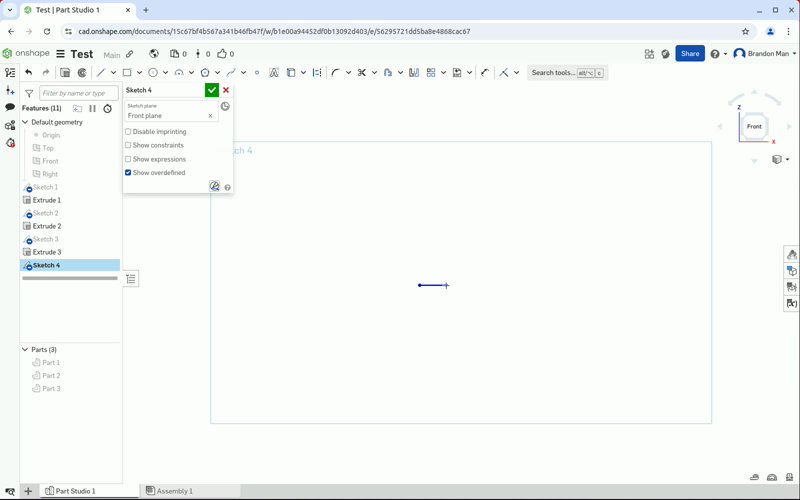
mouse_move(446, 285)
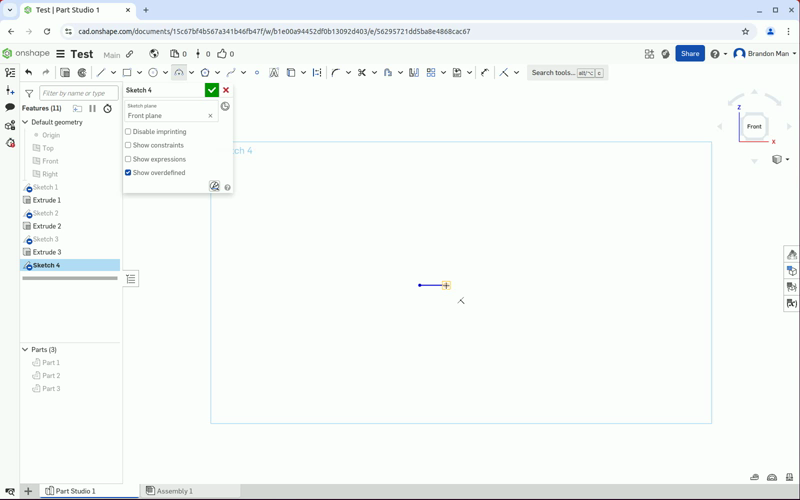
click(446, 285)
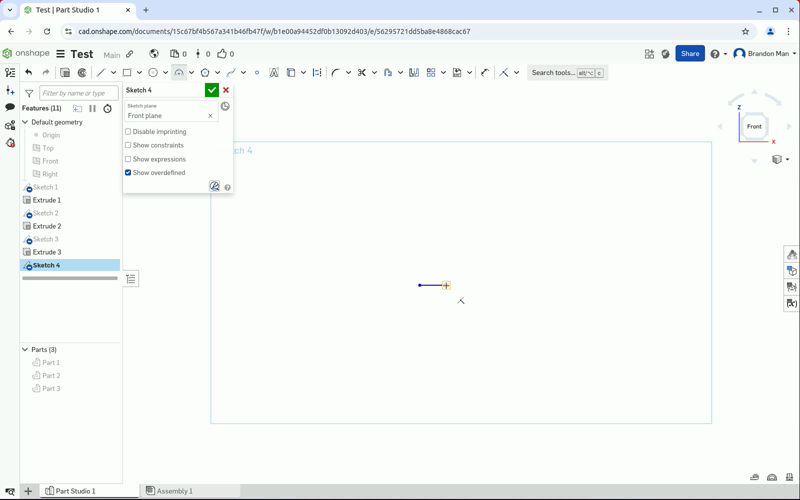
key_down(shift)
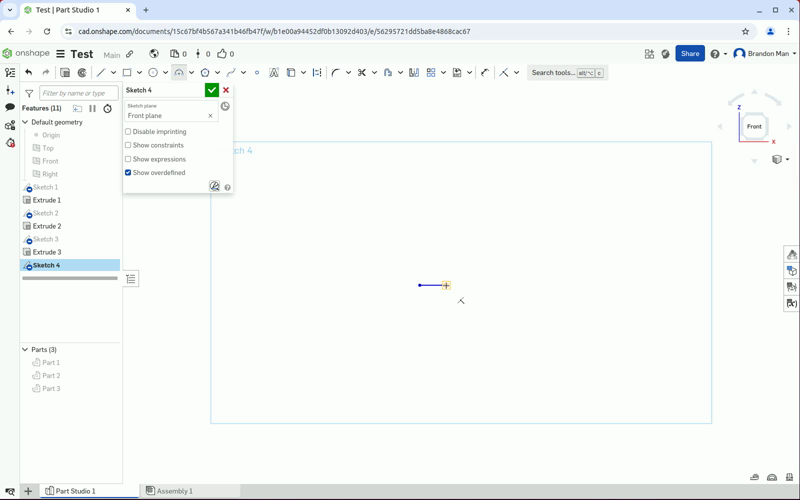
mouse_move(467, 285)
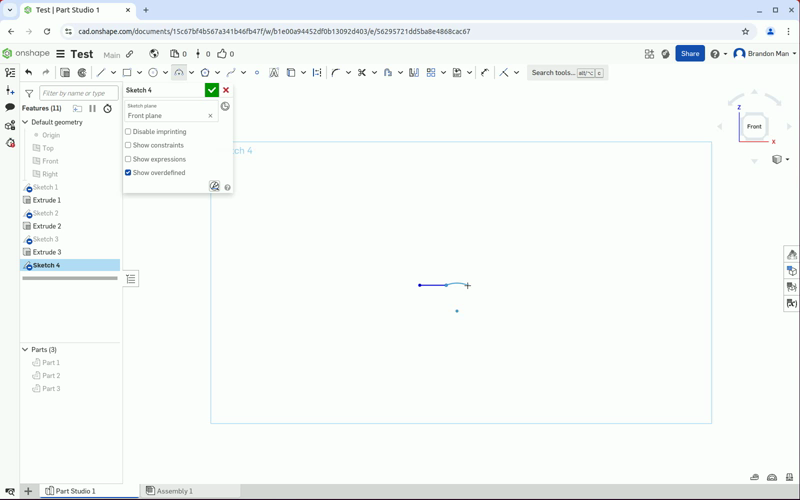
click(467, 285)
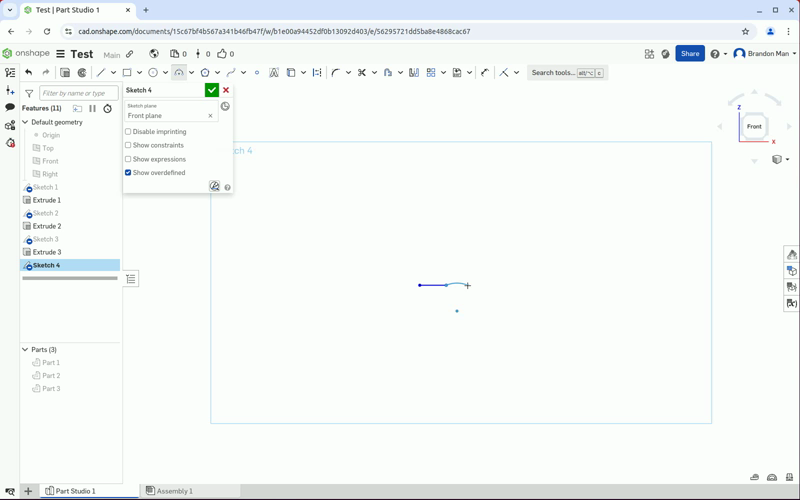
mouse_move(457, 276)
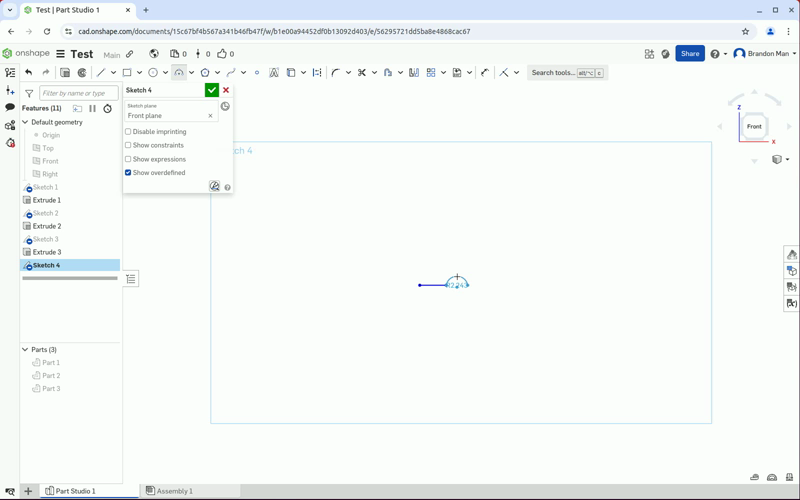
click(457, 276)
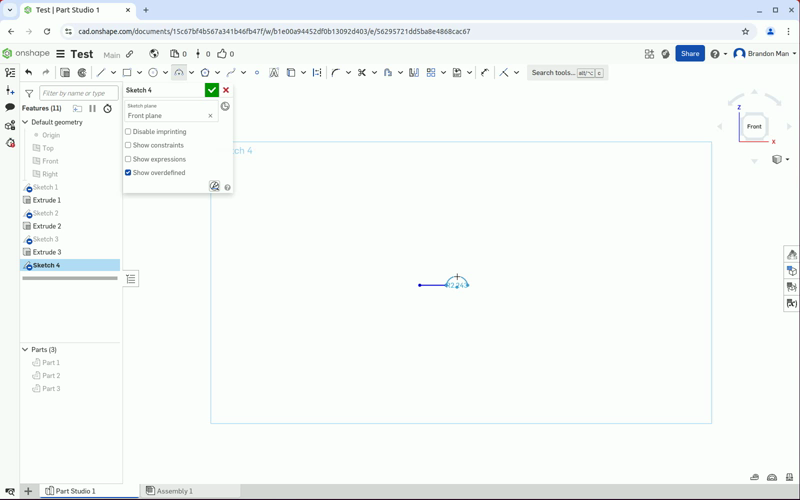
key_up(shift)
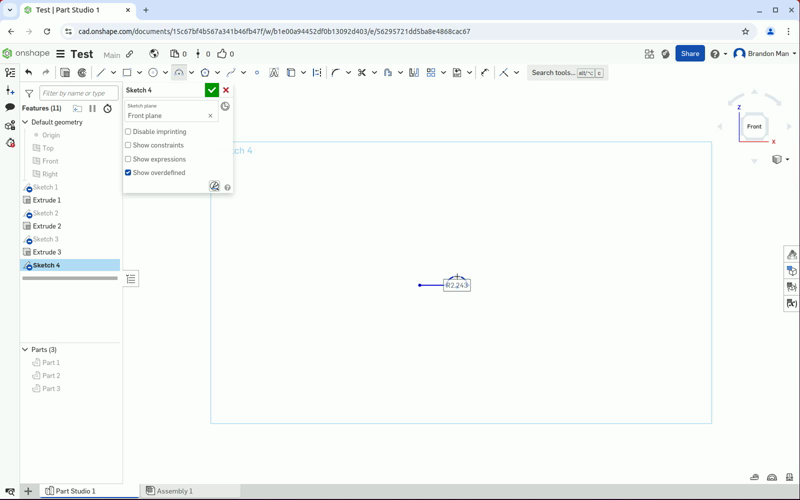
key(esc)
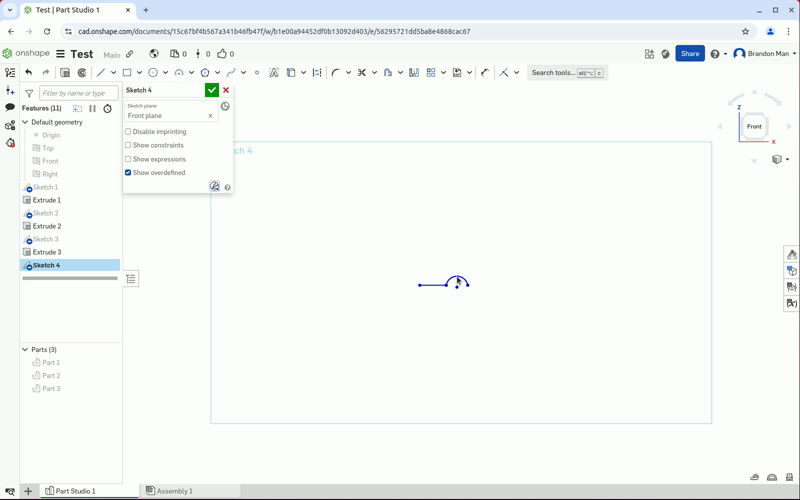
key(l)
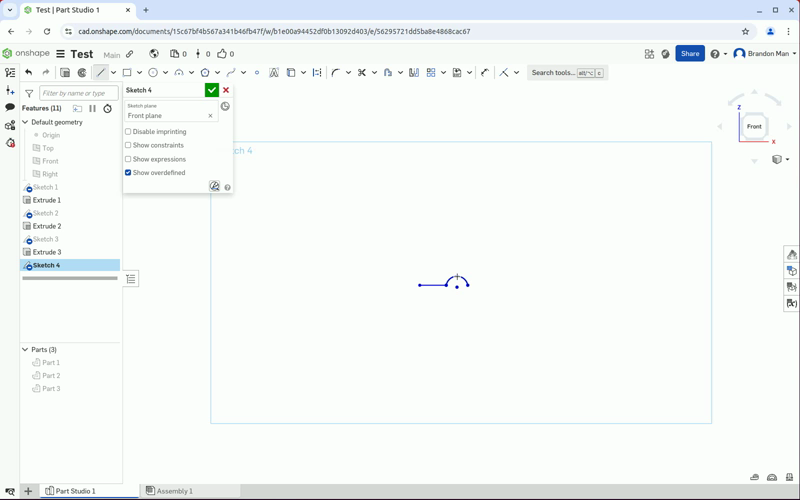
mouse_move(467, 285)
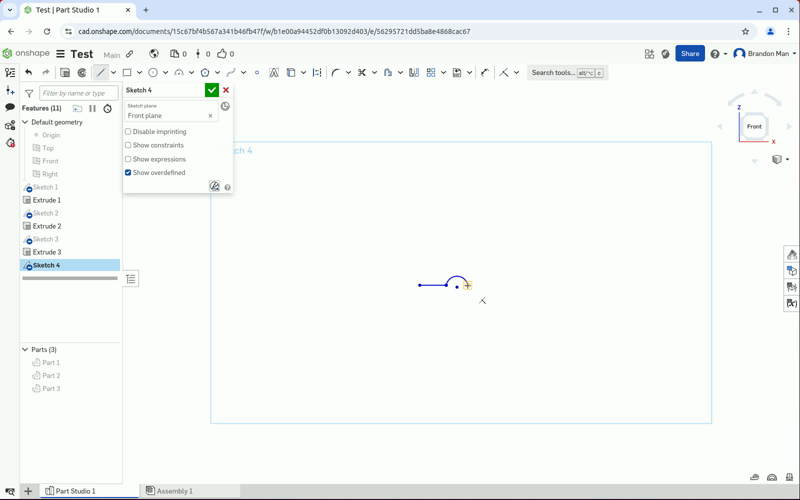
click(467, 285)
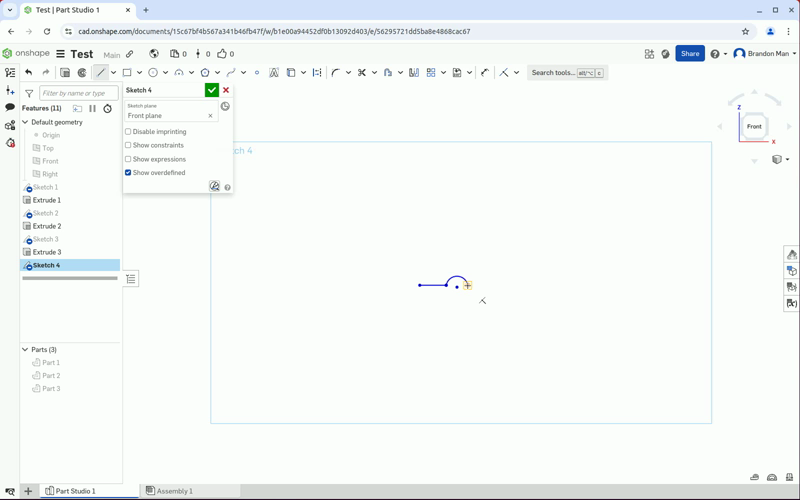
key_down(shift)
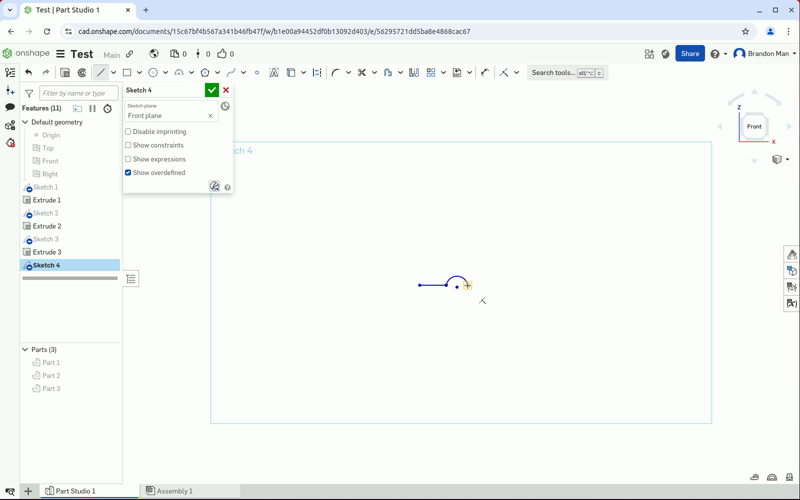
mouse_move(498, 285)
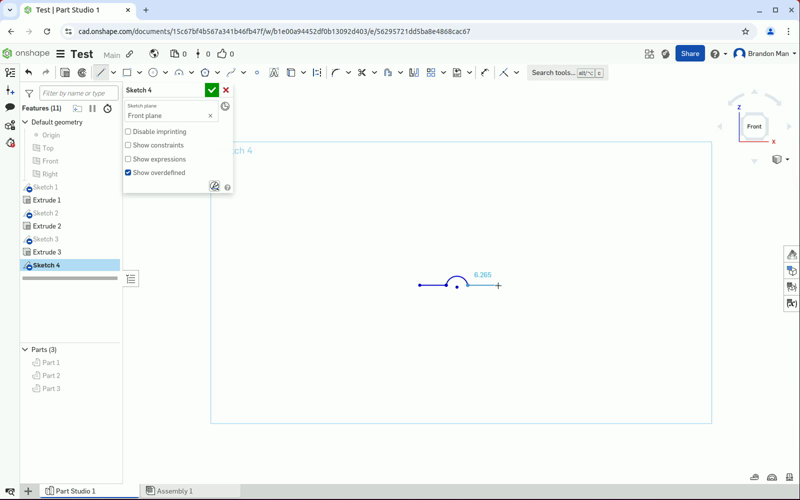
mouse_move(488, 285)
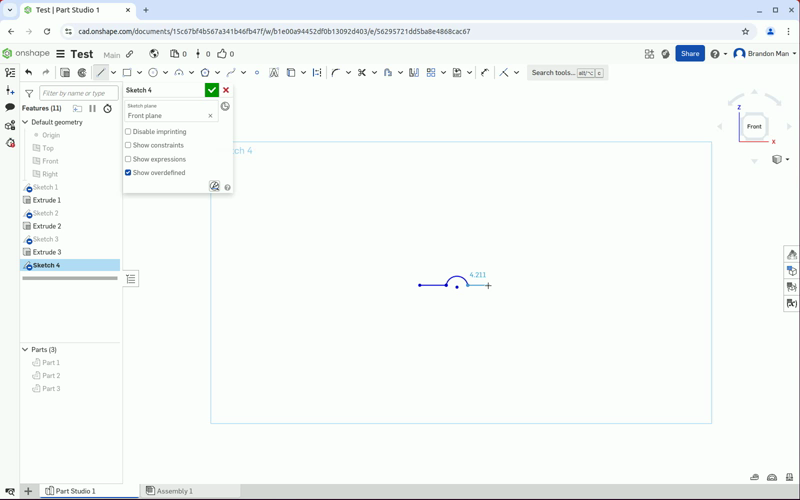
click(488, 285)
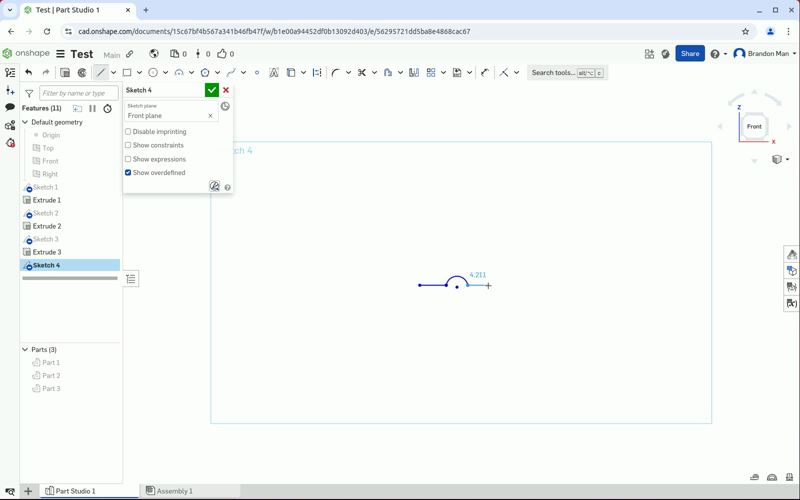
key_up(shift)
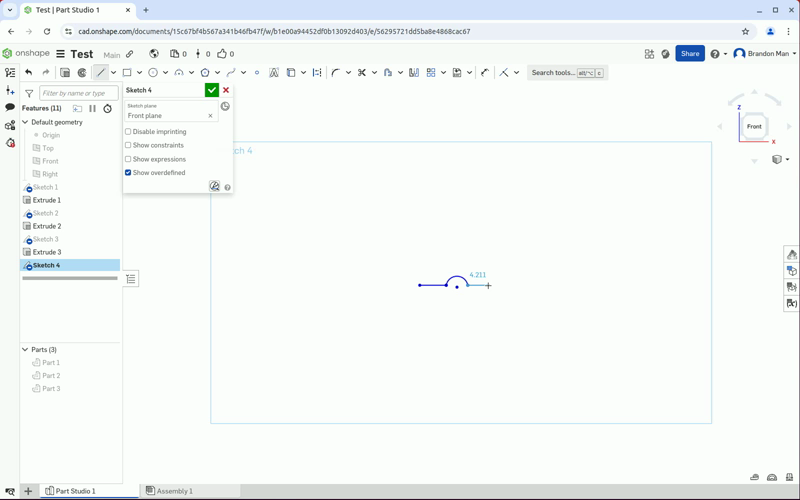
key_down(shift)
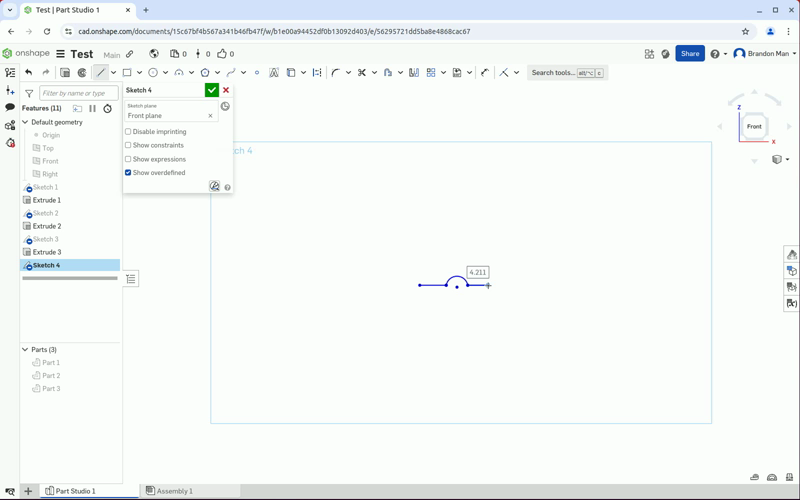
mouse_move(518, 285)
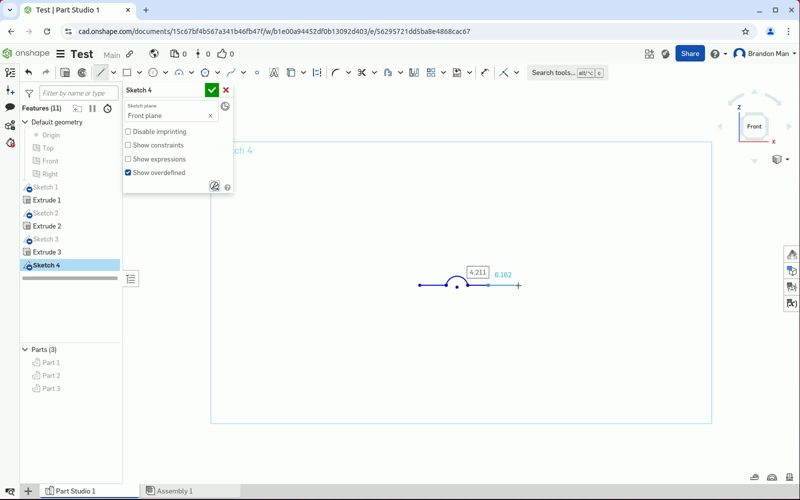
mouse_move(488, 264)
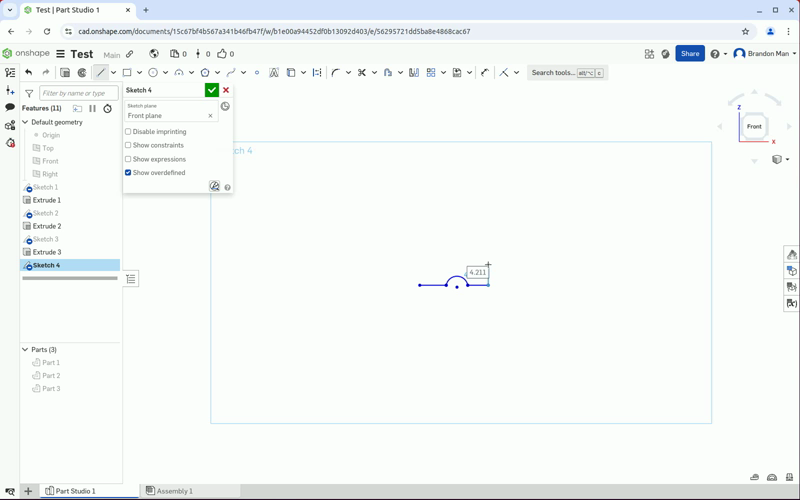
click(488, 264)
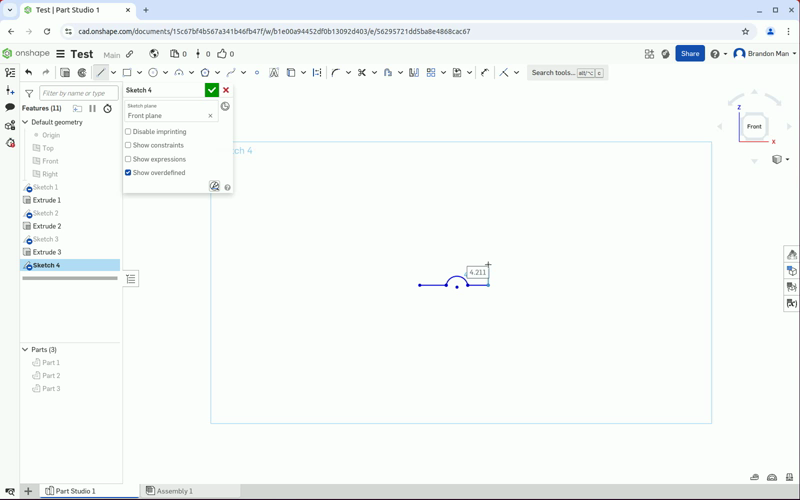
key_up(shift)
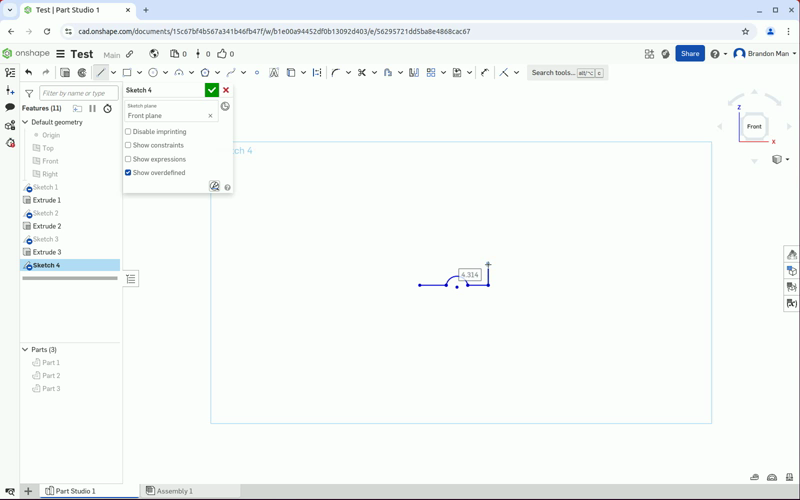
key_down(shift)
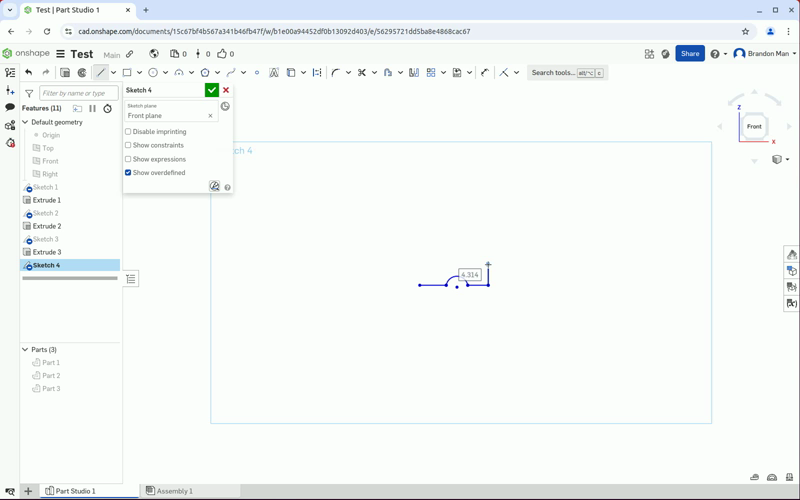
mouse_move(518, 264)
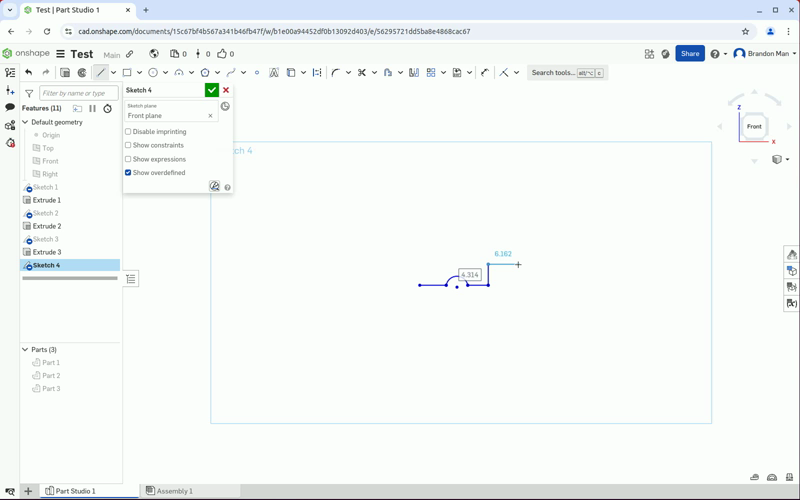
mouse_move(431, 264)
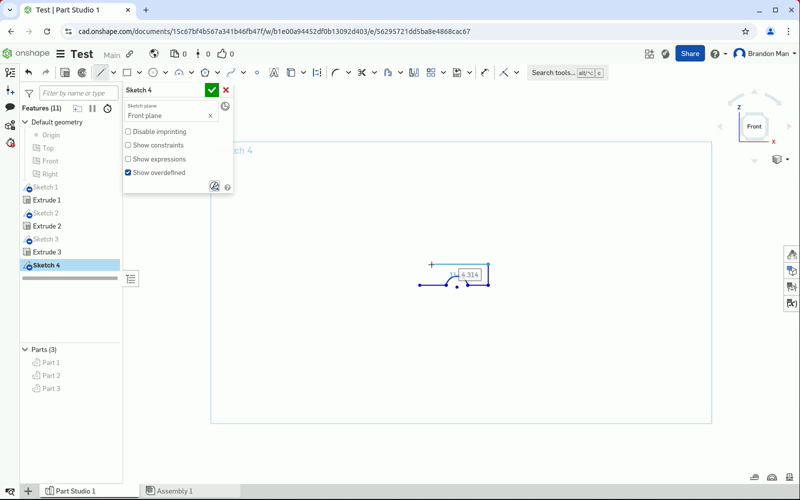
click(431, 264)
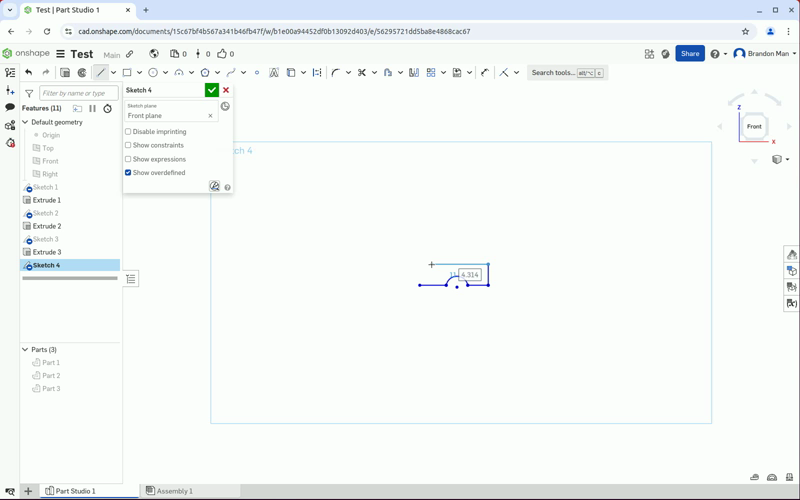
key_up(shift)
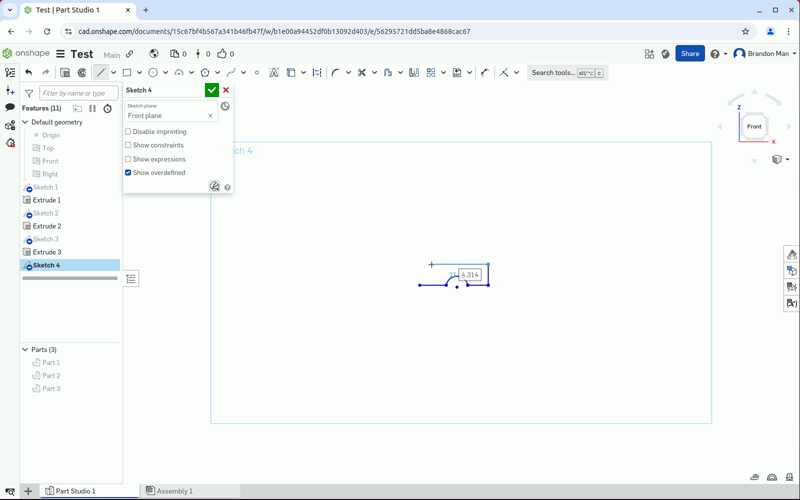
mouse_move(461, 264)
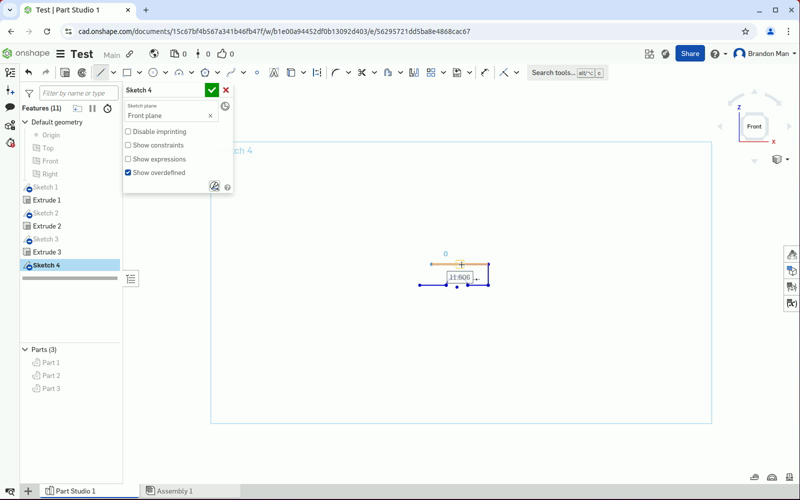
key_down(shift)
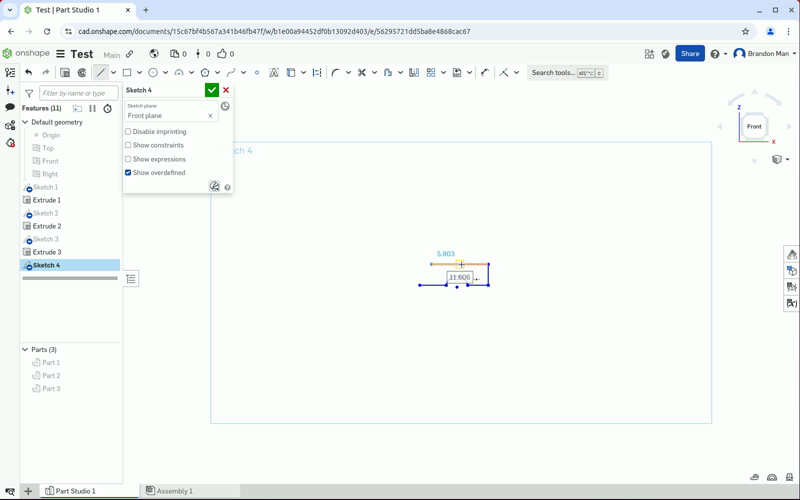
mouse_move(419, 285)
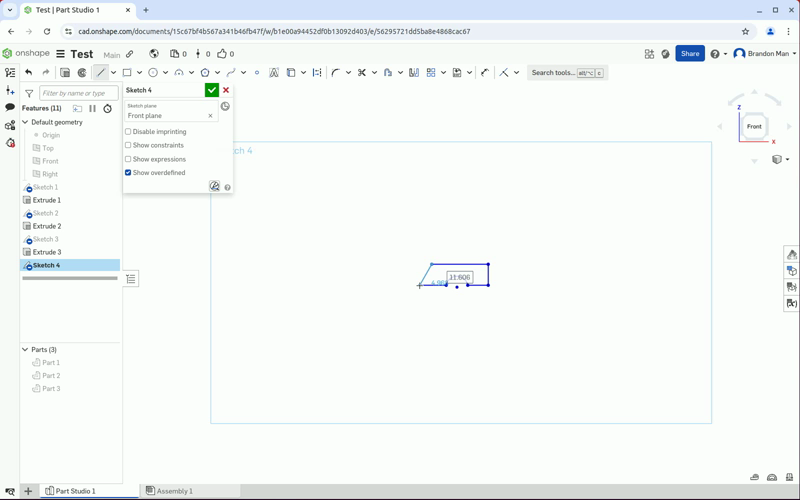
key_up(shift)
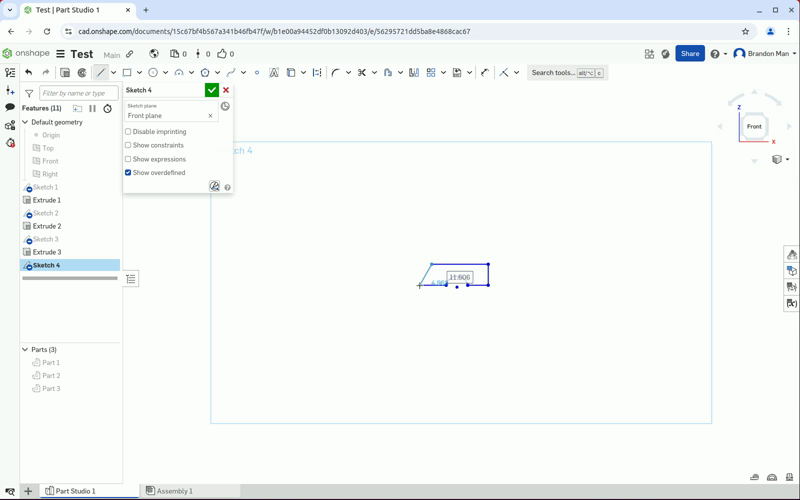
click(419, 285)
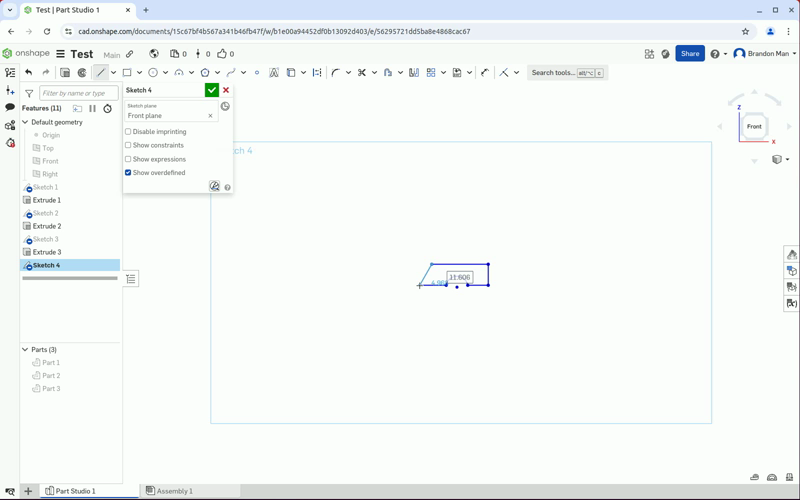
key(esc)
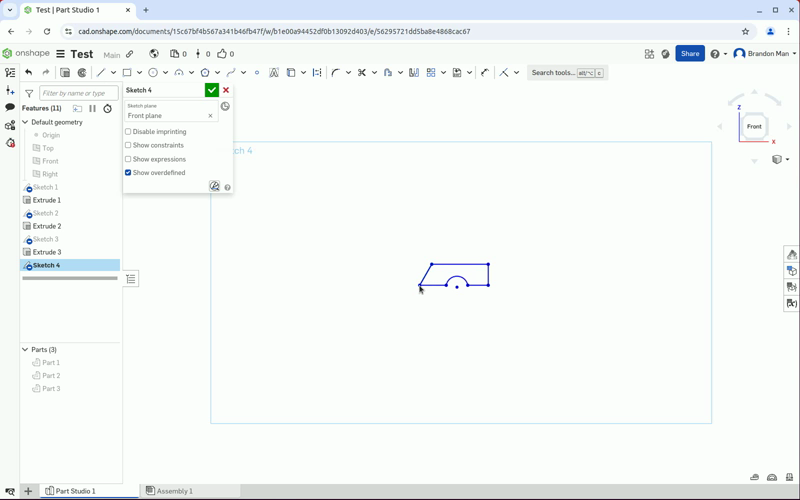
mouse_move(480, 265)
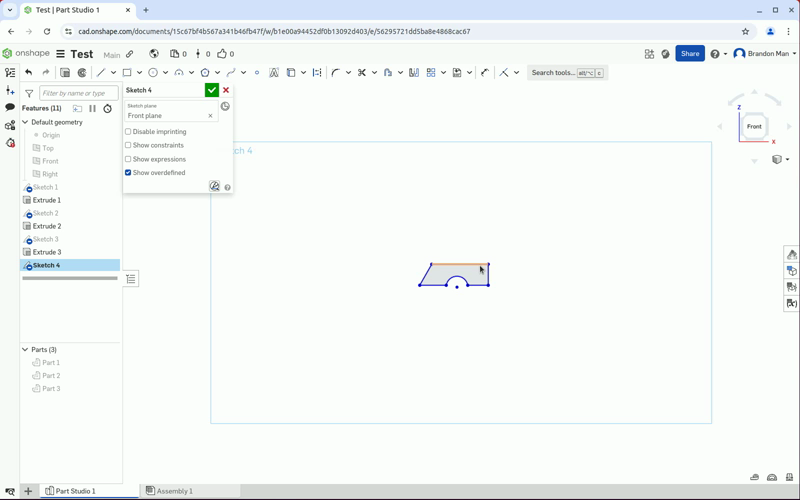
scroll(6)
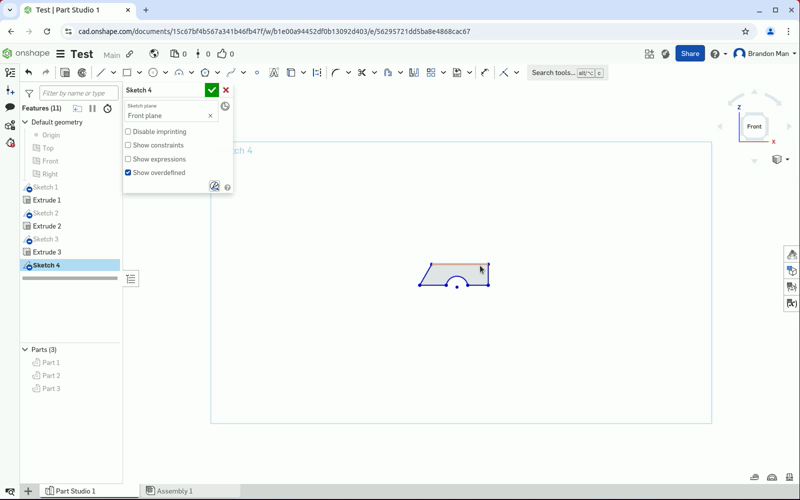
scroll(6)
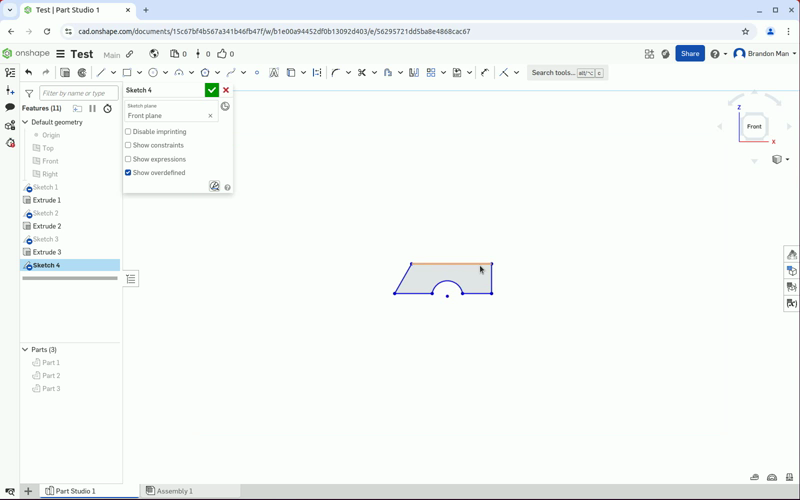
scroll(6)
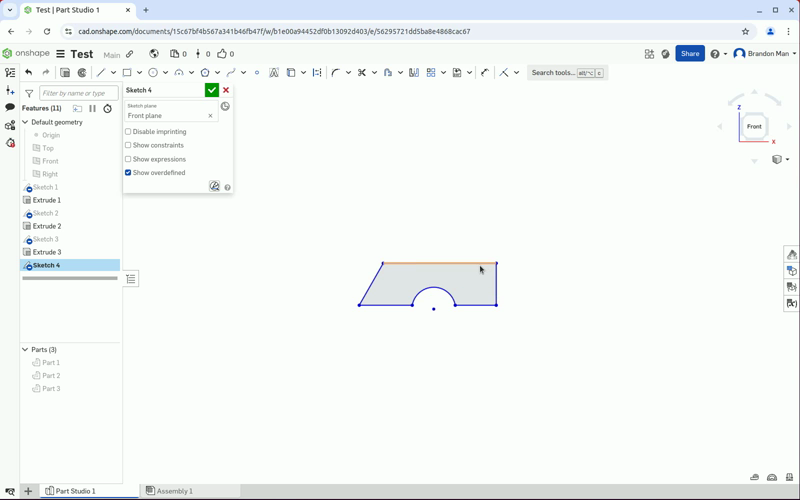
scroll(6)
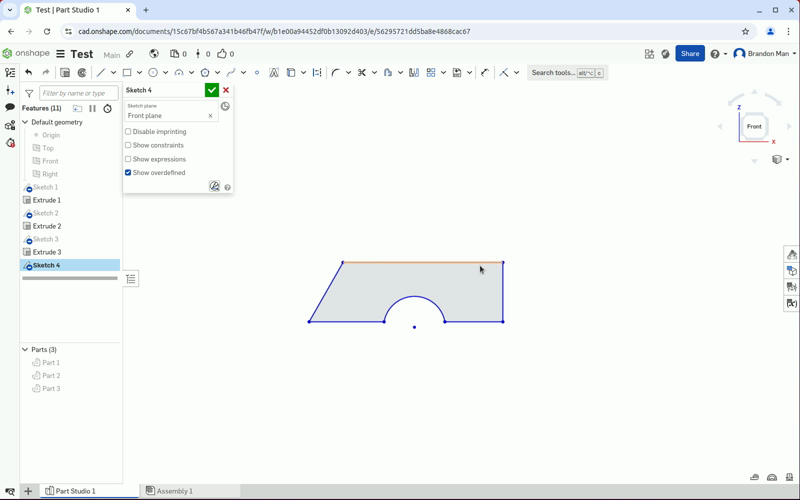
scroll(6)
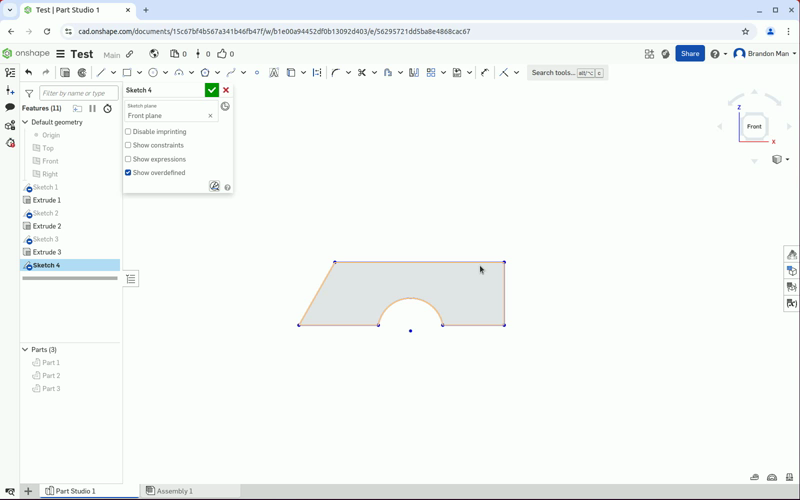
scroll(6)
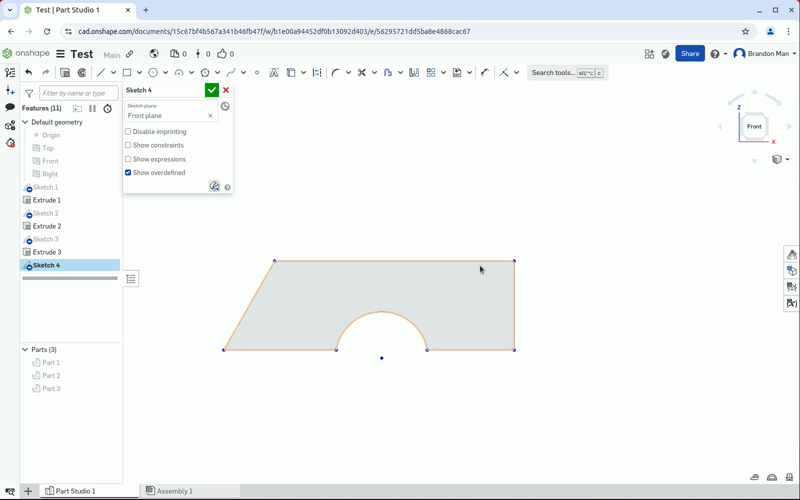
scroll(6)
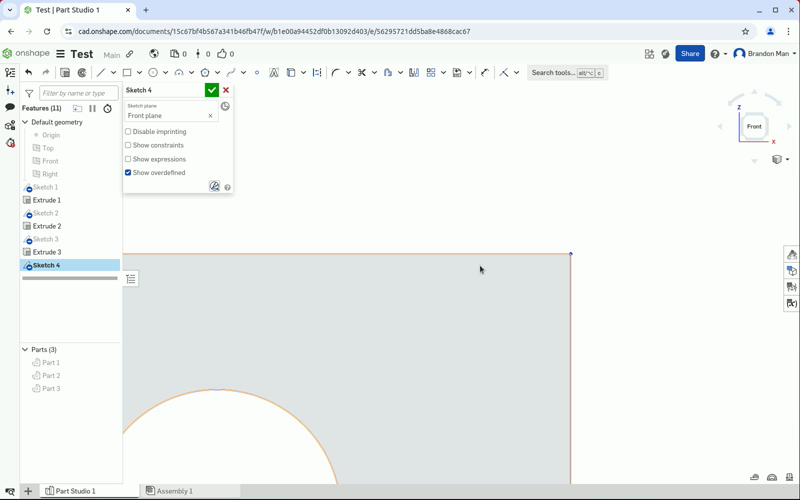
click(480, 265)
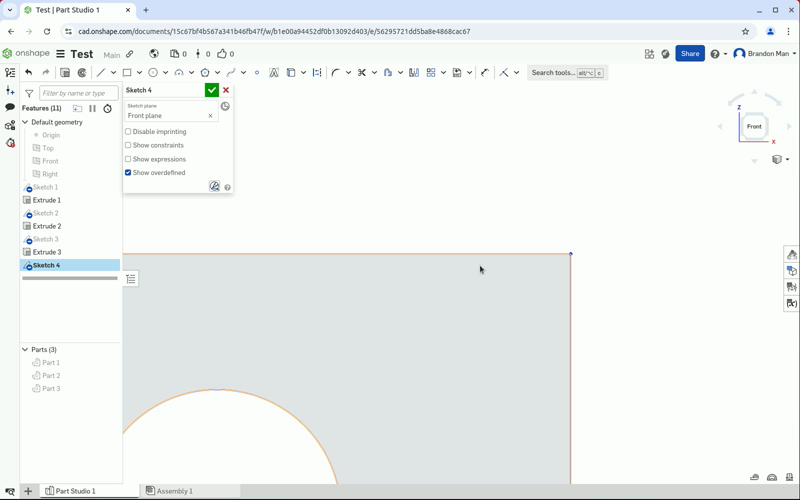
scroll(-6)
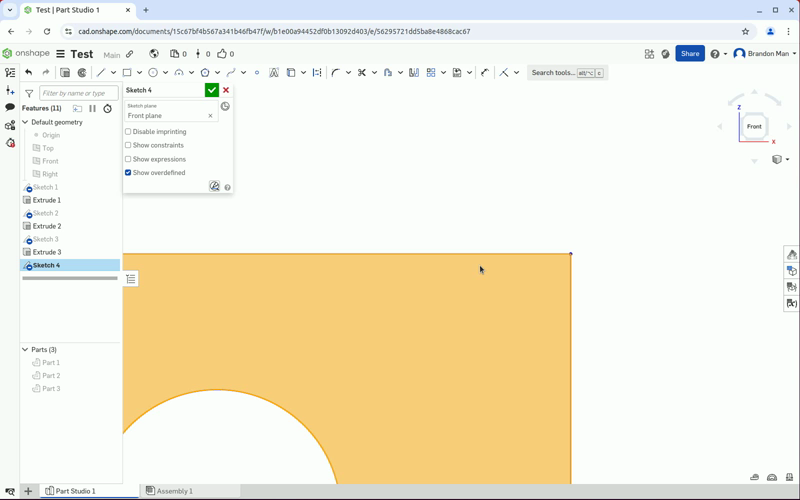
scroll(-6)
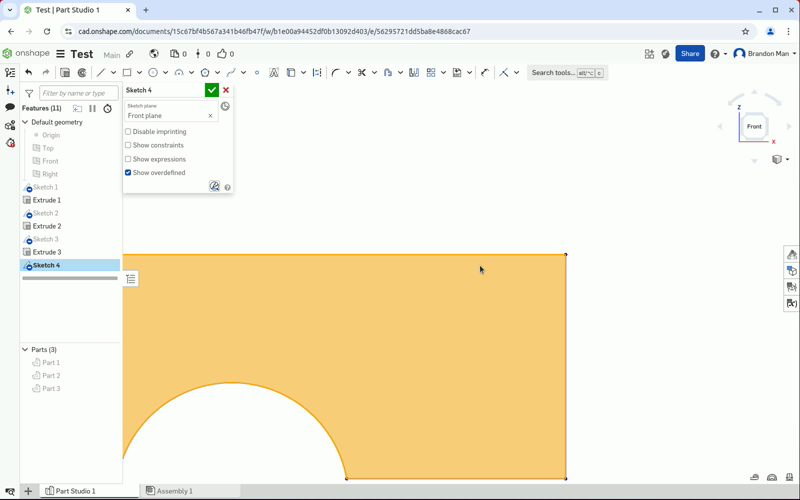
scroll(-6)
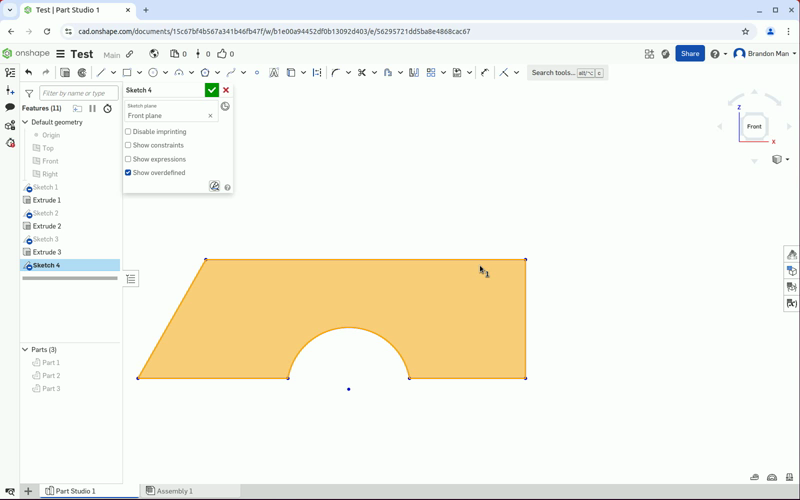
scroll(-6)
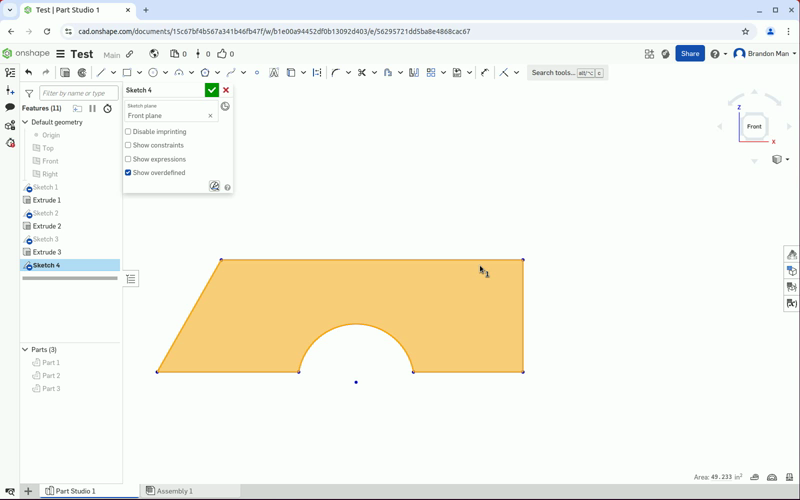
scroll(-6)
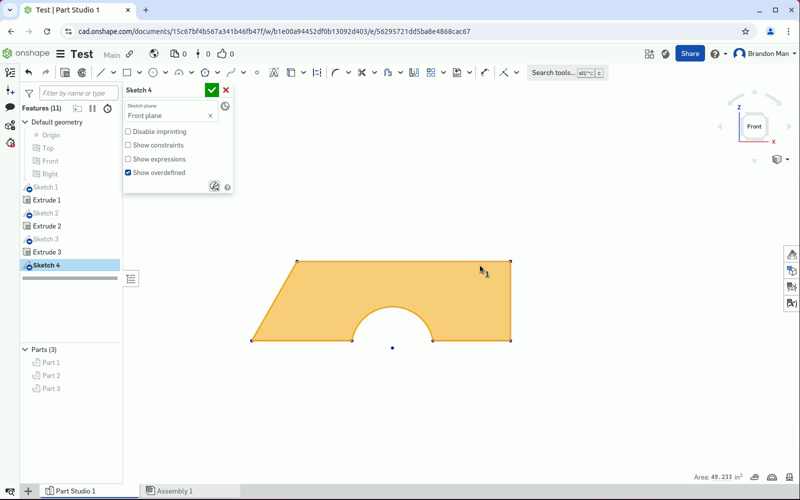
scroll(-6)
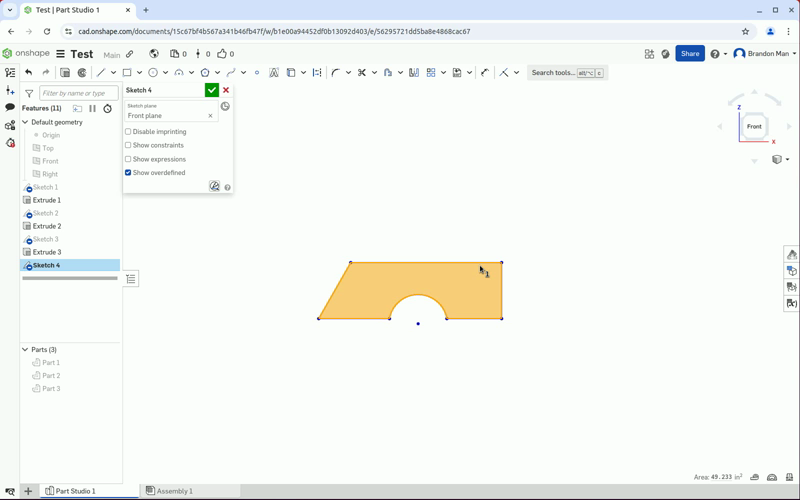
scroll(-6)
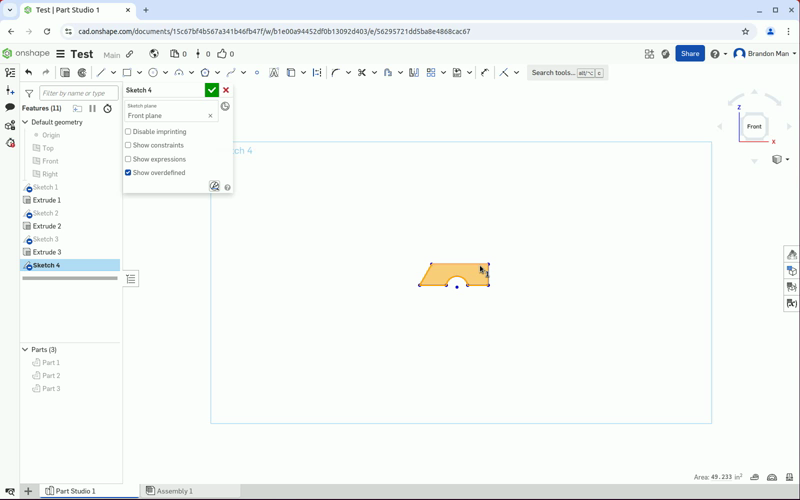
mouse_move(73, 352)
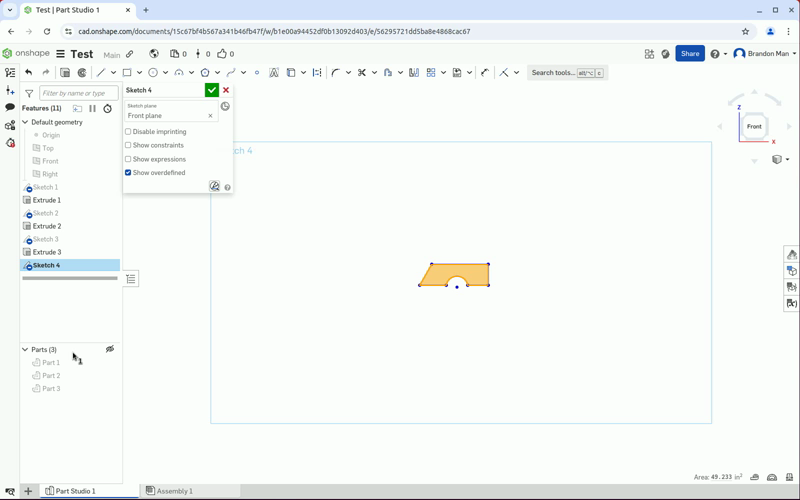
key(shift+y)
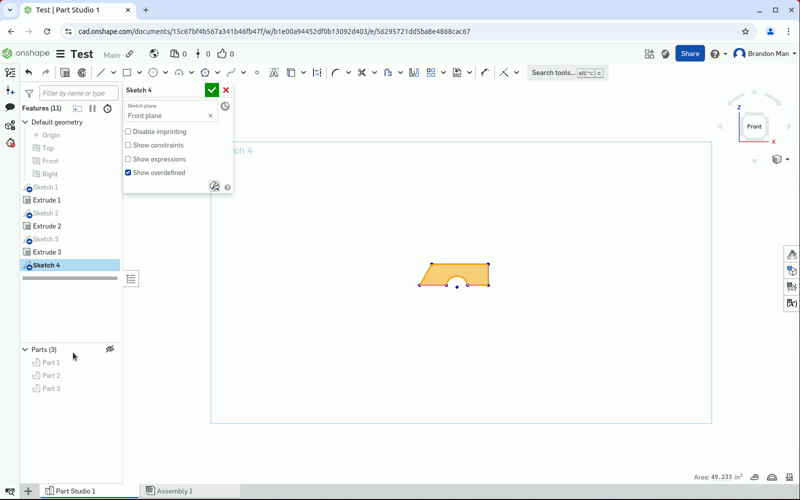
key(shift+e)
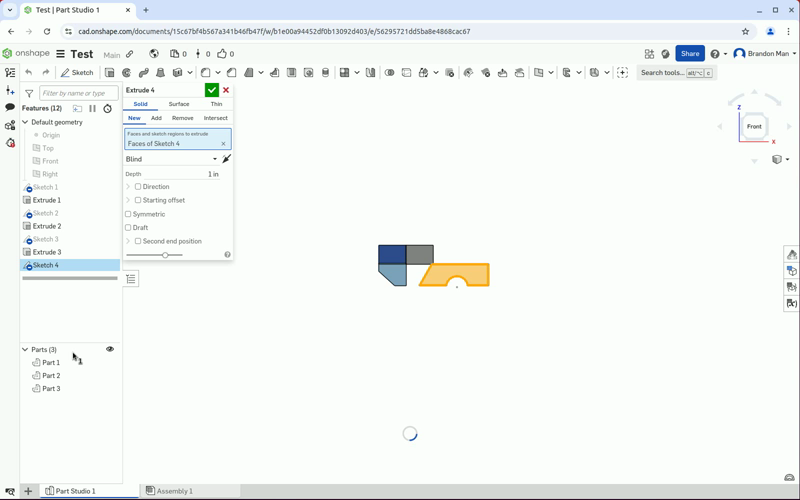
mouse_move(143, 106)
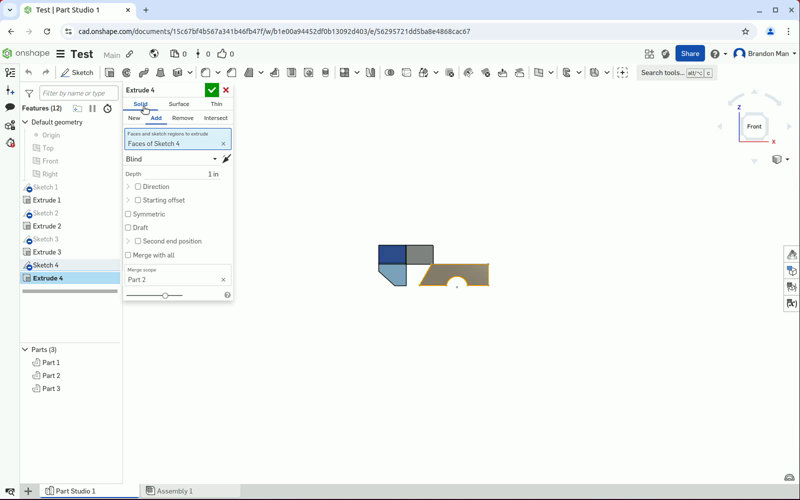
click(143, 106)
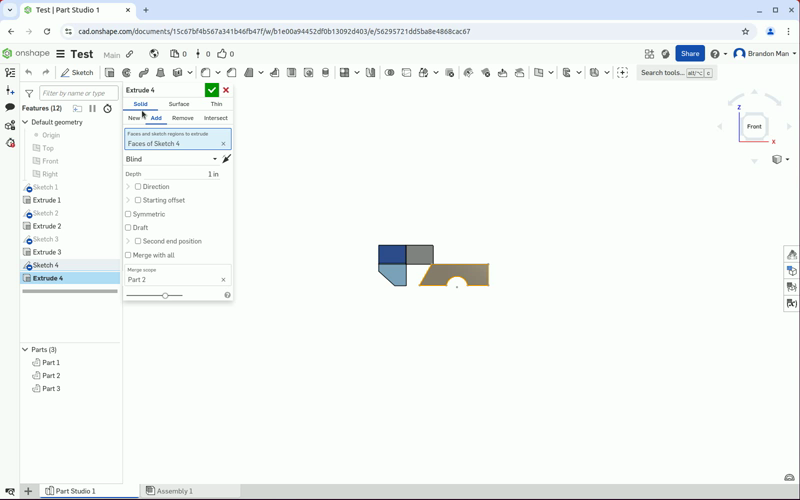
mouse_move(137, 120)
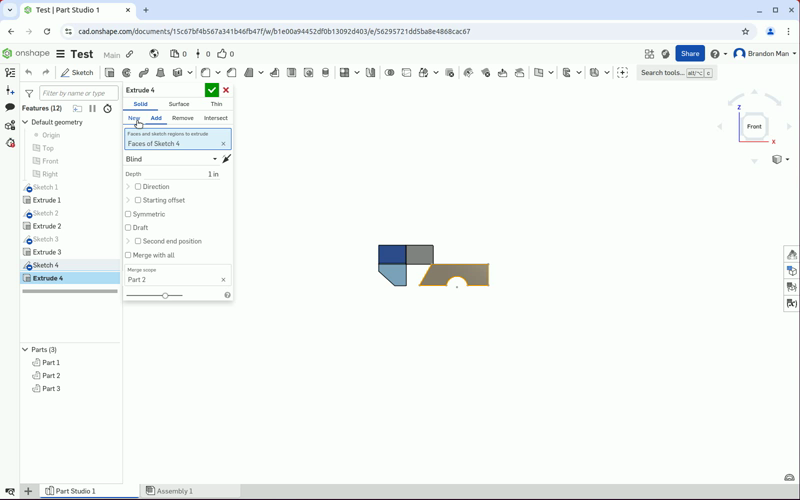
click(137, 120)
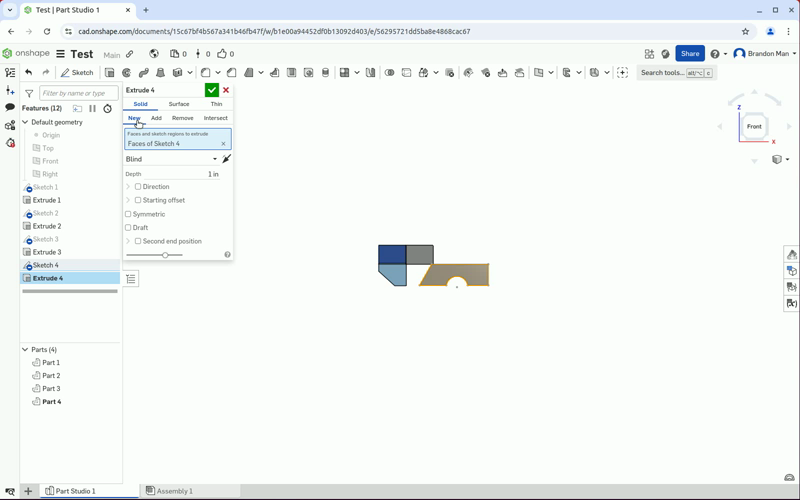
key(tab, 4)
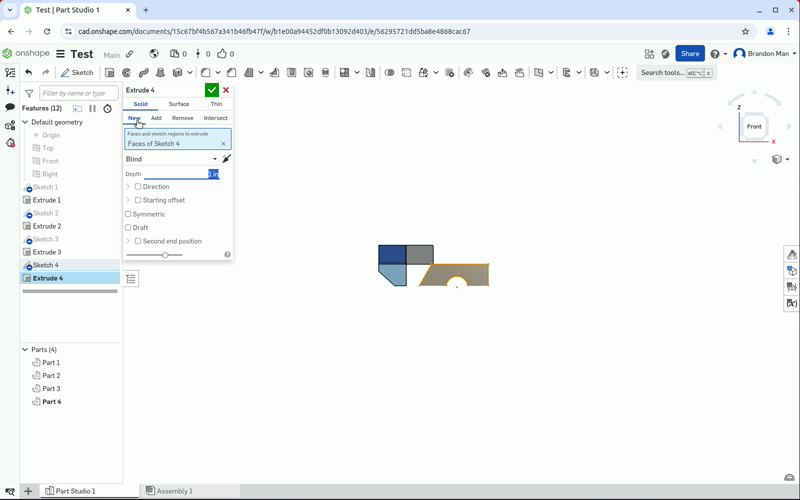
text(13.721)
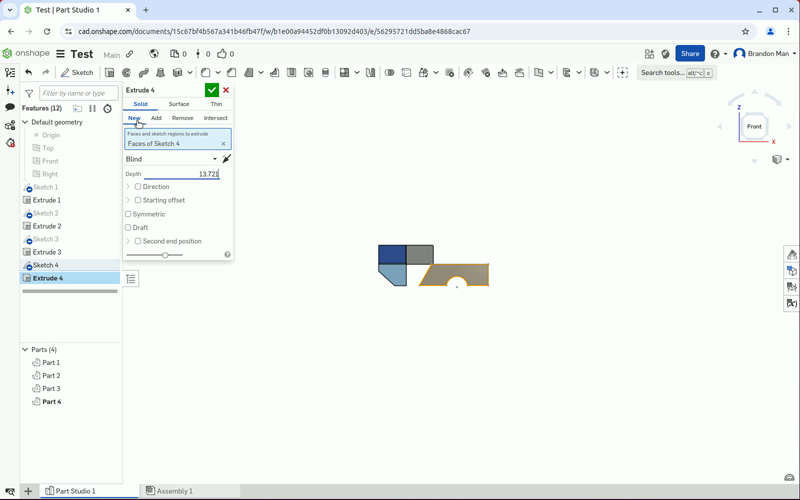
key(enter)
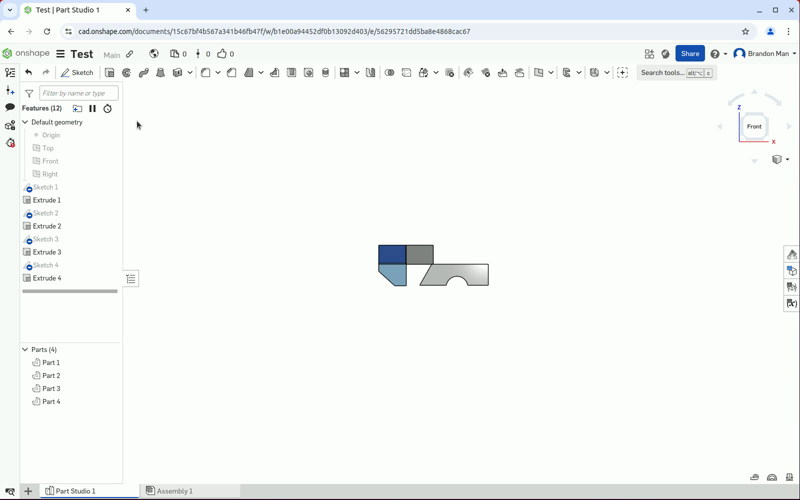
key(shift+h)
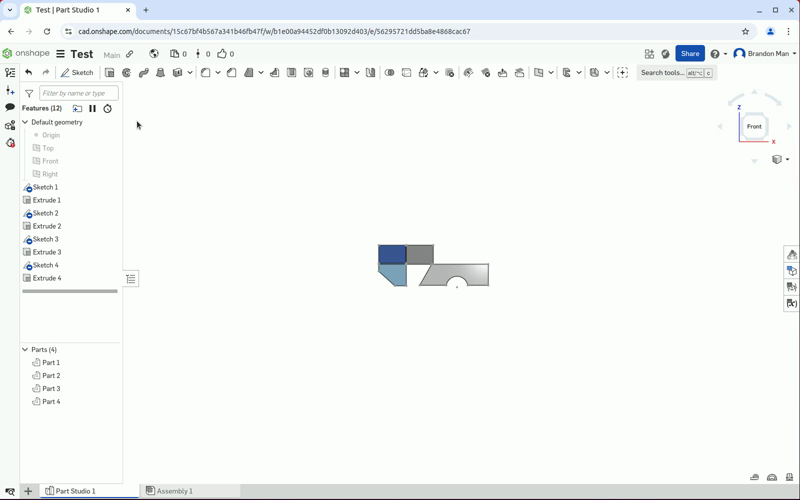
key(shift+h)
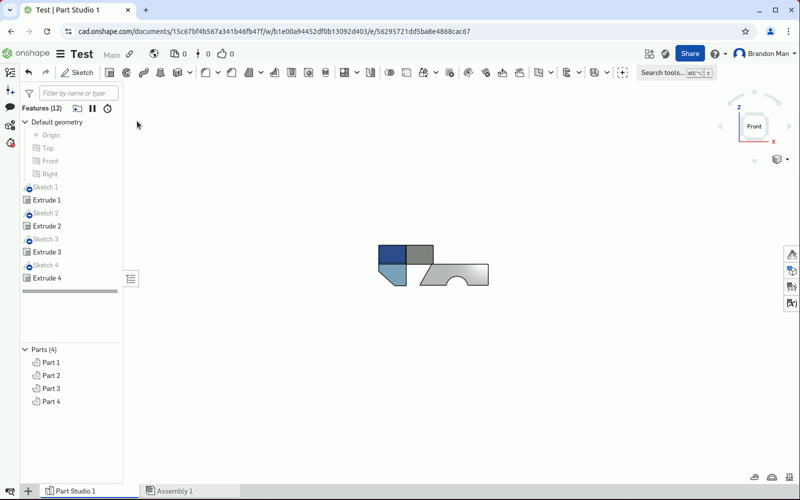
mouse_move(73, 189)
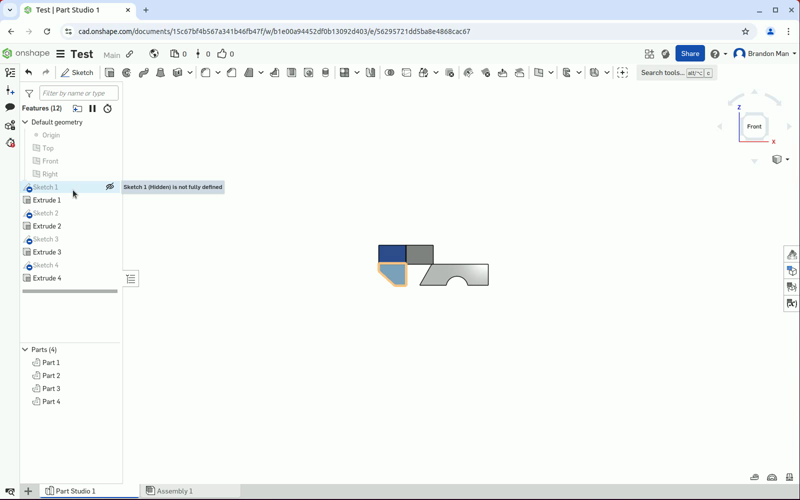
click(73, 189)
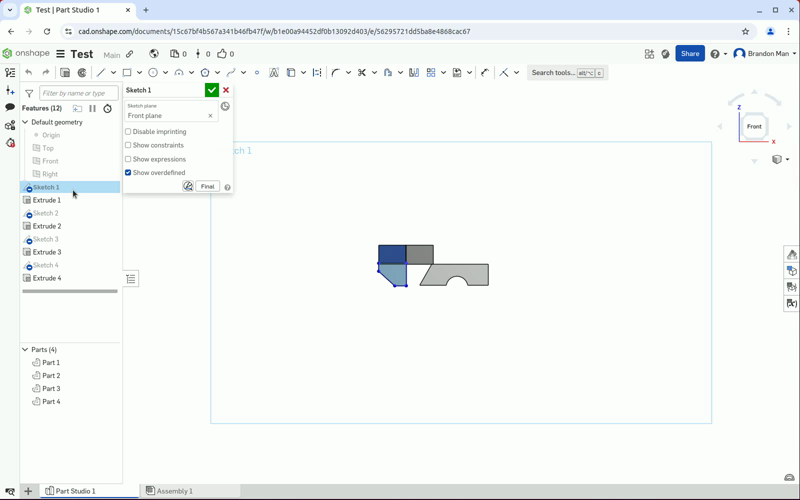
mouse_move(229, 92)
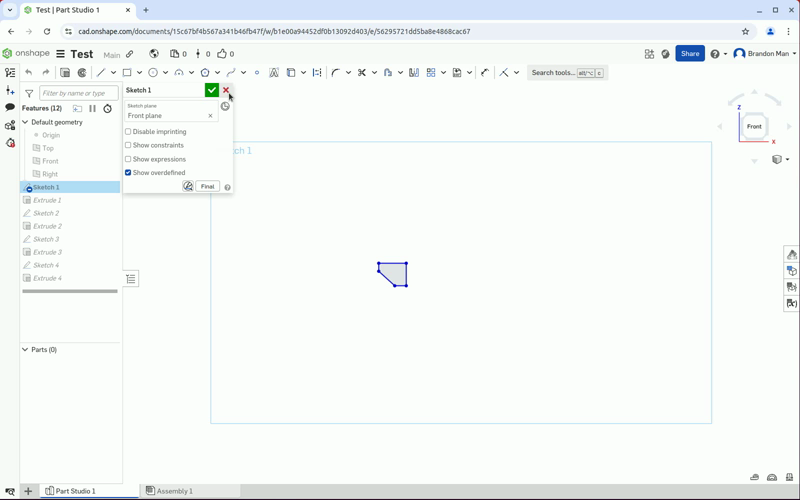
click(229, 92)
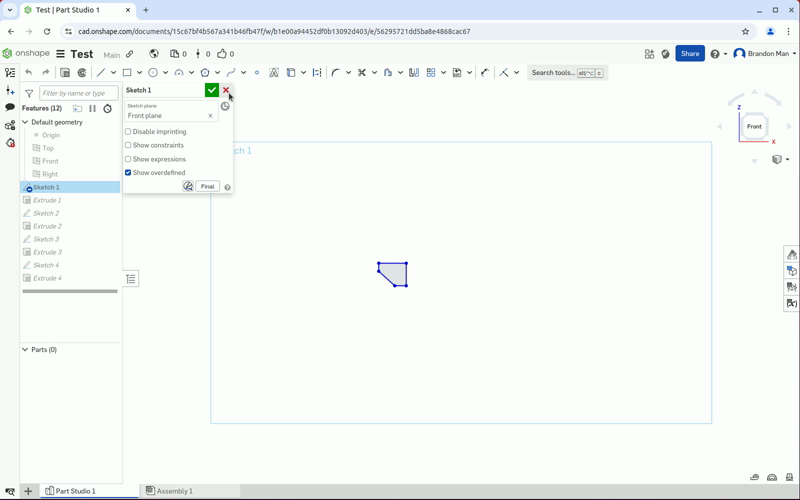
key(shift+s)
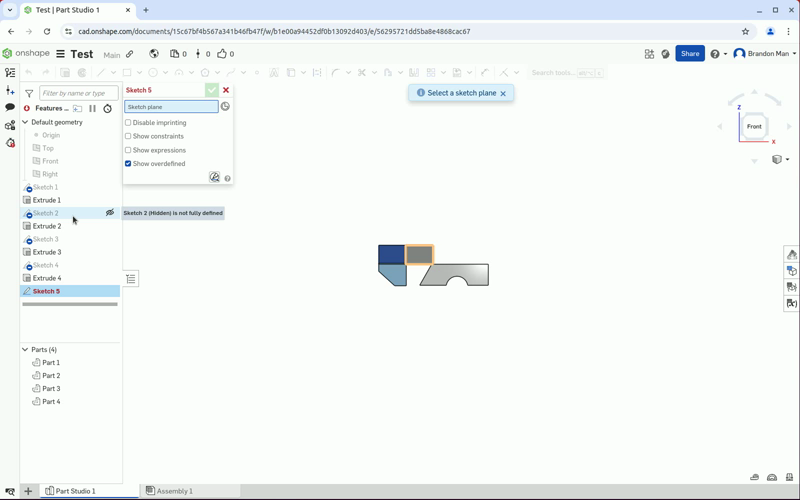
scroll(3)
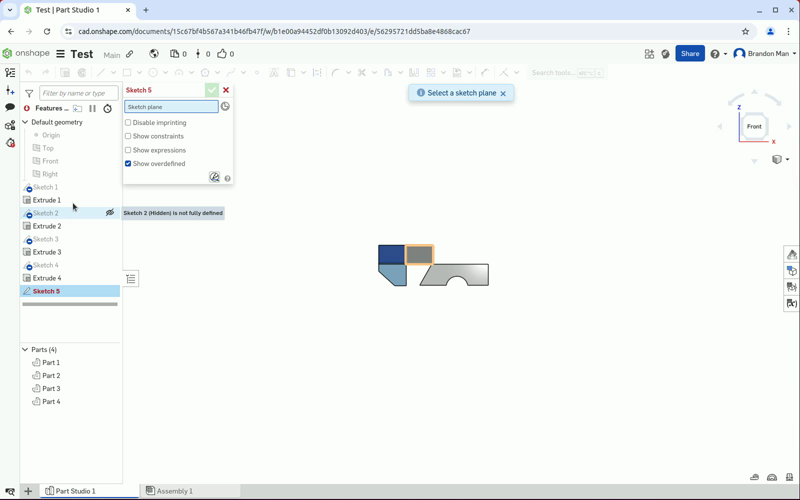
mouse_move(73, 163)
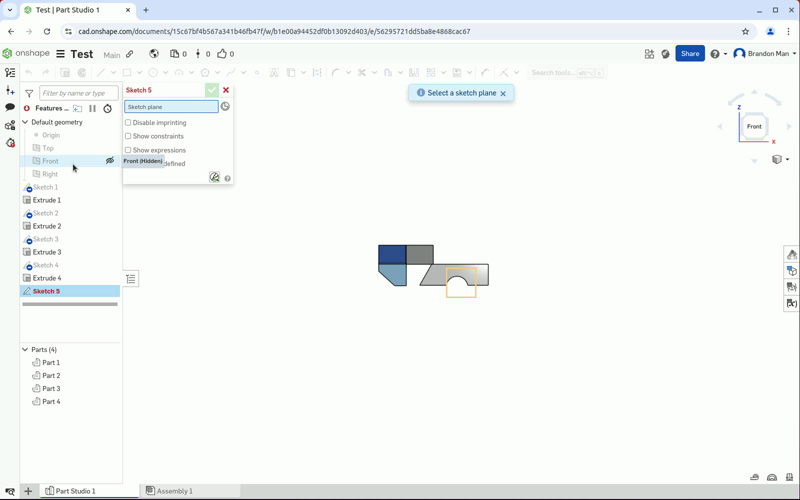
click(73, 163)
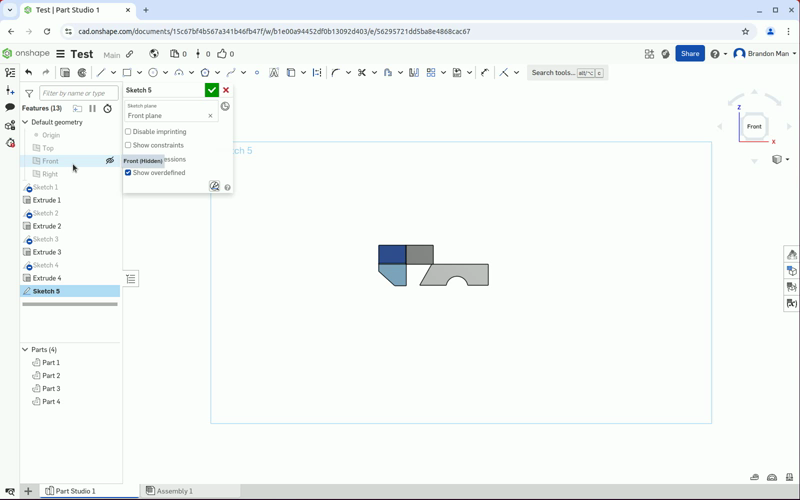
mouse_move(73, 352)
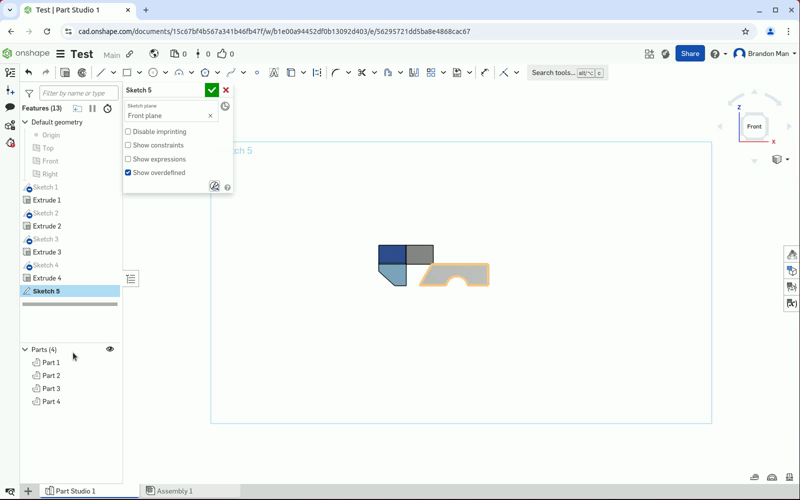
key(y)
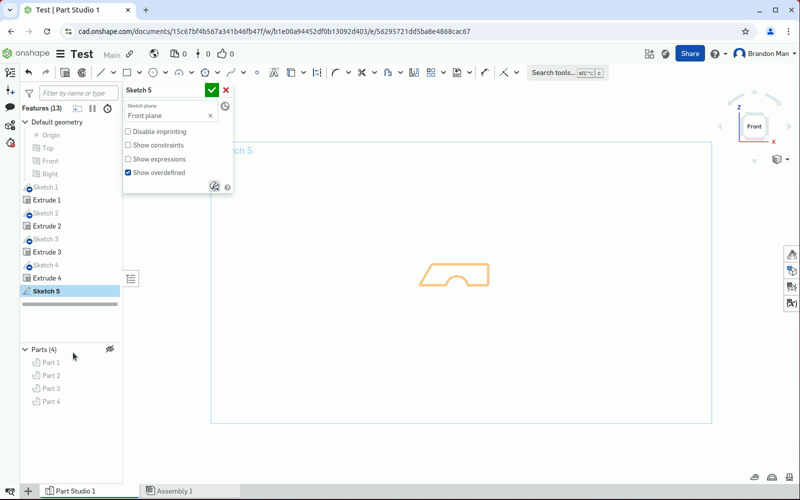
key(l)
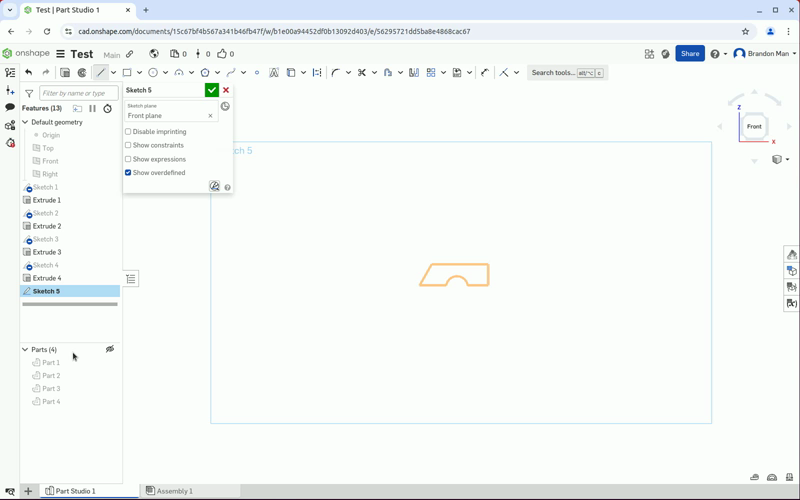
key_down(shift)
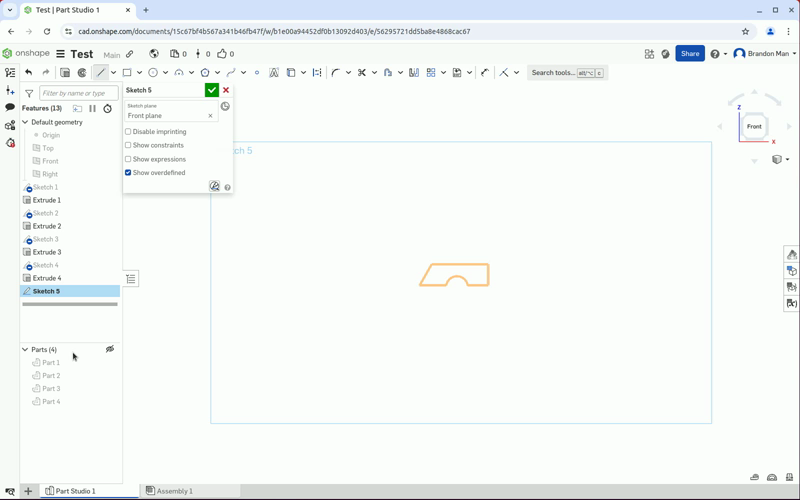
mouse_move(348, 285)
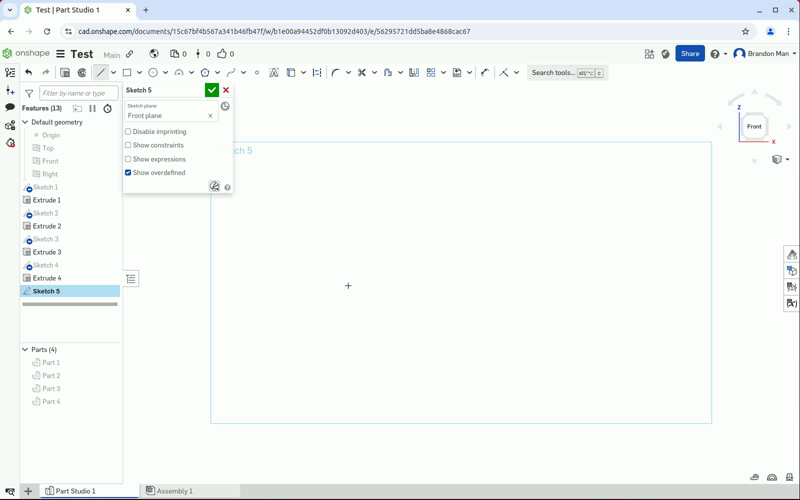
click(348, 285)
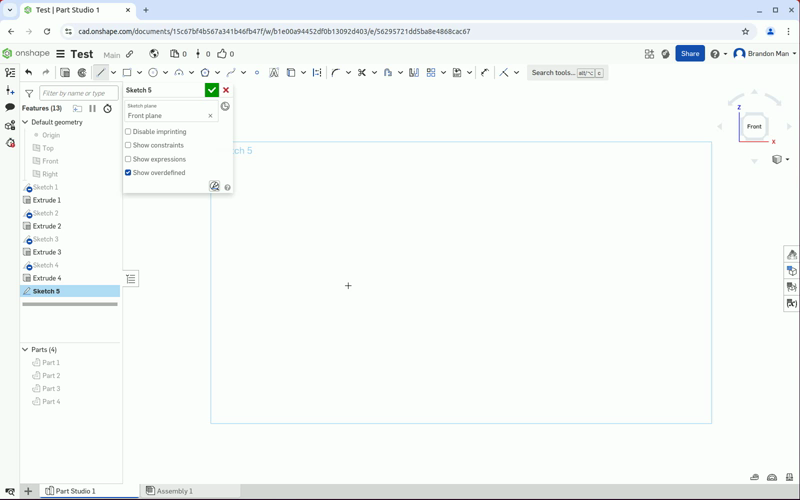
key_up(shift)
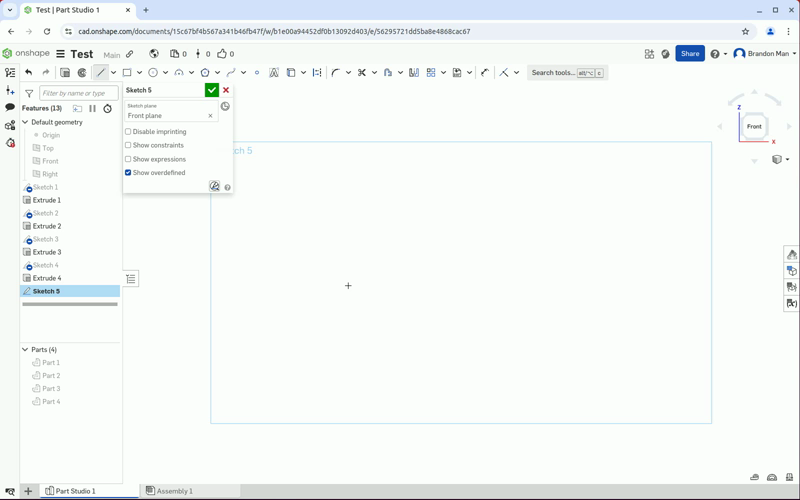
key_down(shift)
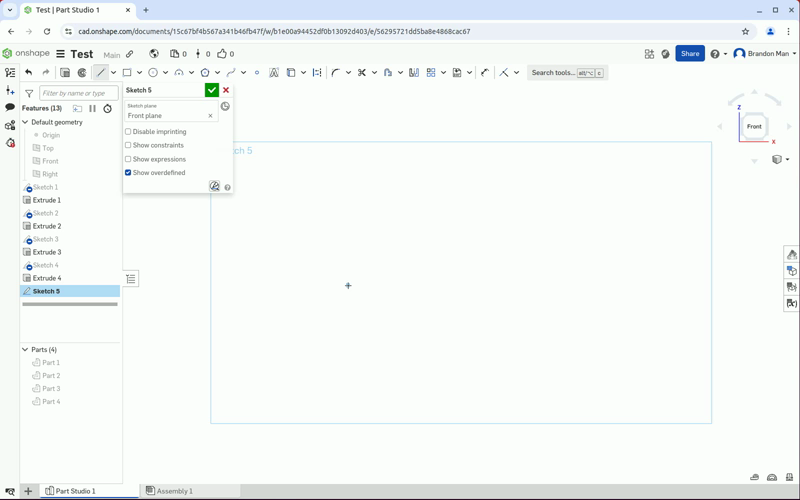
mouse_move(378, 285)
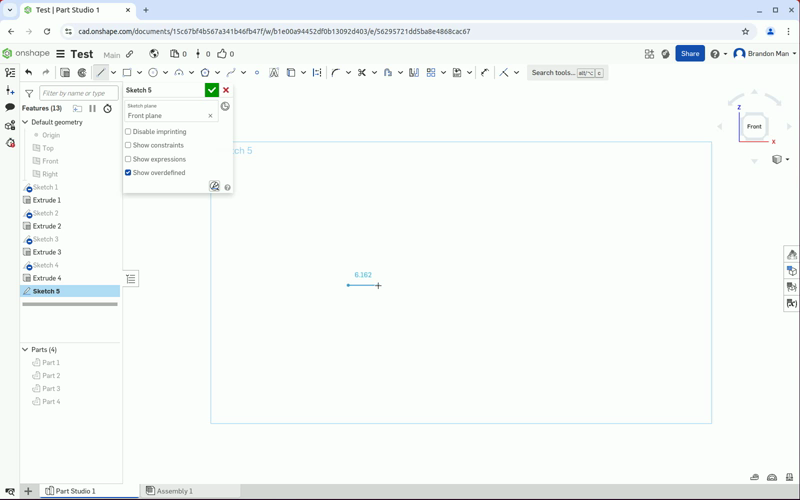
mouse_move(370, 285)
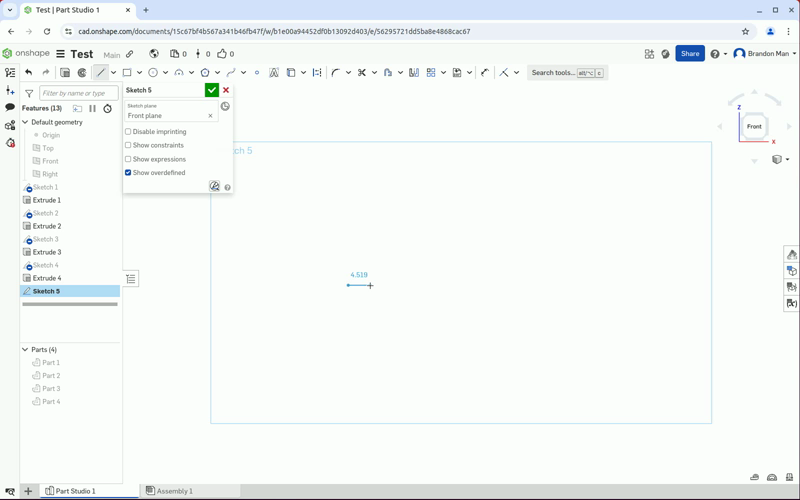
click(370, 285)
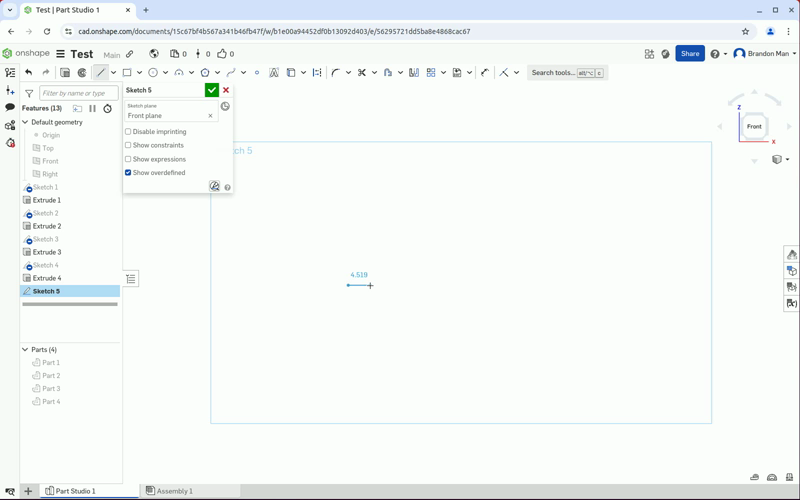
key_up(shift)
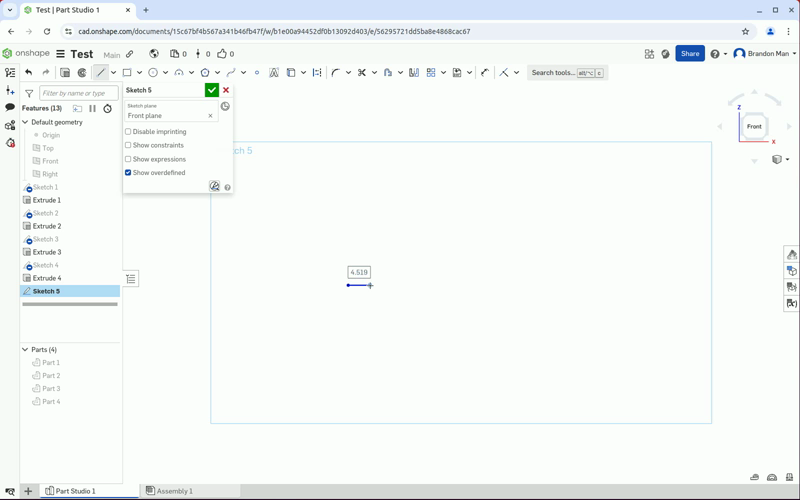
key(esc)
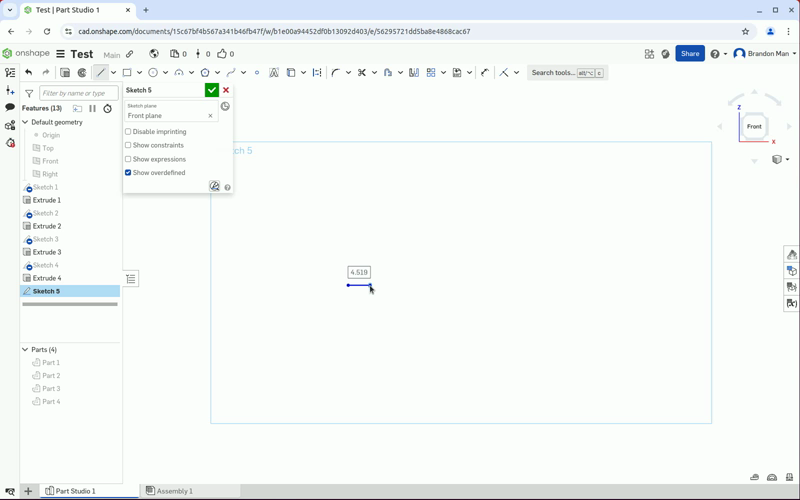
key(a)
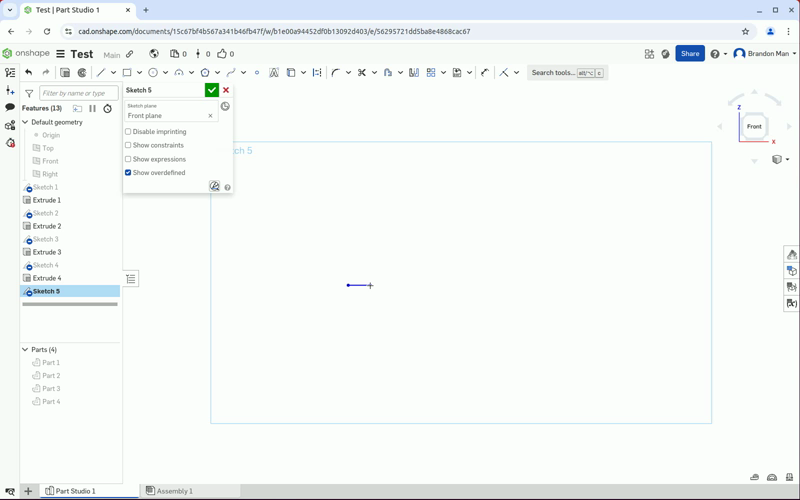
mouse_move(370, 285)
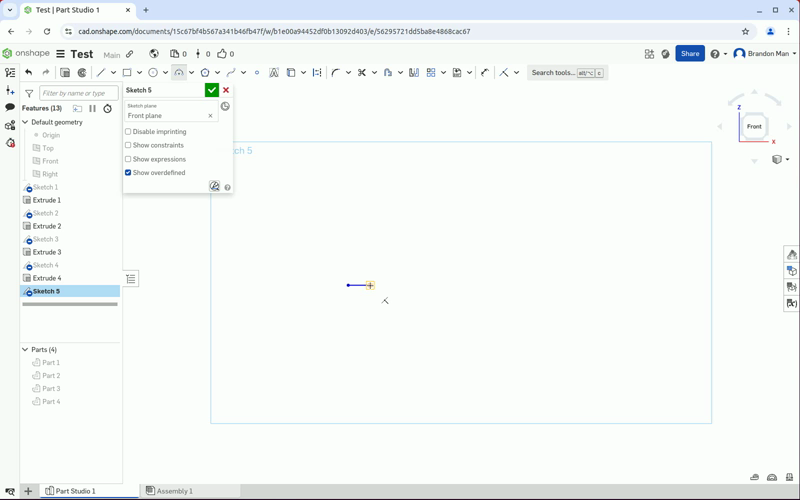
click(370, 285)
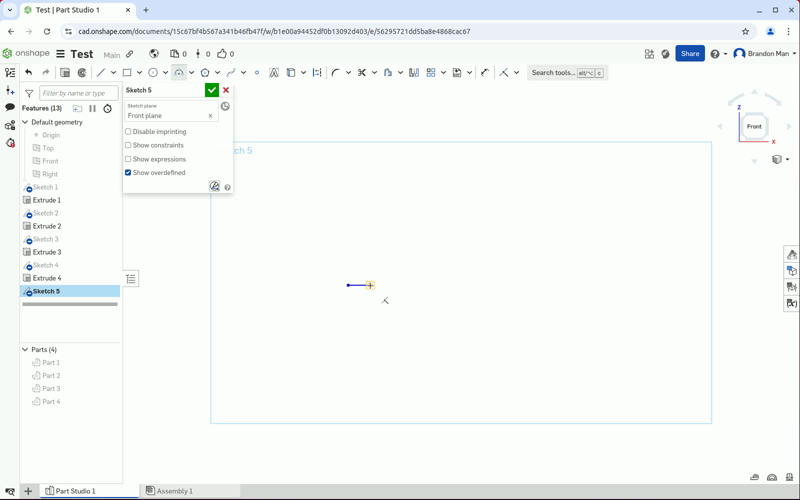
key_down(shift)
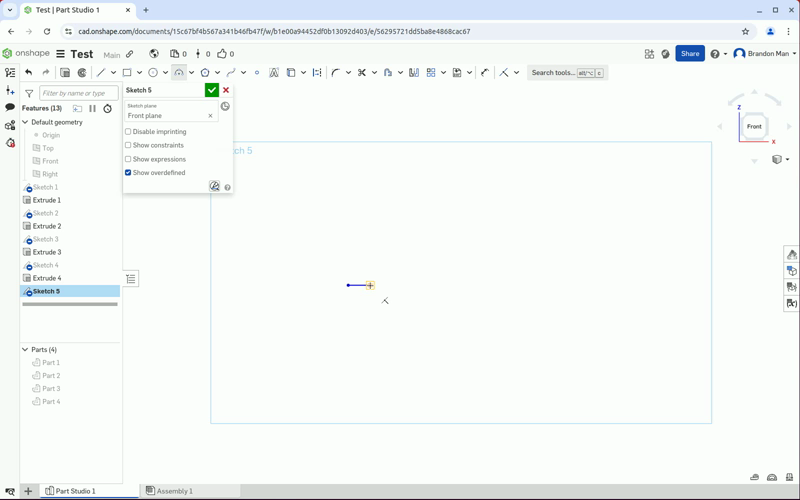
mouse_move(389, 285)
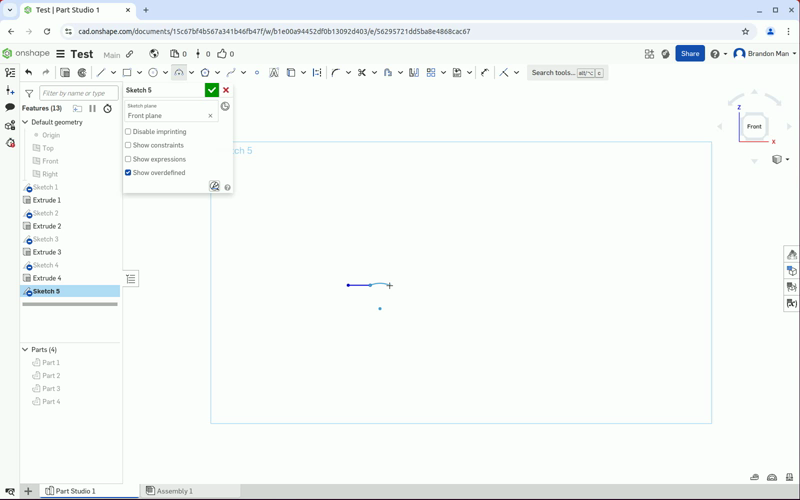
click(389, 285)
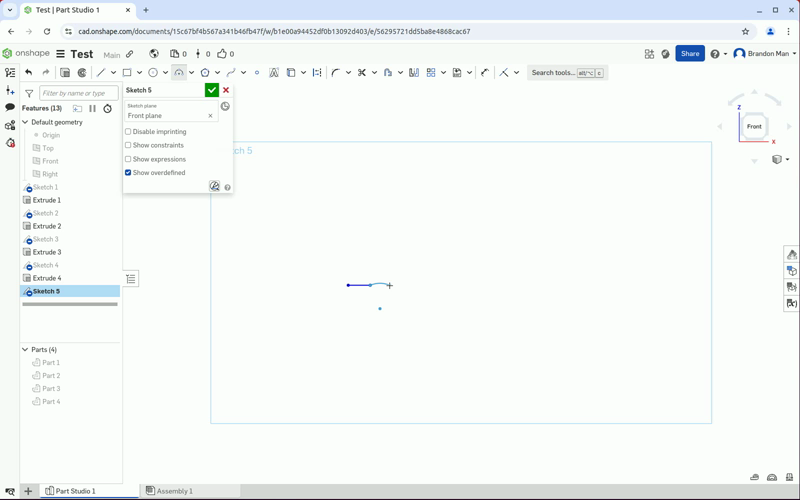
mouse_move(380, 277)
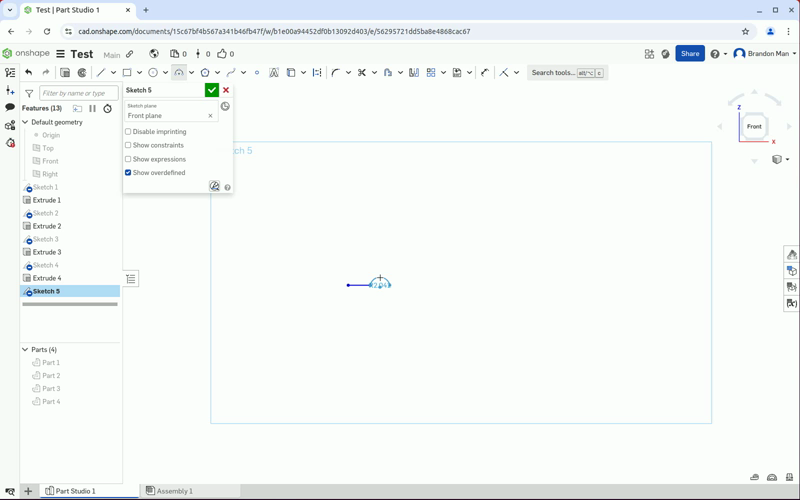
click(380, 277)
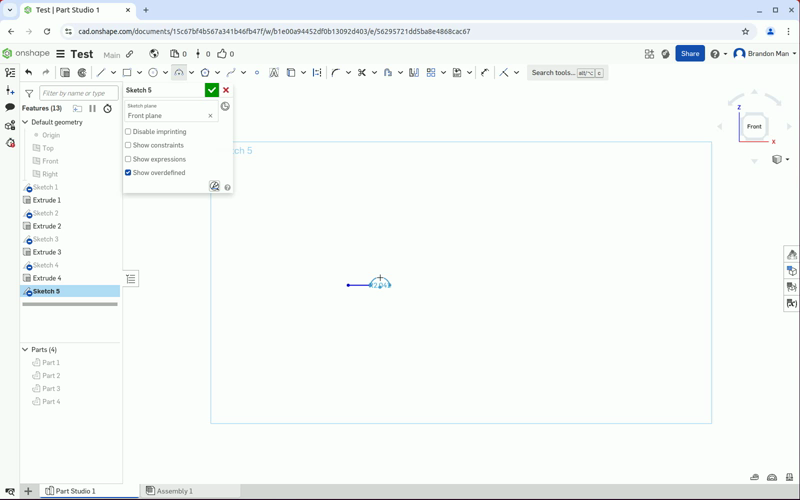
key_up(shift)
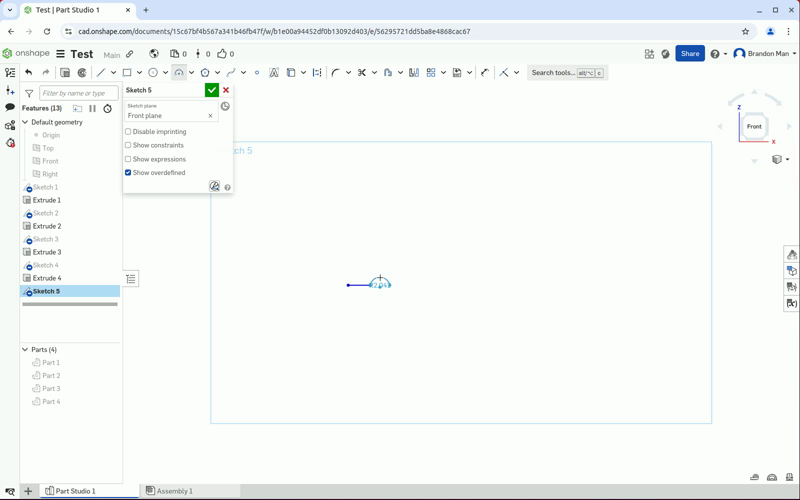
key(esc)
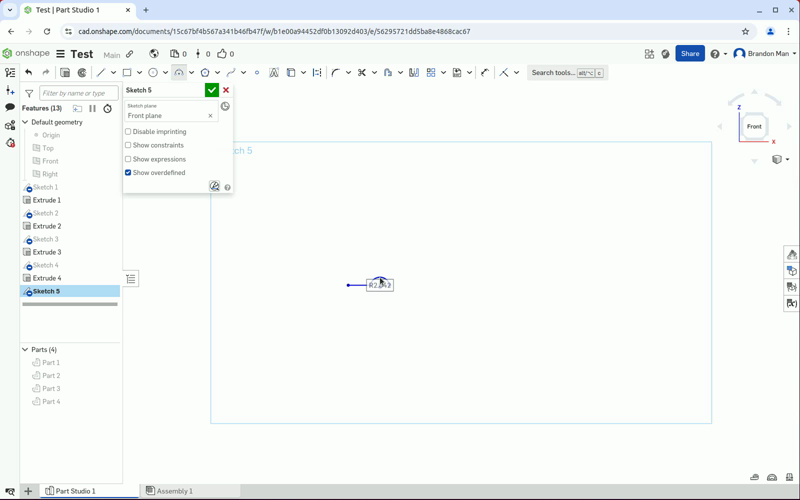
key(l)
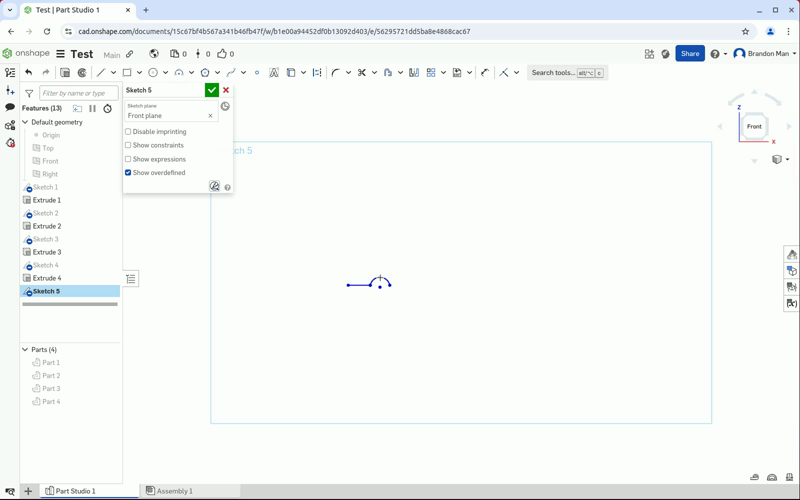
mouse_move(389, 285)
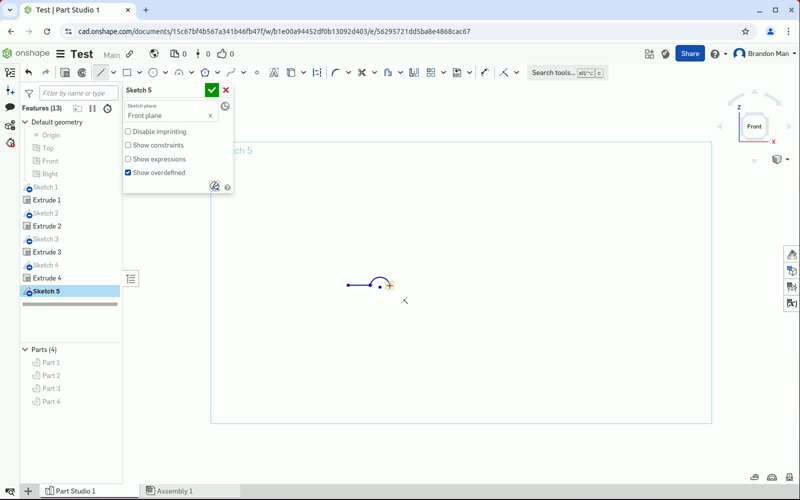
click(389, 285)
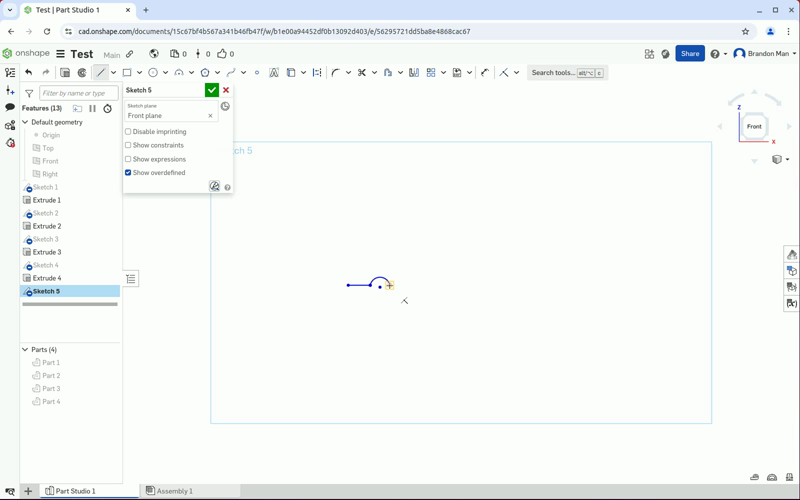
key_down(shift)
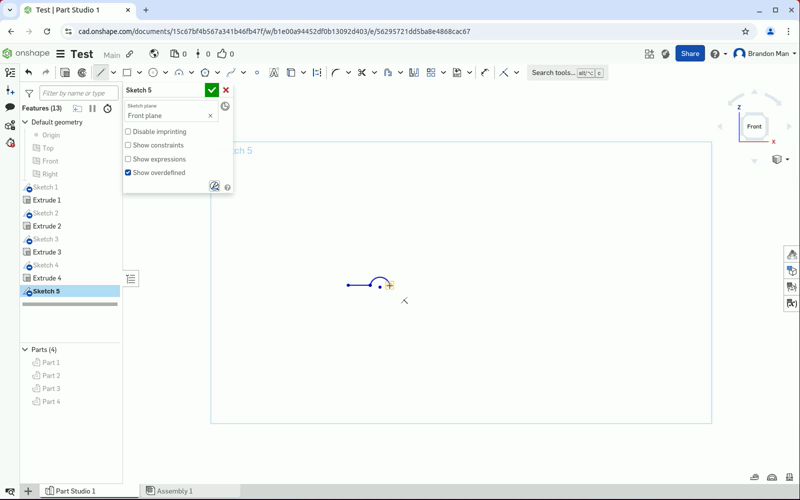
mouse_move(419, 285)
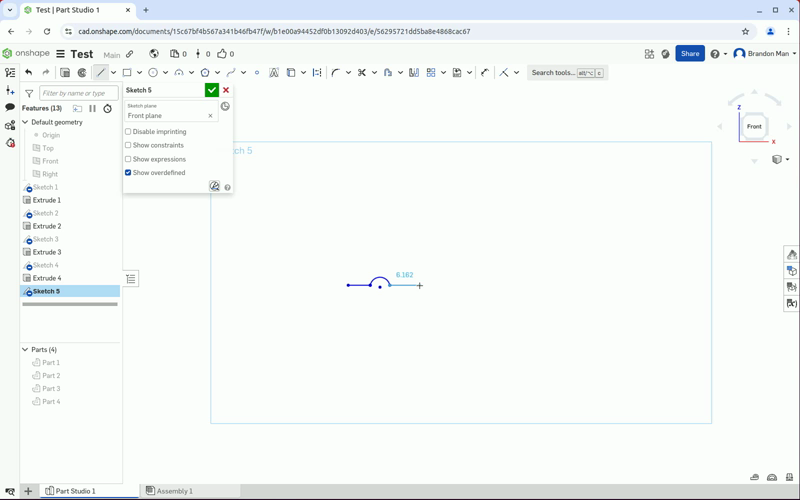
mouse_move(394, 285)
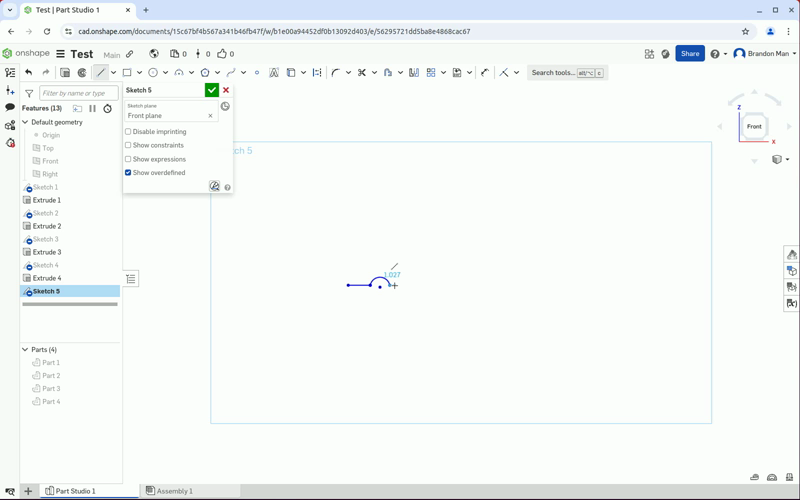
scroll(6)
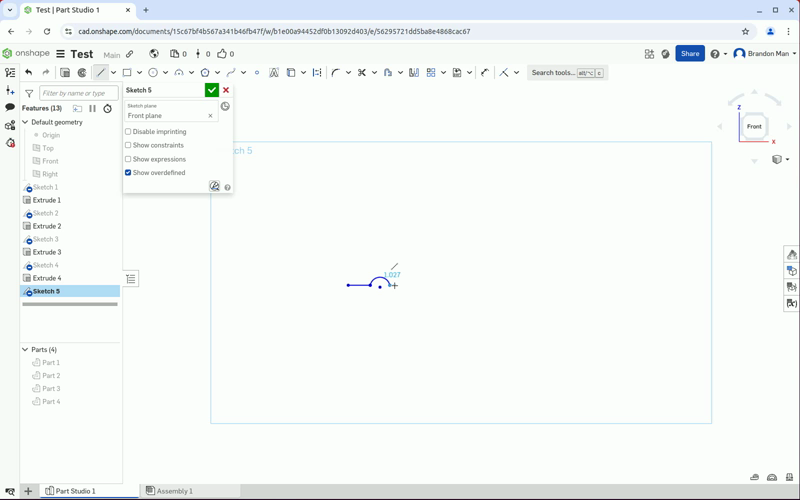
scroll(6)
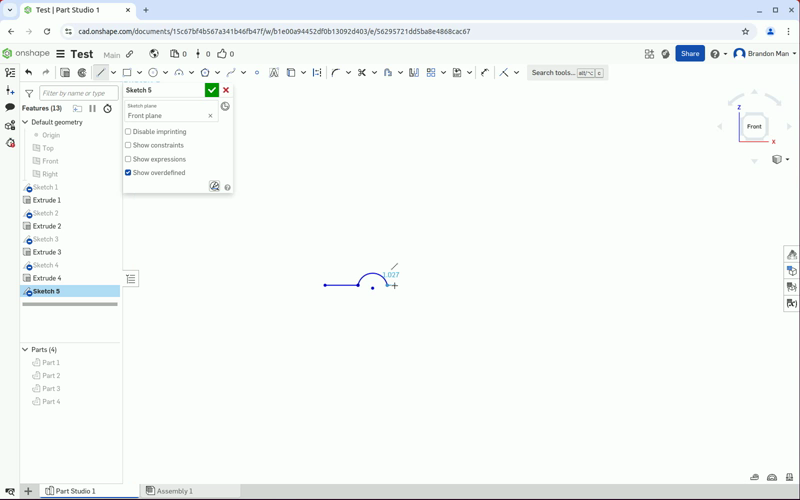
scroll(6)
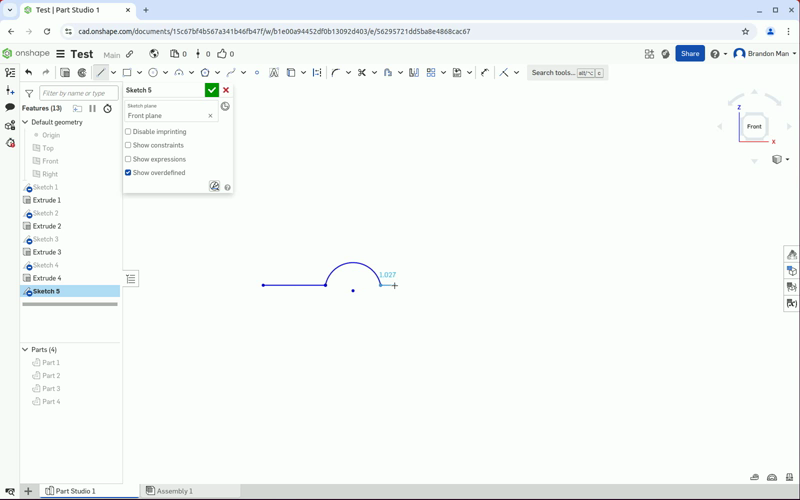
scroll(6)
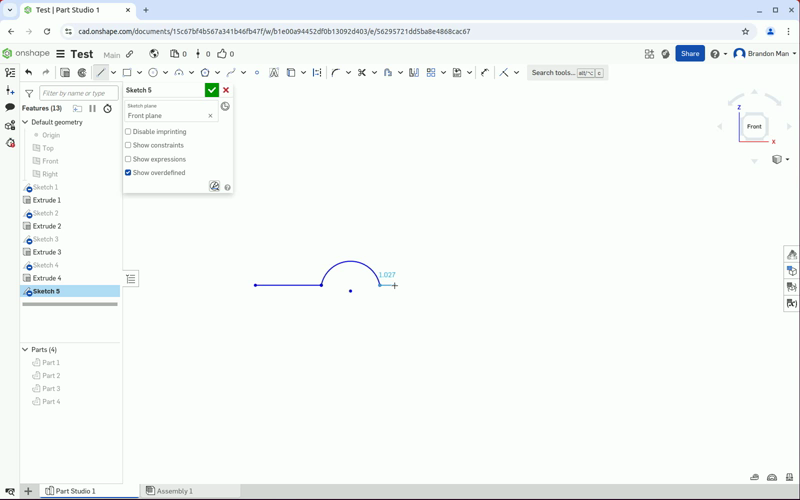
scroll(6)
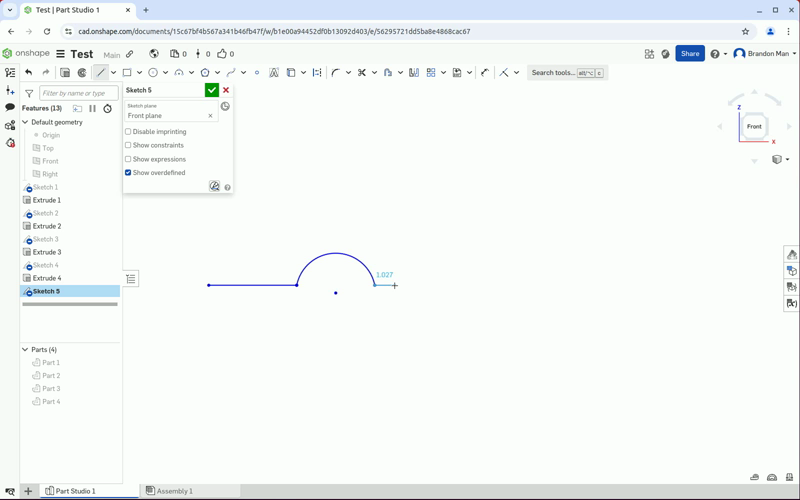
scroll(6)
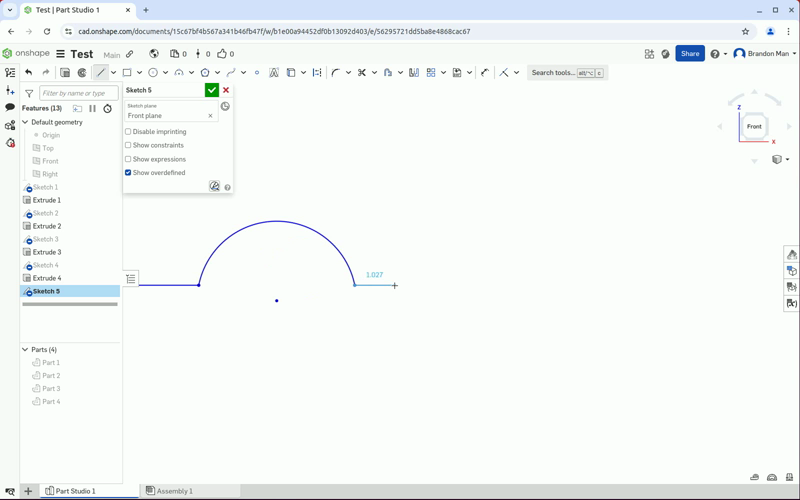
scroll(6)
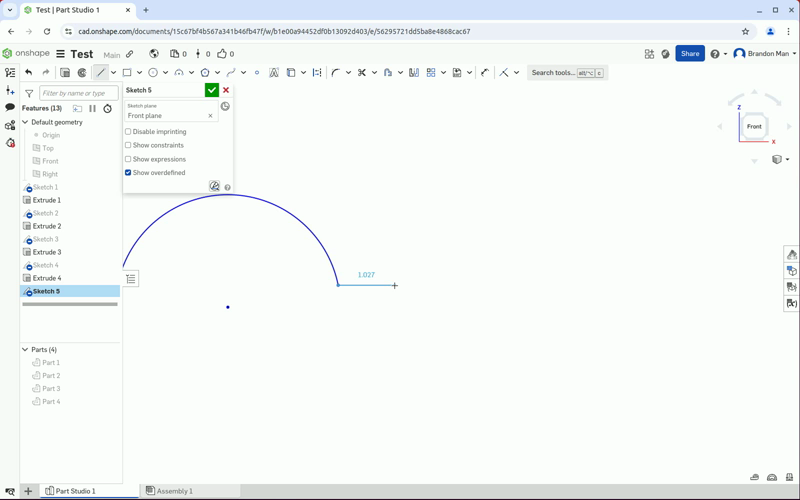
click(394, 285)
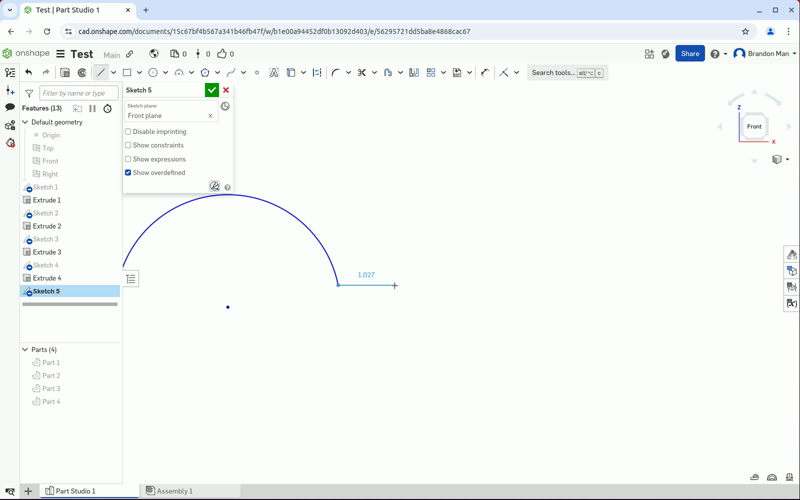
scroll(-6)
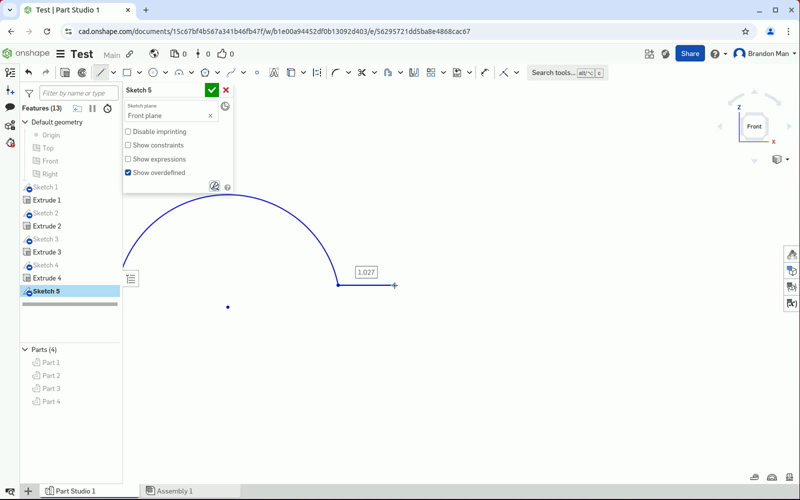
scroll(-6)
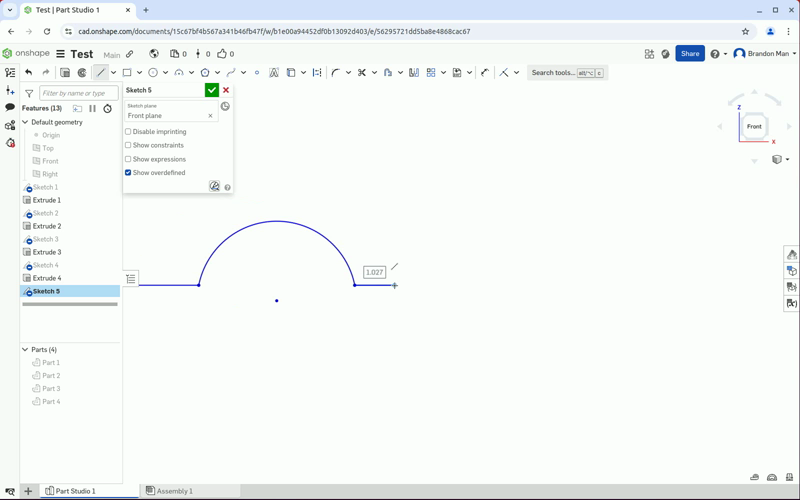
scroll(-6)
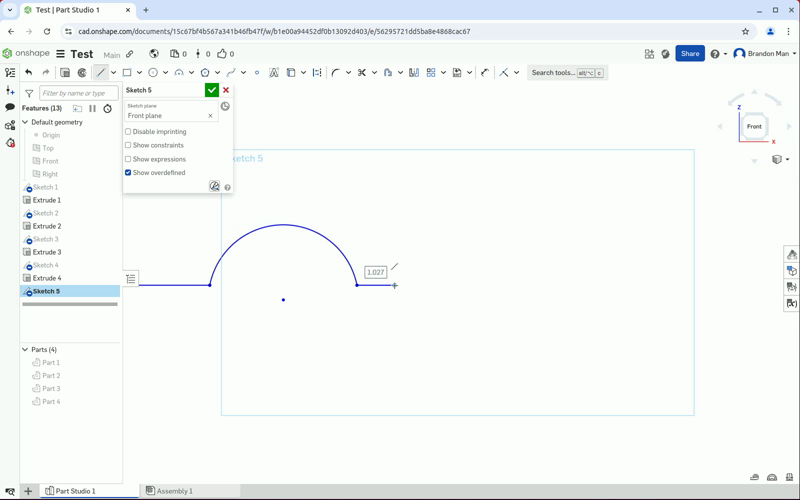
scroll(-6)
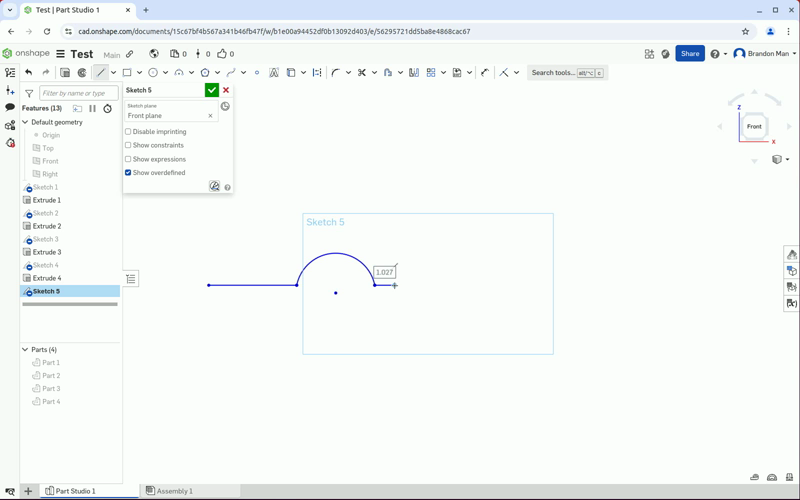
scroll(-6)
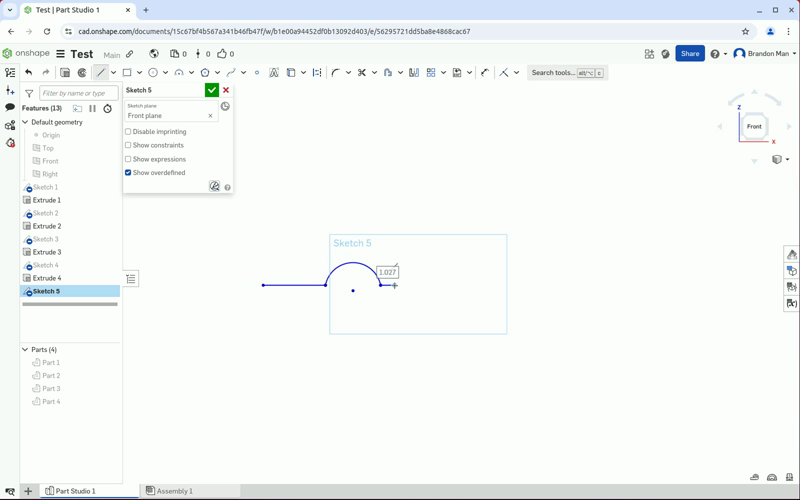
scroll(-6)
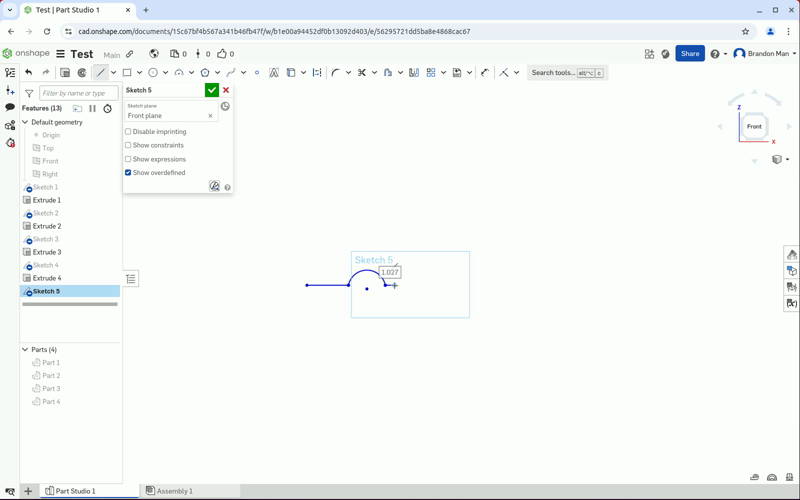
scroll(-6)
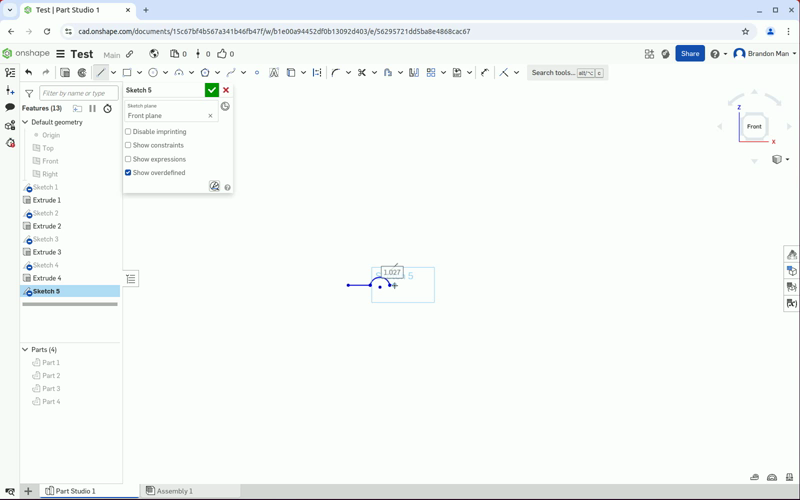
key_up(shift)
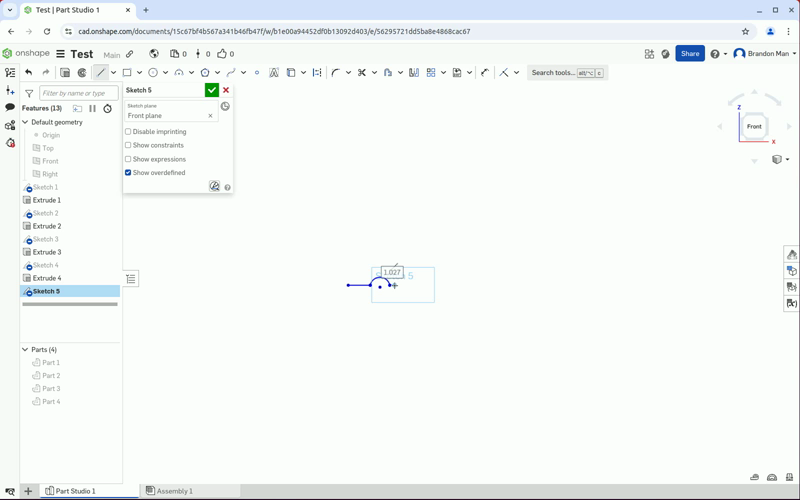
key_down(shift)
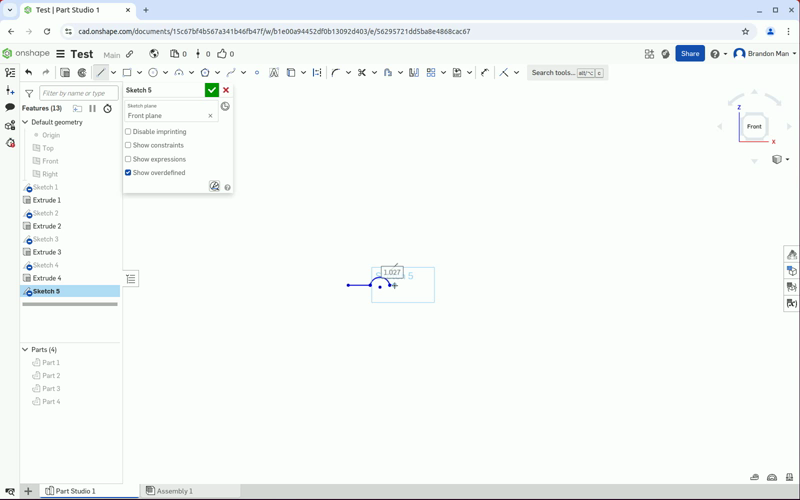
mouse_move(424, 285)
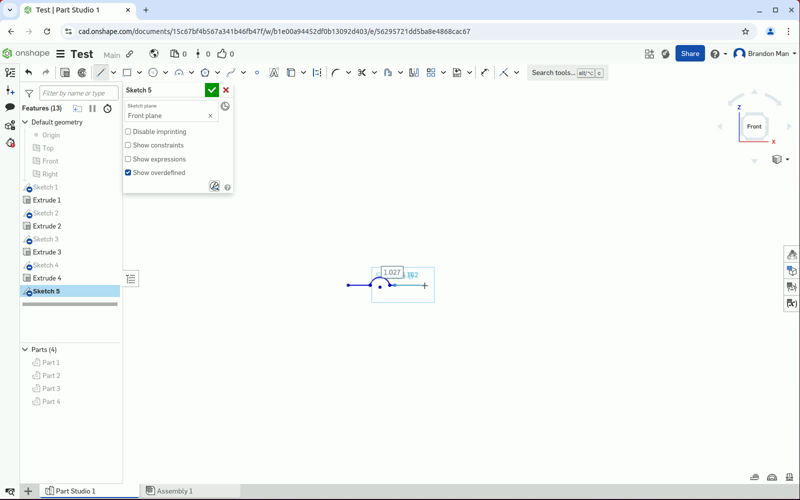
mouse_move(379, 271)
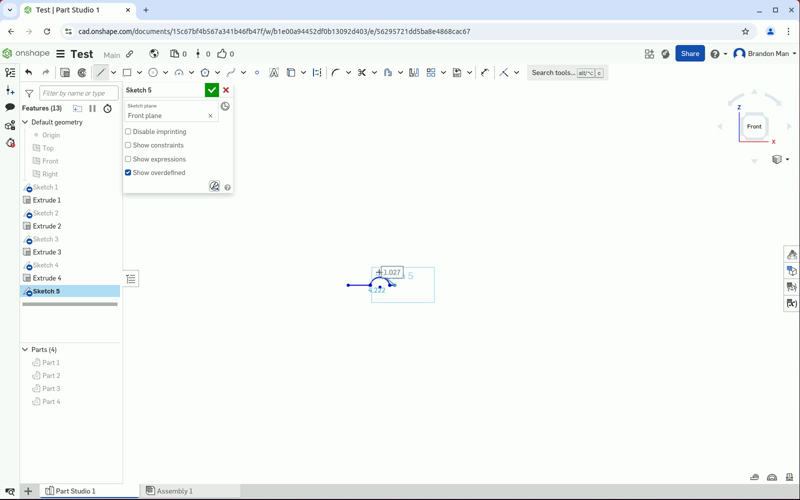
click(379, 271)
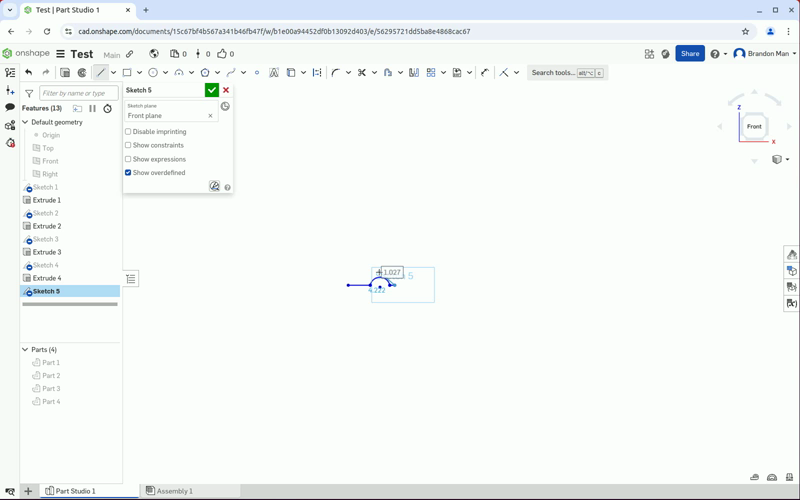
key_up(shift)
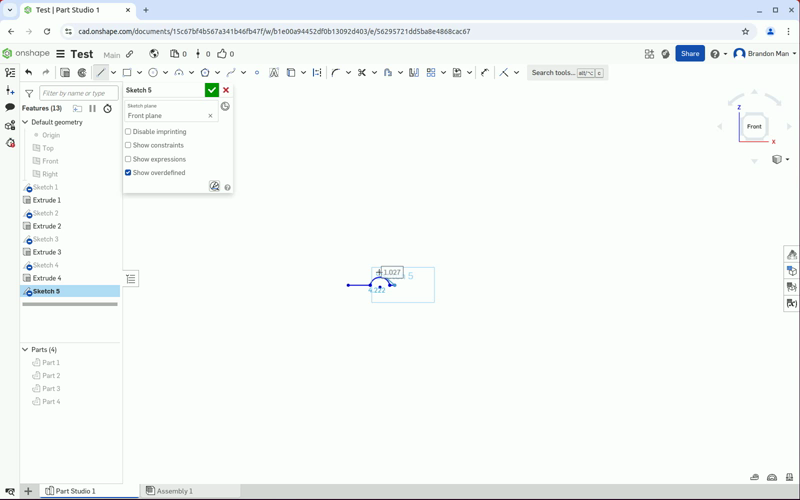
key_down(shift)
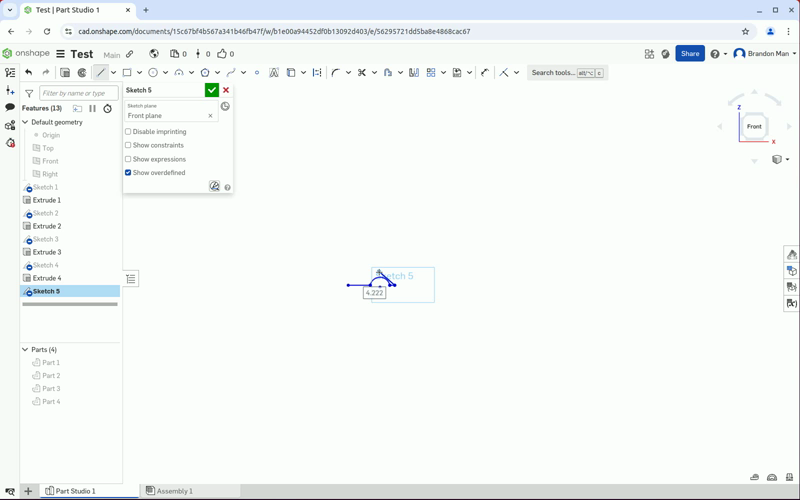
mouse_move(409, 271)
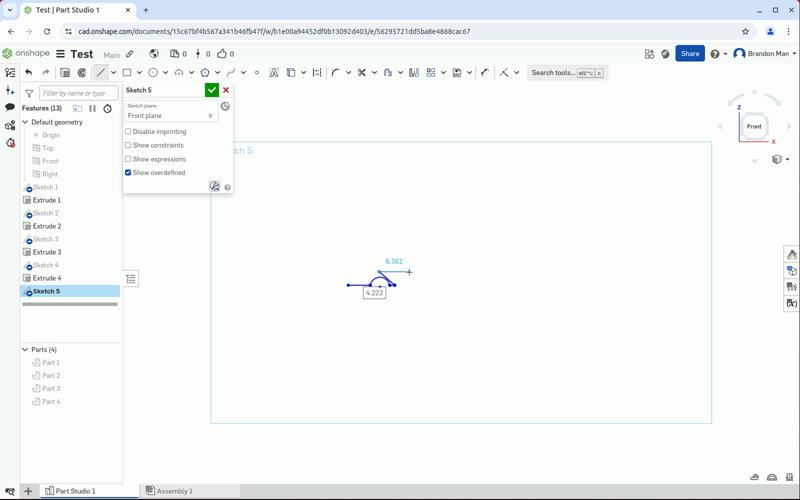
mouse_move(379, 264)
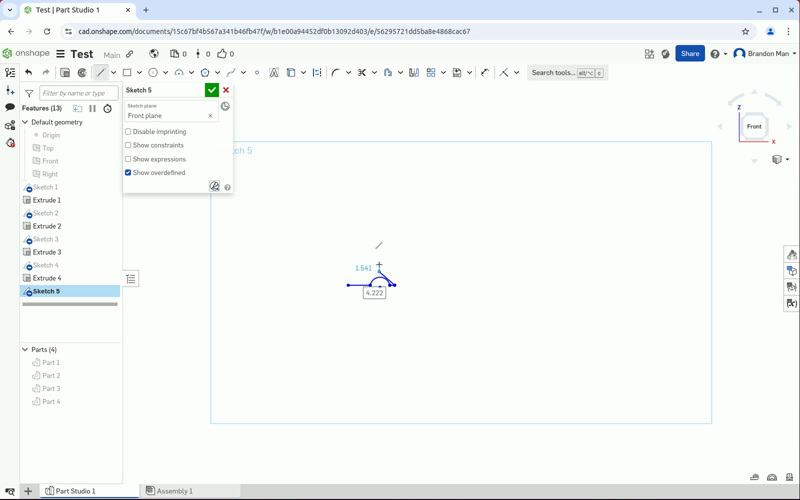
scroll(6)
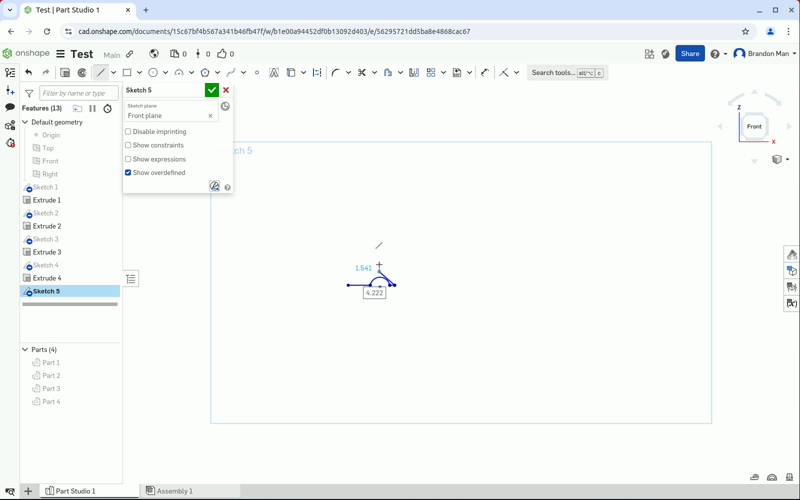
scroll(6)
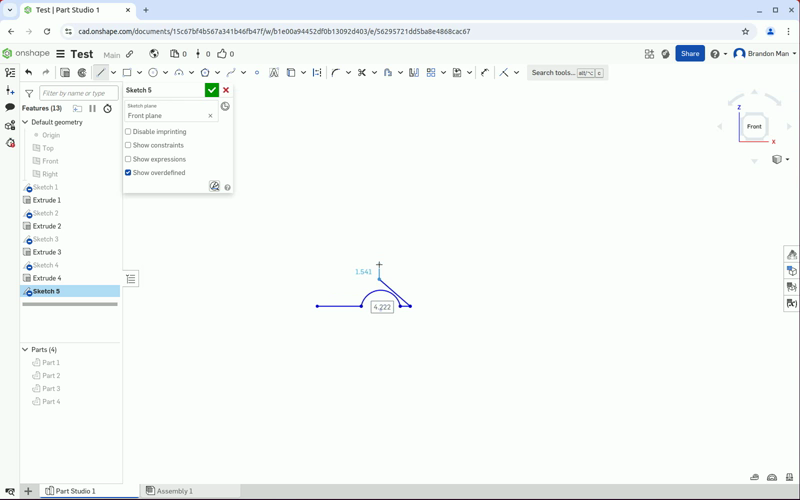
scroll(6)
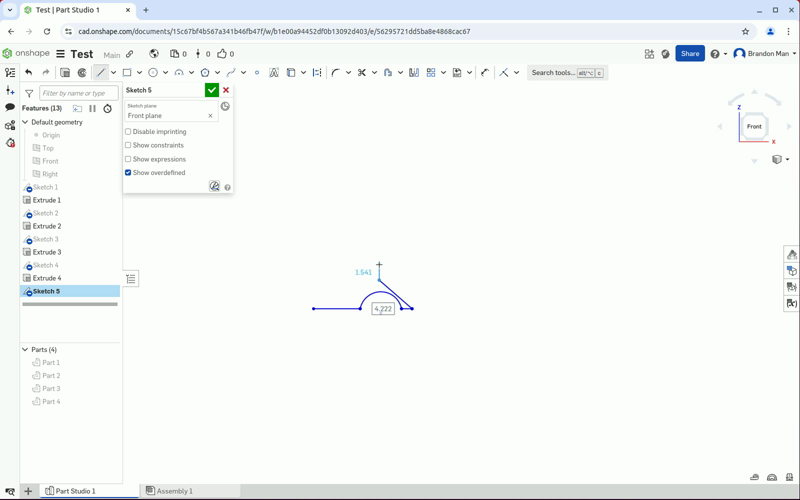
scroll(6)
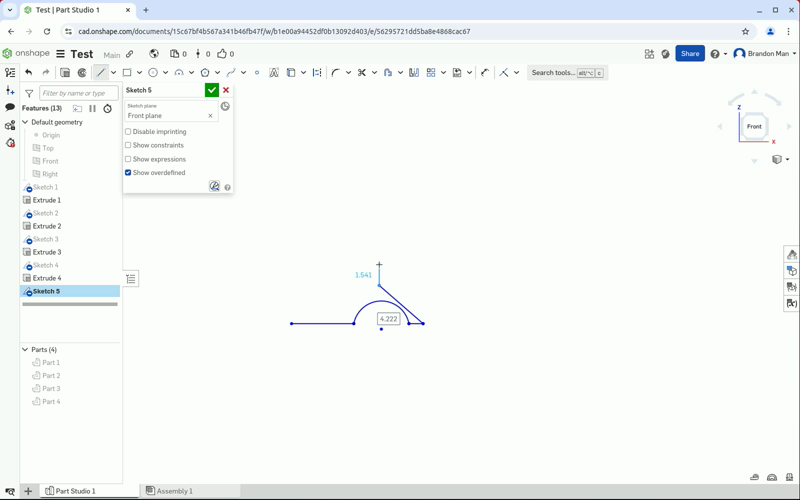
scroll(6)
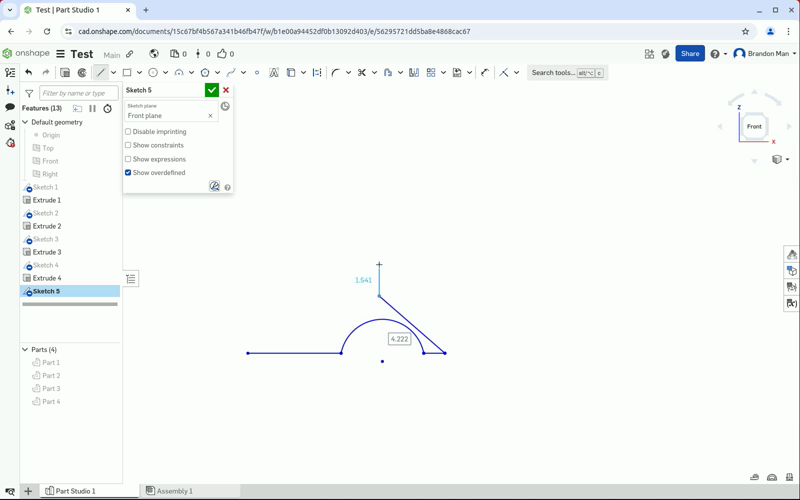
scroll(6)
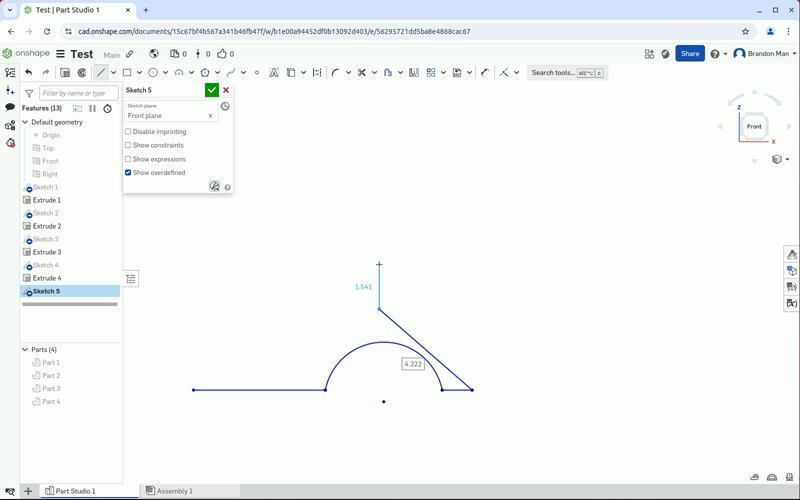
scroll(6)
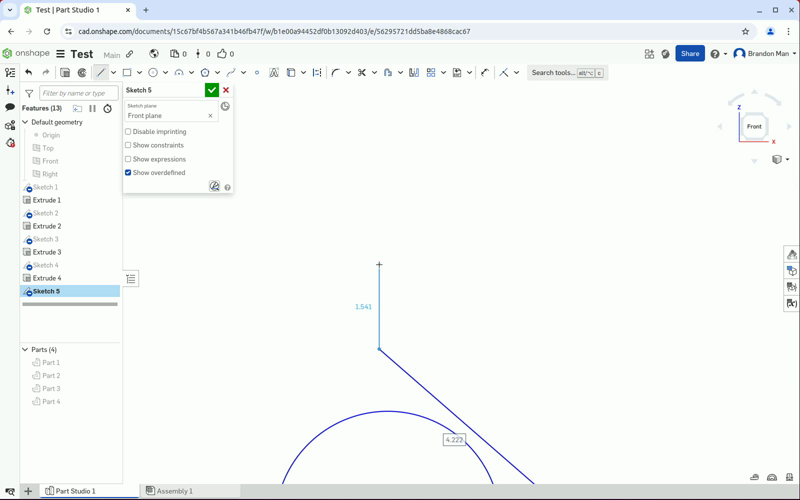
click(379, 264)
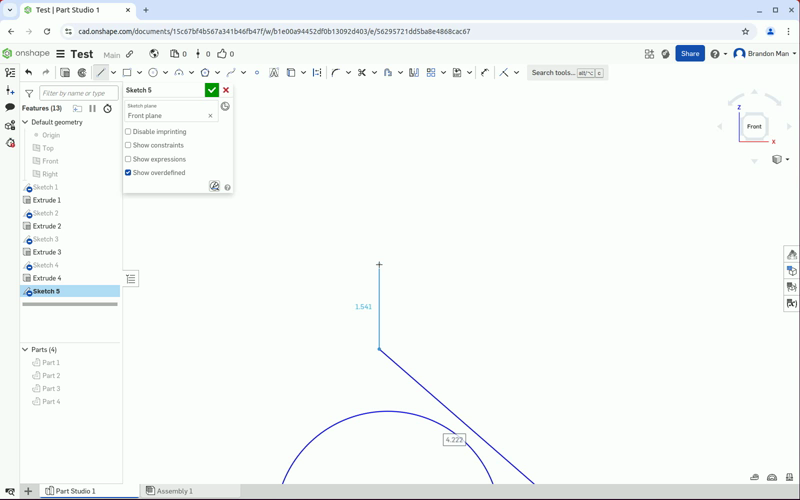
scroll(-6)
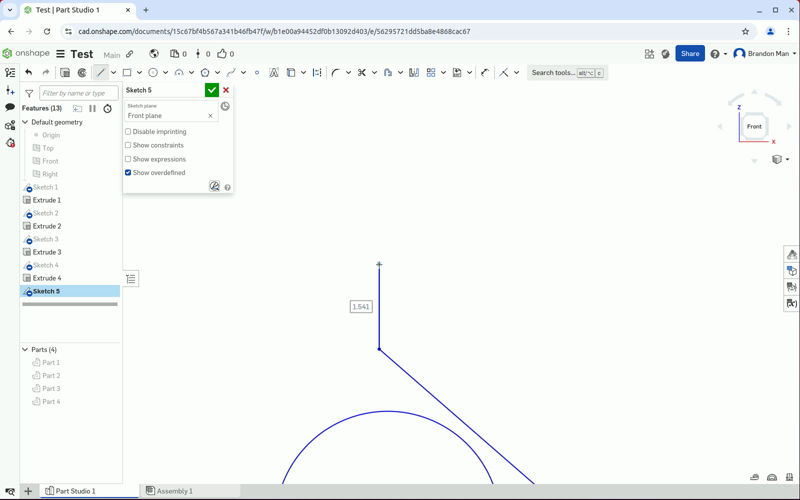
scroll(-6)
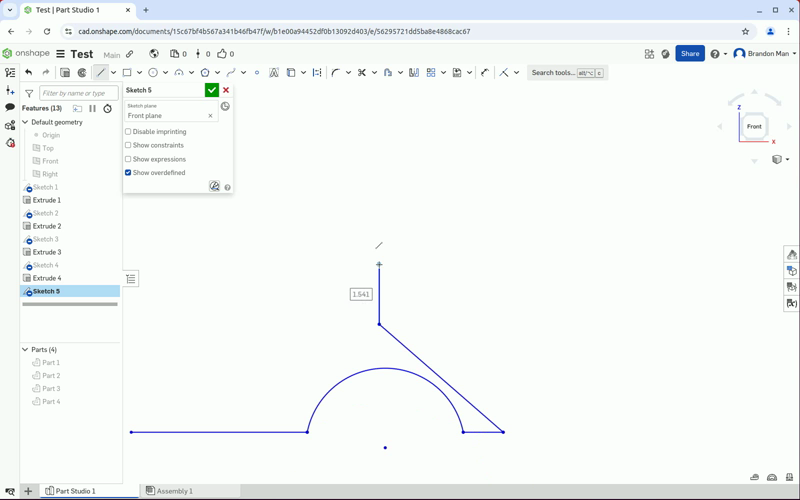
scroll(-6)
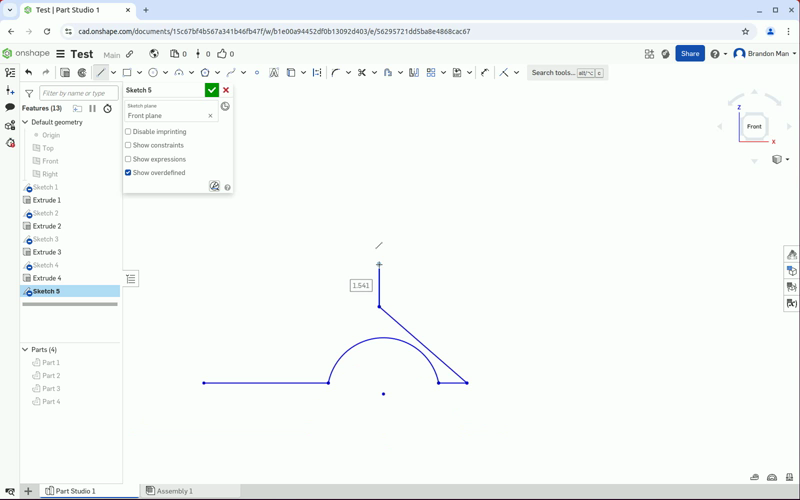
scroll(-6)
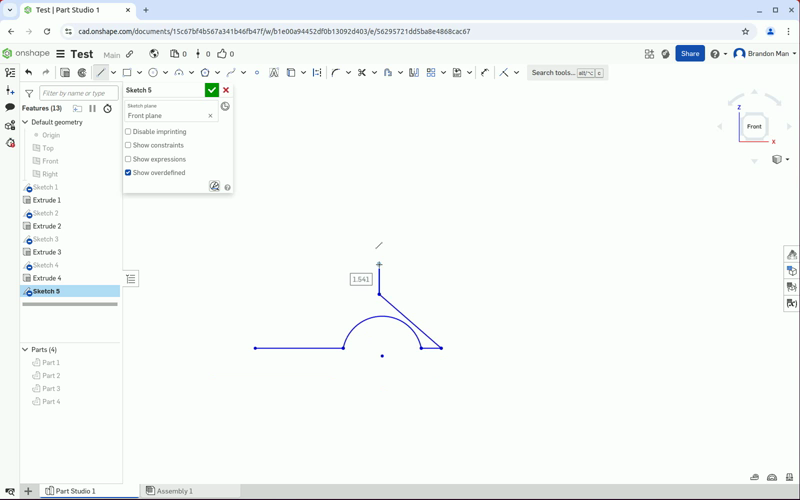
scroll(-6)
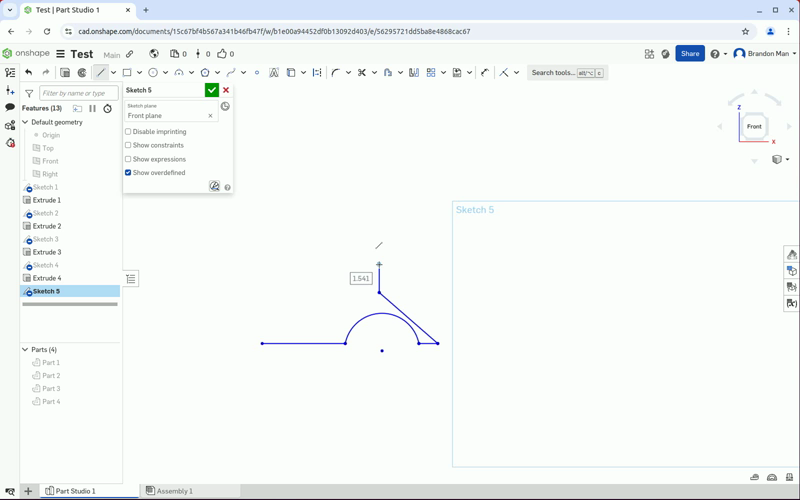
scroll(-6)
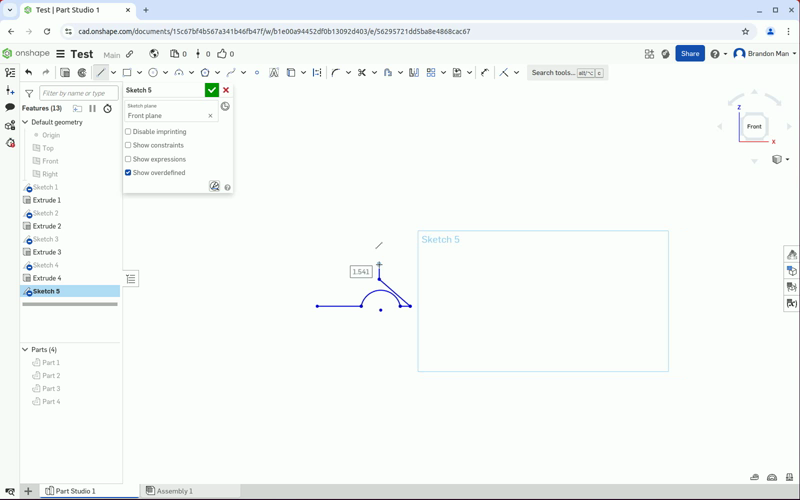
scroll(-6)
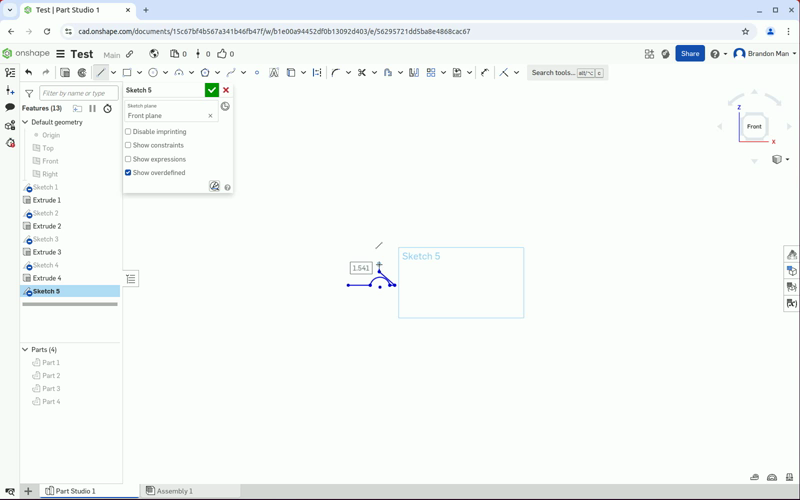
key_up(shift)
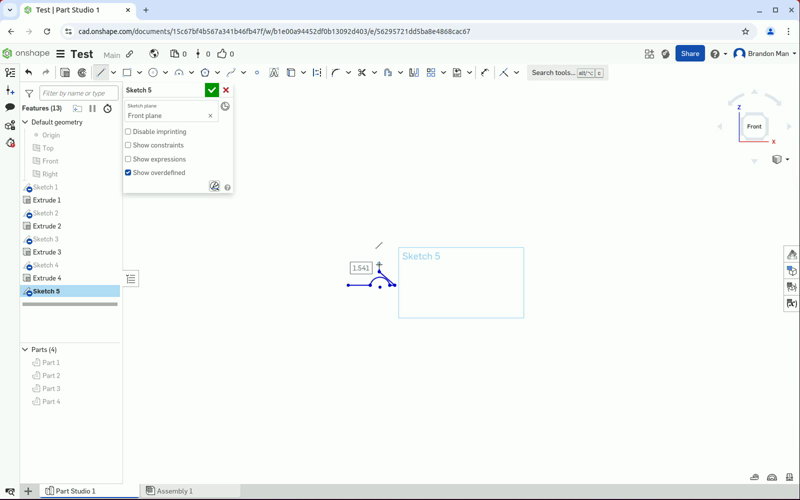
key_down(shift)
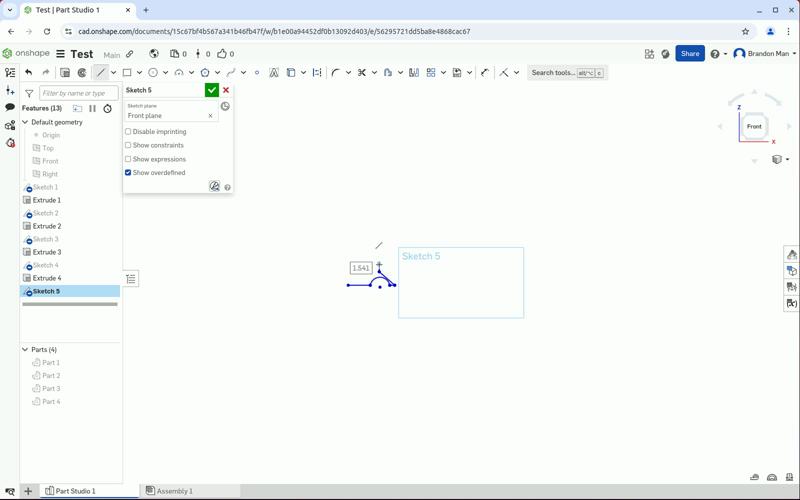
mouse_move(409, 264)
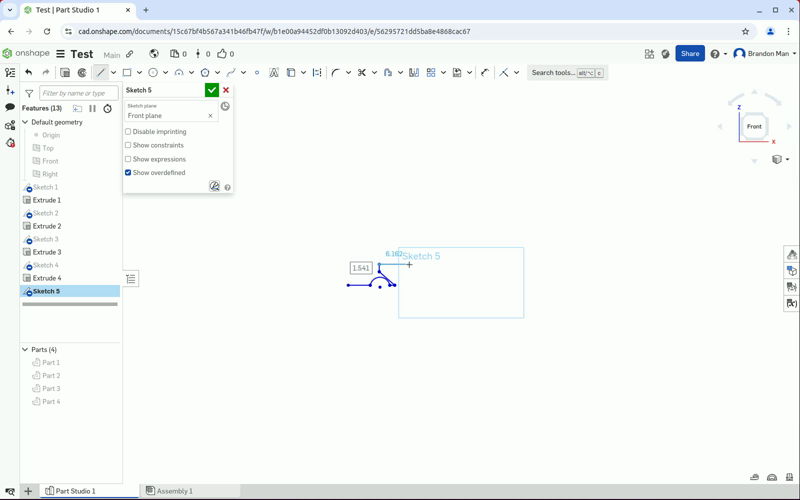
mouse_move(348, 264)
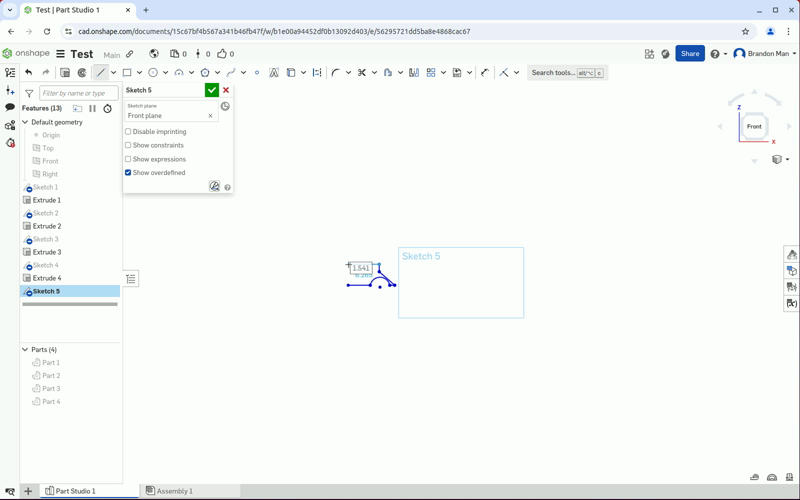
click(348, 264)
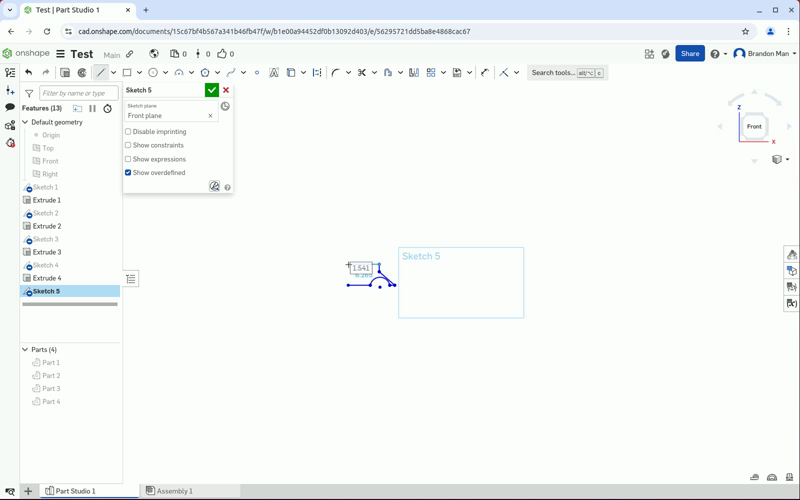
key_up(shift)
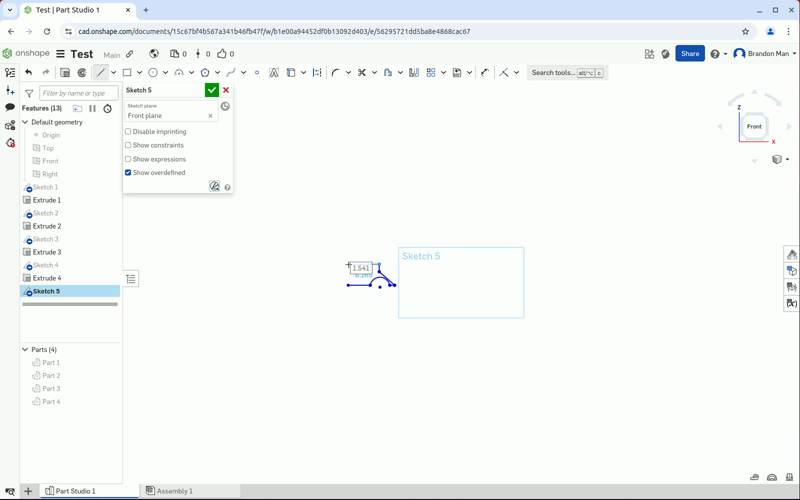
mouse_move(378, 264)
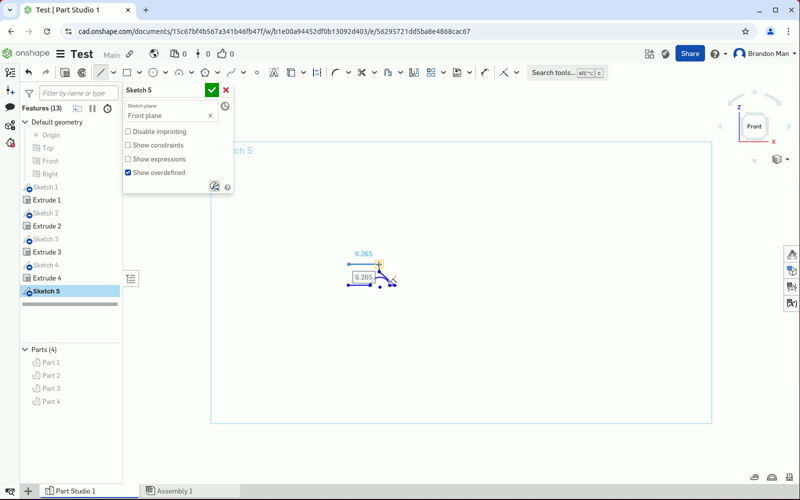
key_down(shift)
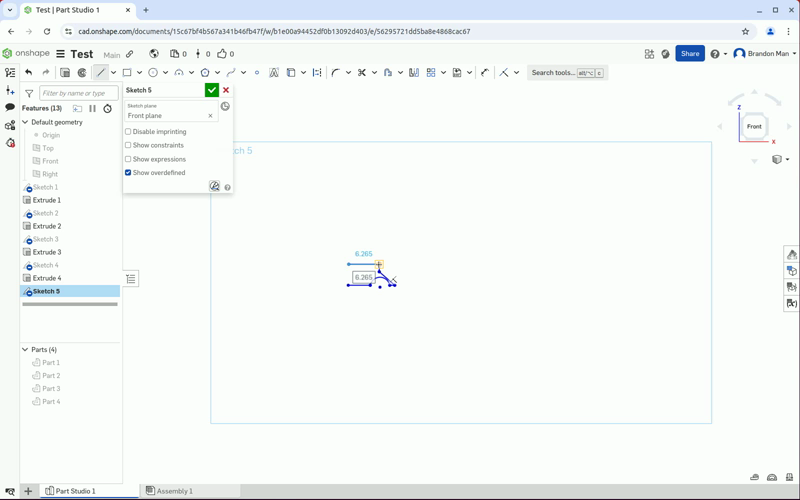
mouse_move(348, 285)
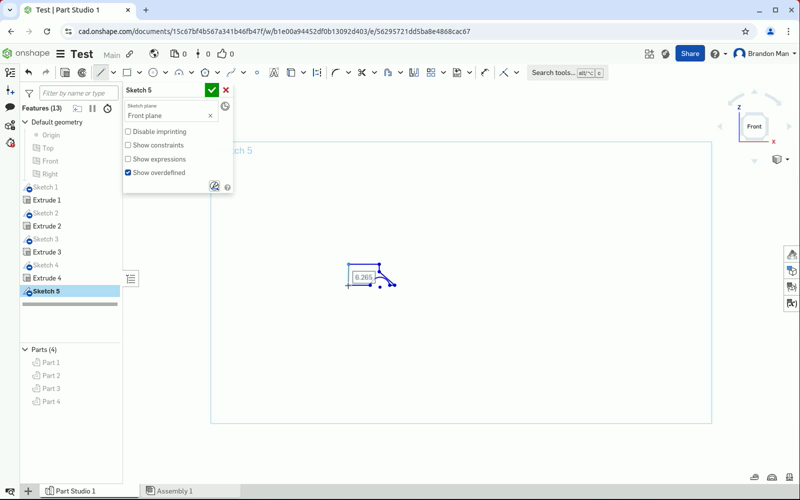
key_up(shift)
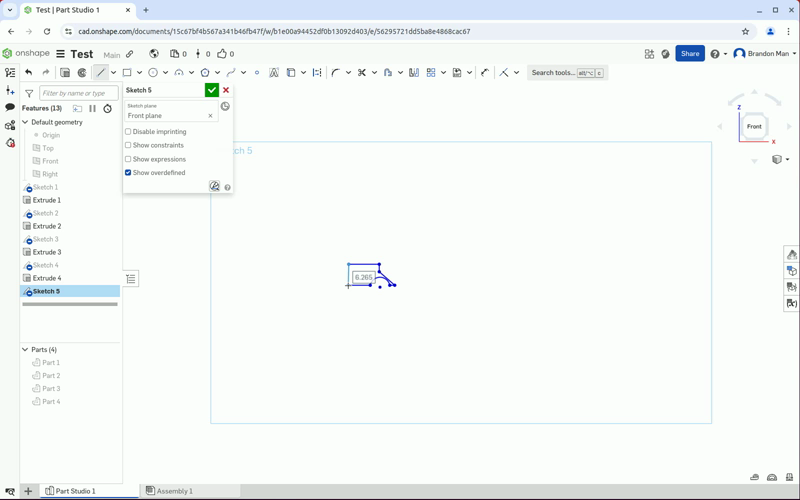
click(348, 285)
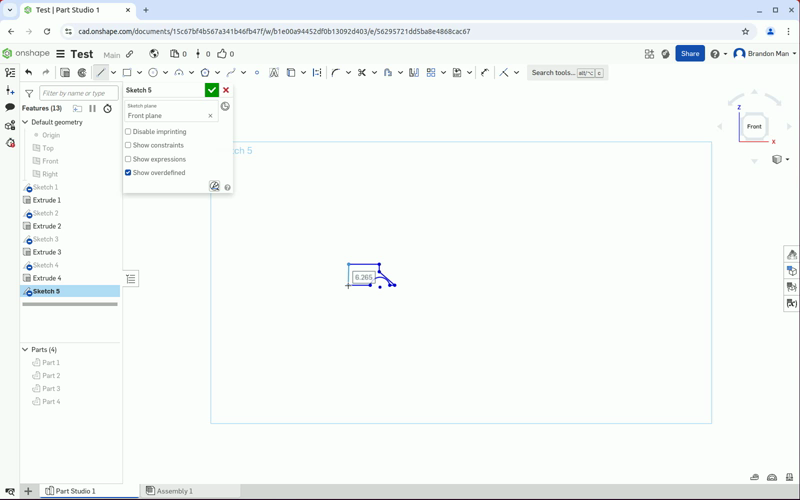
key(esc)
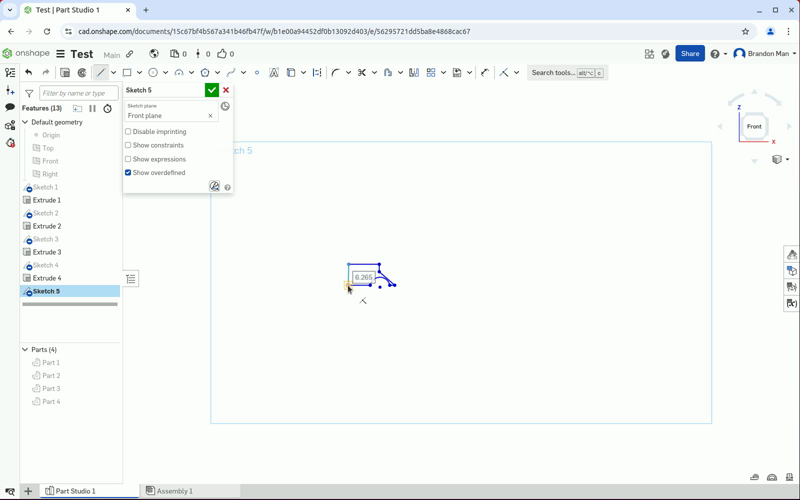
mouse_move(353, 284)
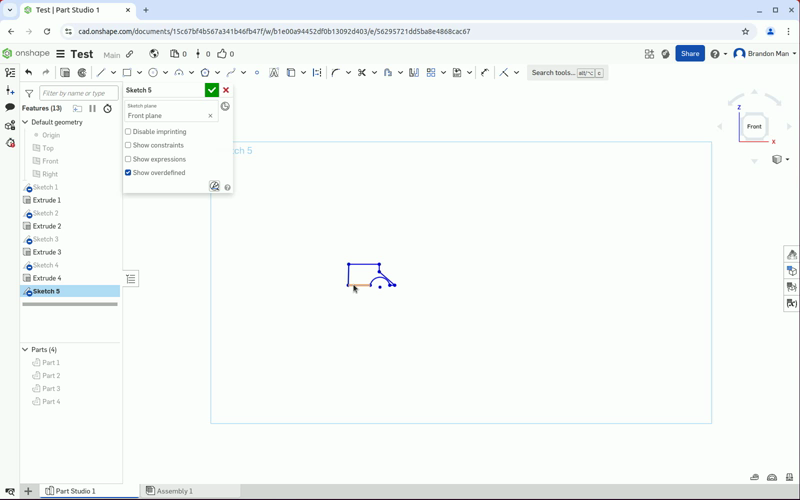
scroll(6)
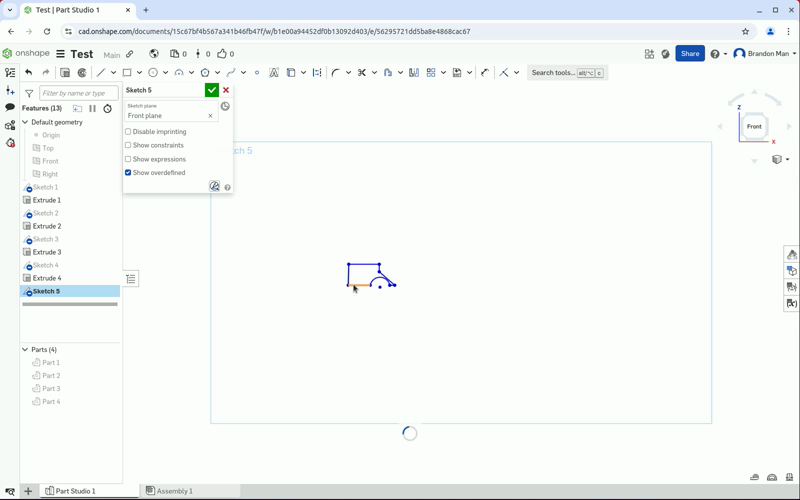
scroll(6)
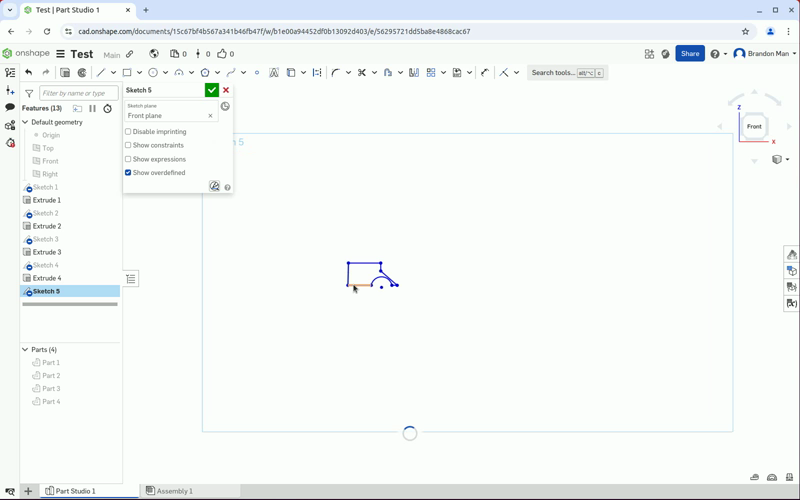
scroll(6)
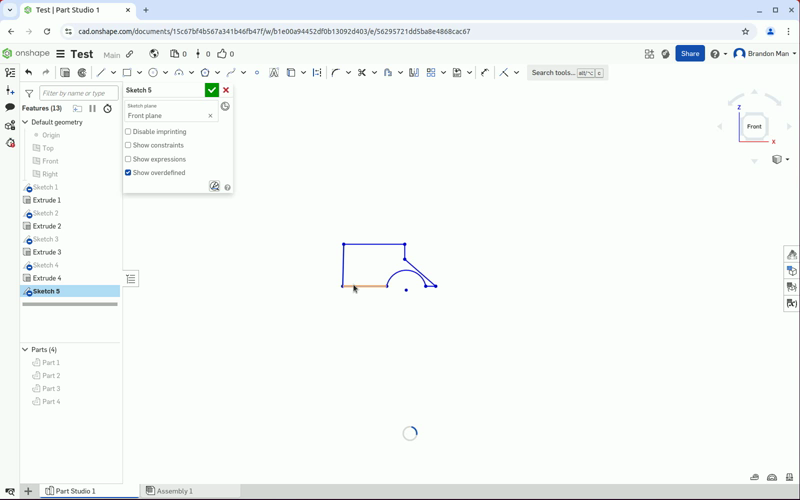
scroll(6)
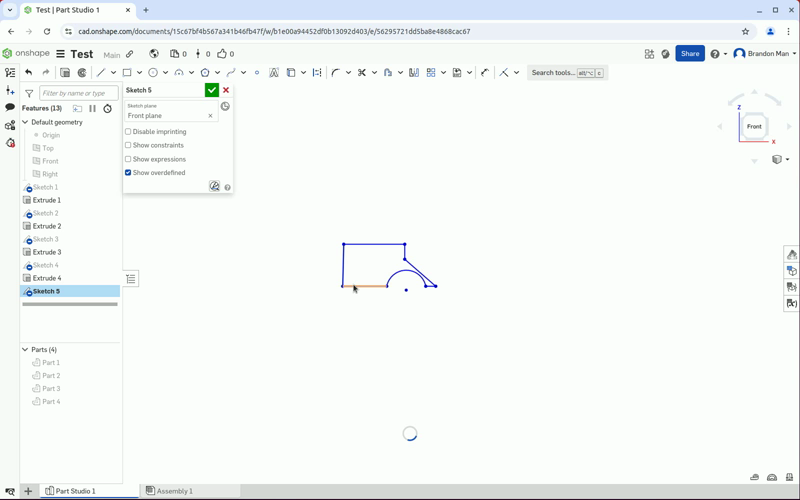
scroll(6)
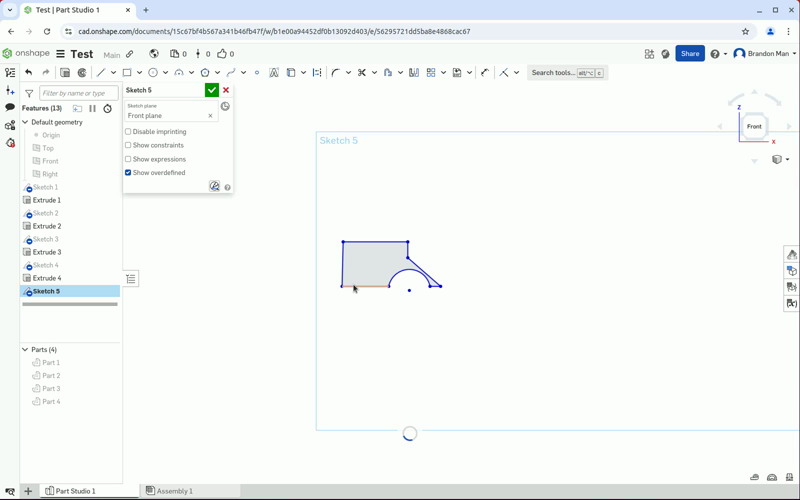
scroll(6)
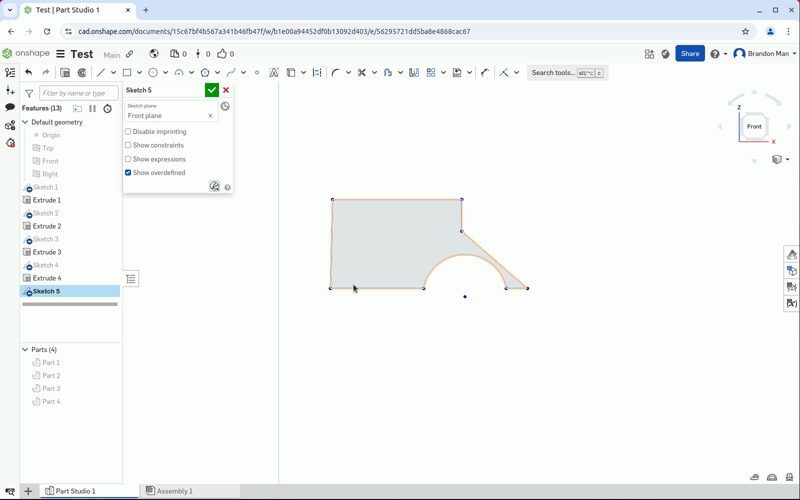
scroll(6)
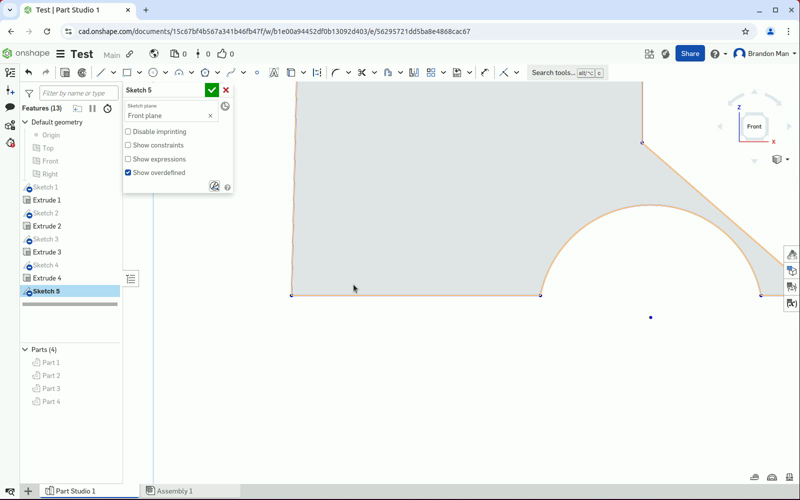
click(353, 284)
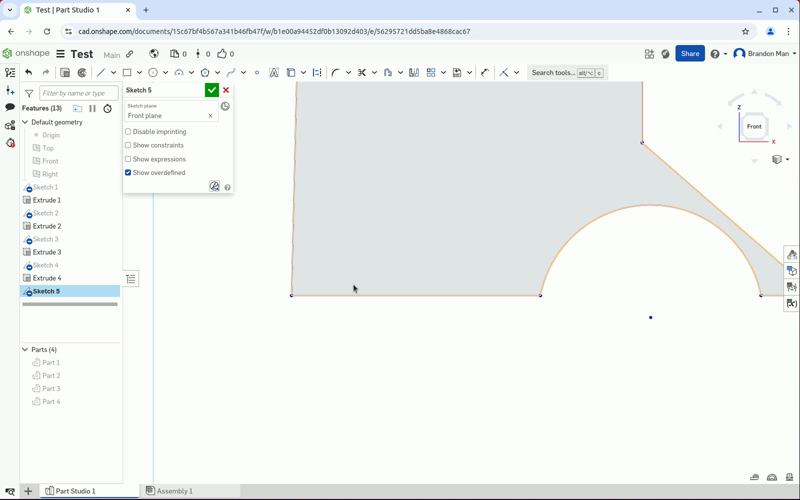
scroll(-6)
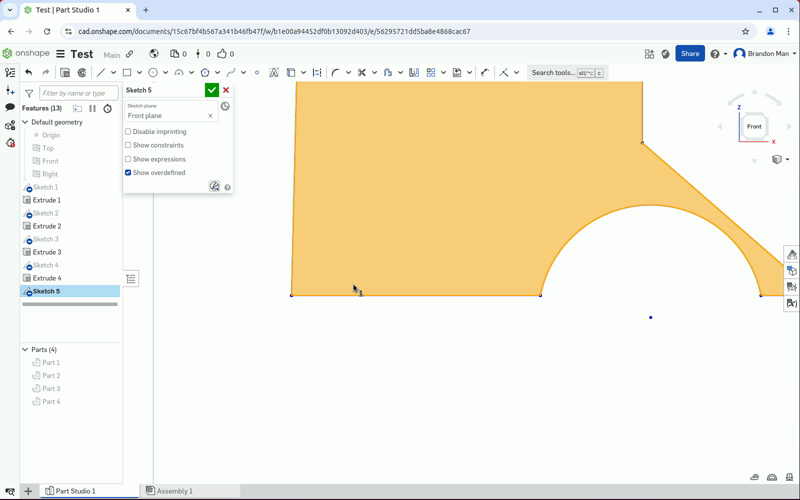
scroll(-6)
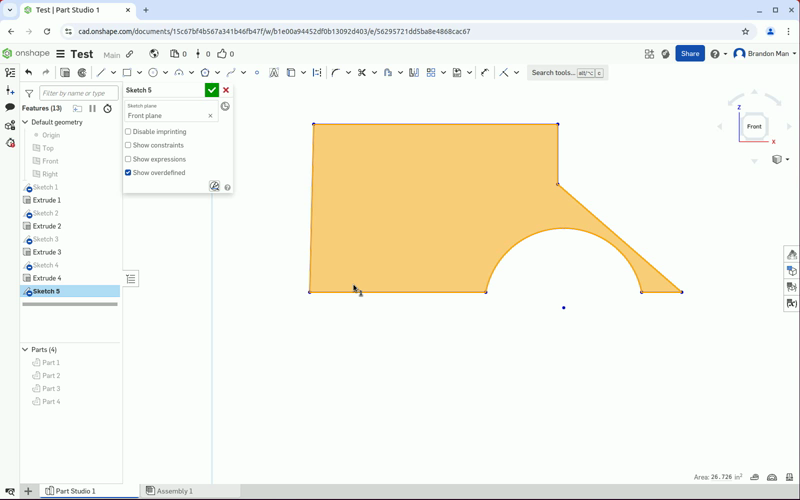
scroll(-6)
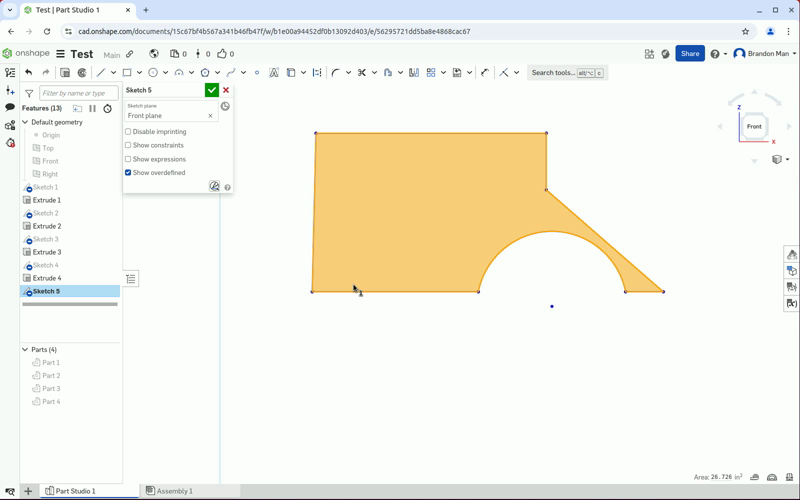
scroll(-6)
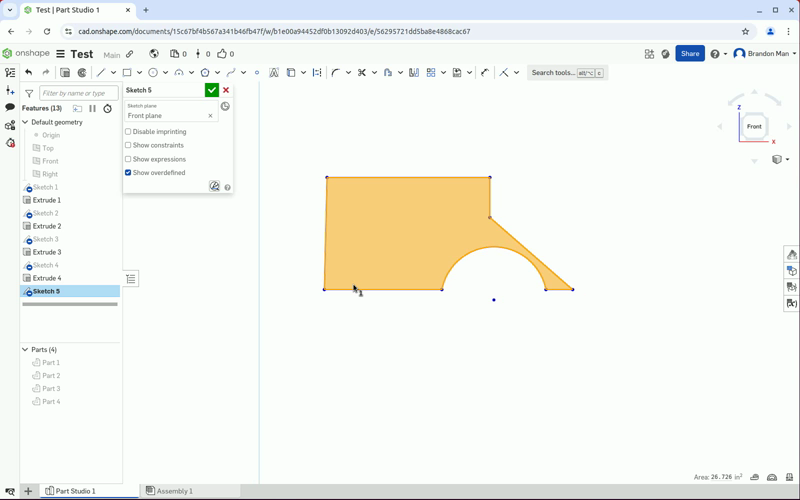
scroll(-6)
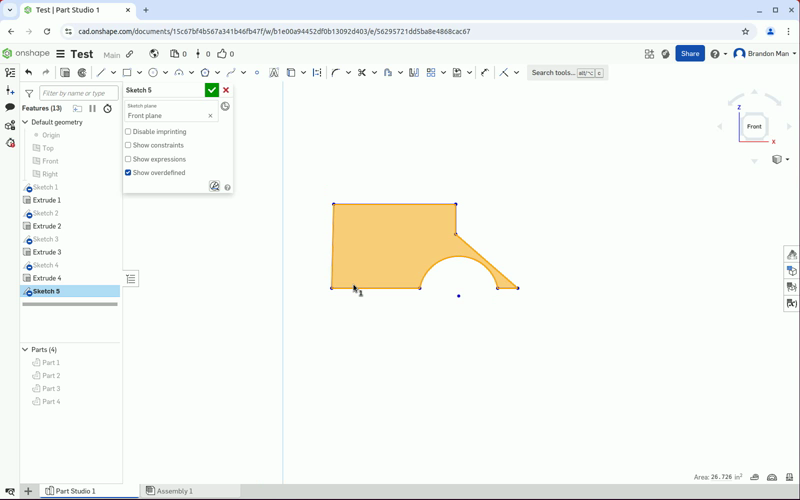
scroll(-6)
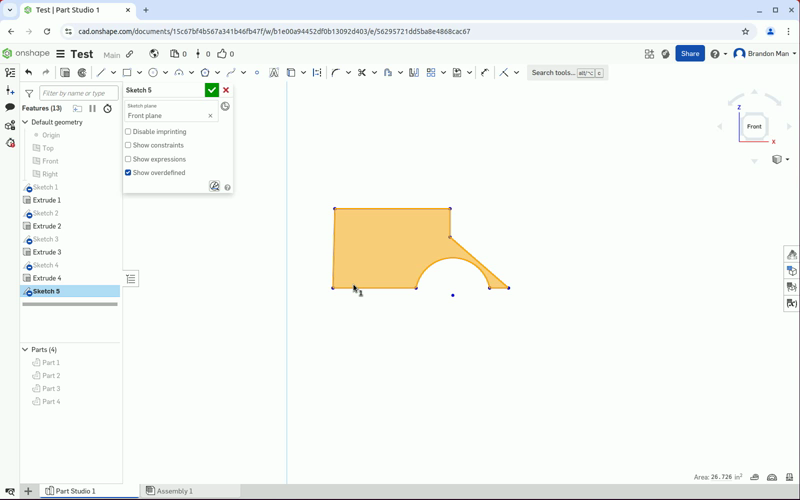
scroll(-6)
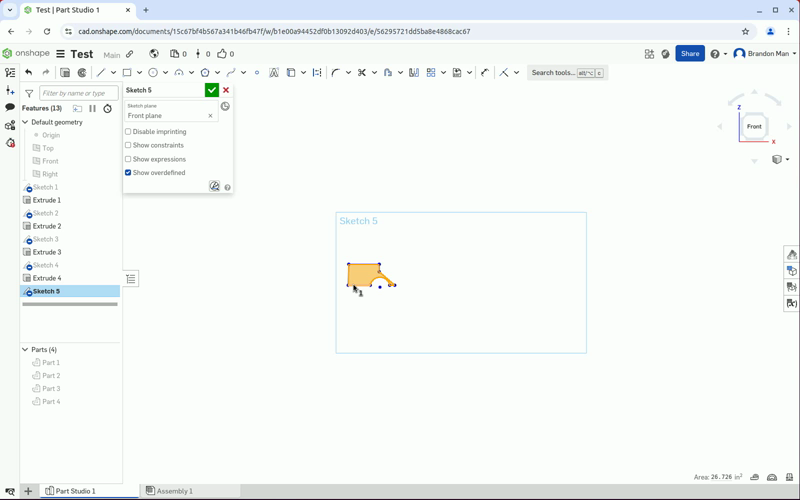
mouse_move(73, 352)
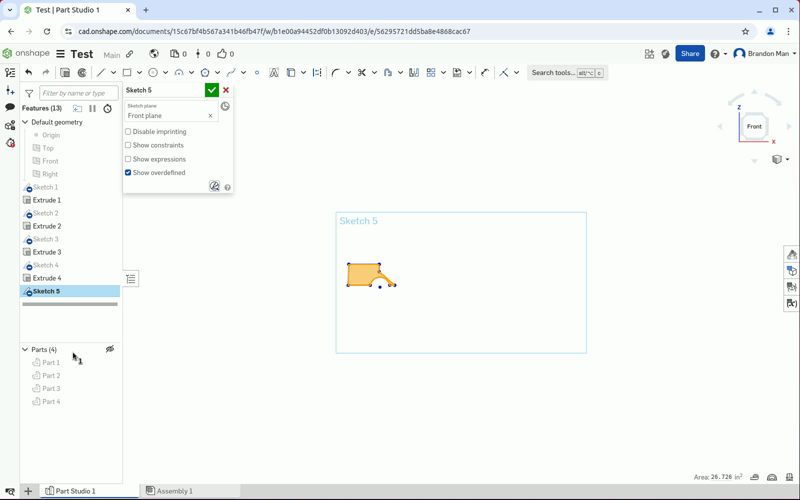
key(shift+y)
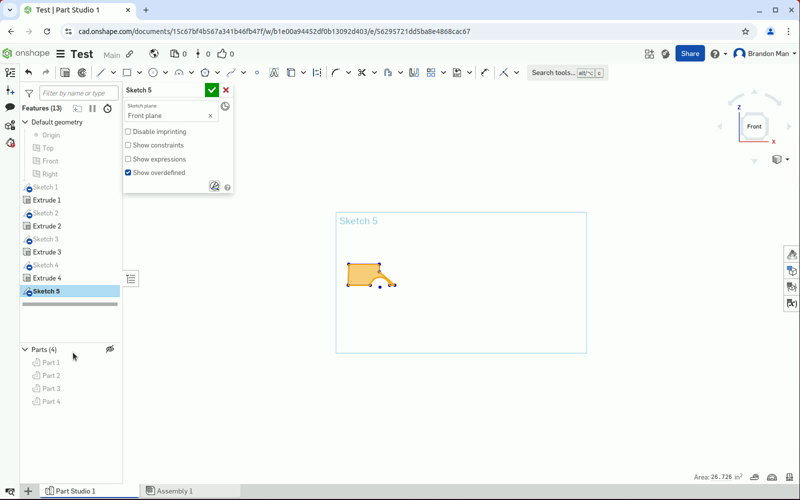
key(shift+e)
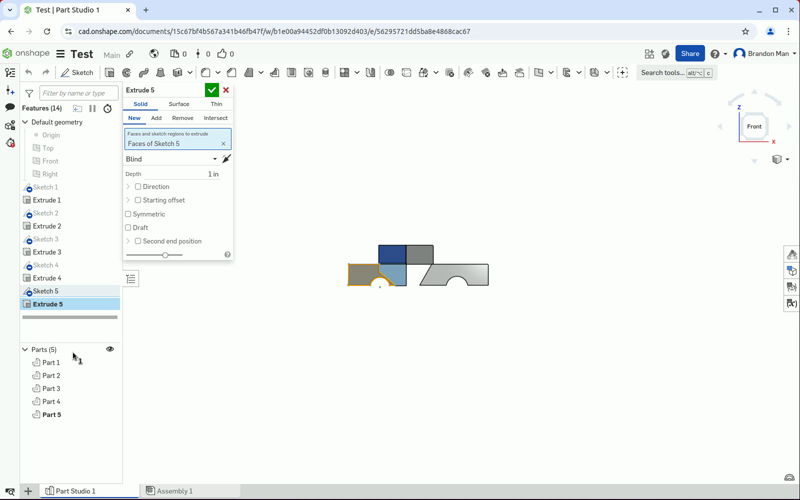
mouse_move(143, 106)
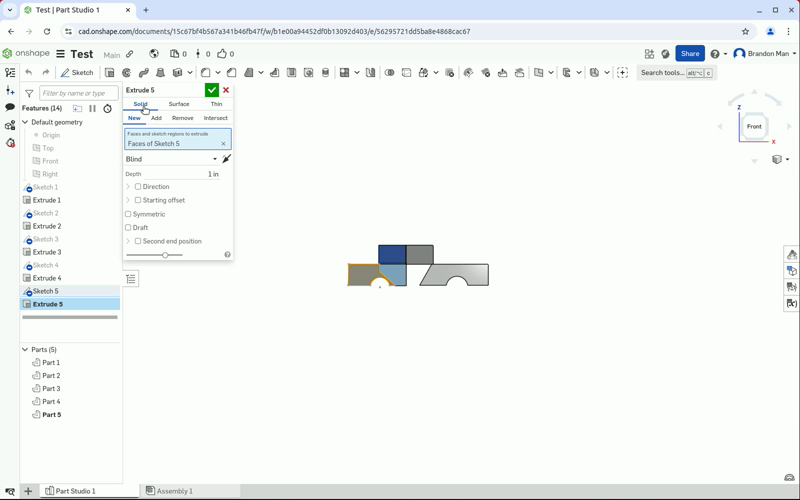
click(143, 106)
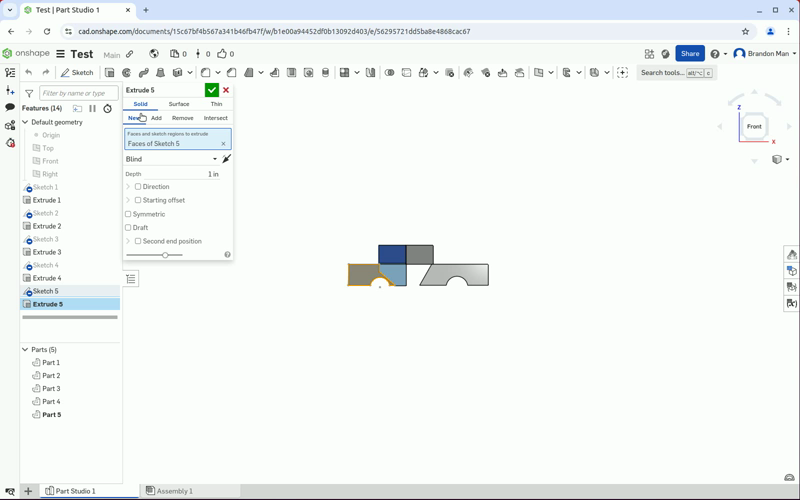
mouse_move(137, 120)
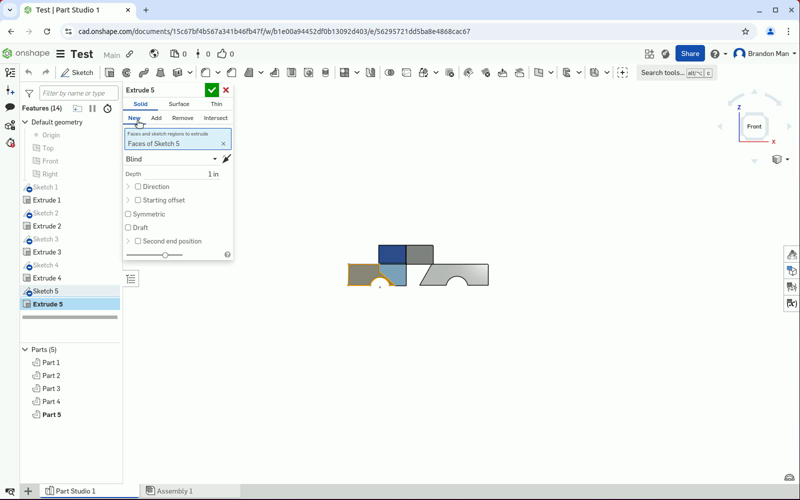
click(137, 120)
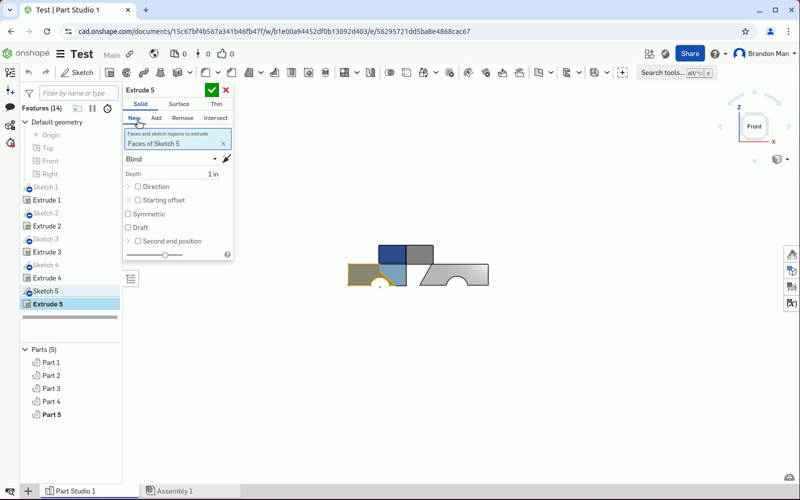
key(tab, 4)
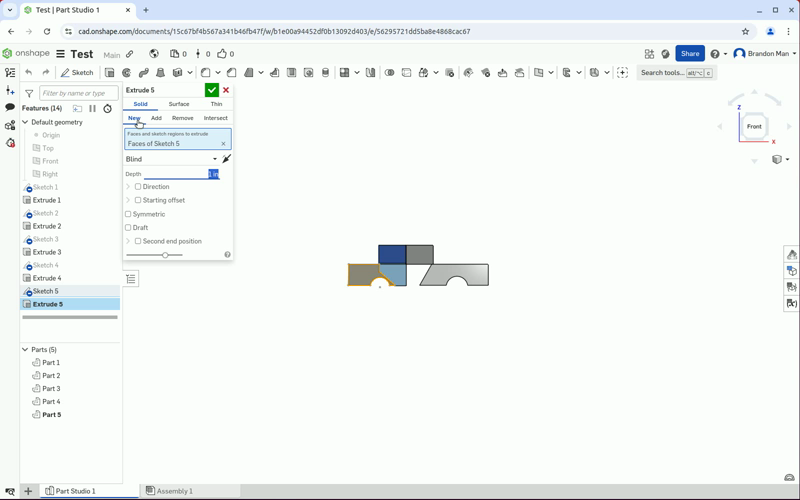
text(13.721)
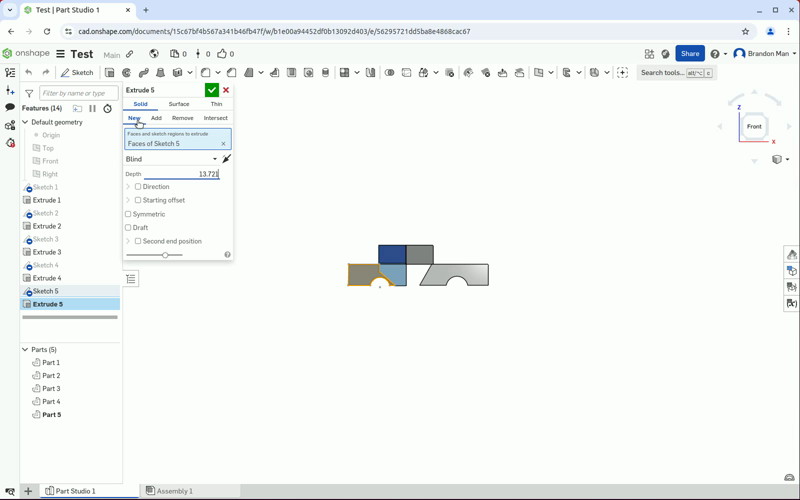
key(enter)
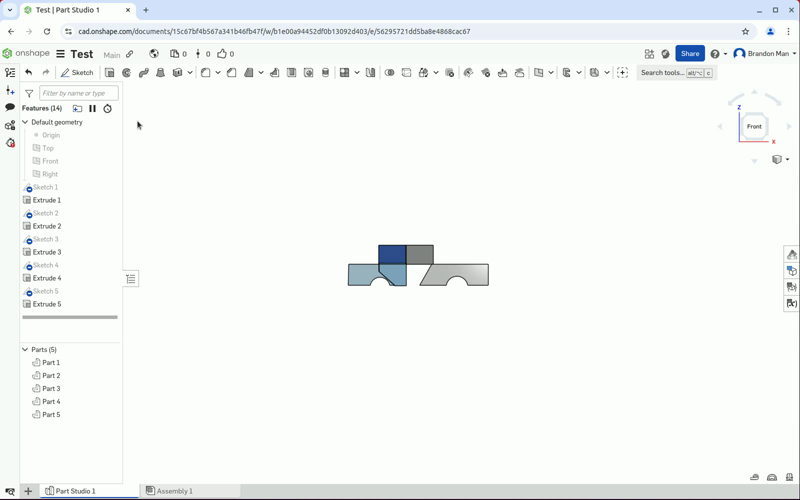
key(shift+h)
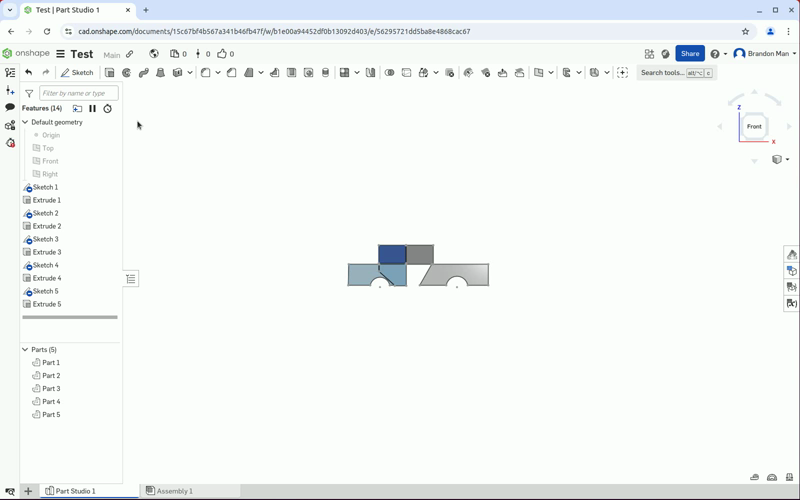
key(shift+h)
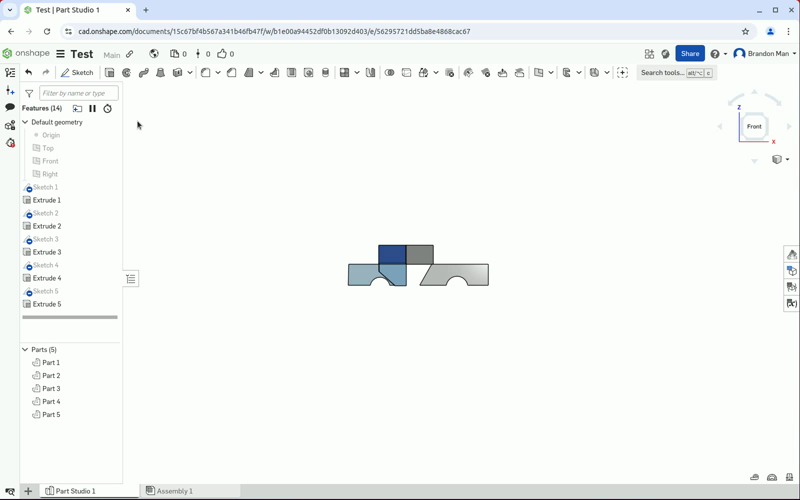
mouse_move(73, 189)
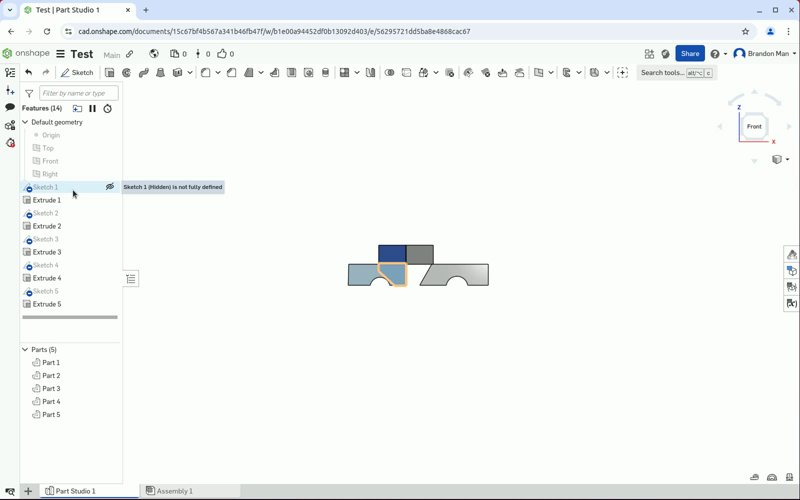
click(73, 189)
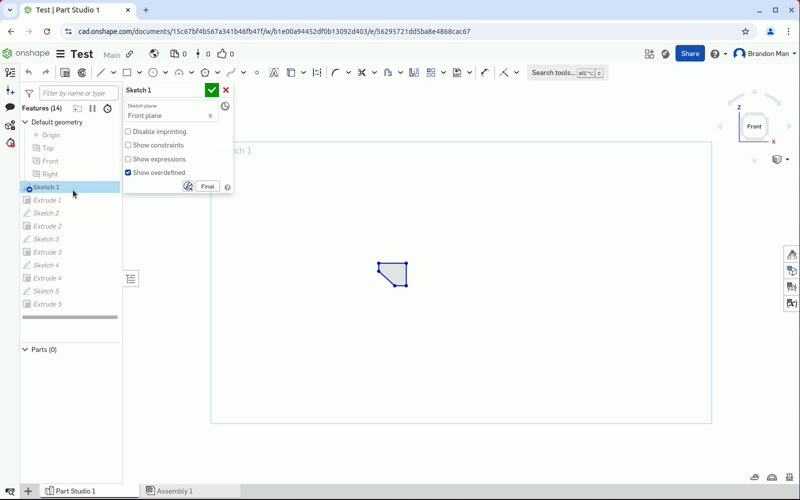
mouse_move(229, 92)
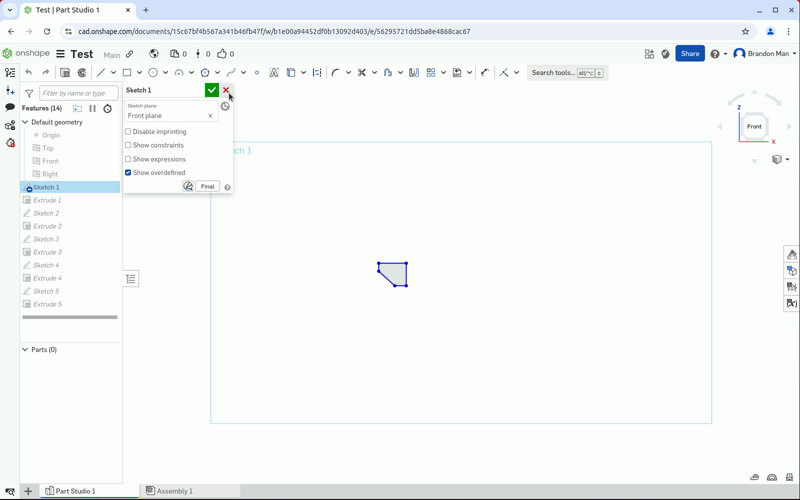
click(229, 92)
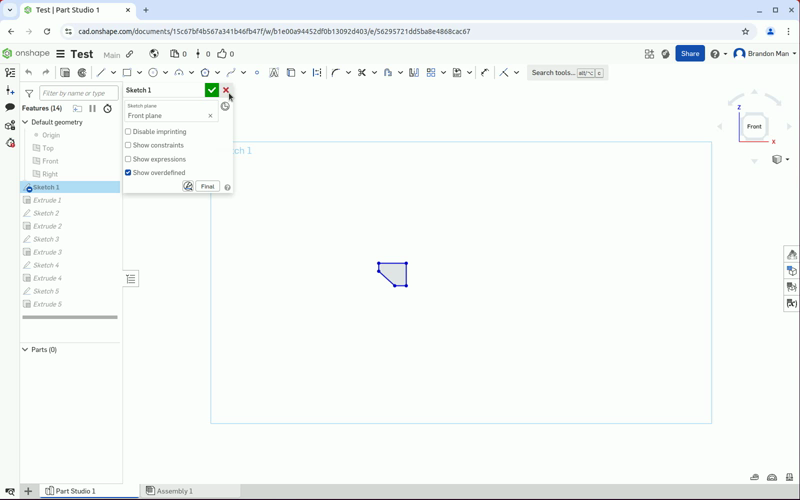
key(shift+s)
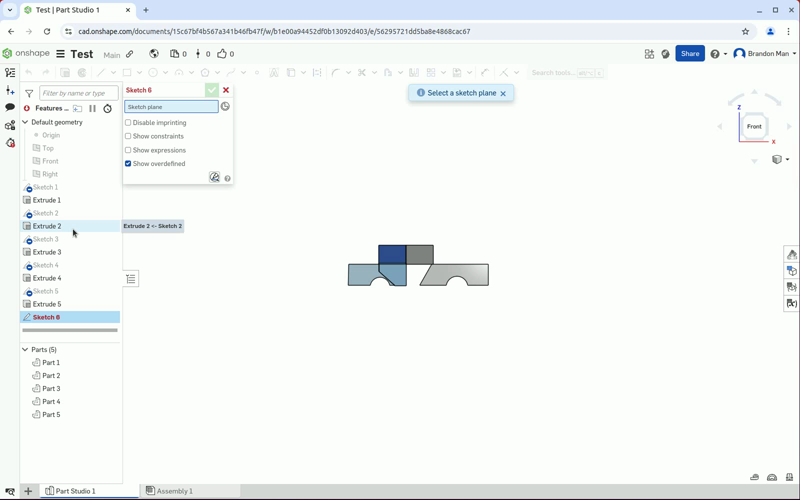
scroll(3)
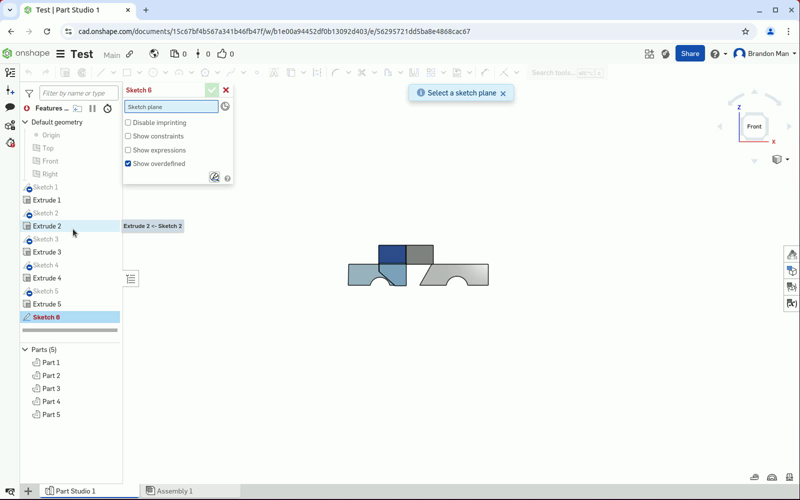
mouse_move(73, 163)
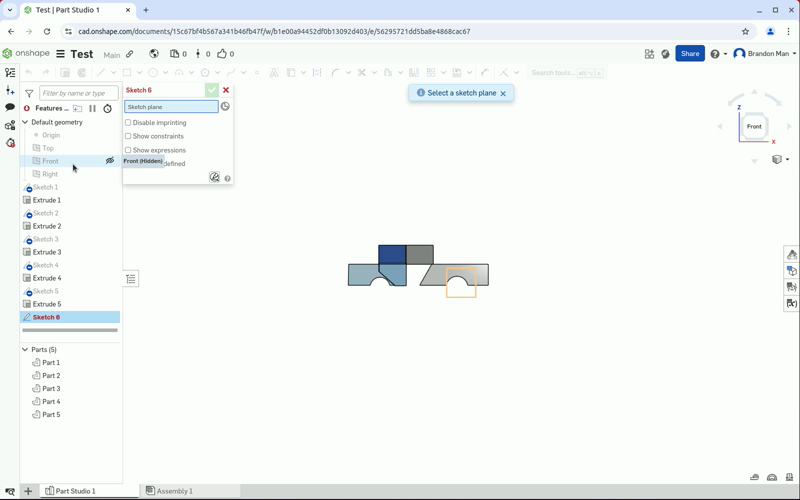
click(73, 163)
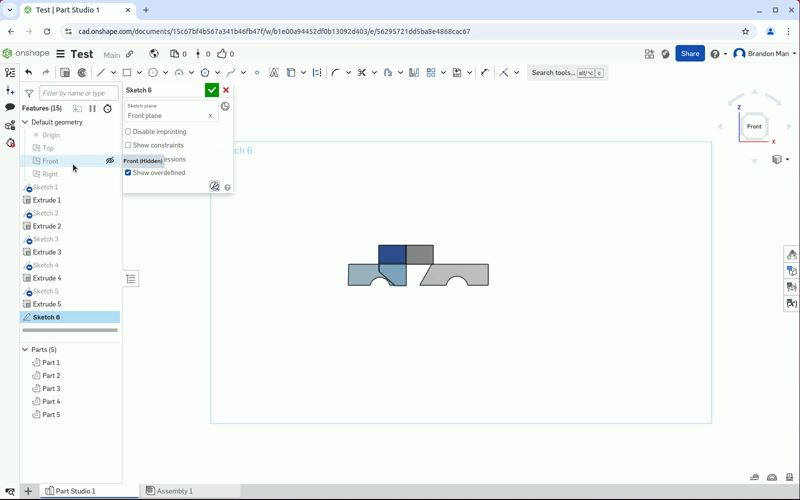
mouse_move(73, 352)
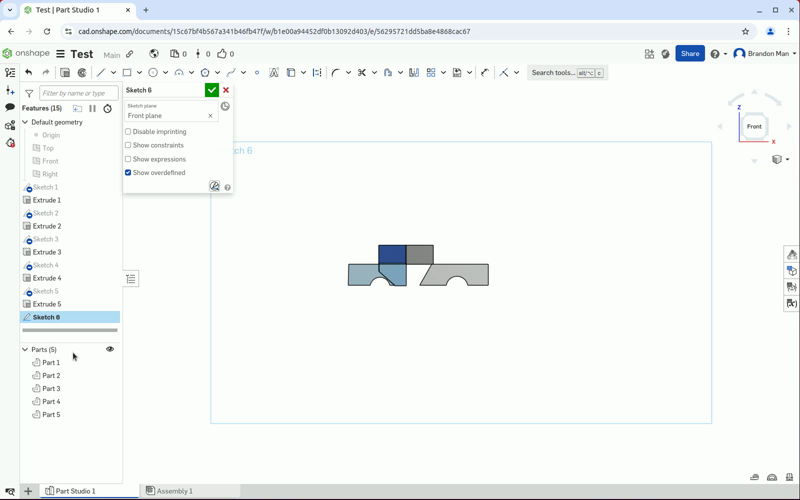
key(y)
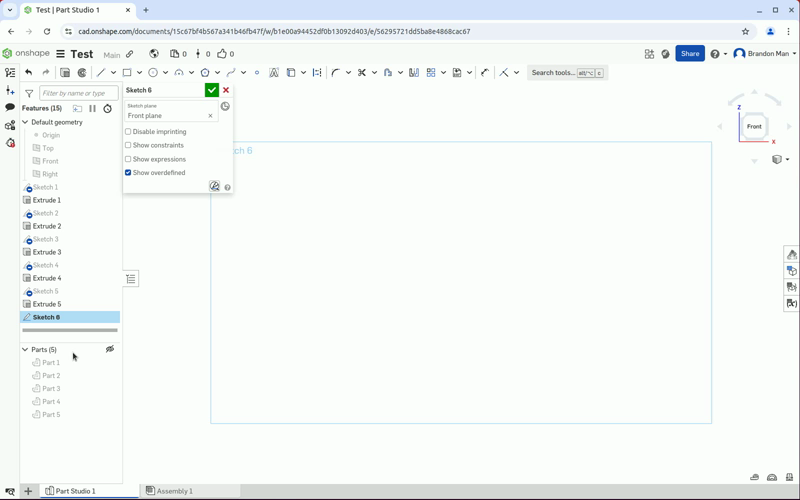
key(l)
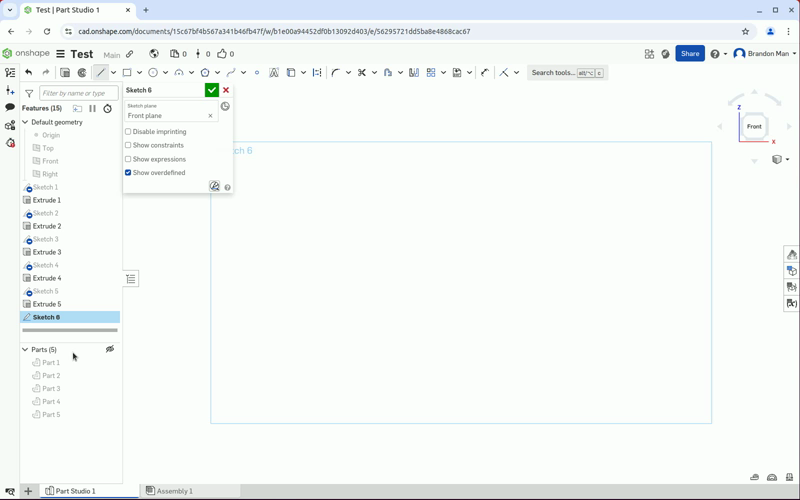
key_down(shift)
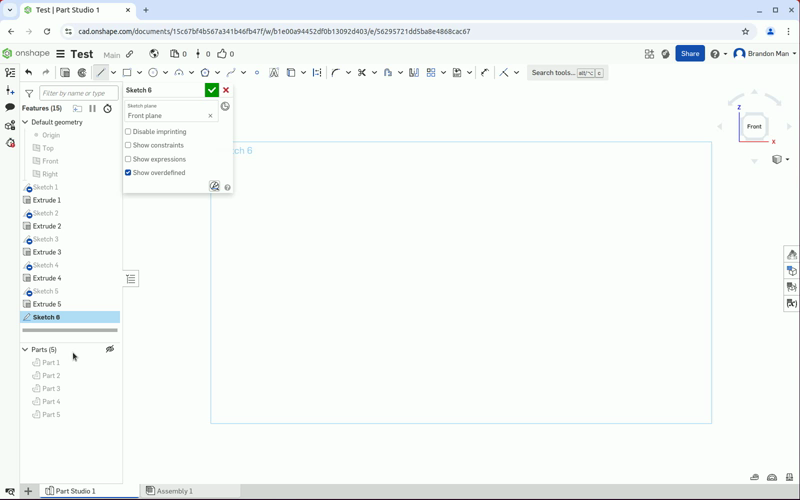
mouse_move(405, 285)
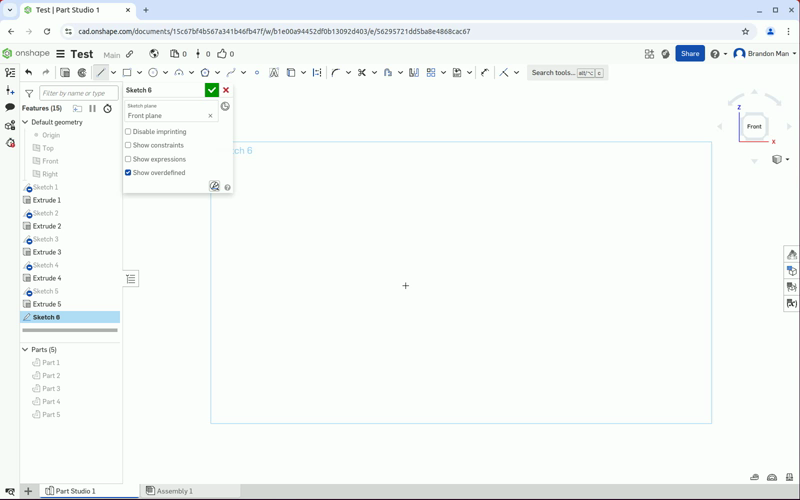
click(405, 285)
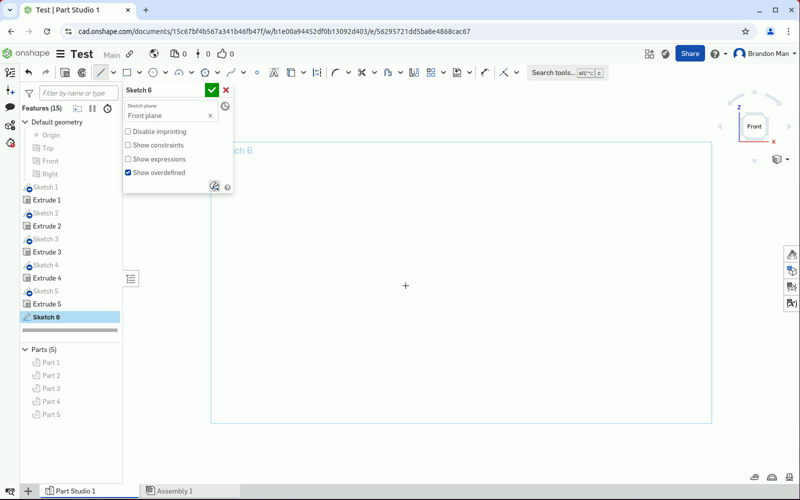
key_up(shift)
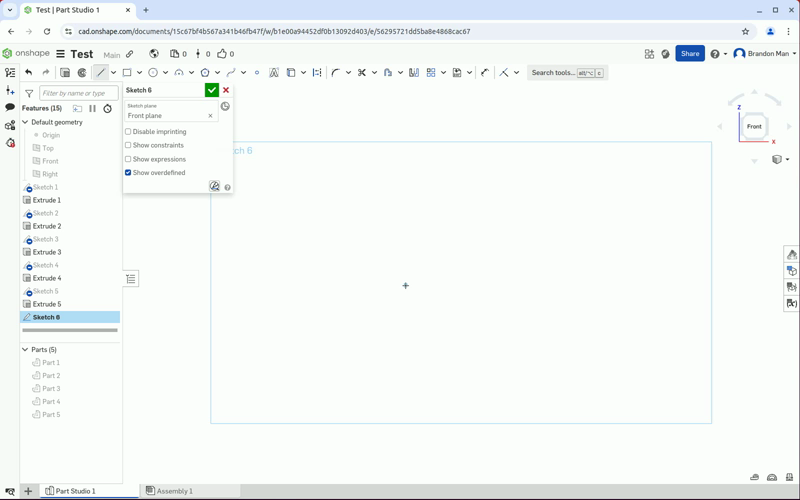
key_down(shift)
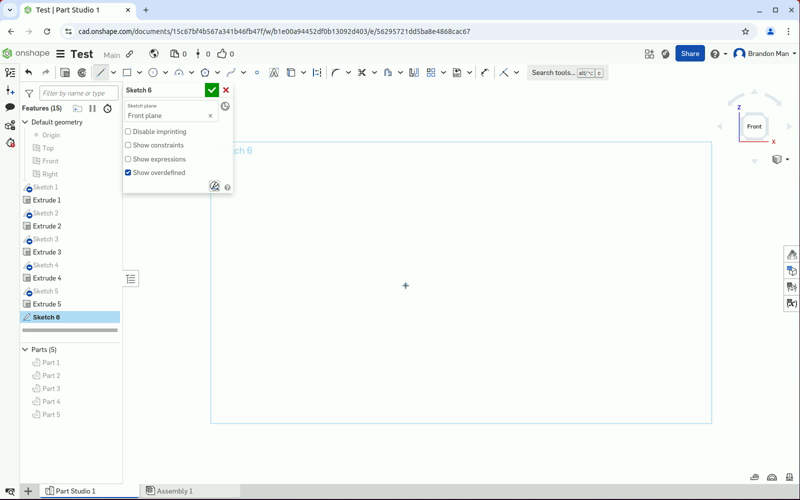
mouse_move(435, 285)
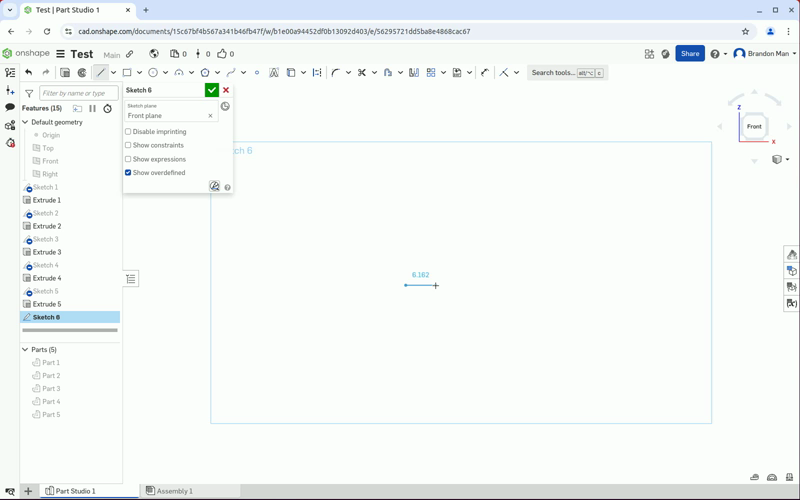
mouse_move(420, 285)
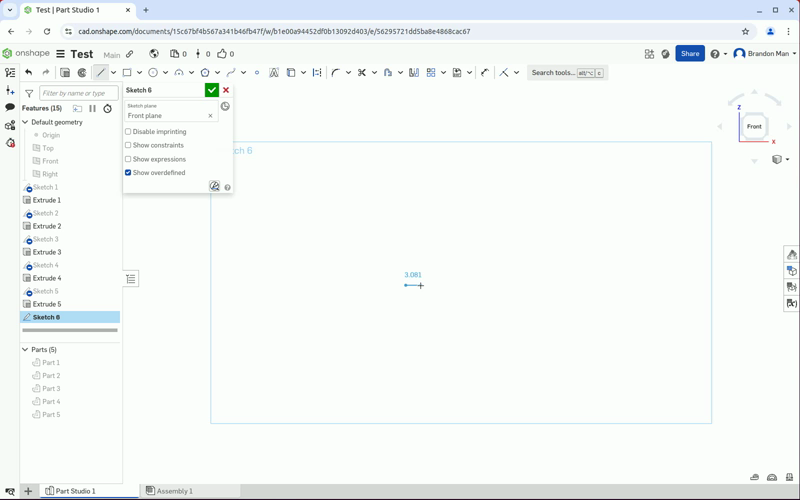
click(420, 285)
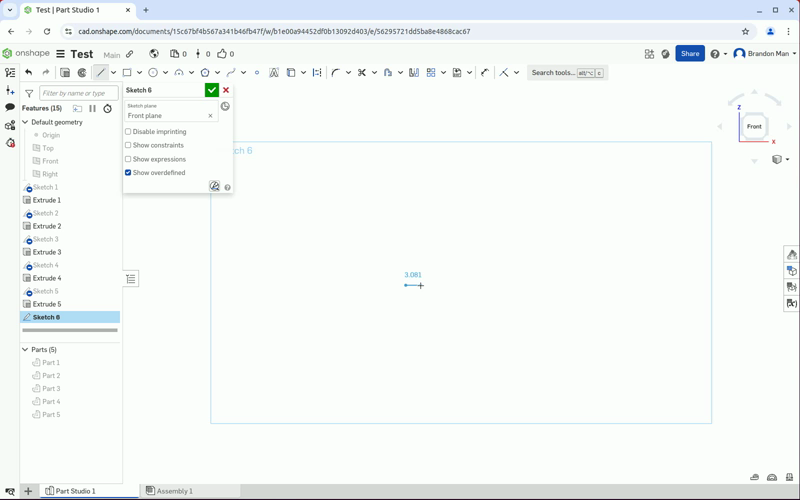
key_up(shift)
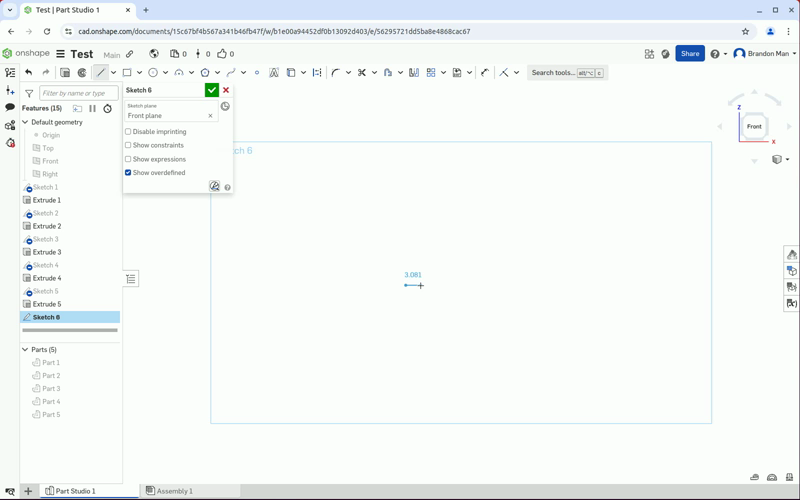
key_down(shift)
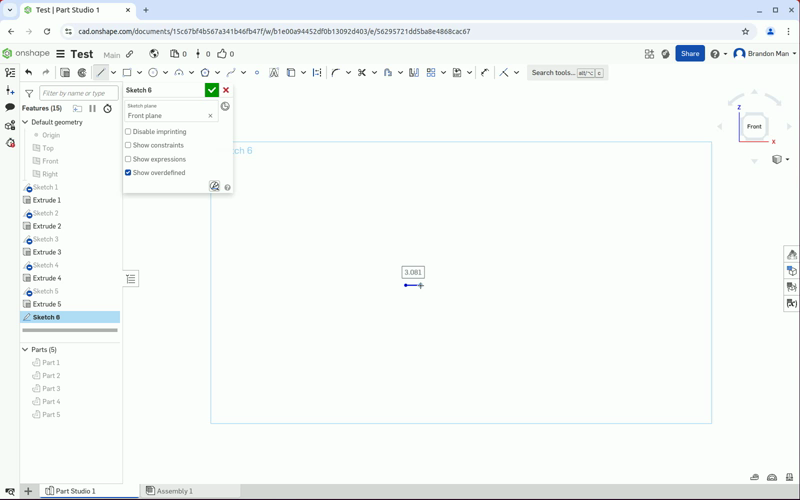
mouse_move(450, 285)
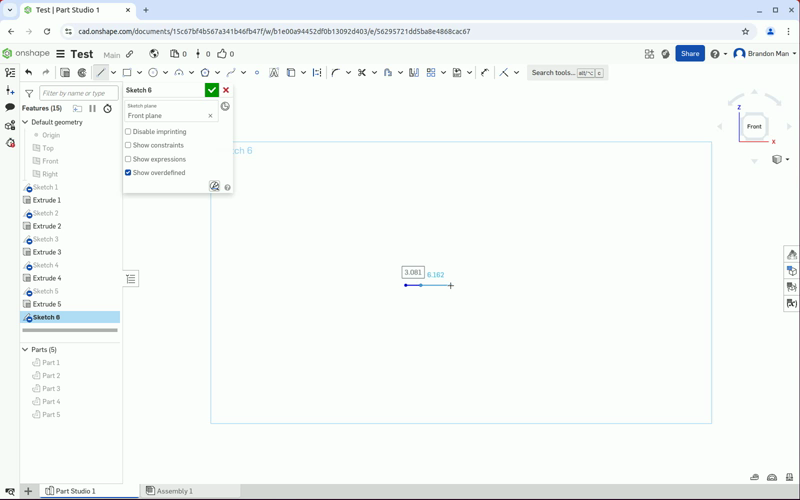
mouse_move(433, 263)
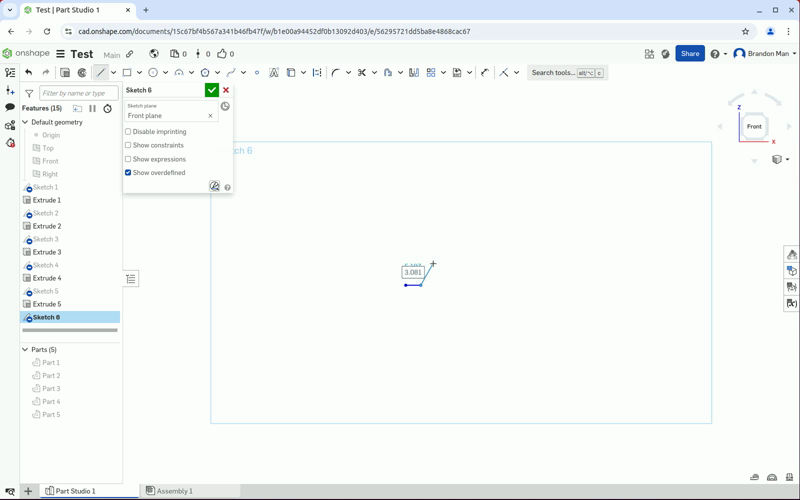
click(433, 263)
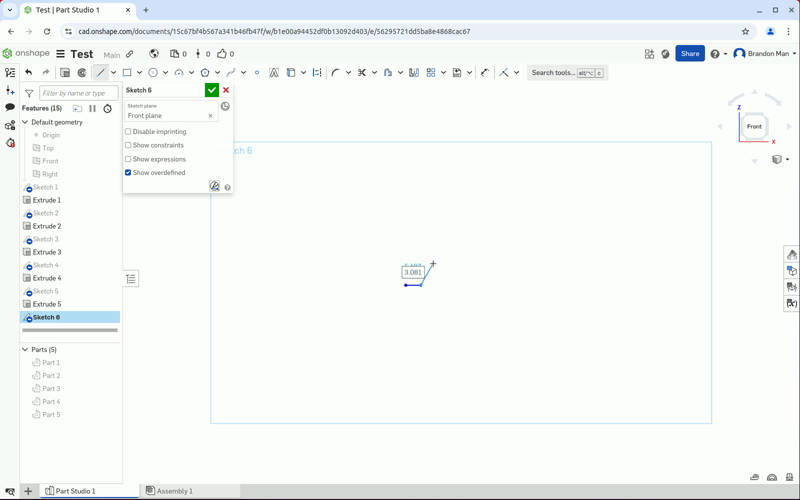
key_up(shift)
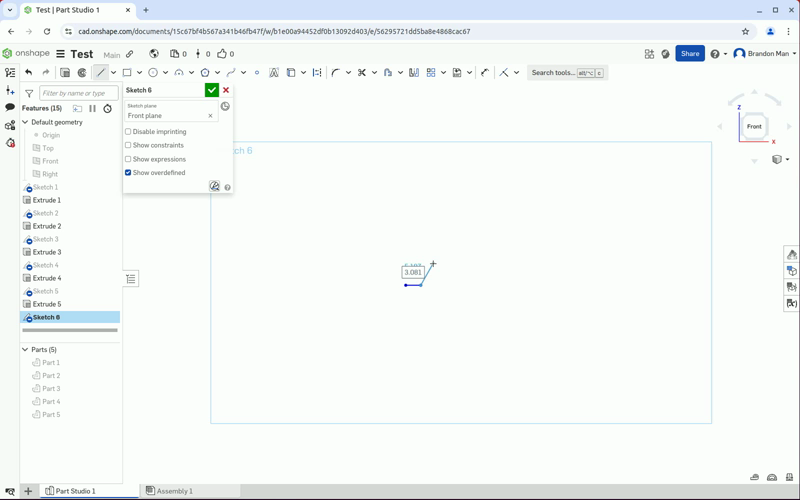
key_down(shift)
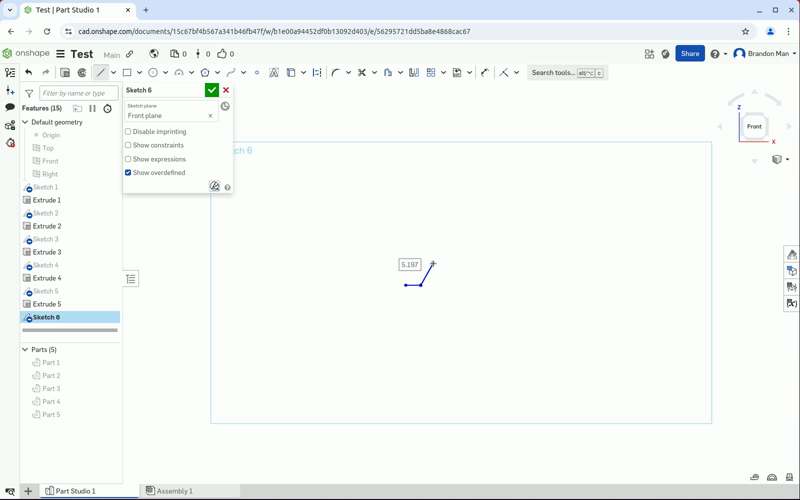
mouse_move(463, 263)
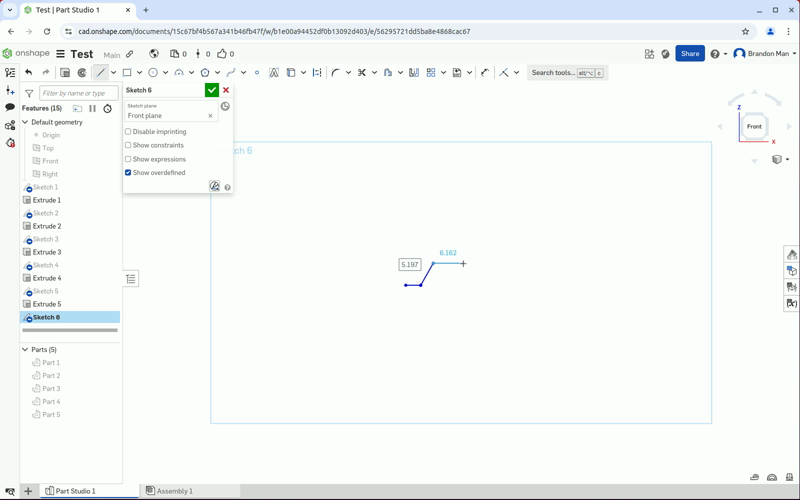
mouse_move(405, 263)
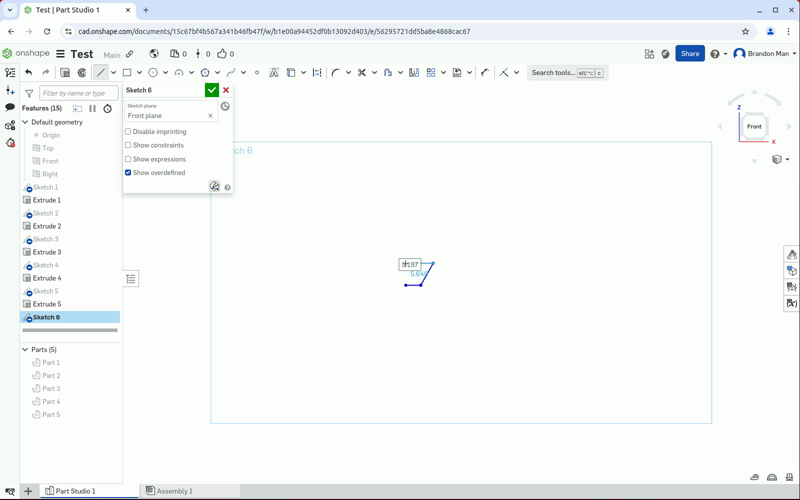
click(405, 263)
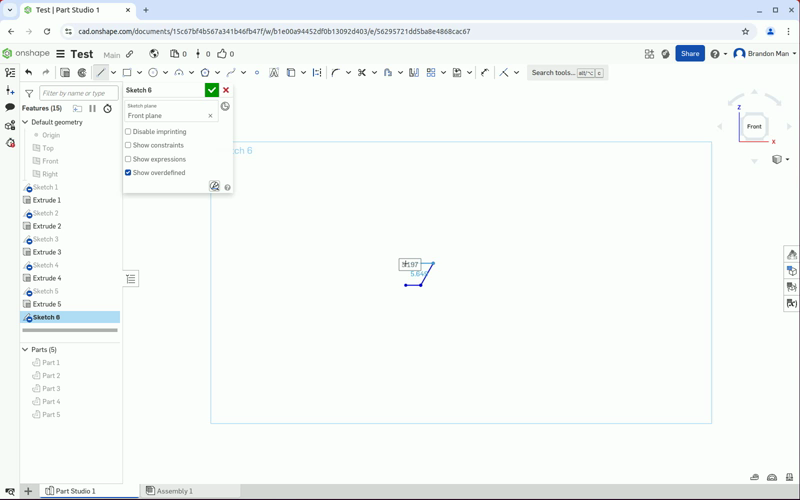
key_up(shift)
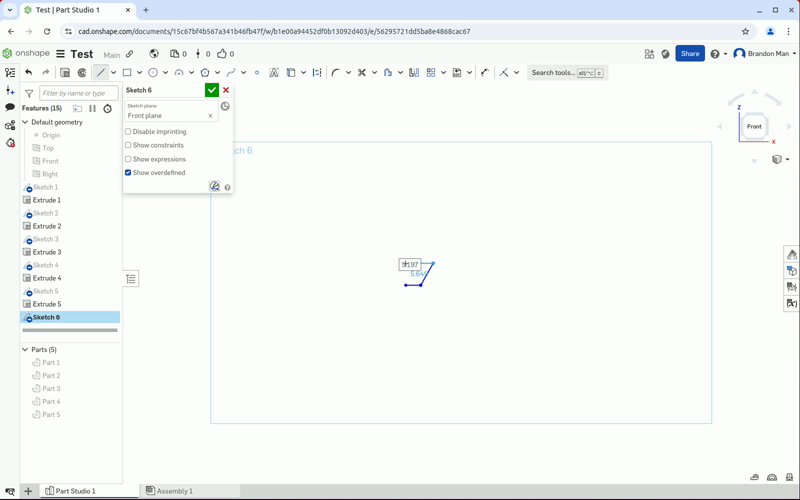
mouse_move(435, 263)
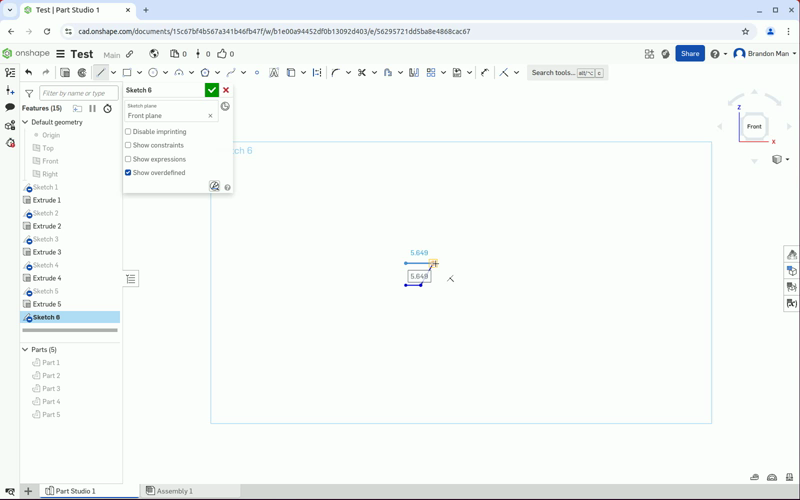
key_down(shift)
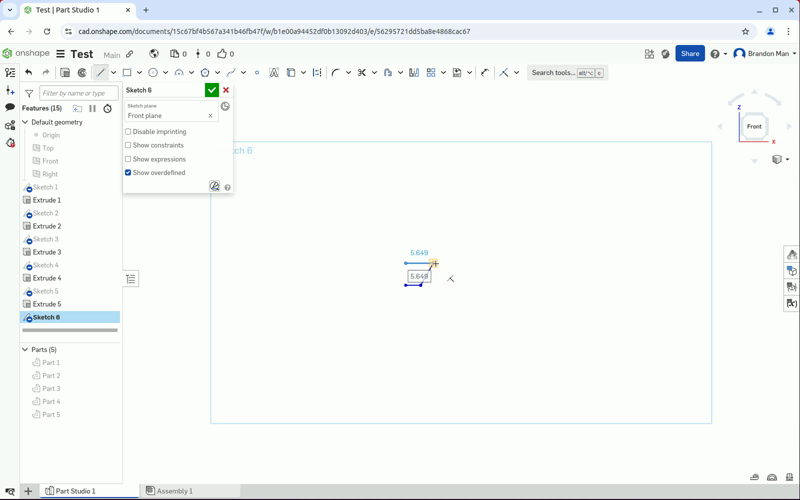
mouse_move(405, 285)
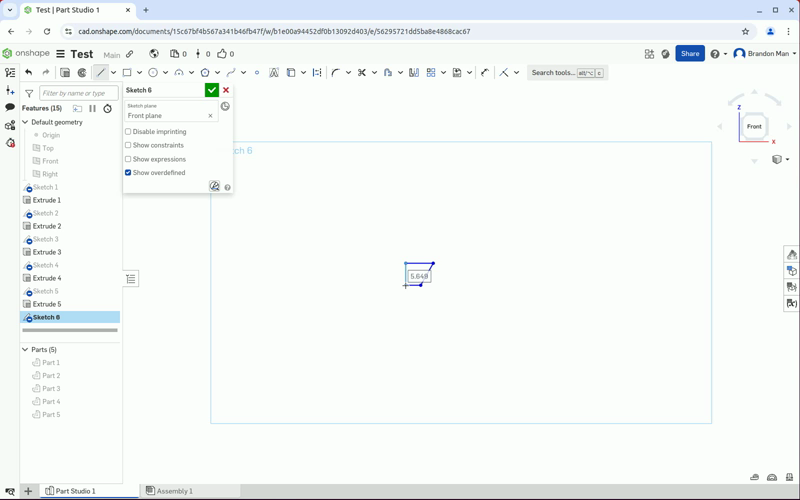
key_up(shift)
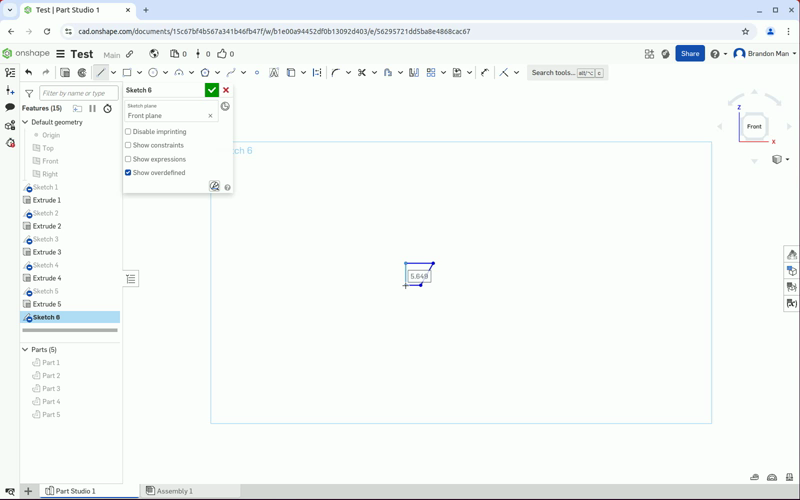
click(405, 285)
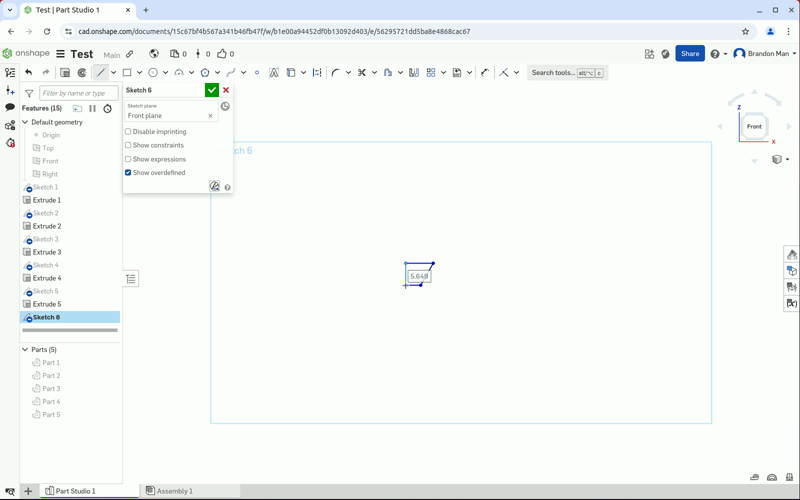
key(esc)
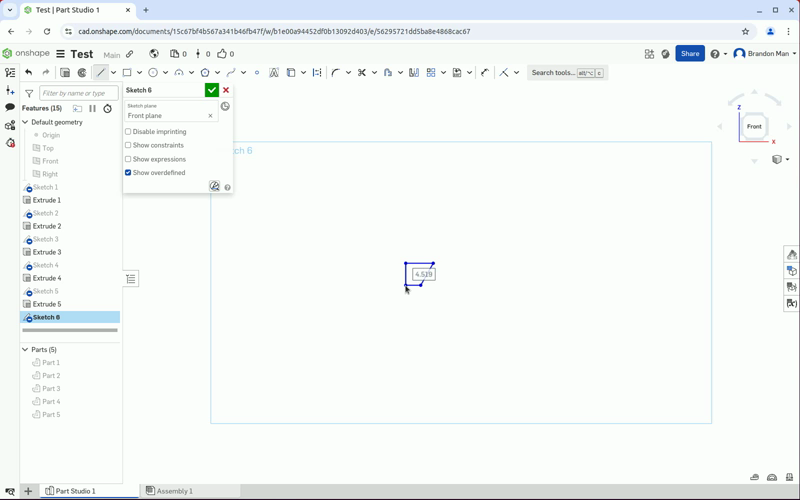
mouse_move(419, 275)
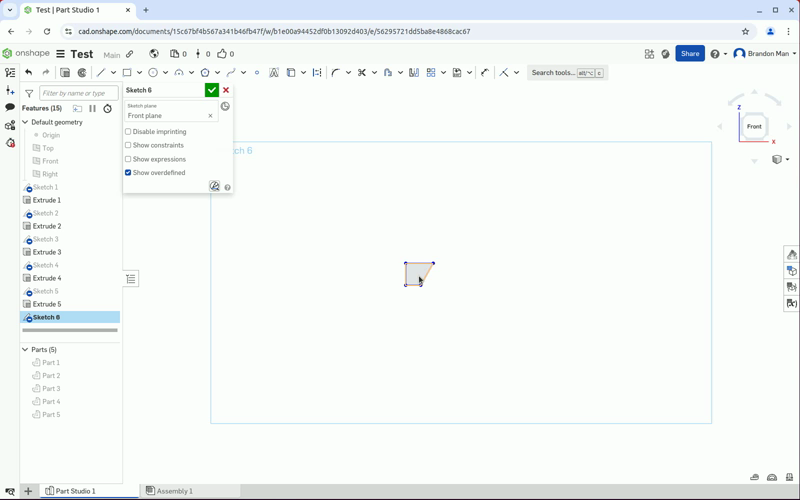
scroll(6)
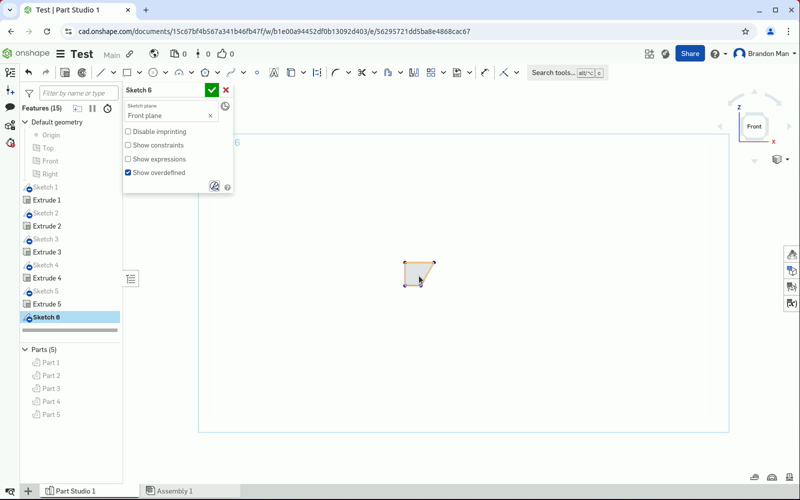
scroll(6)
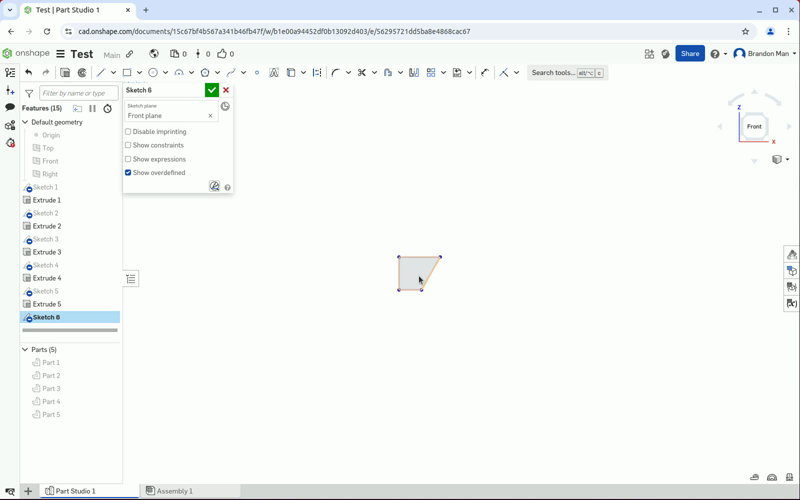
scroll(6)
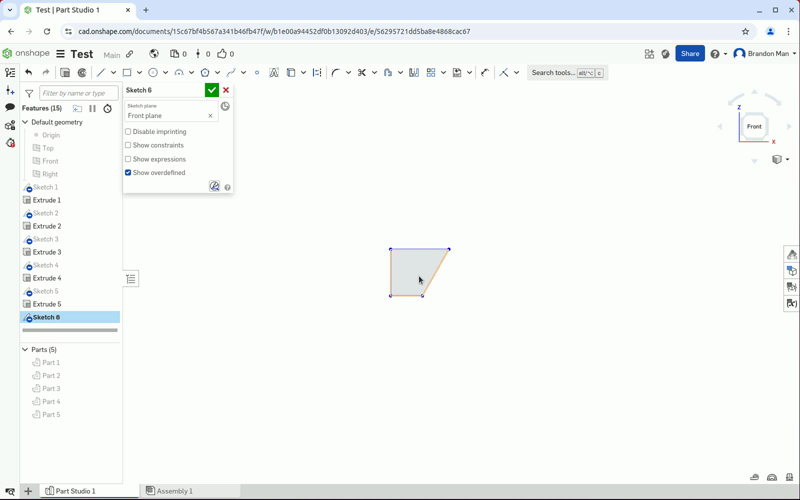
scroll(6)
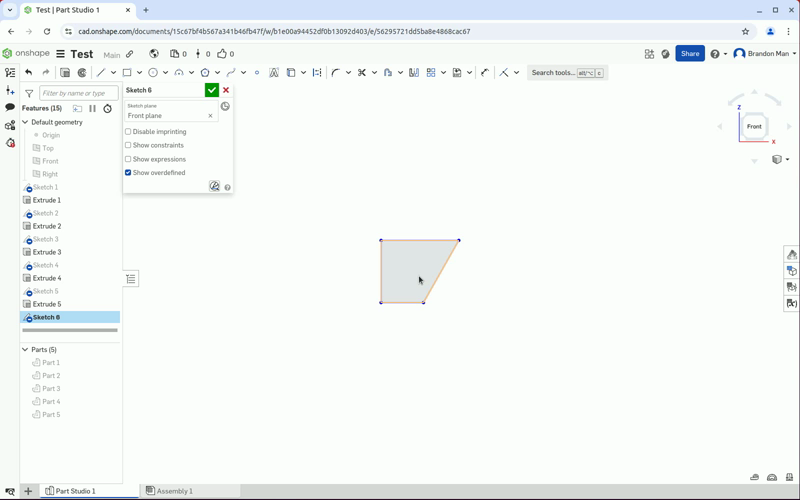
scroll(6)
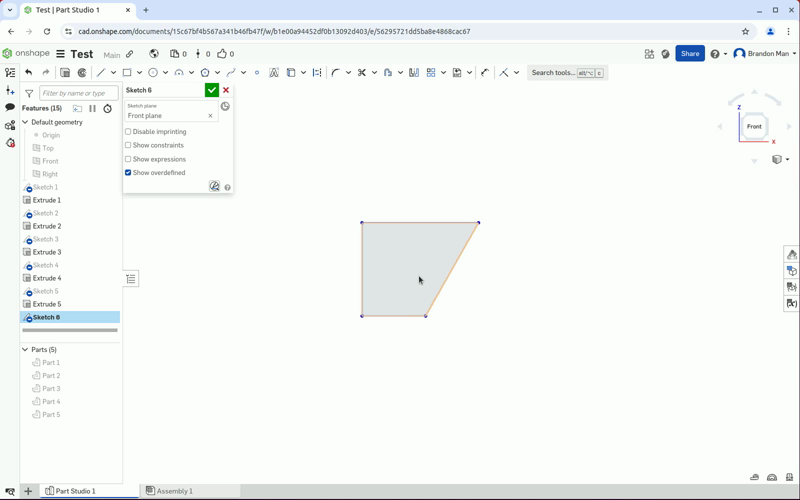
scroll(6)
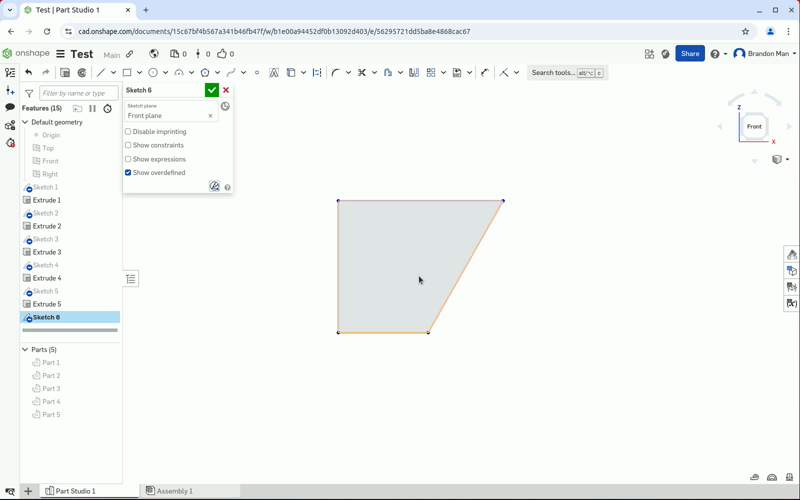
scroll(6)
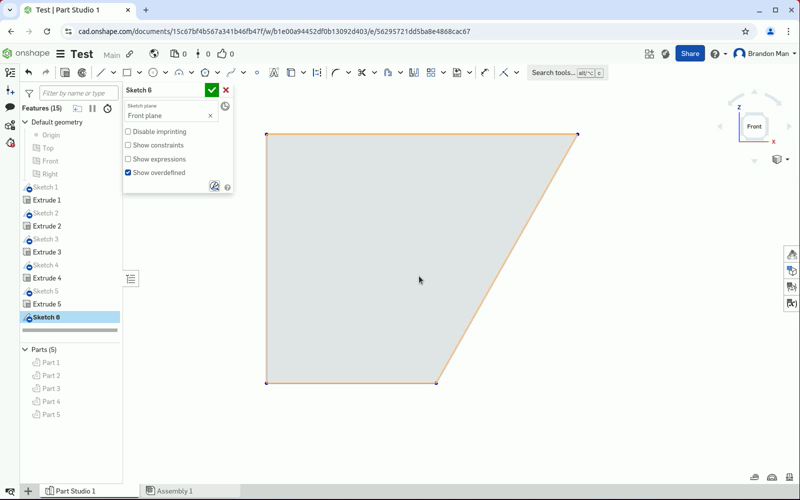
click(419, 275)
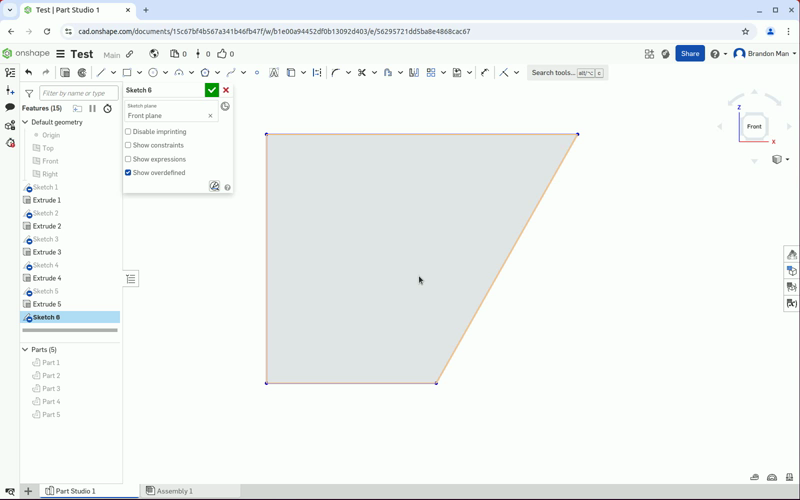
scroll(-6)
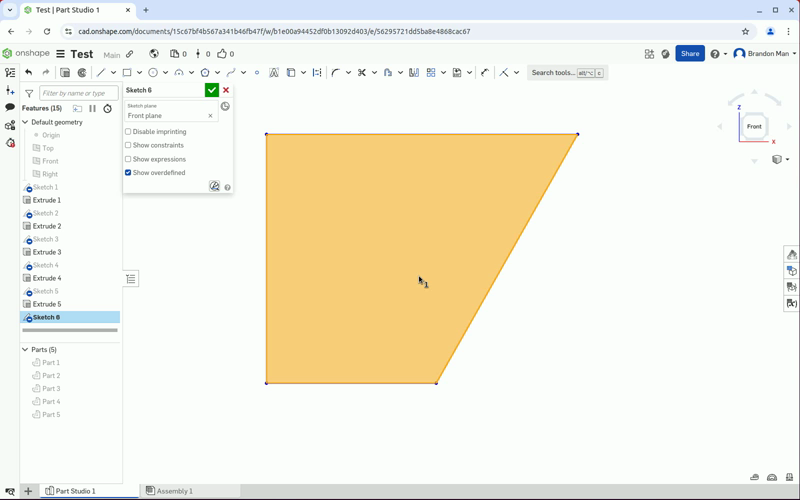
scroll(-6)
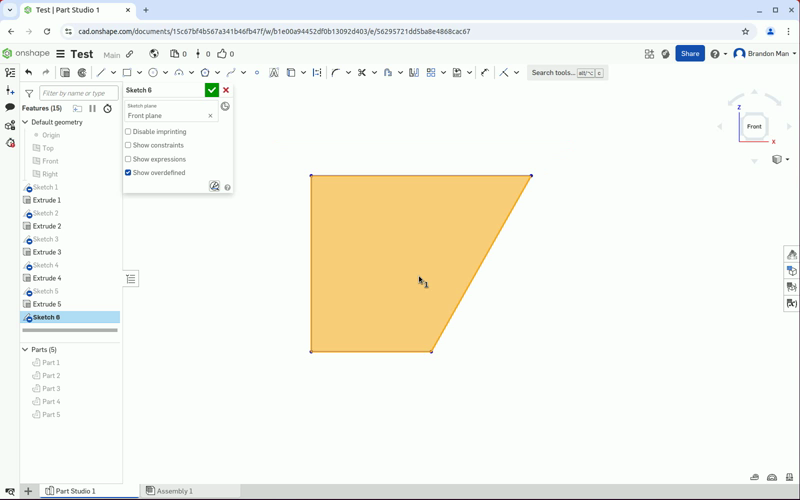
scroll(-6)
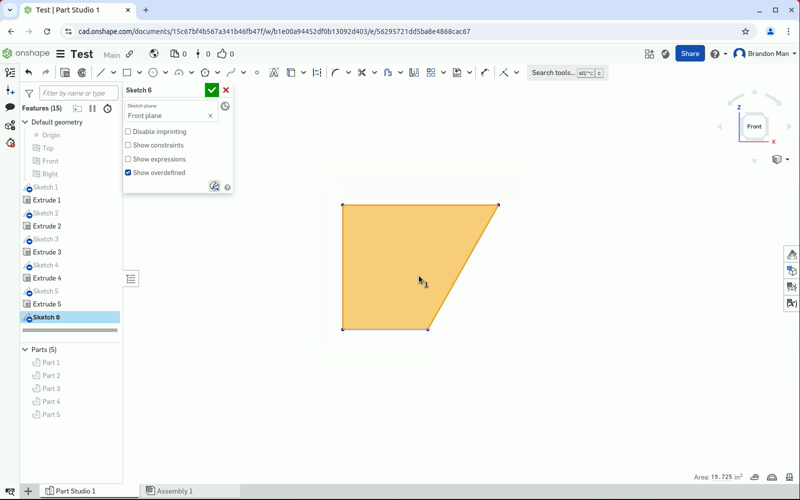
scroll(-6)
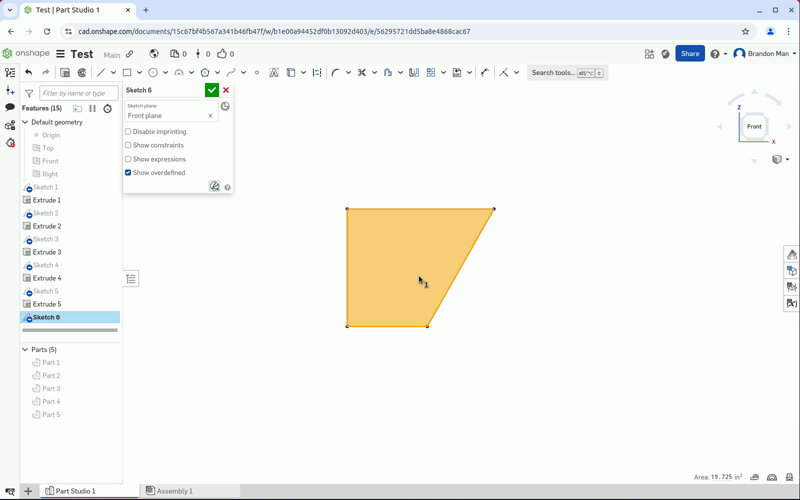
scroll(-6)
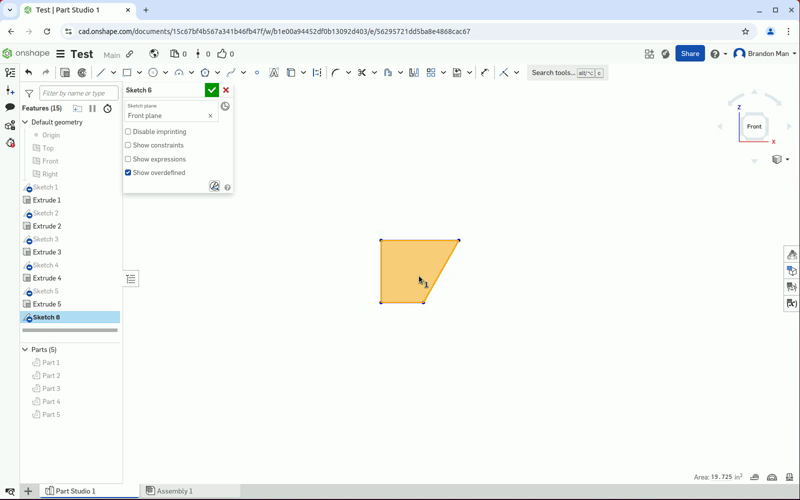
scroll(-6)
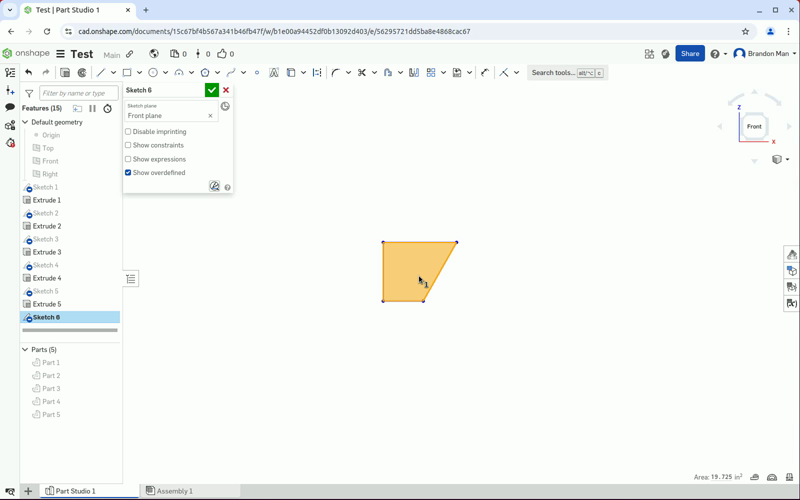
scroll(-6)
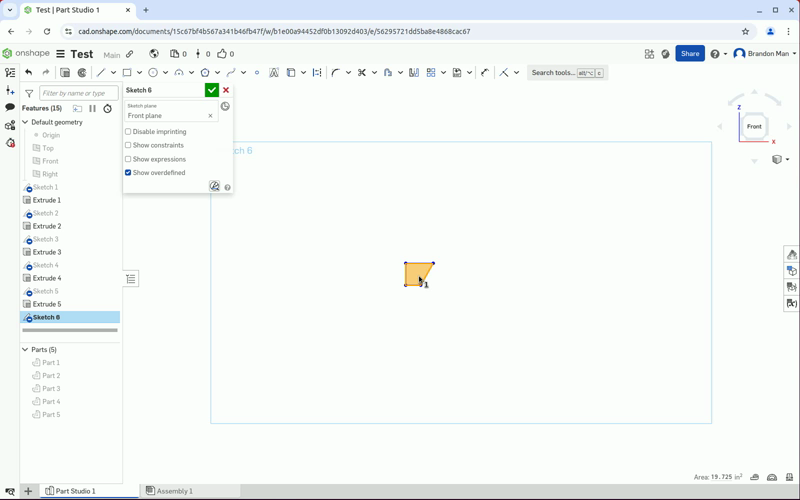
mouse_move(73, 352)
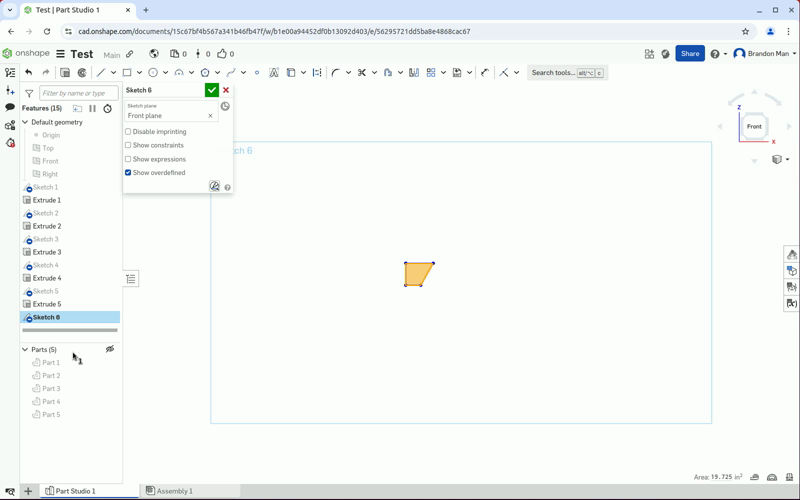
key(shift+y)
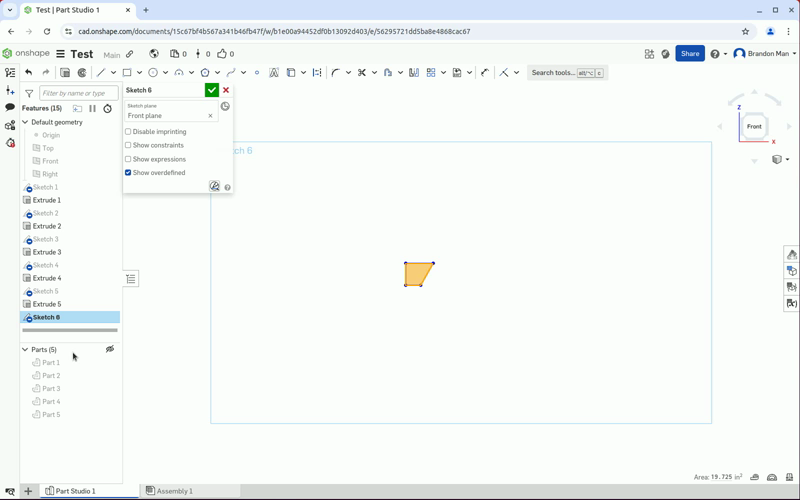
key(shift+e)
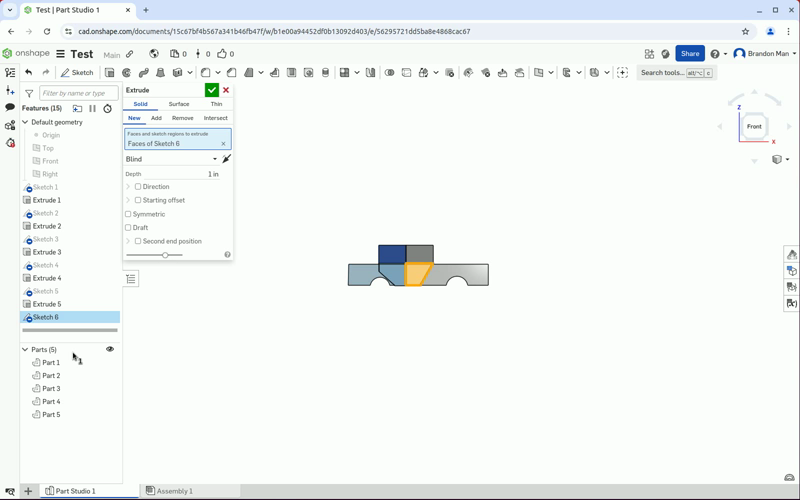
mouse_move(143, 106)
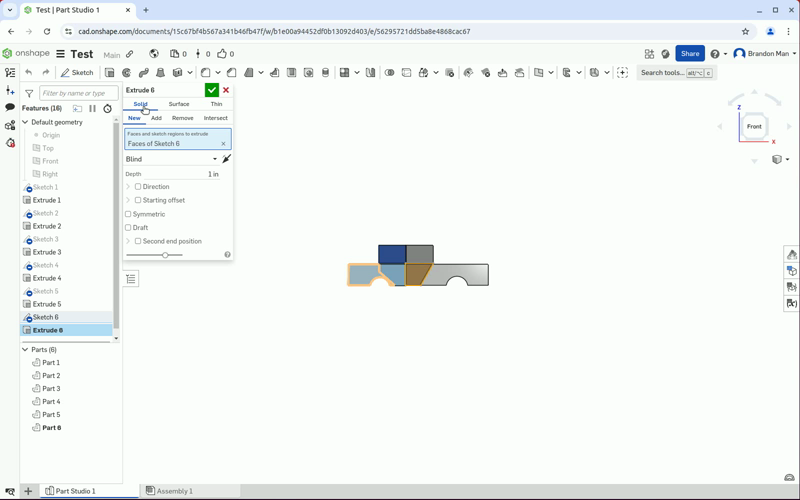
click(143, 106)
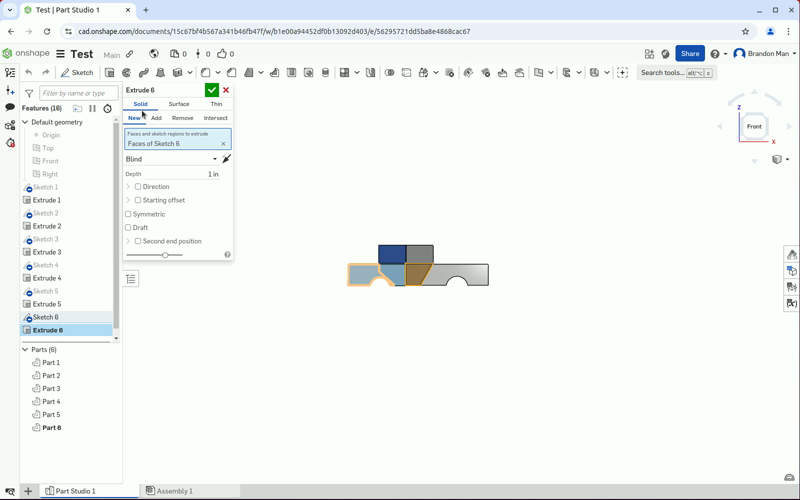
mouse_move(137, 120)
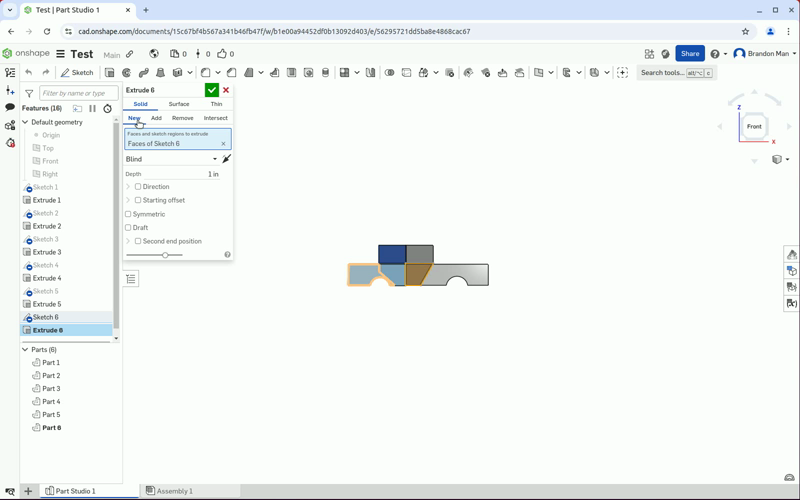
click(137, 120)
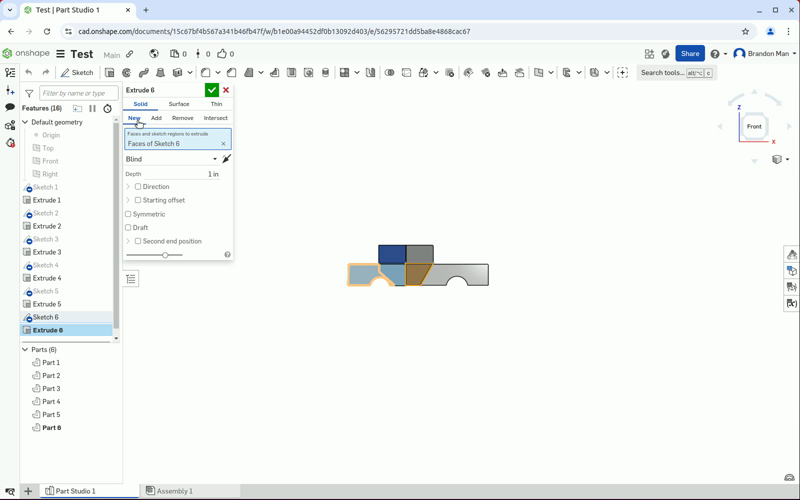
key(tab, 4)
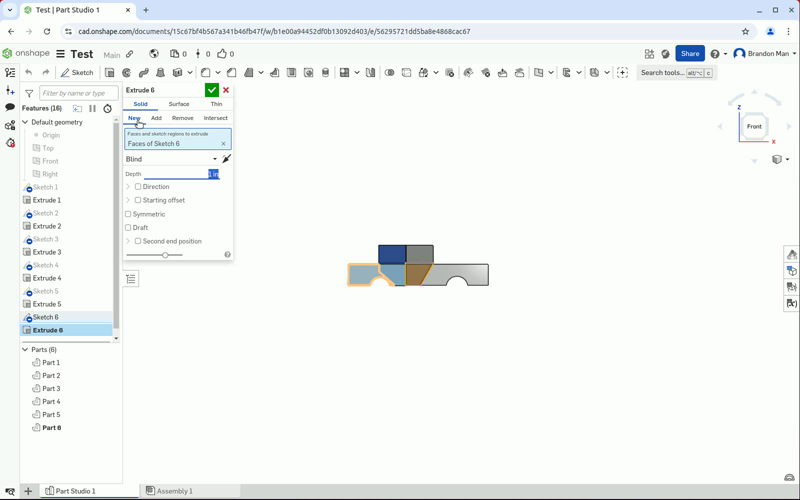
text(13.721)
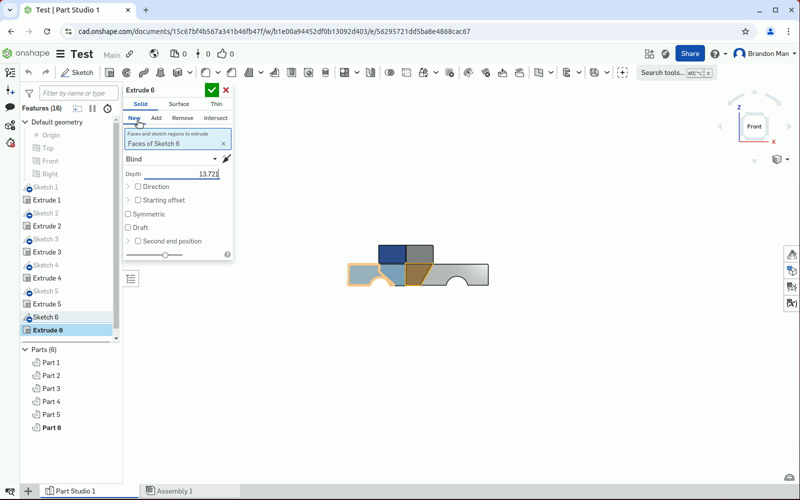
key(enter)
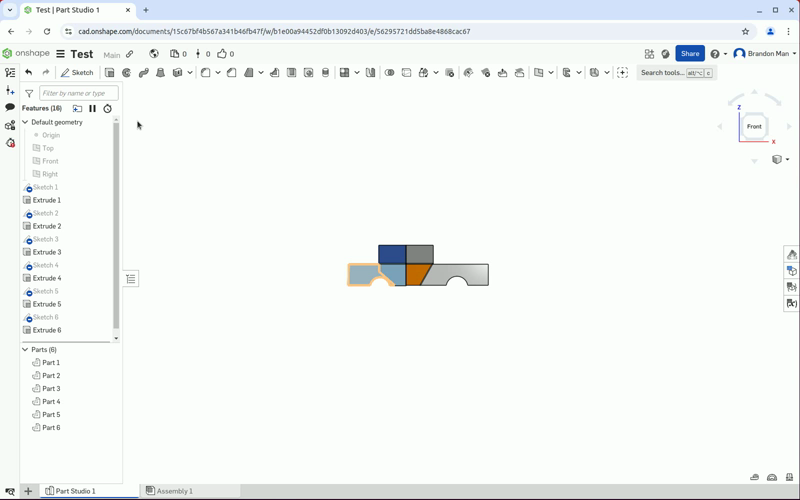
key(shift+h)
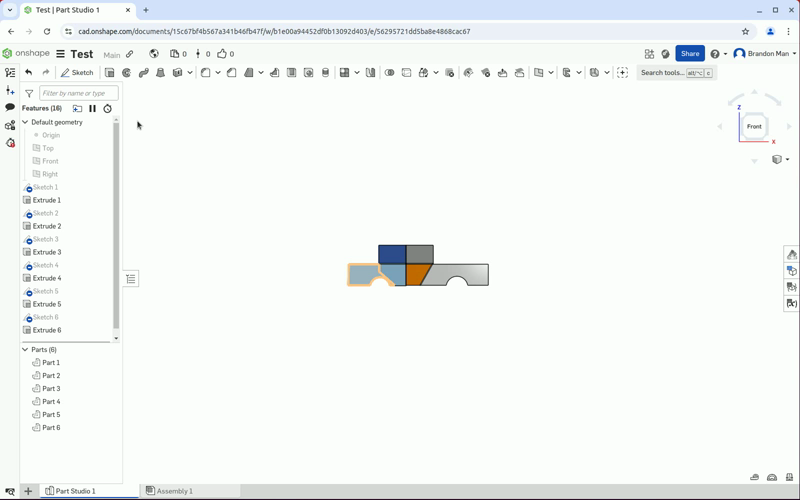
key(shift+h)
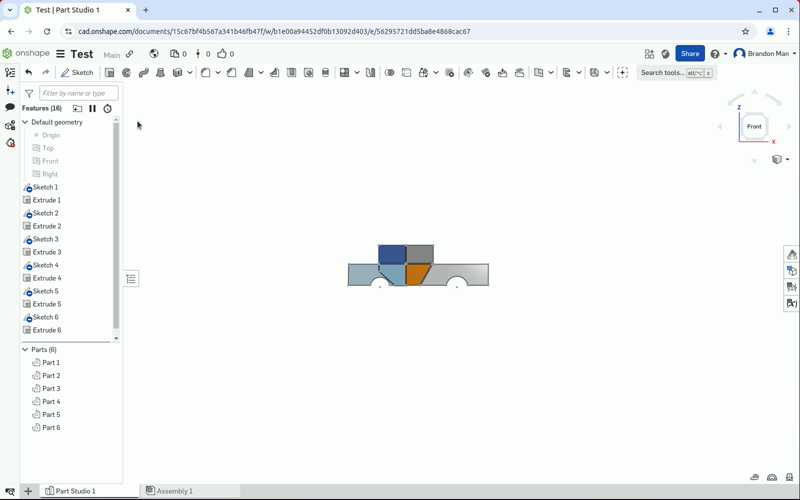
key(shift+7)
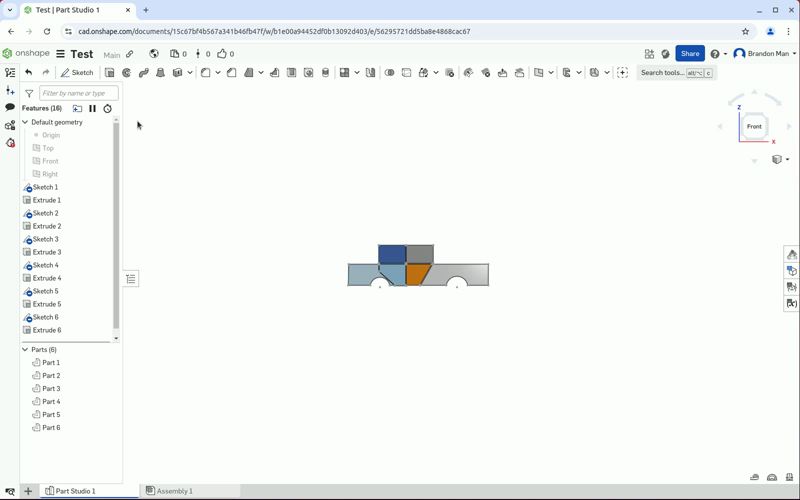
key(left, 2)
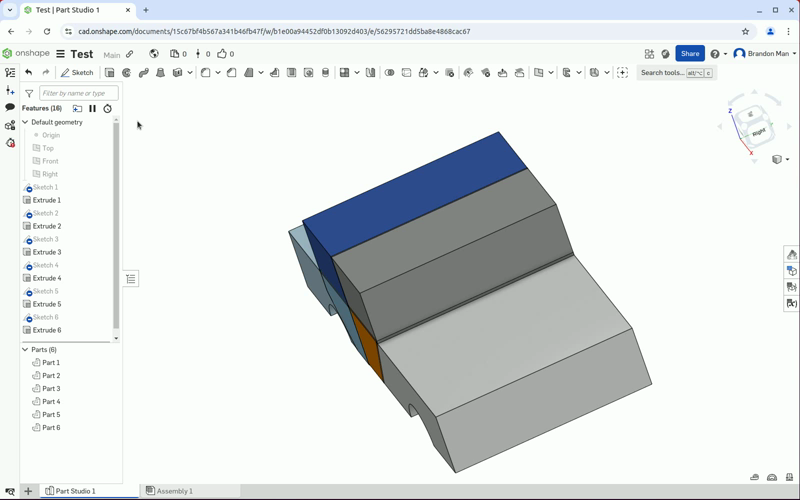
key(down, 2)
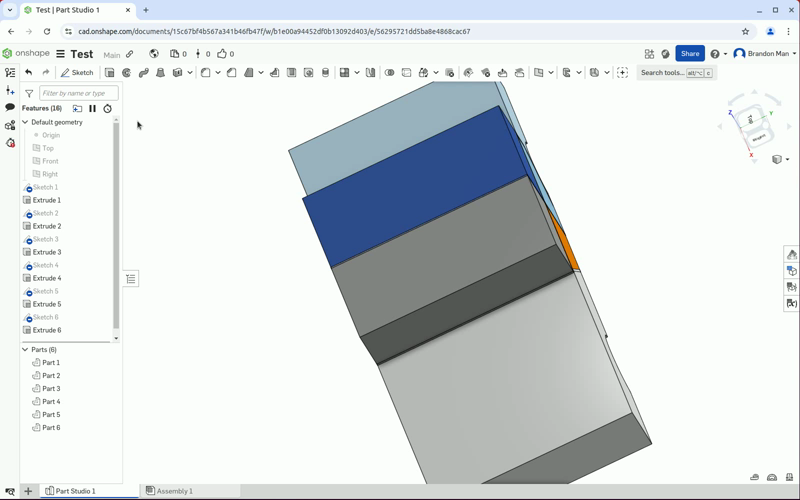
key(up, 2)
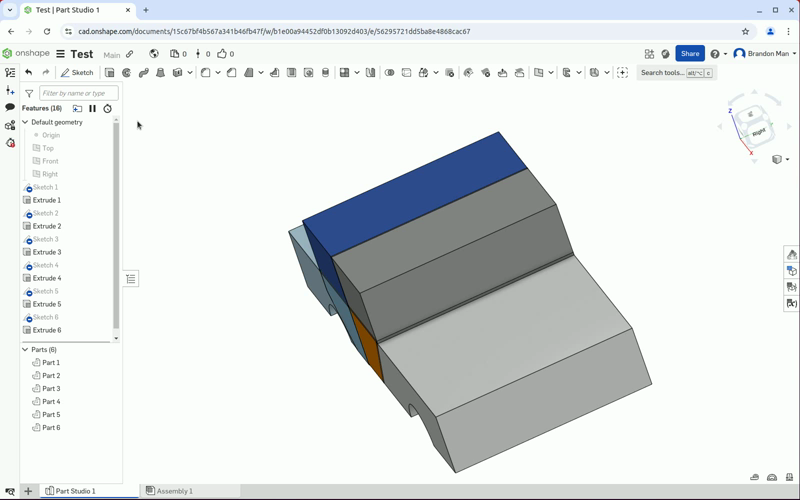
key(right, 2)
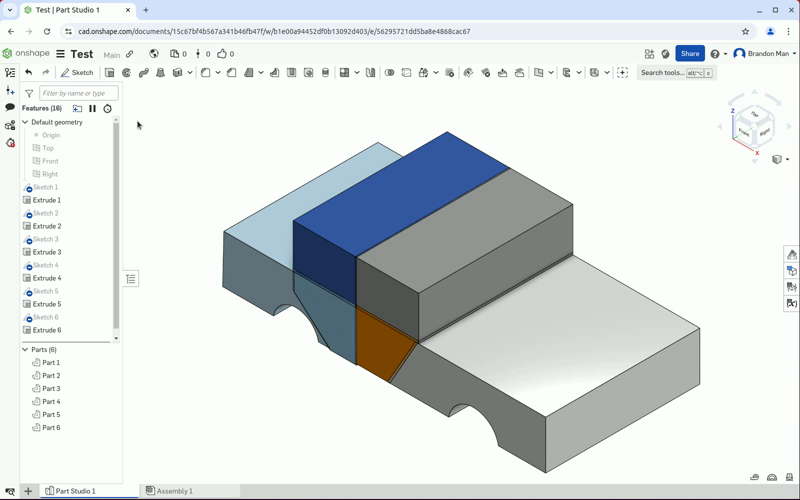
mouse_move(69, 189)
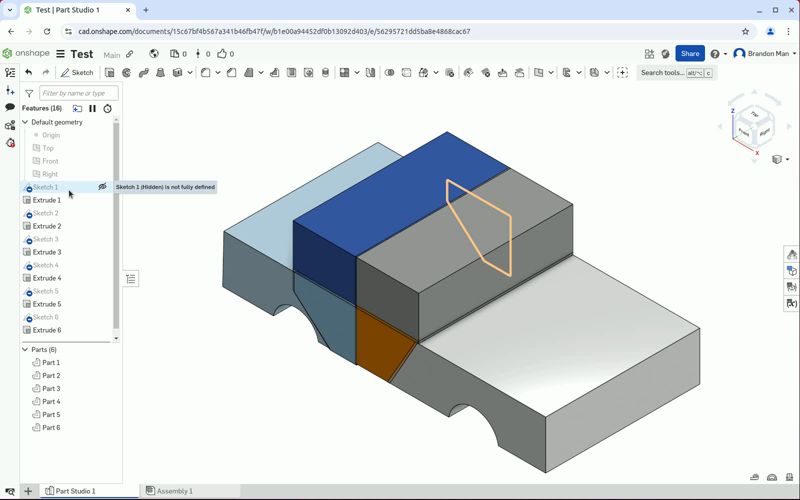
click(69, 189)